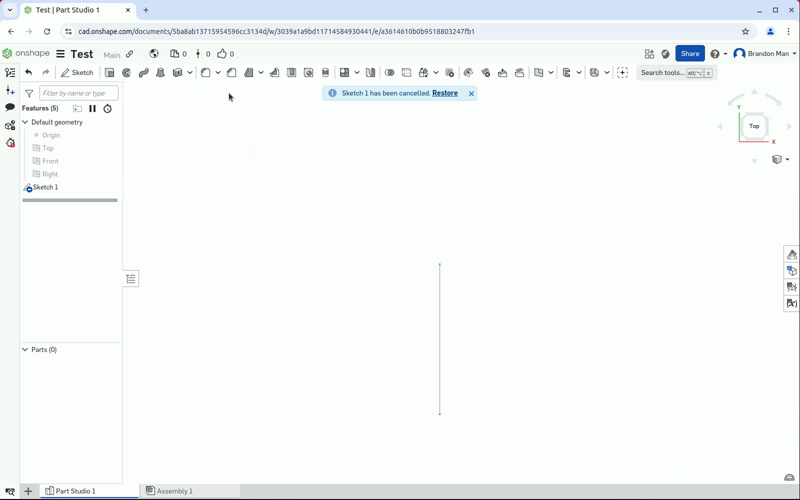
key(shift+h)
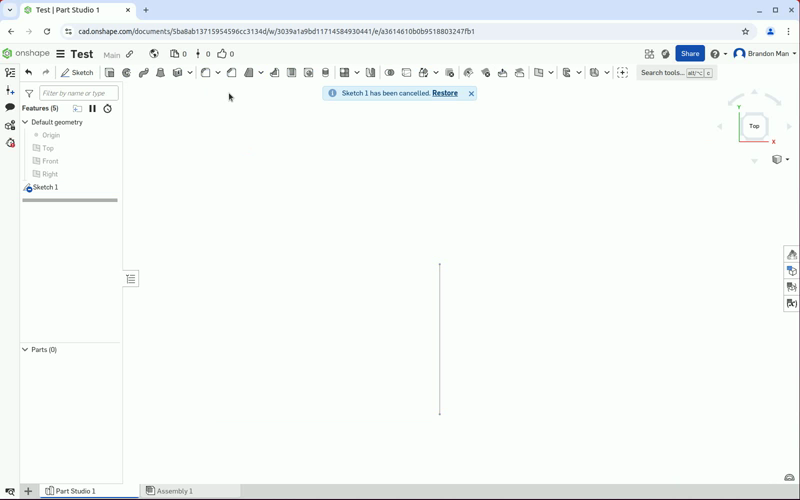
key(shift+s)
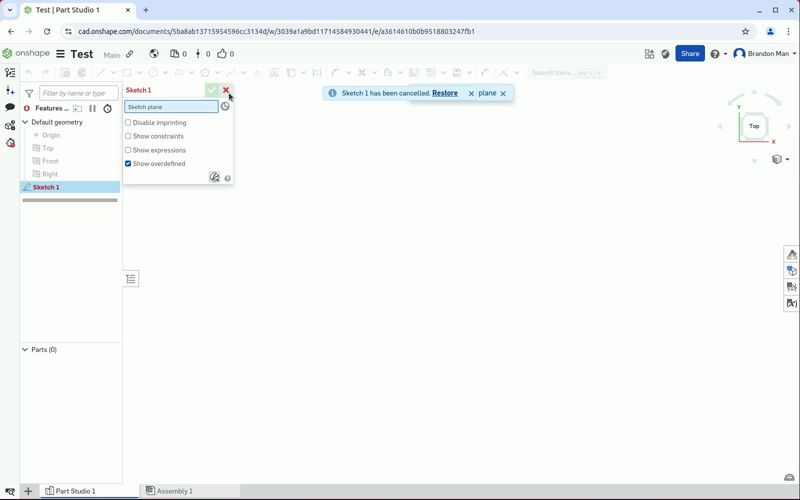
mouse_move(73, 150)
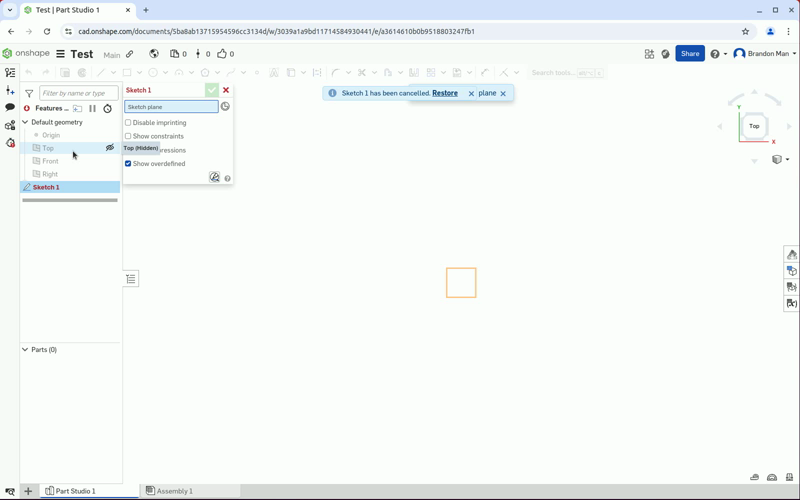
click(73, 150)
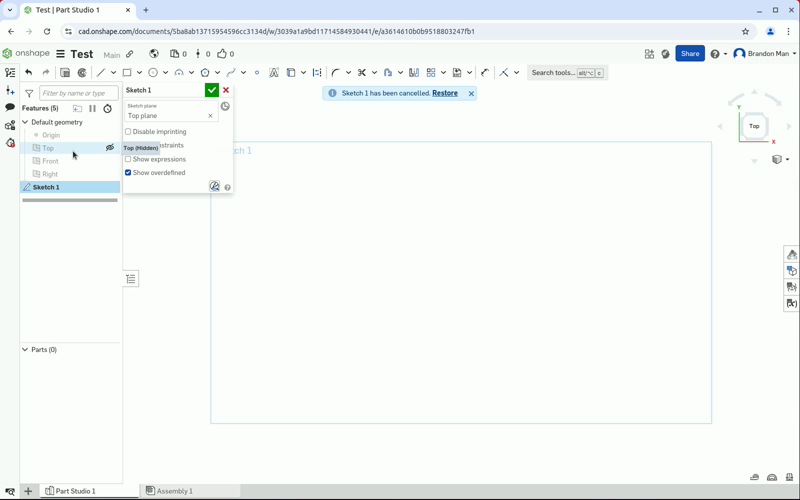
mouse_move(73, 352)
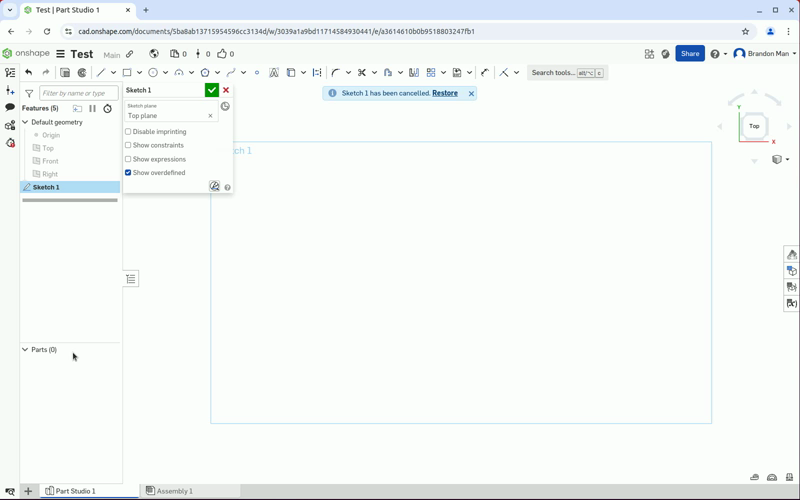
key(y)
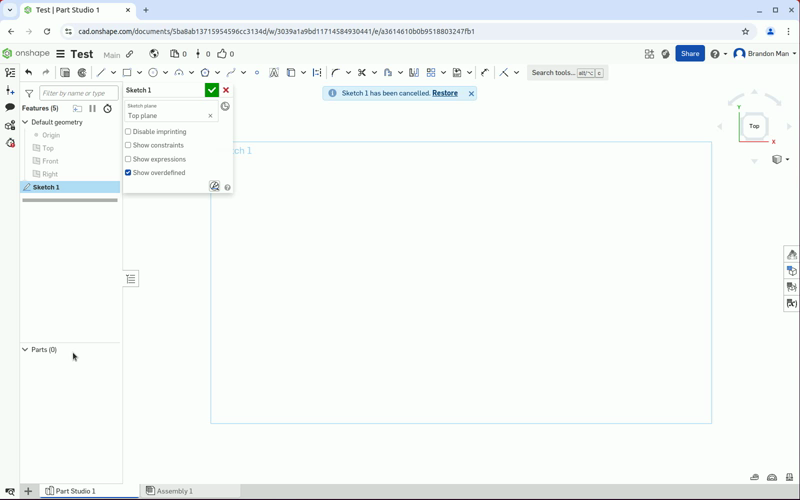
key(c)
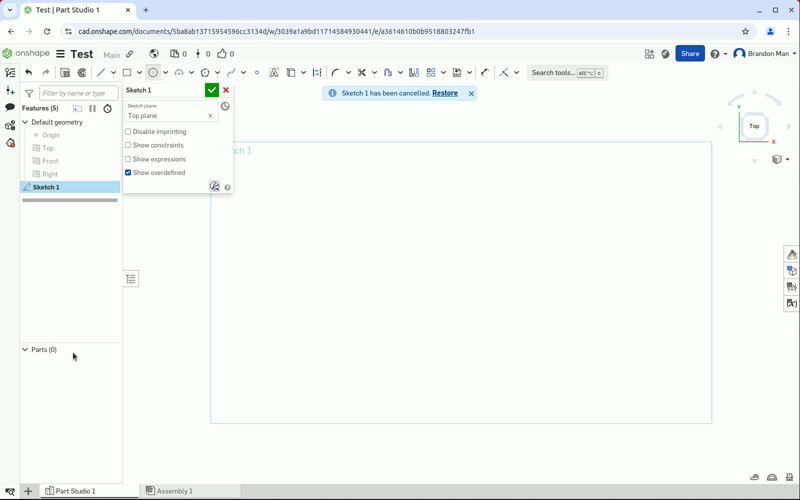
key_down(shift)
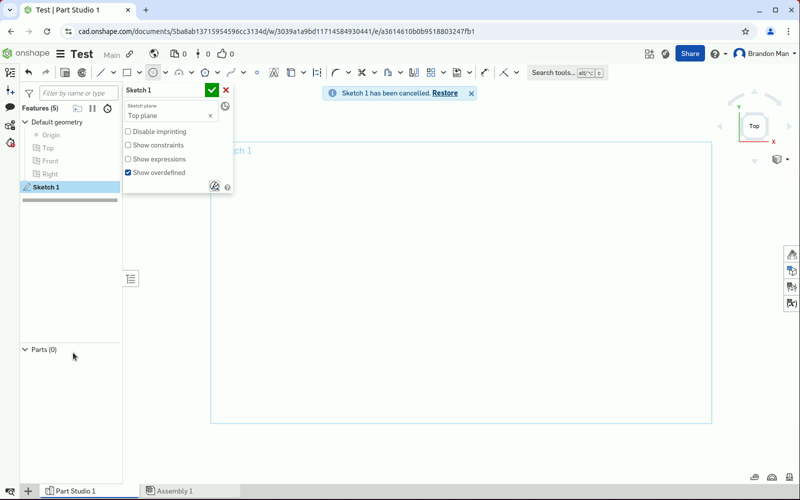
mouse_move(461, 178)
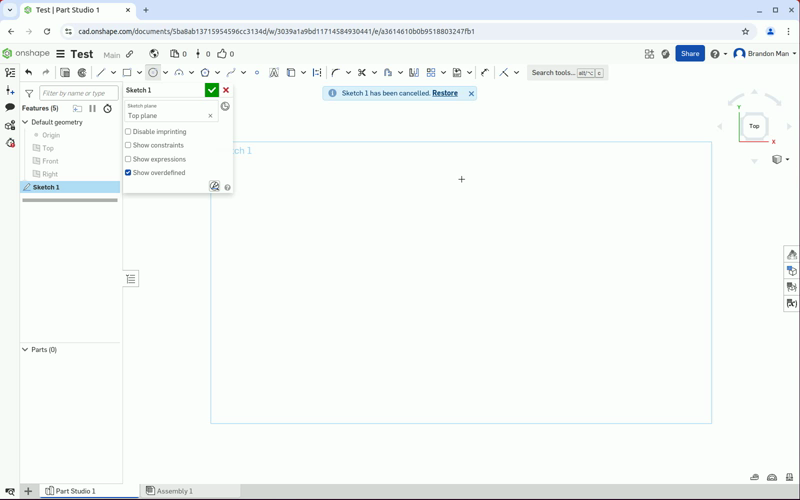
click(461, 178)
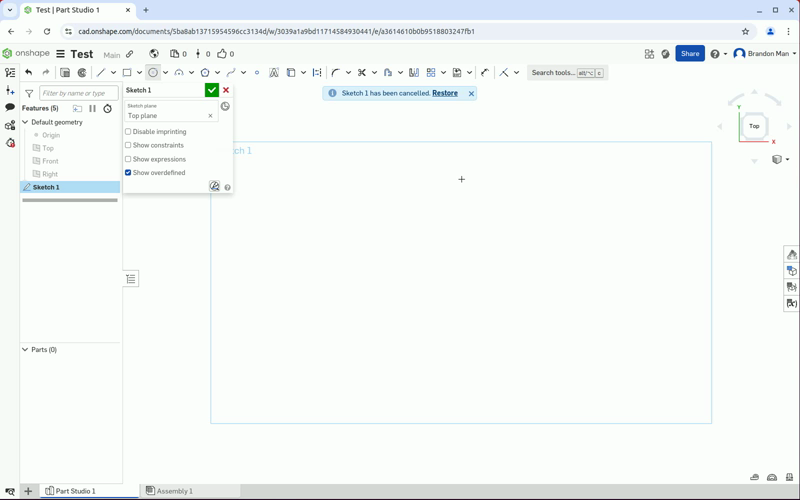
key_up(shift)
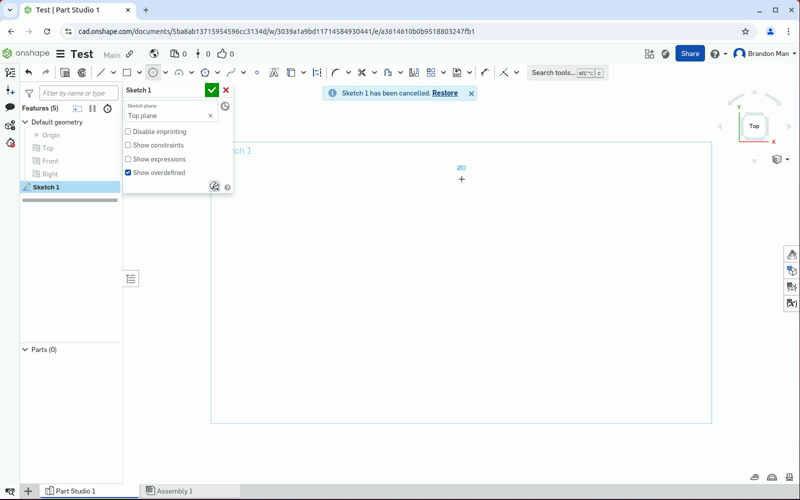
mouse_move(471, 178)
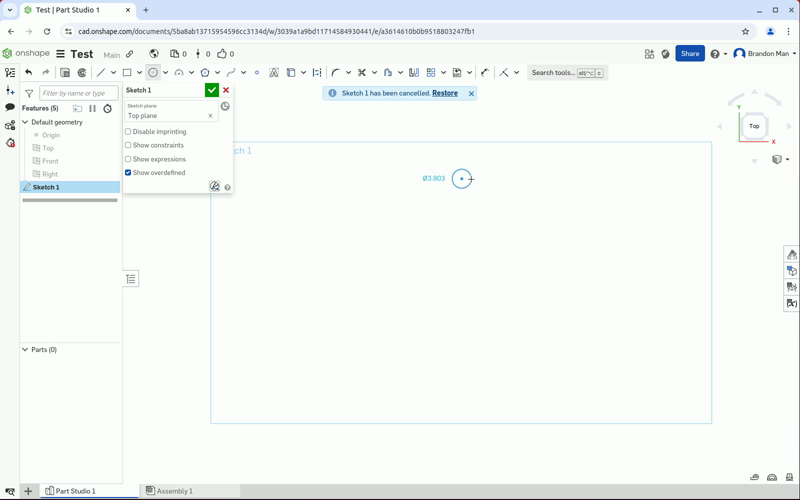
click(471, 178)
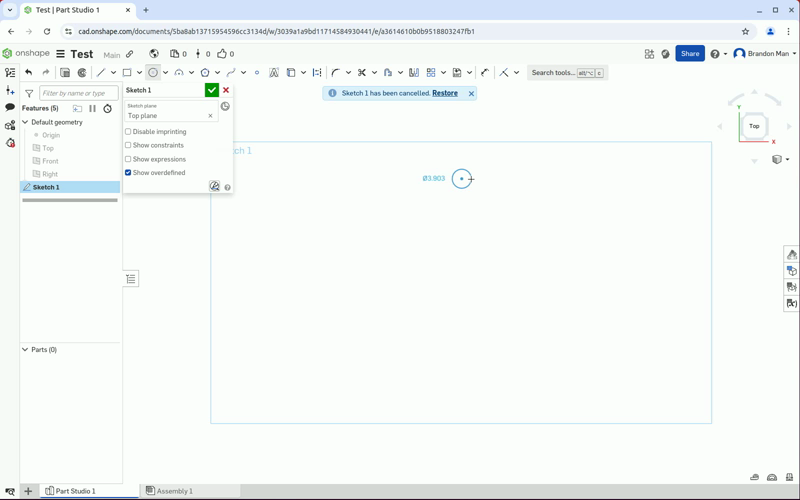
key(esc)
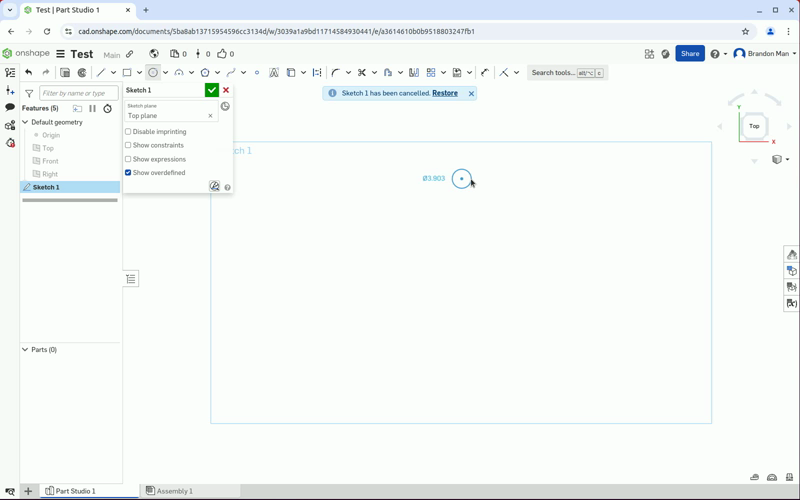
key(c)
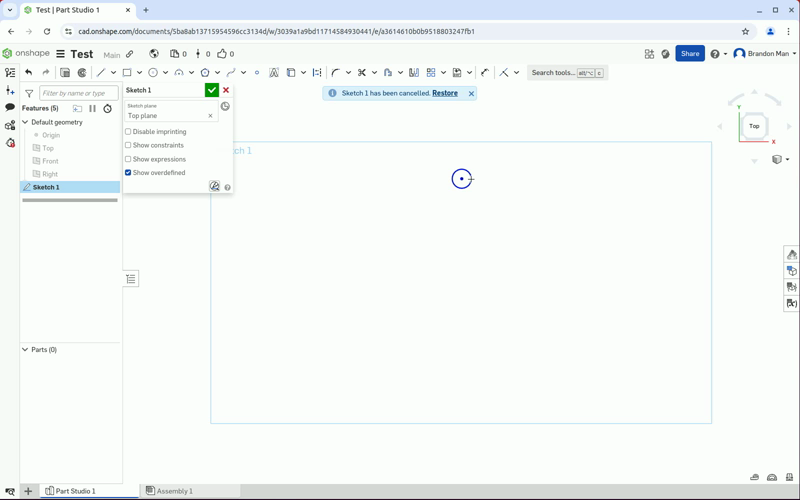
key_down(shift)
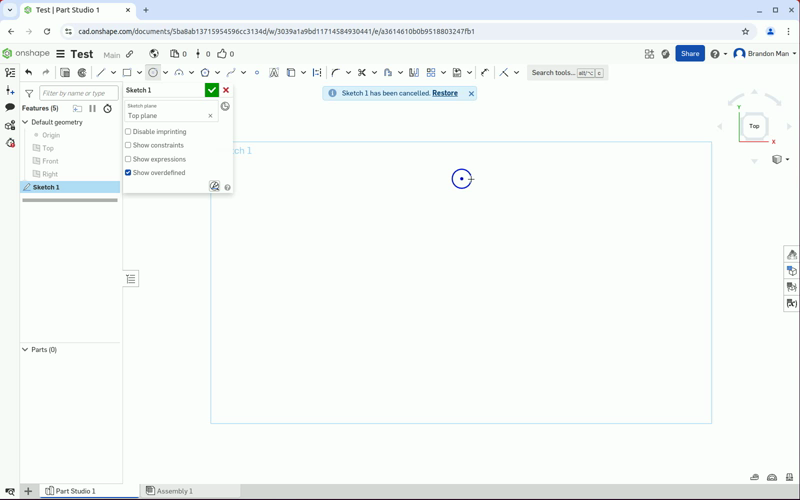
mouse_move(461, 178)
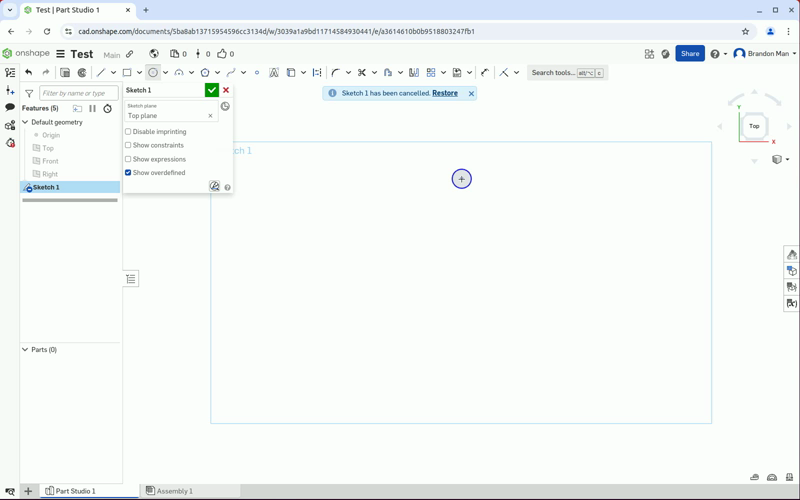
click(461, 178)
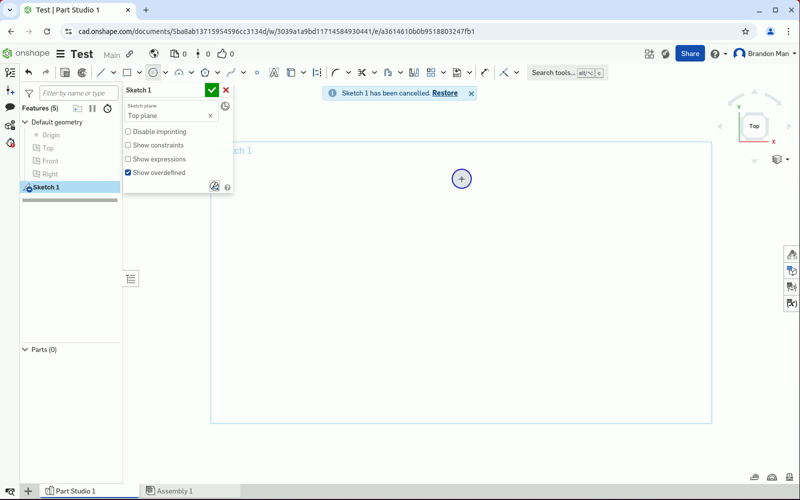
key_up(shift)
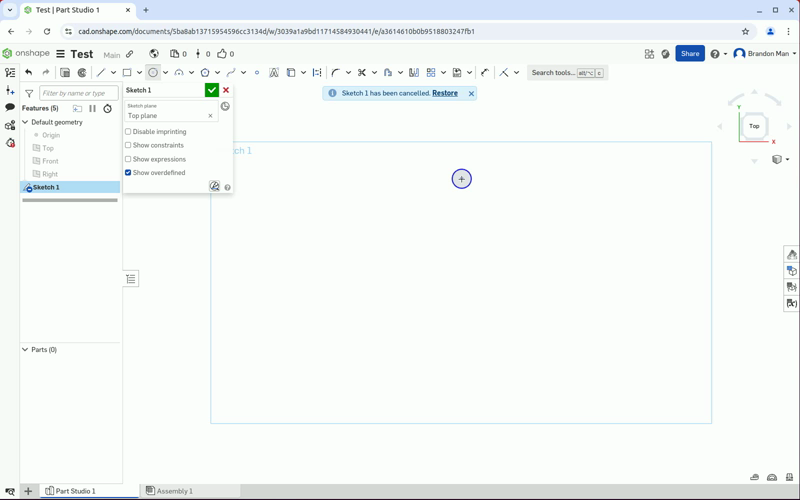
mouse_move(464, 178)
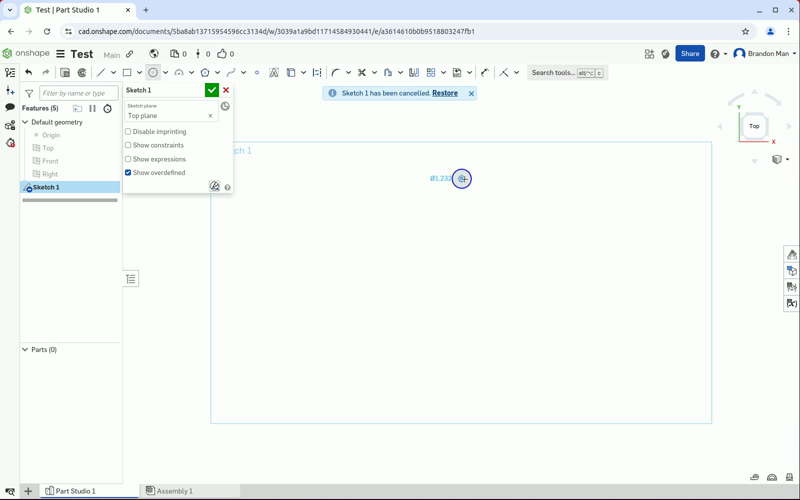
scroll(6)
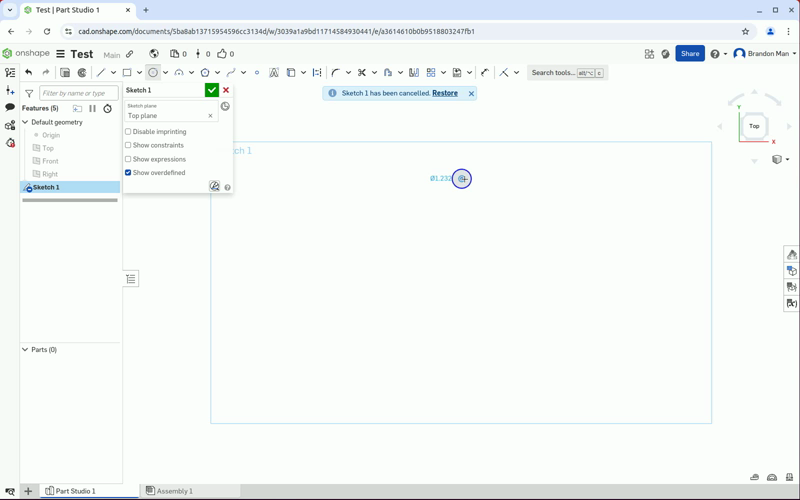
scroll(6)
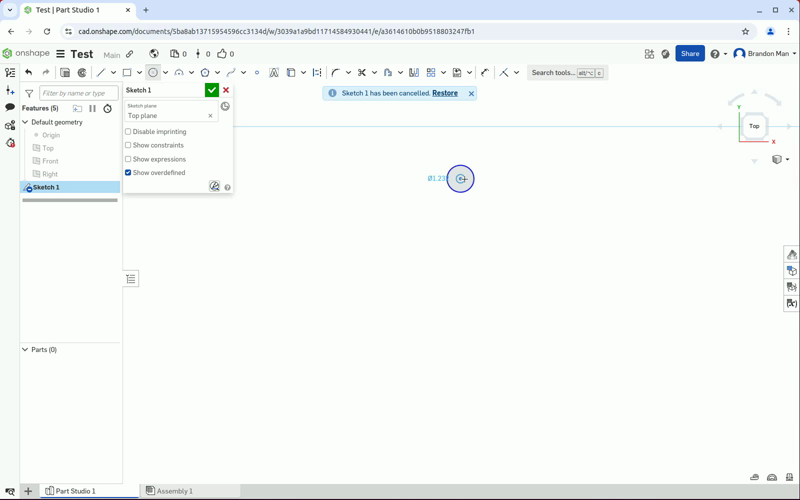
scroll(6)
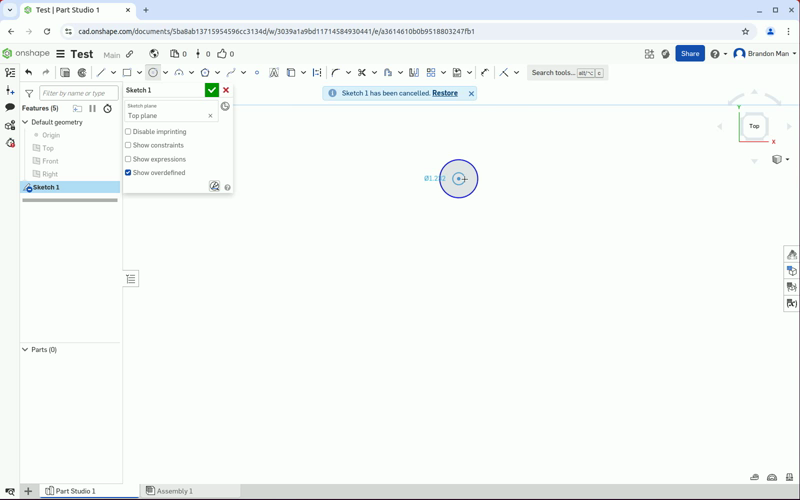
scroll(6)
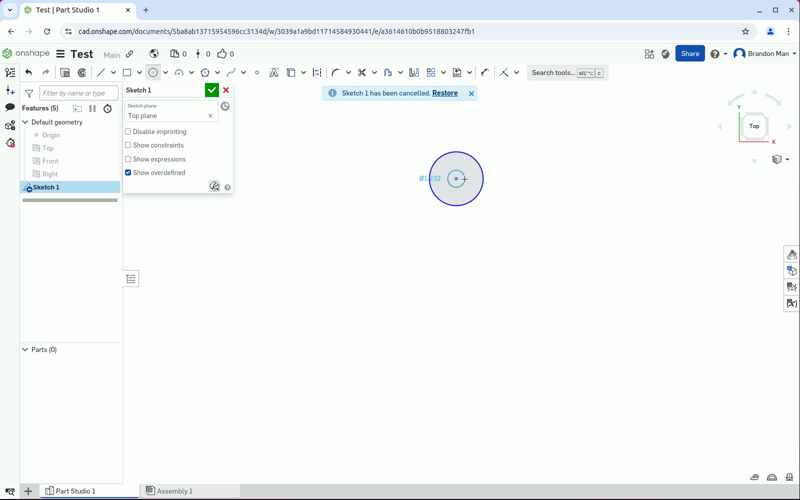
scroll(6)
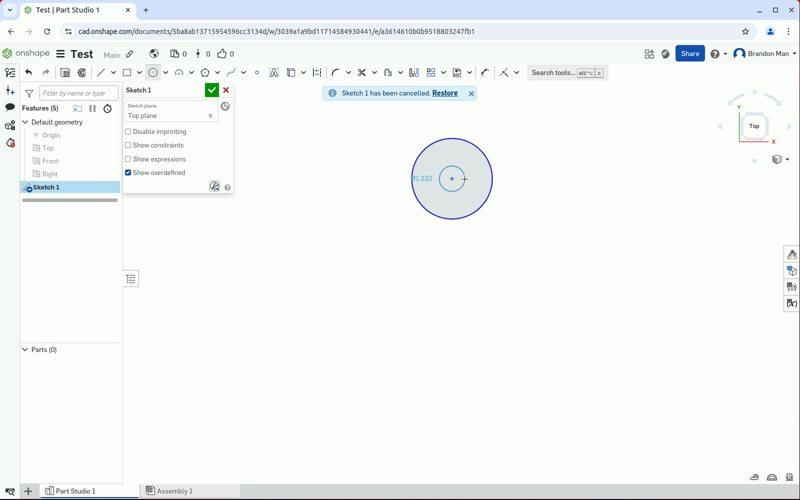
scroll(6)
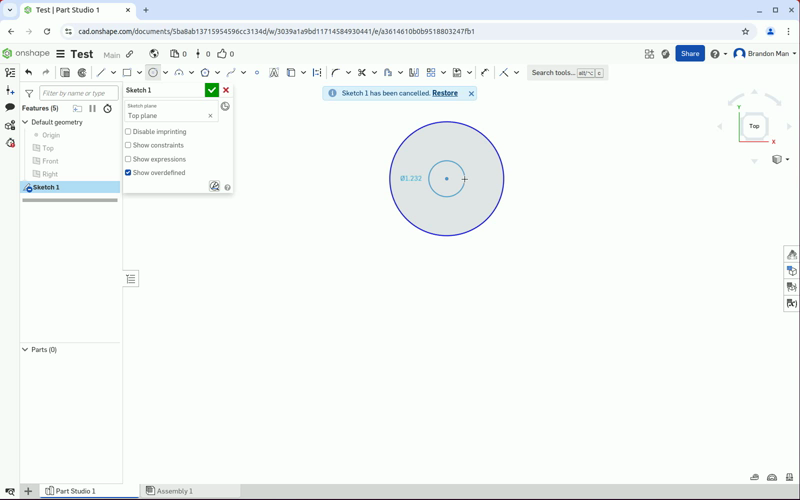
scroll(6)
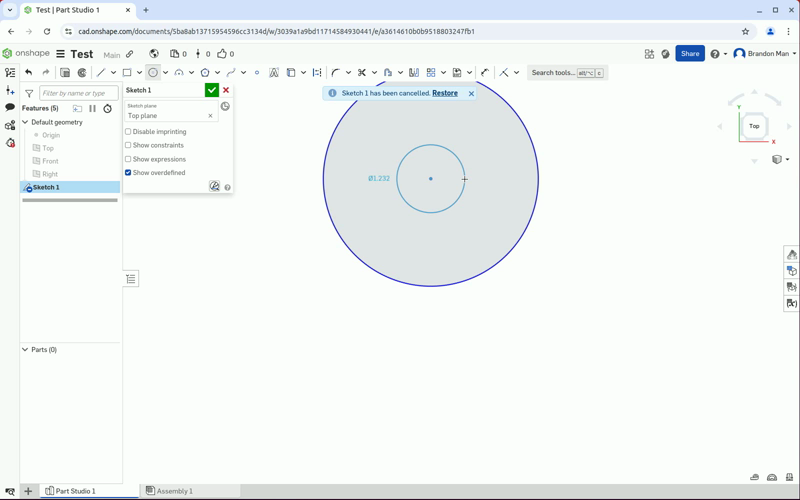
click(464, 178)
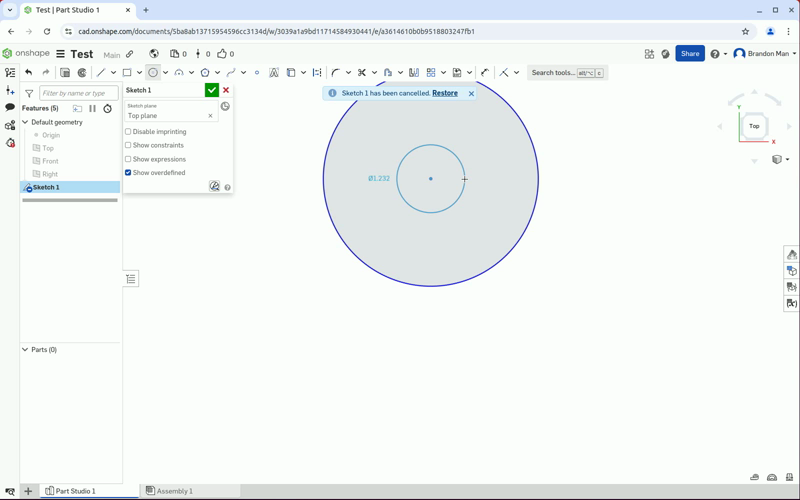
scroll(-6)
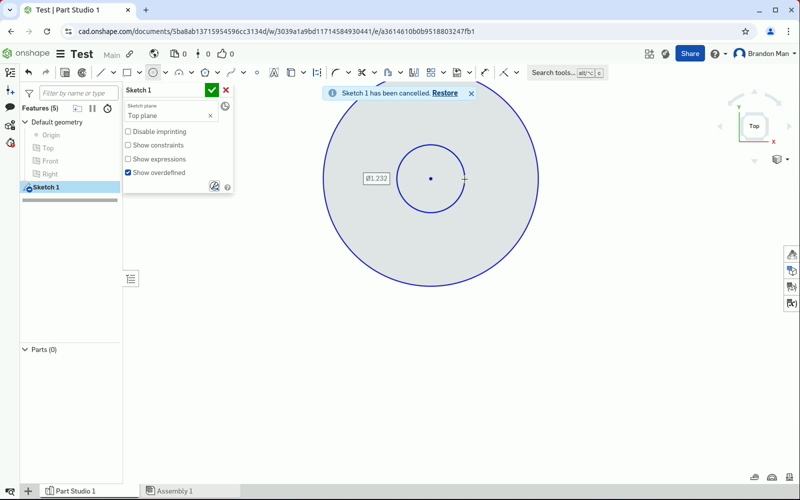
scroll(-6)
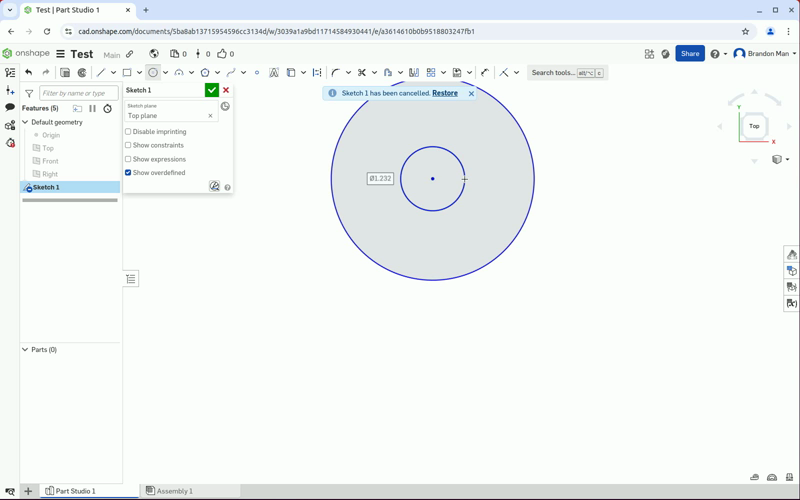
scroll(-6)
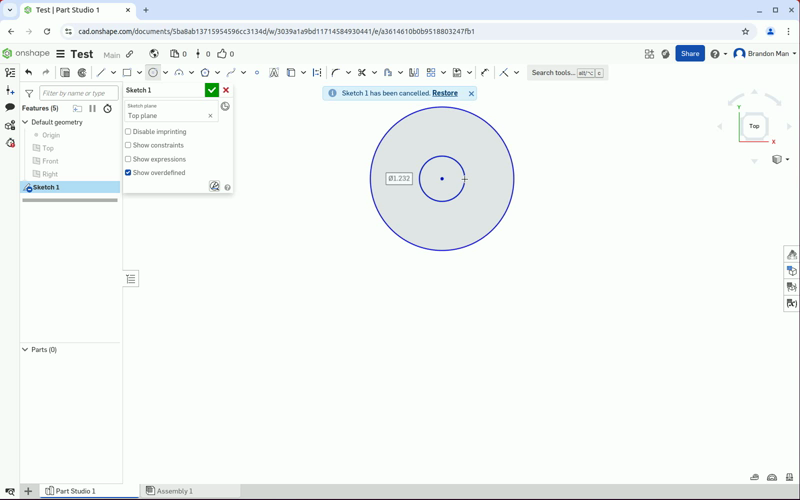
scroll(-6)
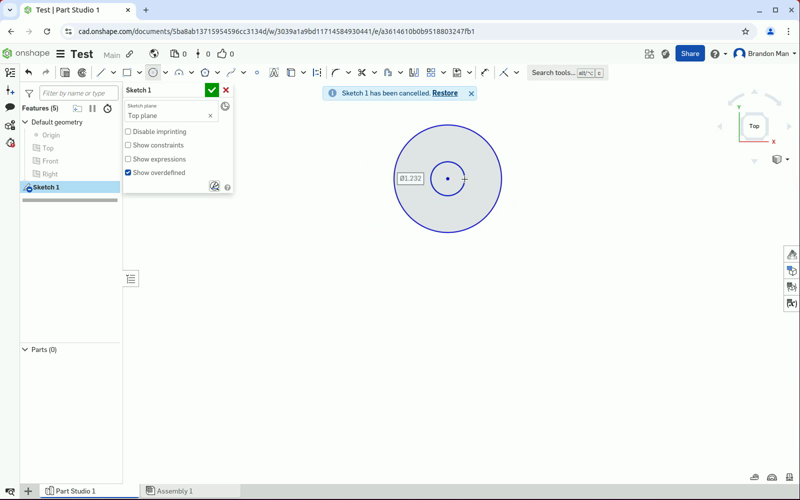
scroll(-6)
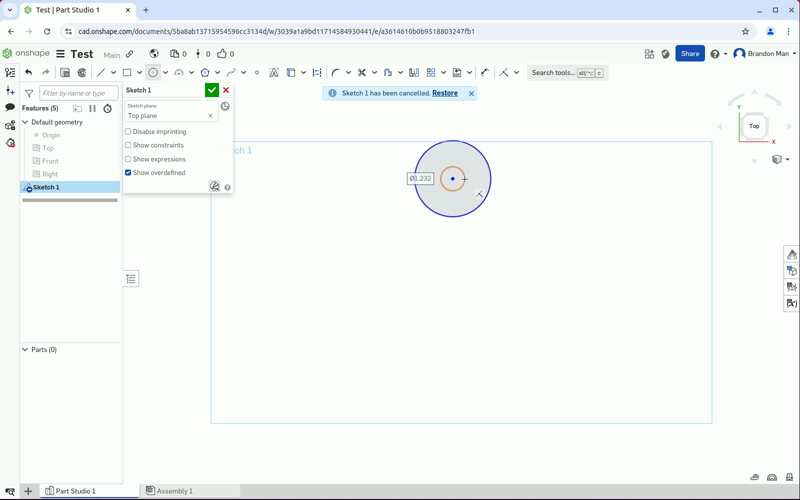
scroll(-6)
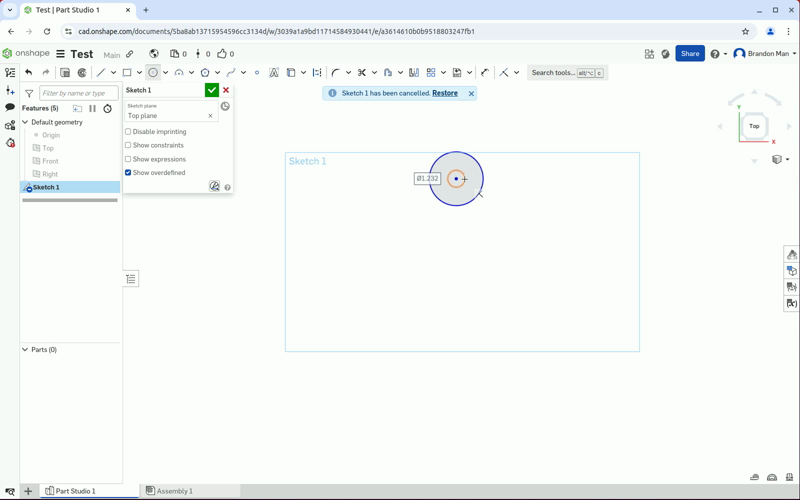
scroll(-6)
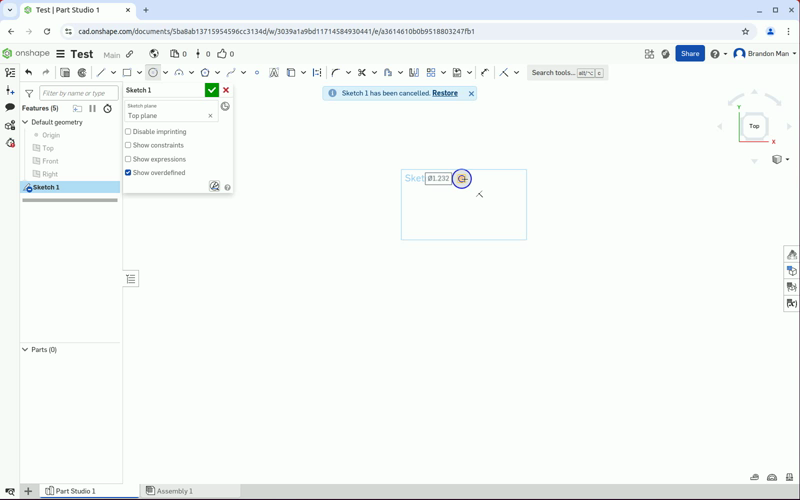
key(esc)
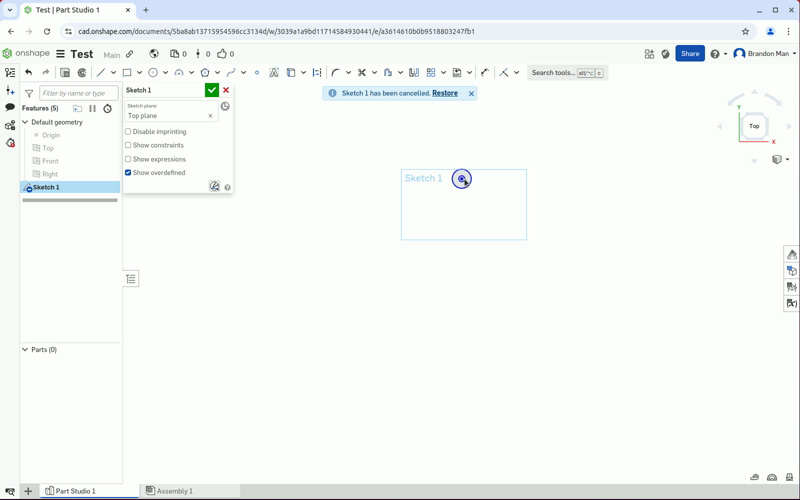
mouse_move(465, 184)
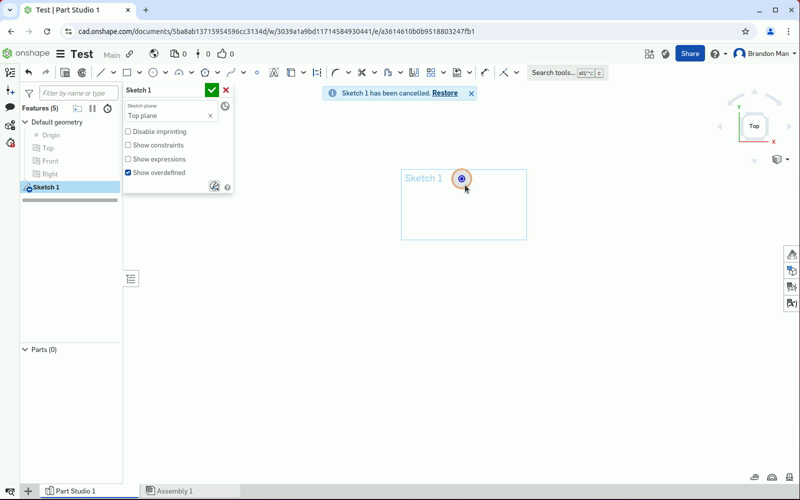
scroll(6)
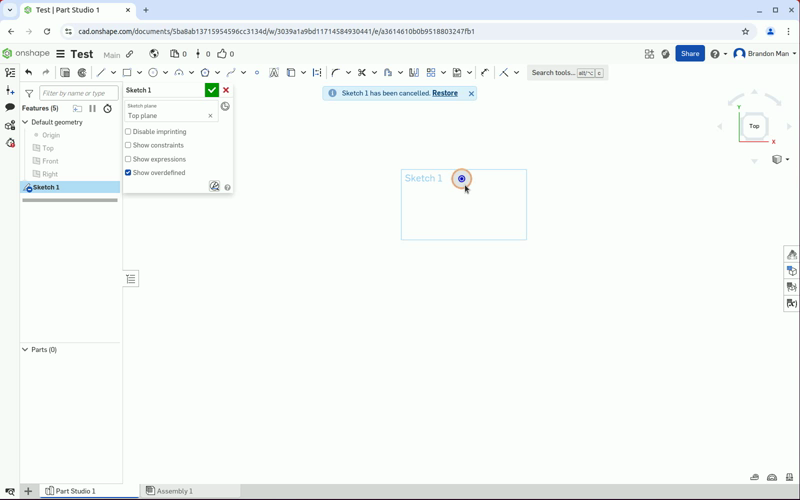
scroll(6)
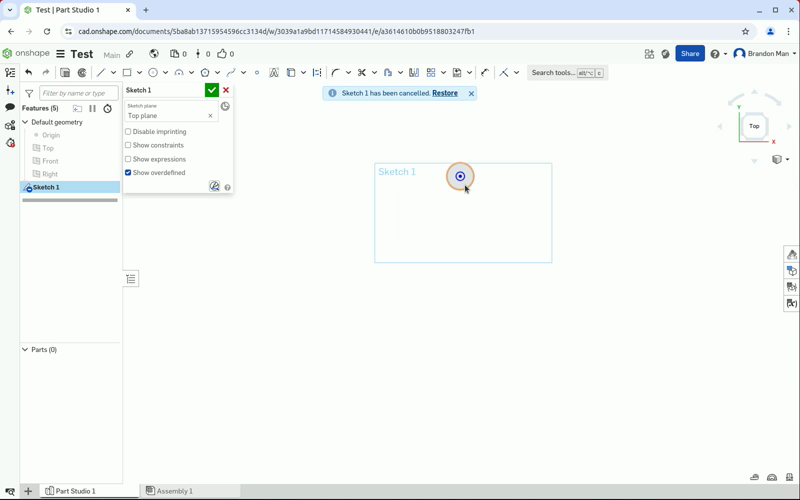
scroll(6)
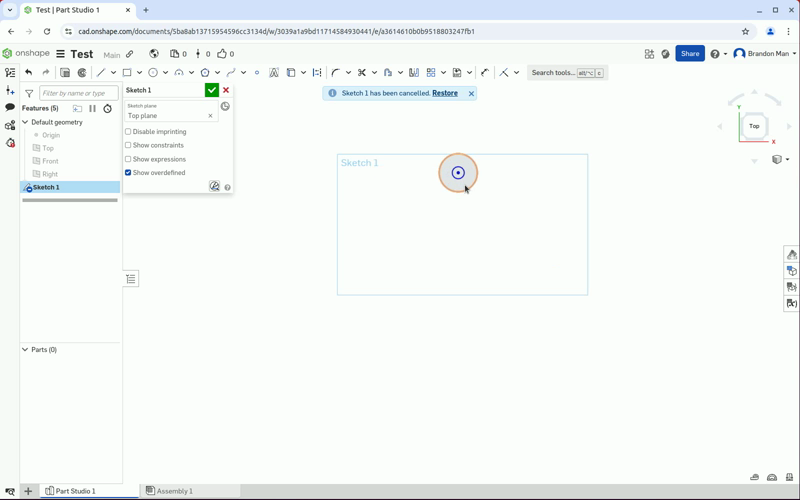
scroll(6)
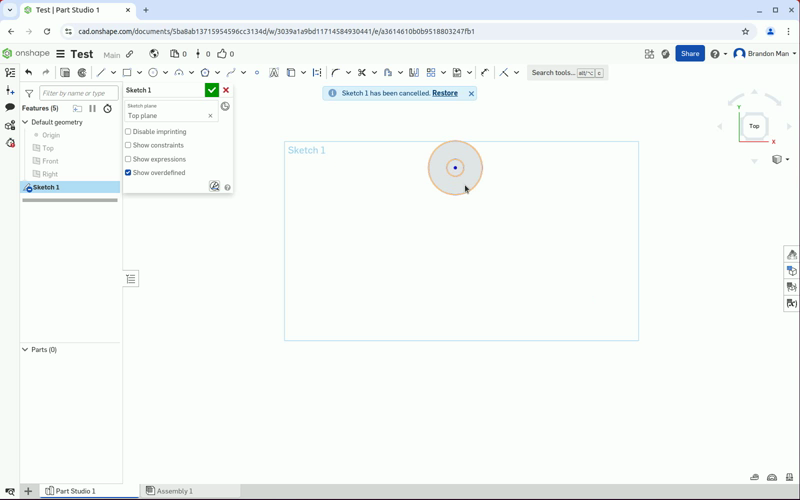
scroll(6)
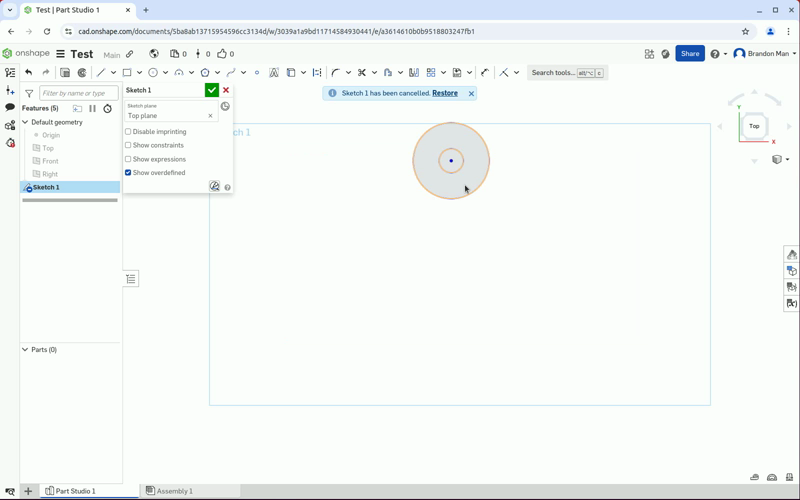
scroll(6)
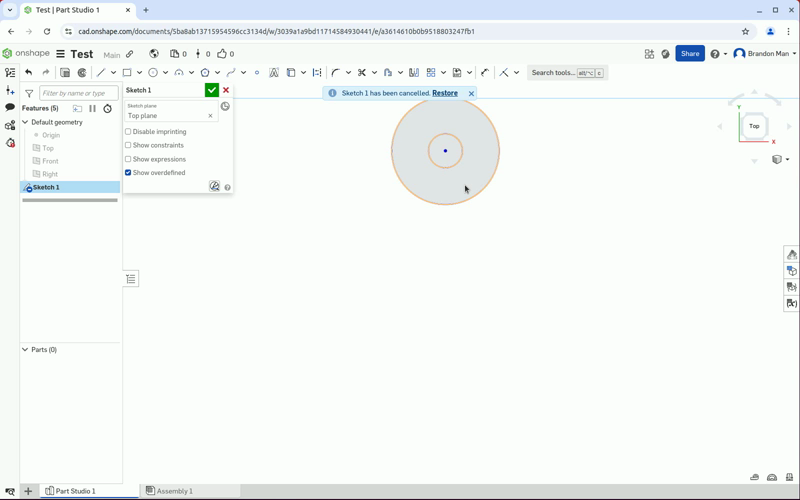
scroll(6)
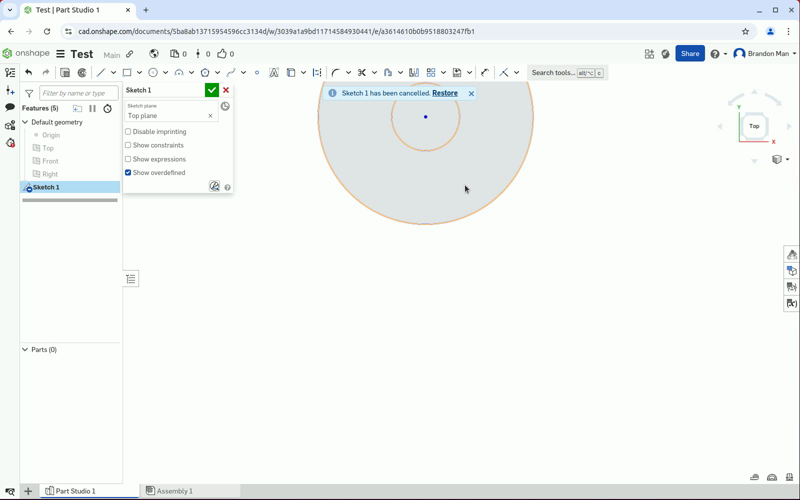
click(465, 184)
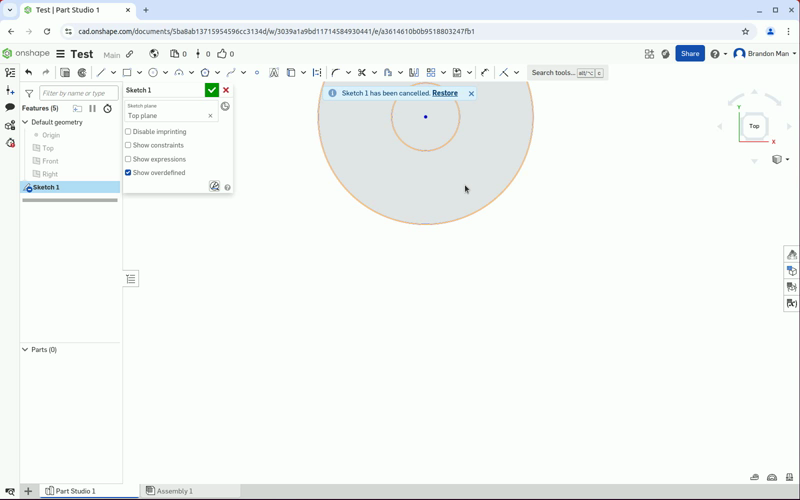
scroll(-6)
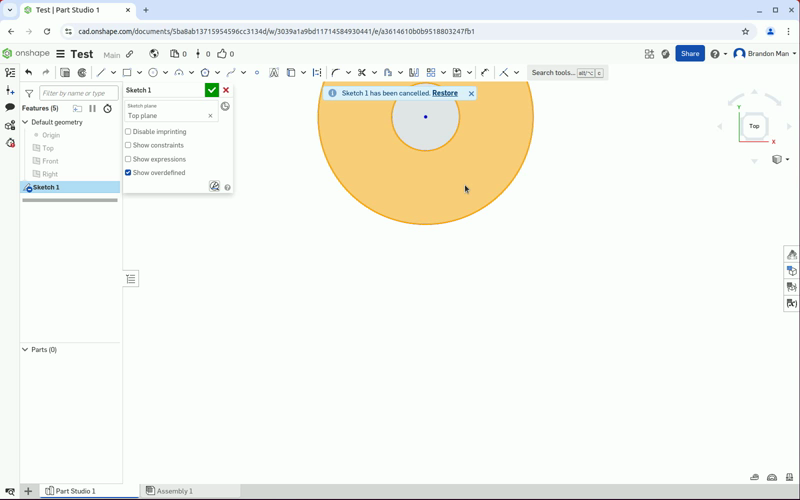
scroll(-6)
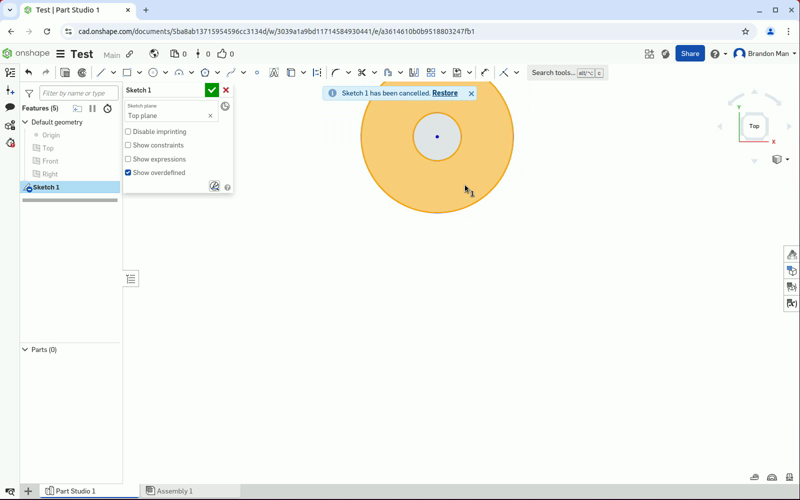
scroll(-6)
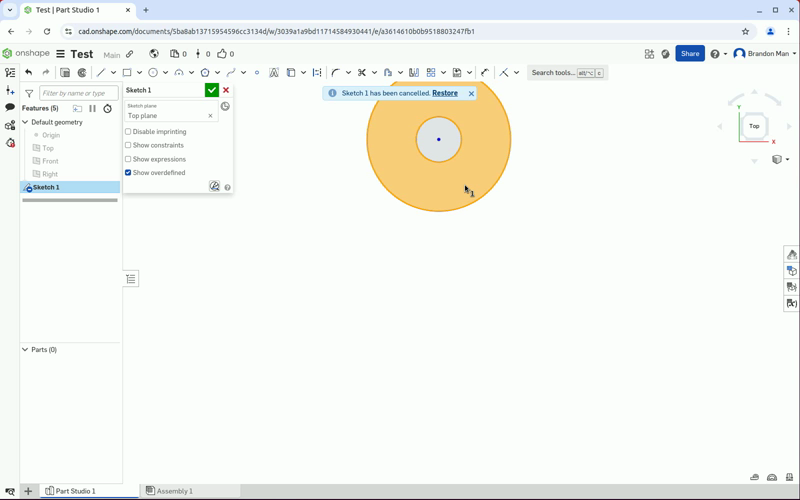
scroll(-6)
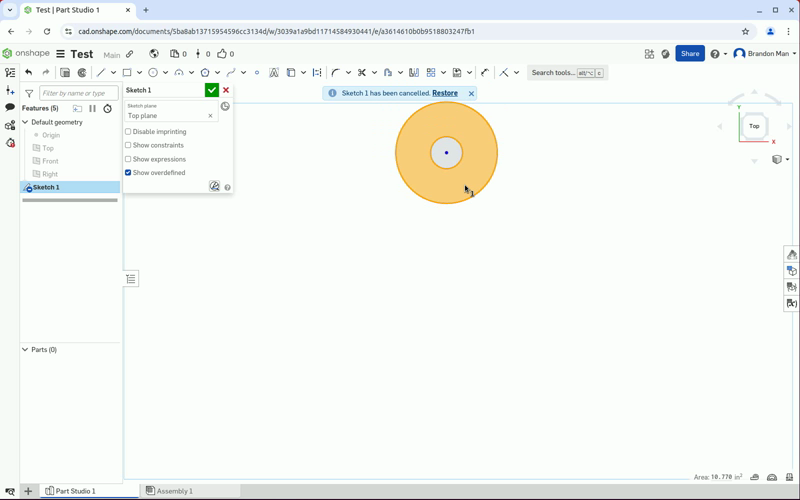
scroll(-6)
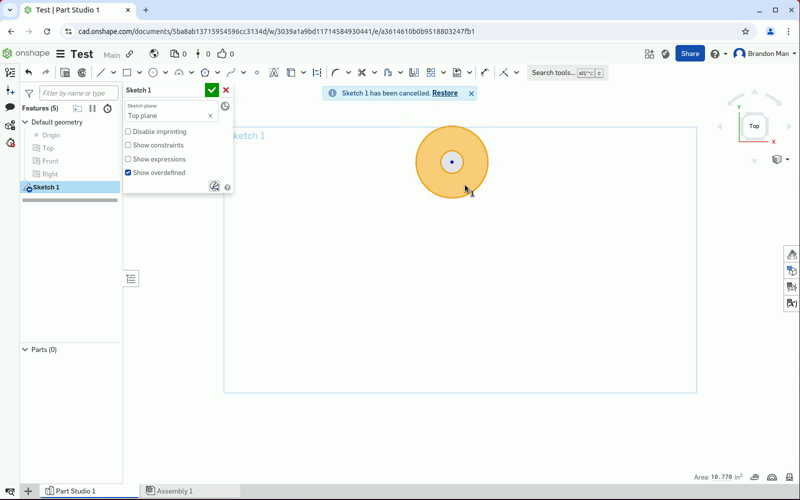
scroll(-6)
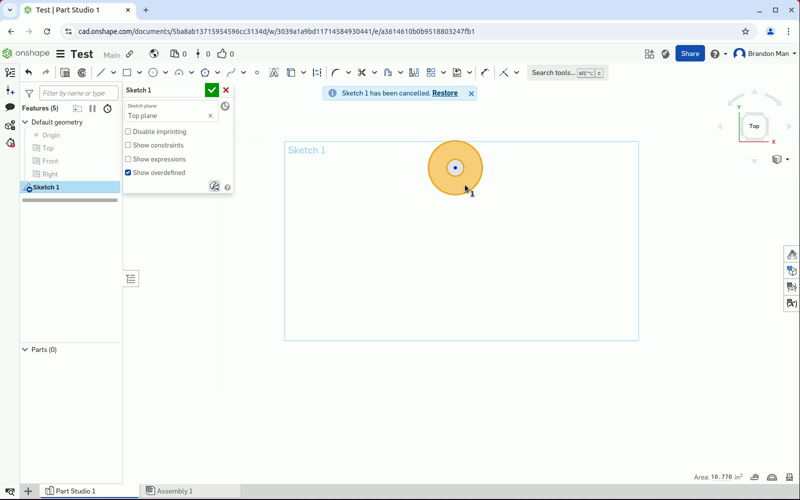
scroll(-6)
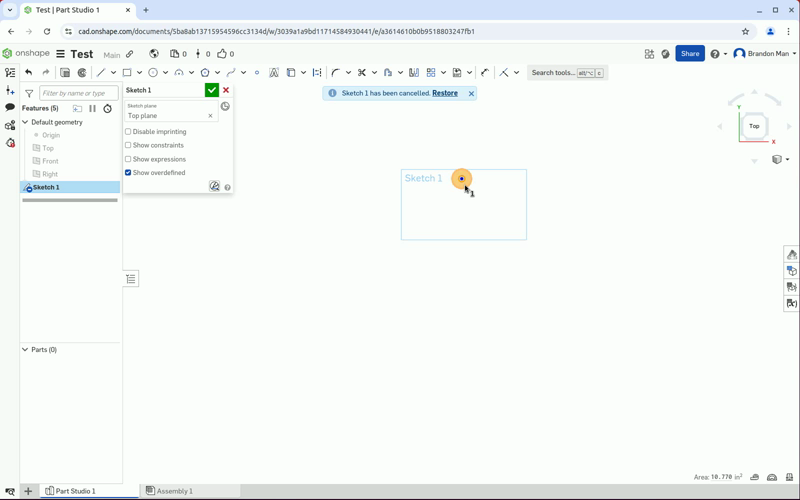
mouse_move(73, 352)
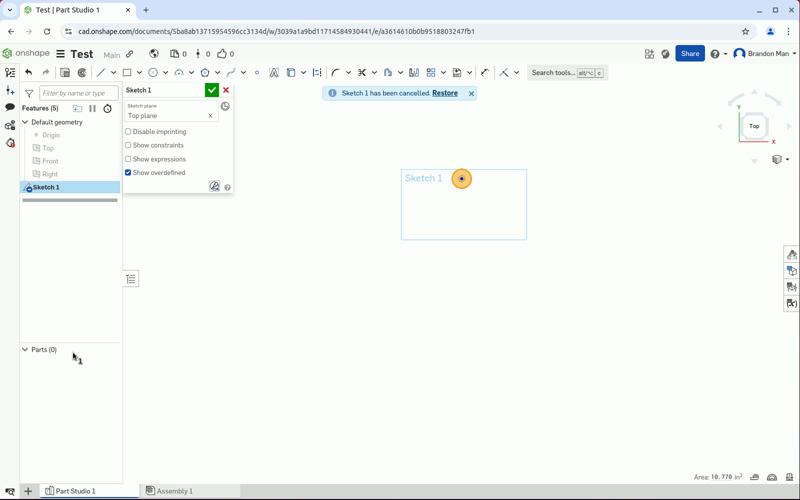
key(shift+y)
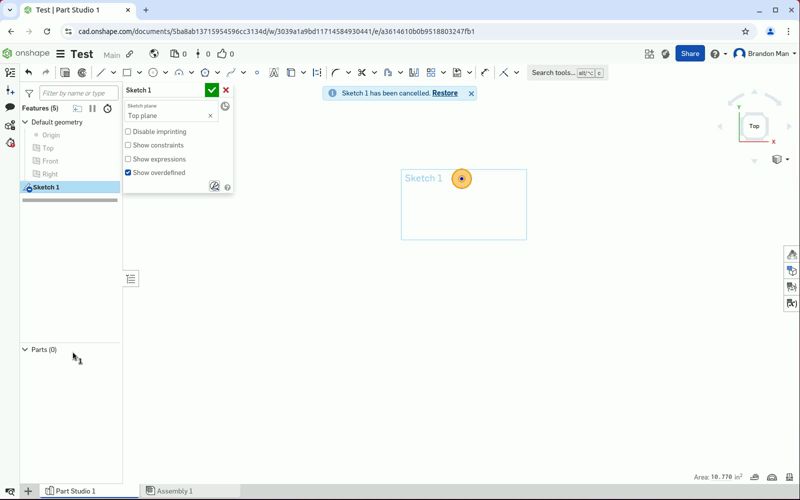
key(shift+e)
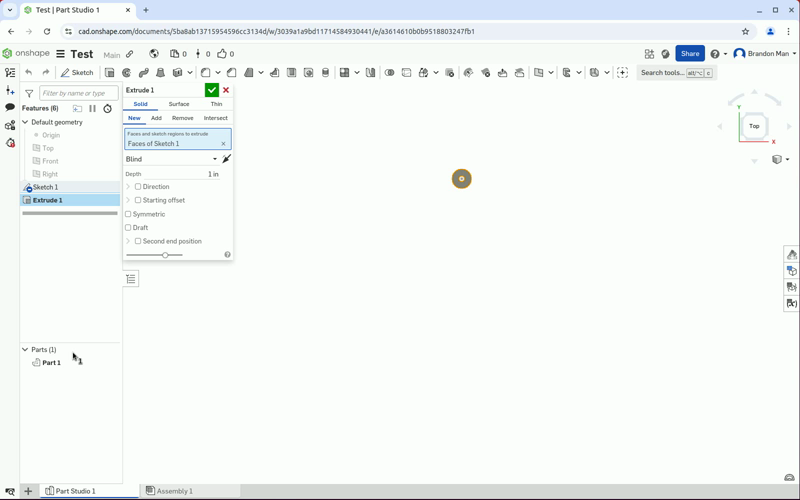
mouse_move(143, 106)
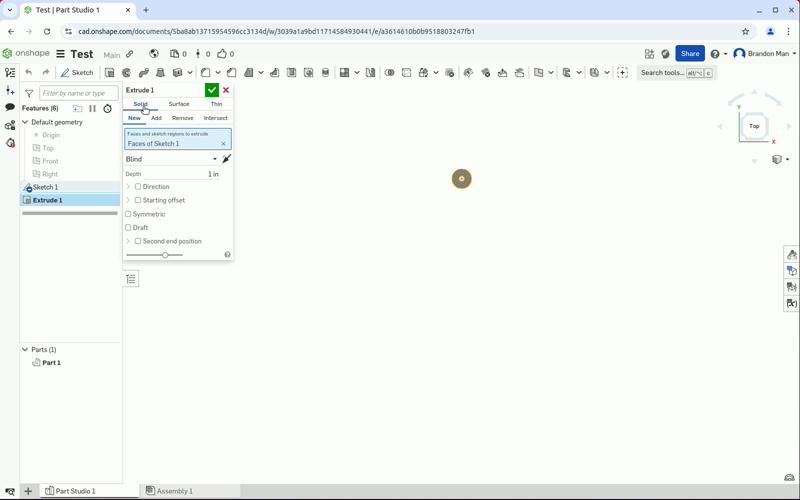
click(143, 106)
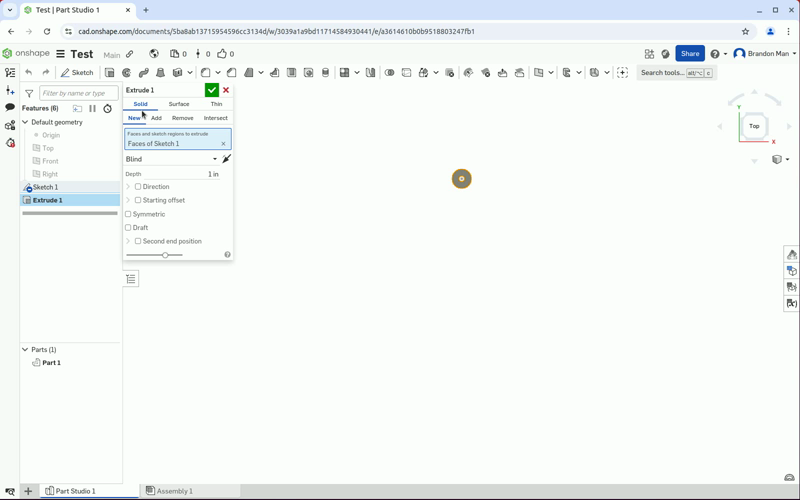
mouse_move(137, 120)
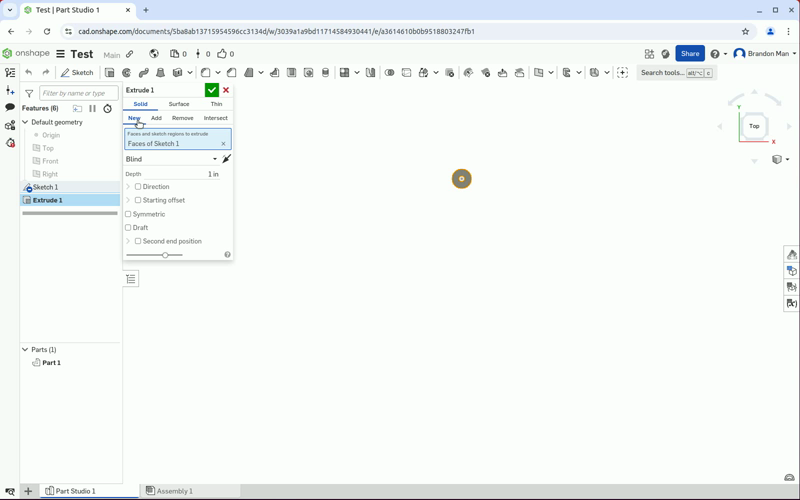
click(137, 120)
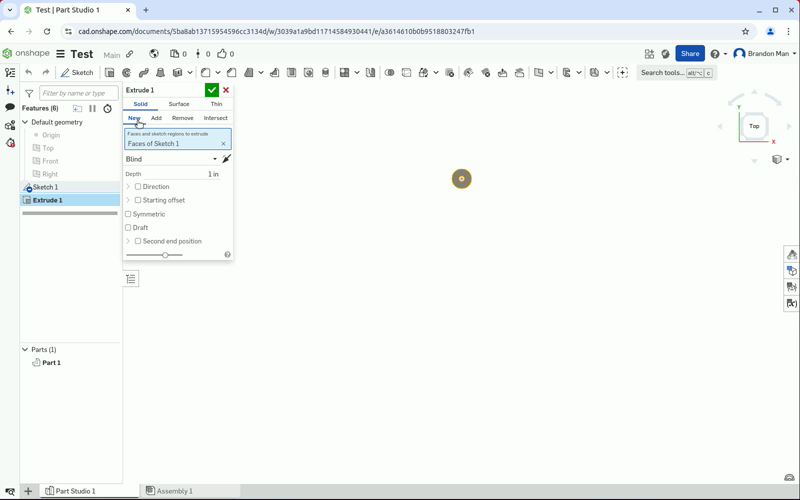
key(tab, 4)
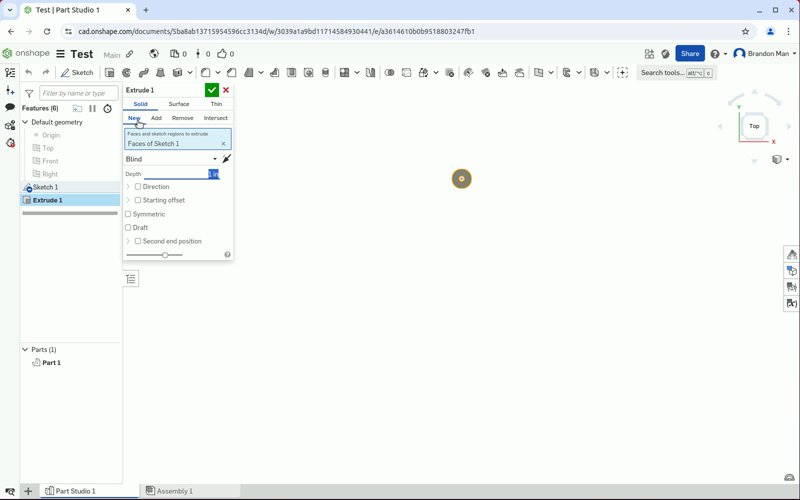
text(0.481)
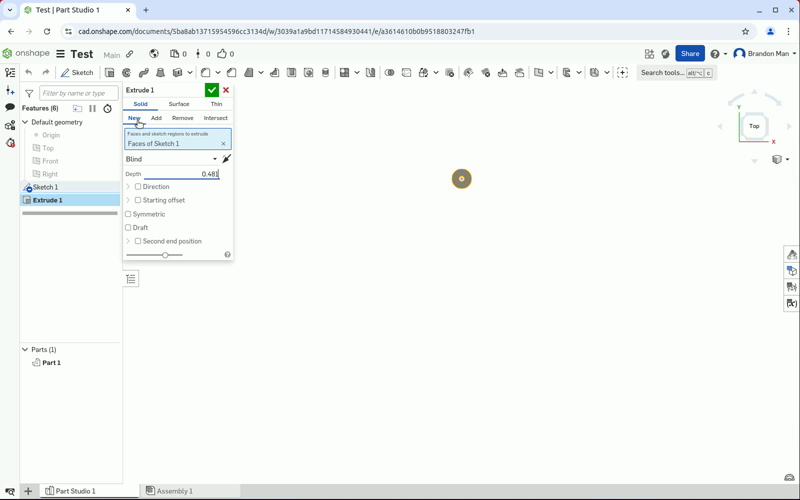
key(enter)
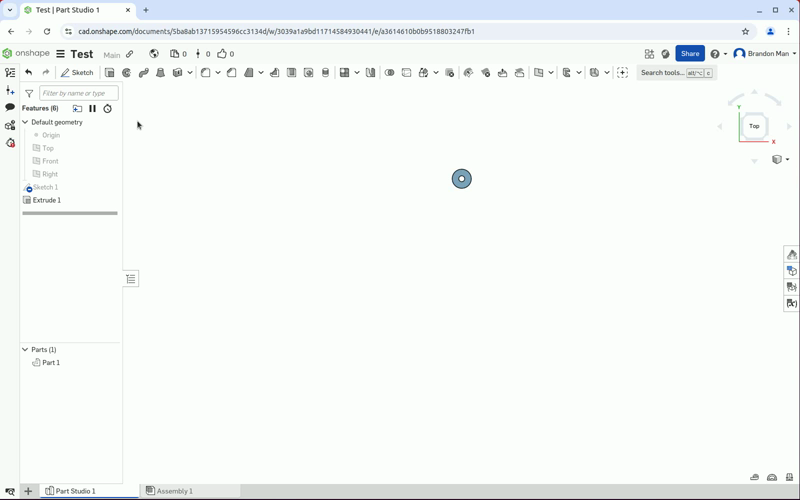
key(shift+h)
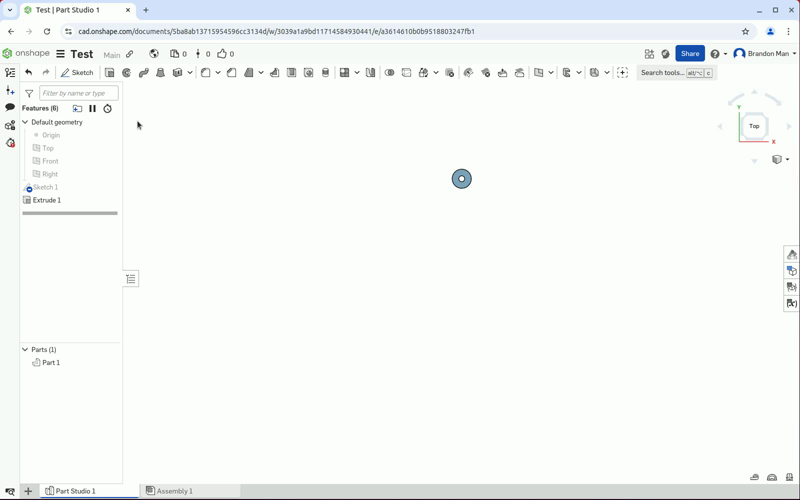
key(shift+h)
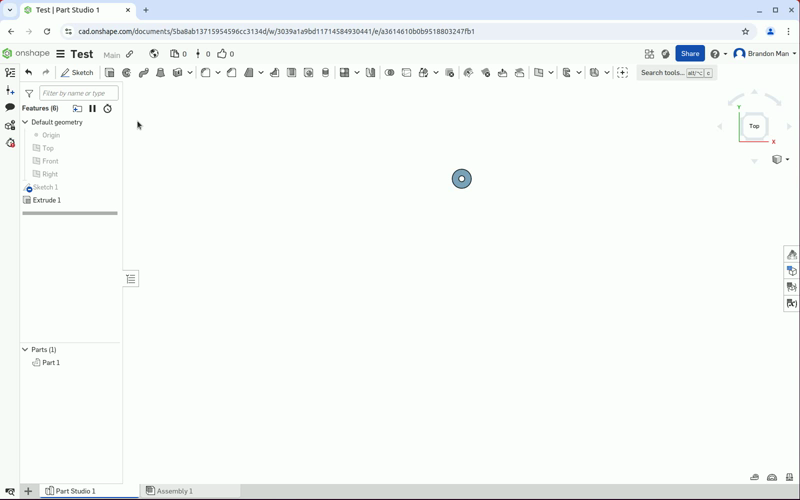
mouse_move(73, 189)
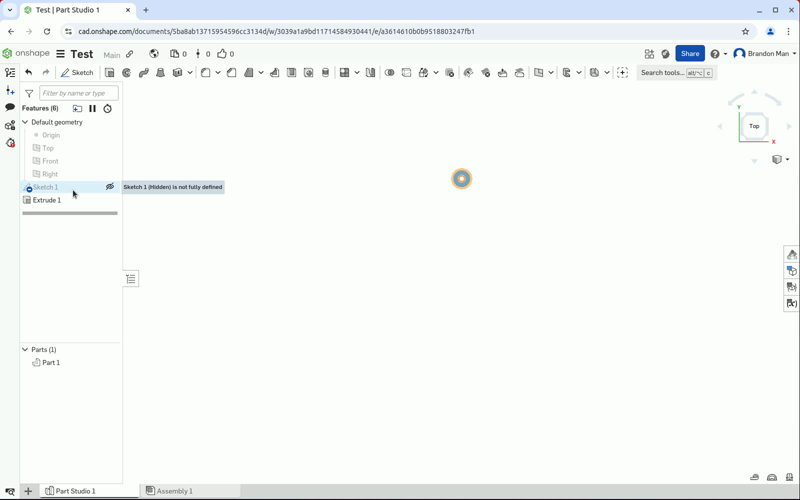
click(73, 189)
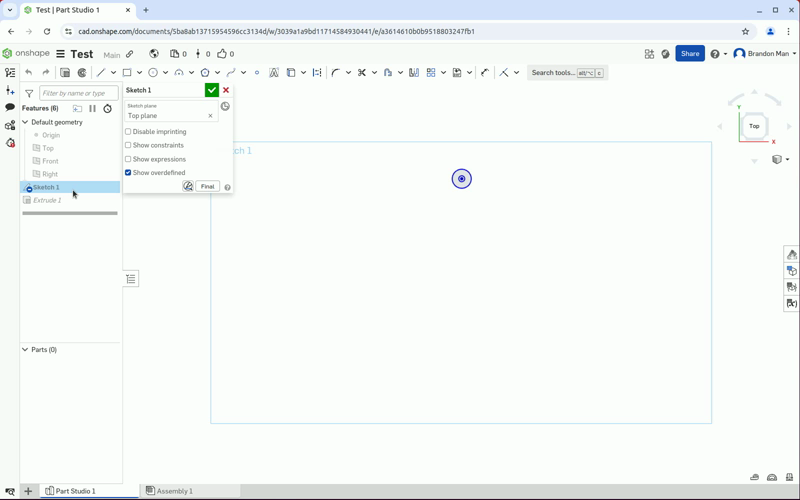
mouse_move(229, 92)
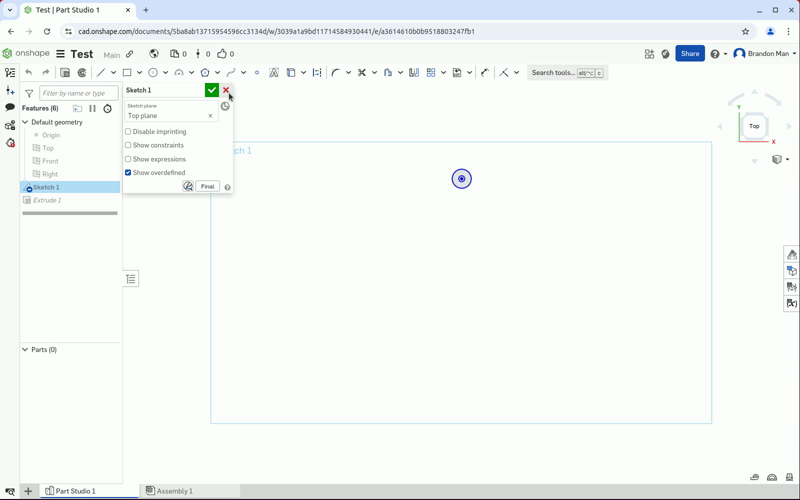
click(229, 92)
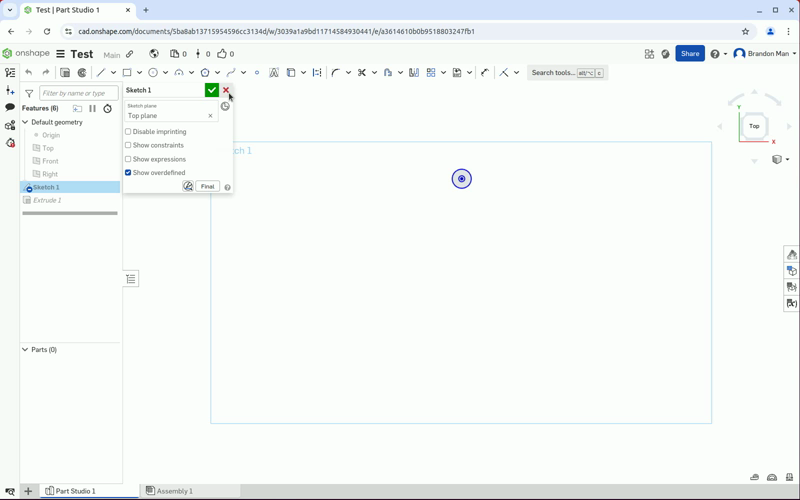
key(shift+s)
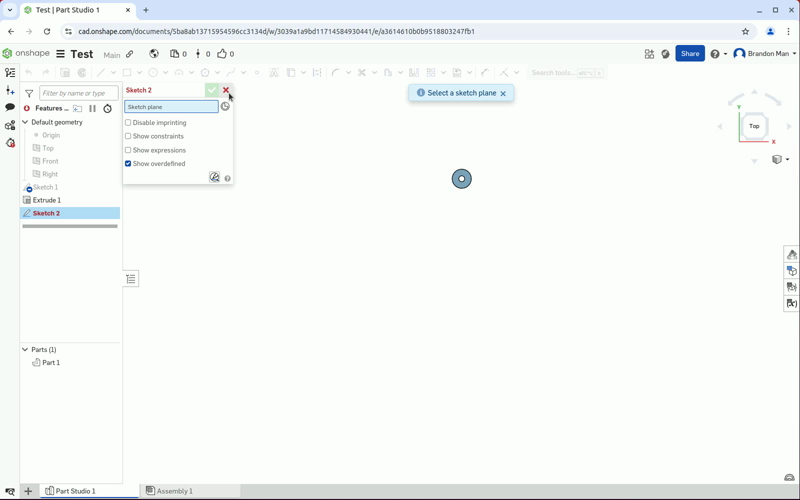
mouse_move(73, 150)
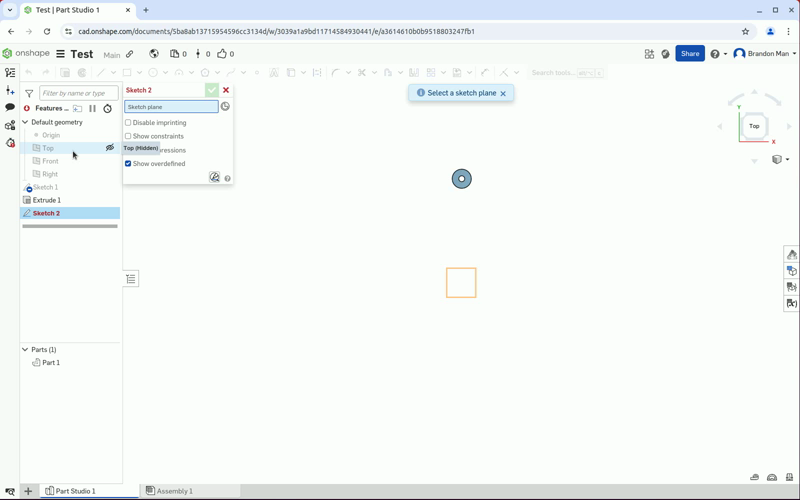
click(73, 150)
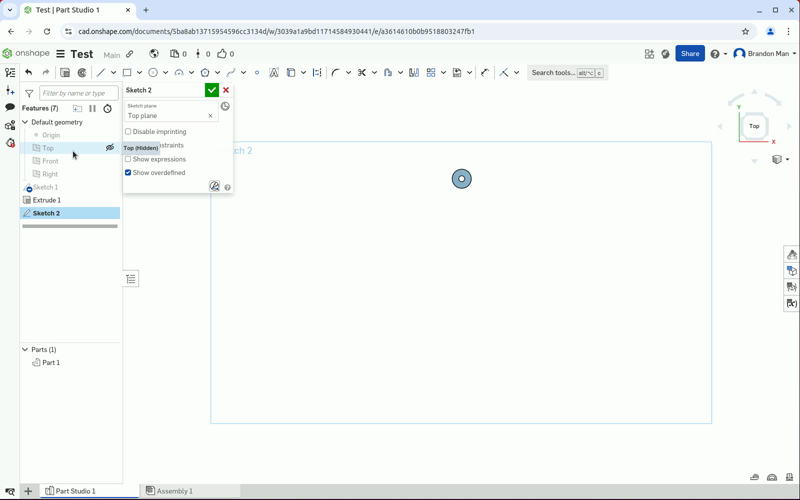
mouse_move(73, 352)
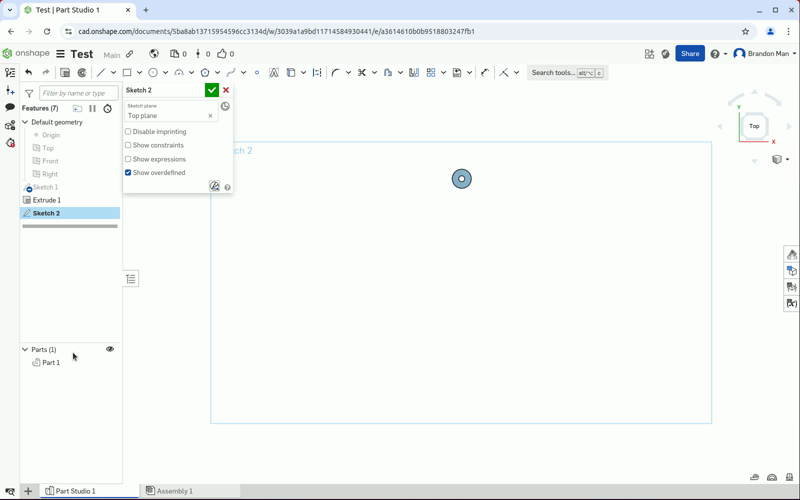
key(y)
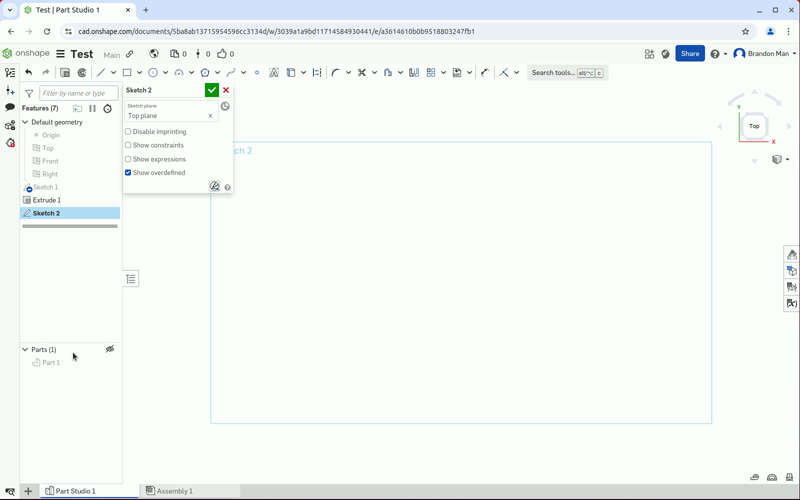
key(c)
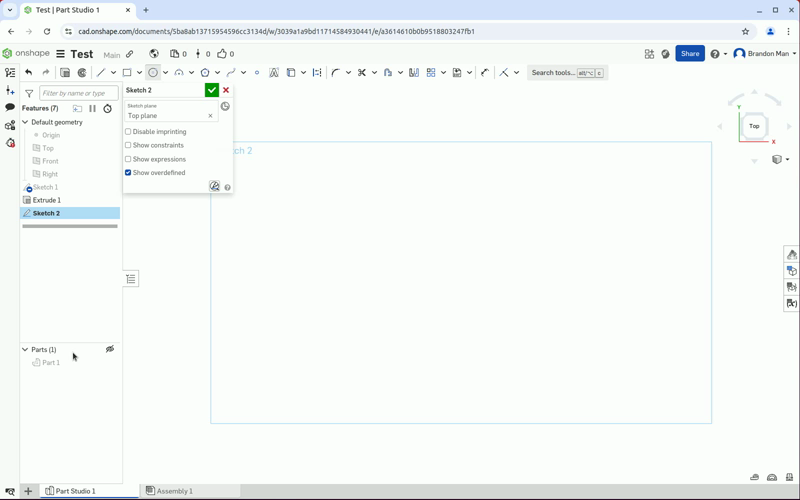
key_down(shift)
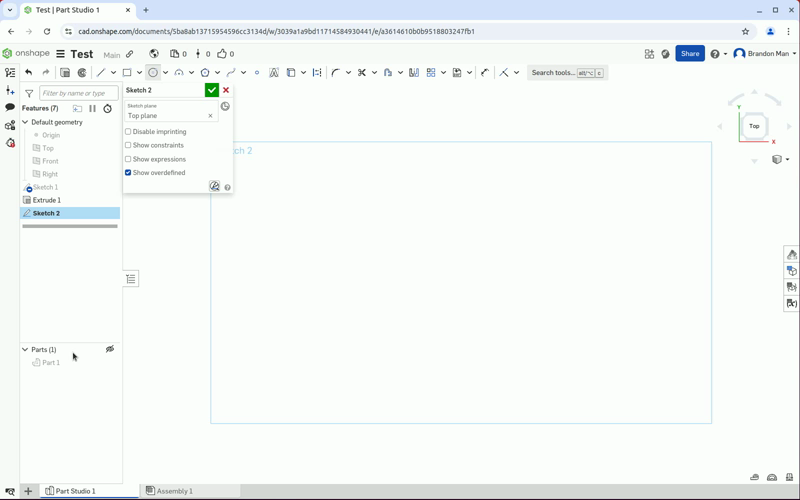
mouse_move(461, 282)
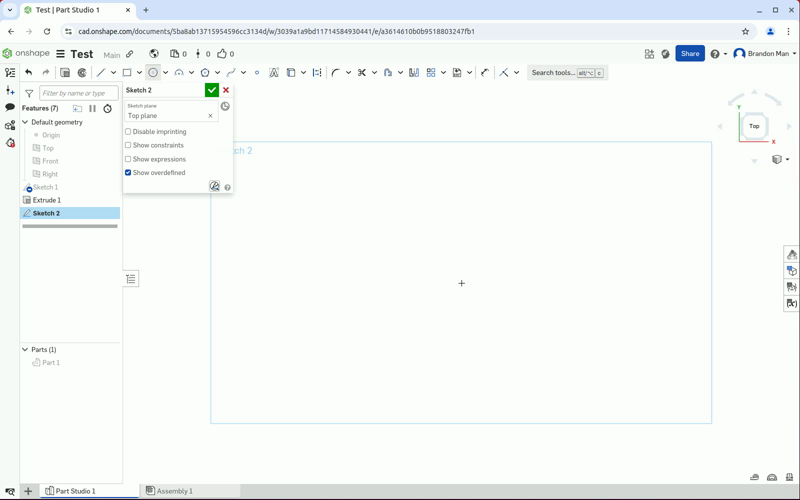
click(461, 282)
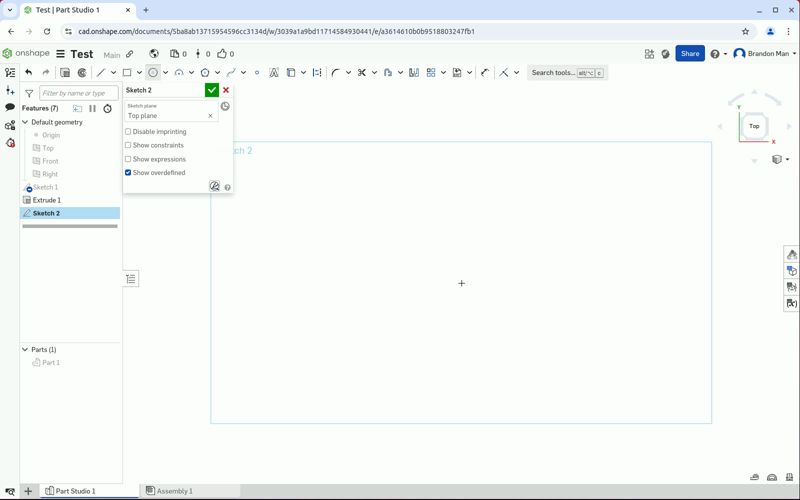
key_up(shift)
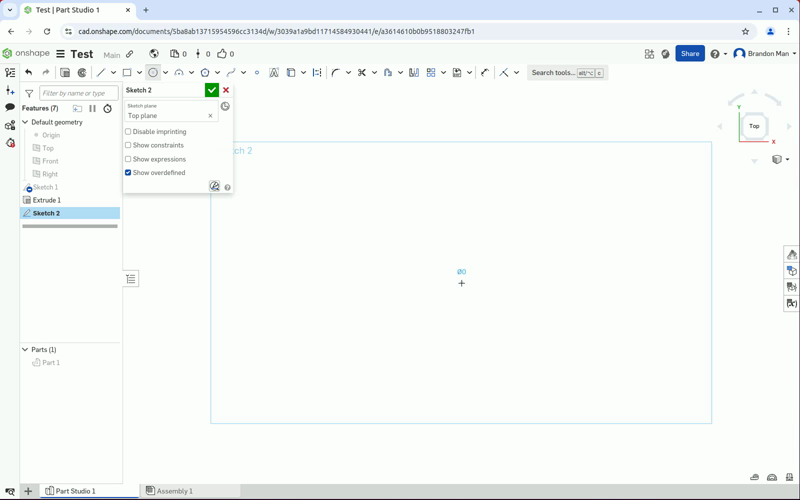
mouse_move(471, 282)
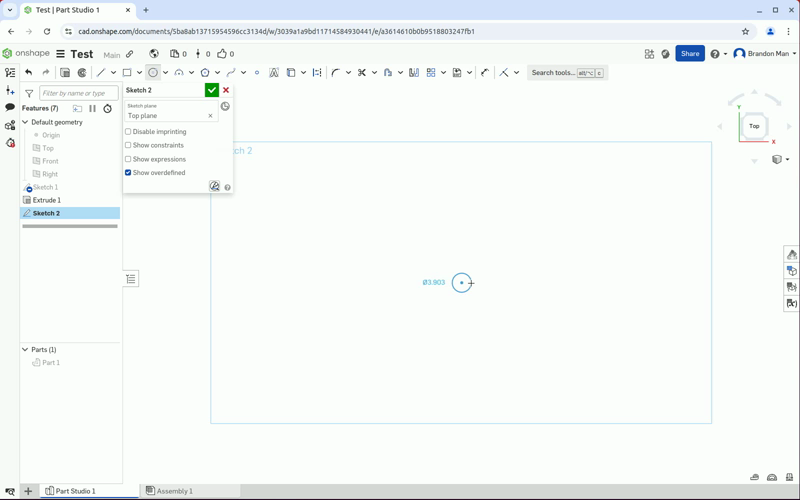
click(471, 282)
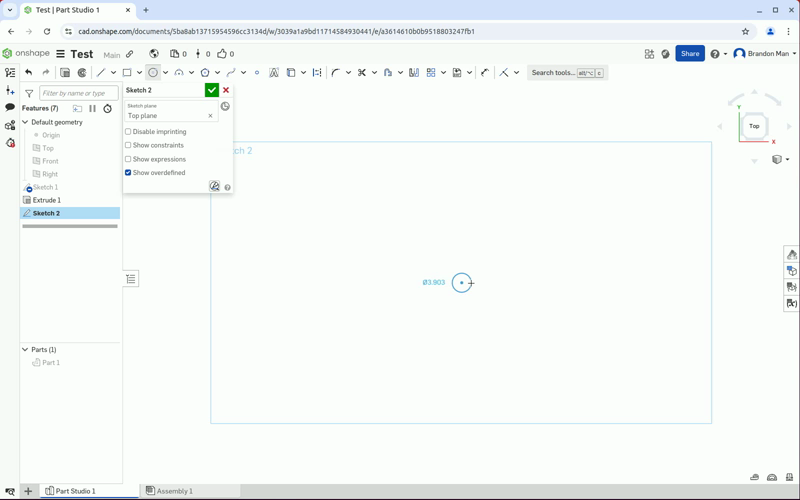
key(esc)
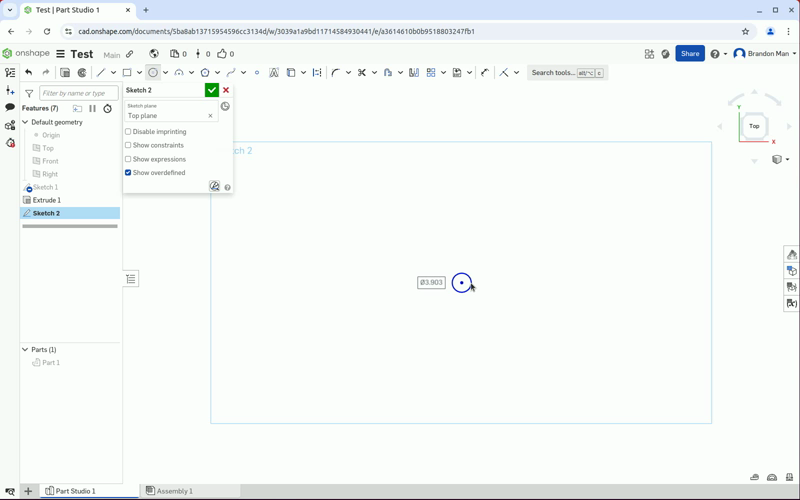
key(c)
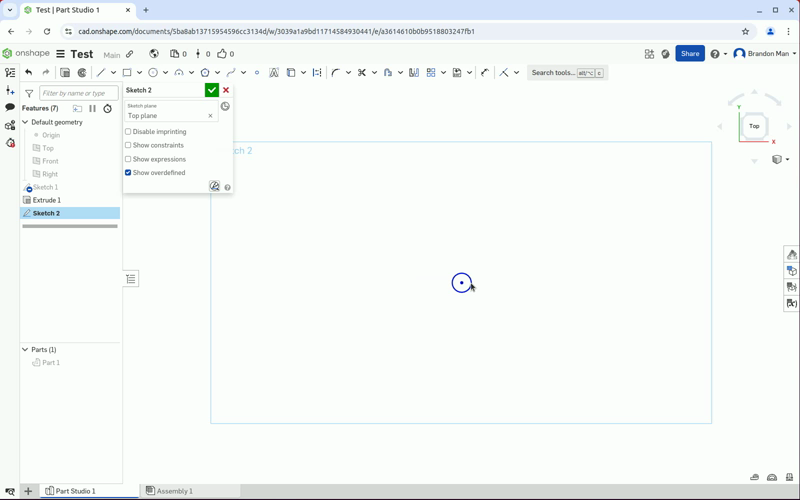
key_down(shift)
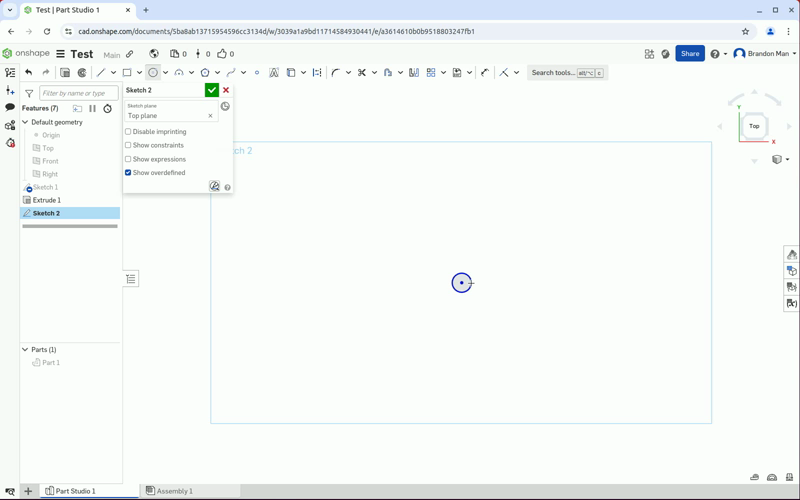
mouse_move(461, 282)
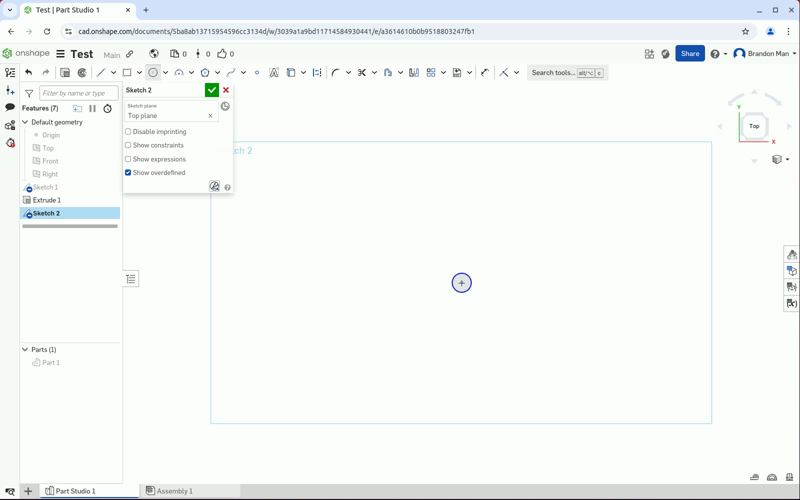
click(461, 282)
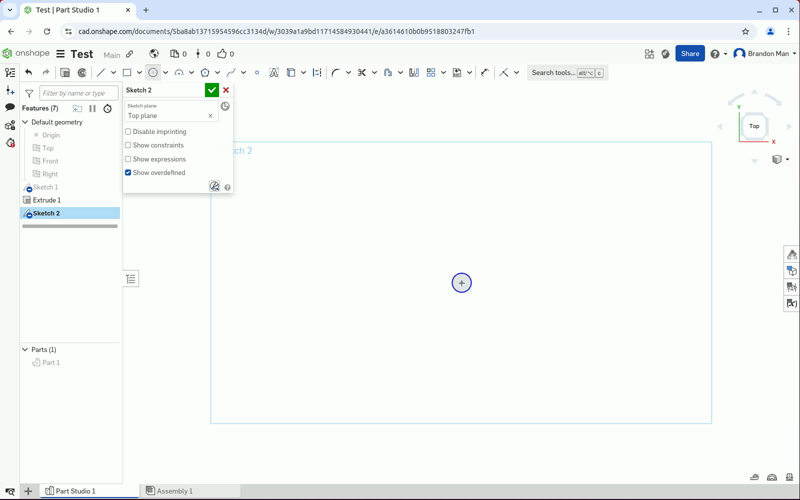
key_up(shift)
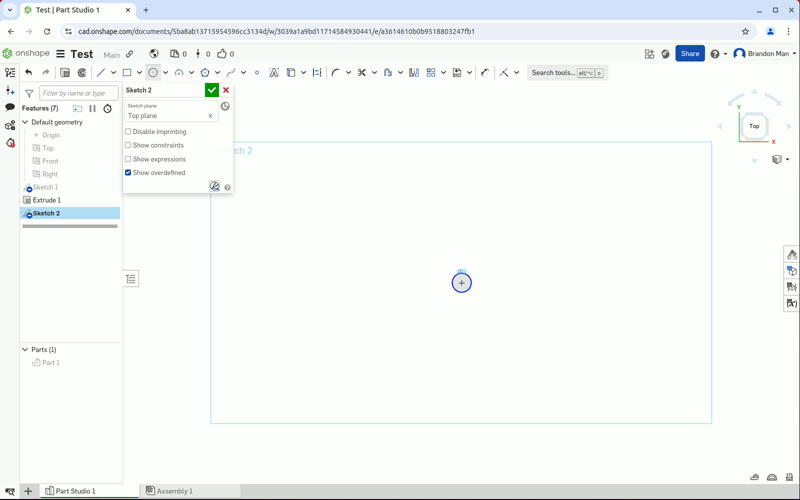
mouse_move(464, 282)
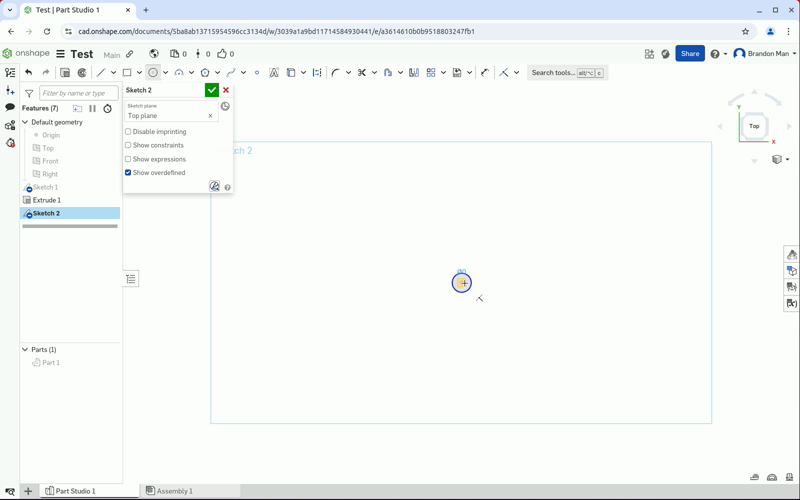
scroll(6)
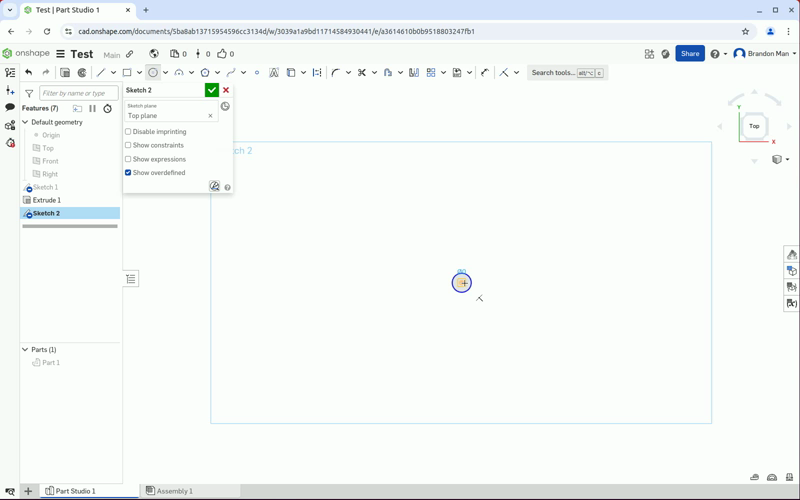
scroll(6)
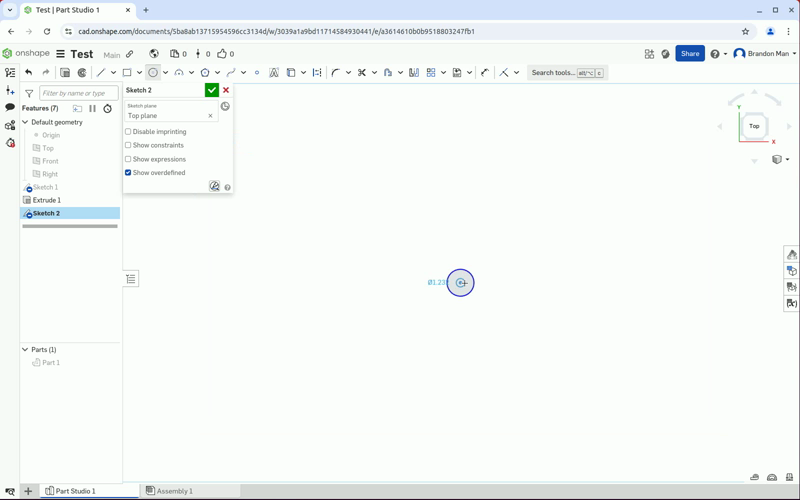
scroll(6)
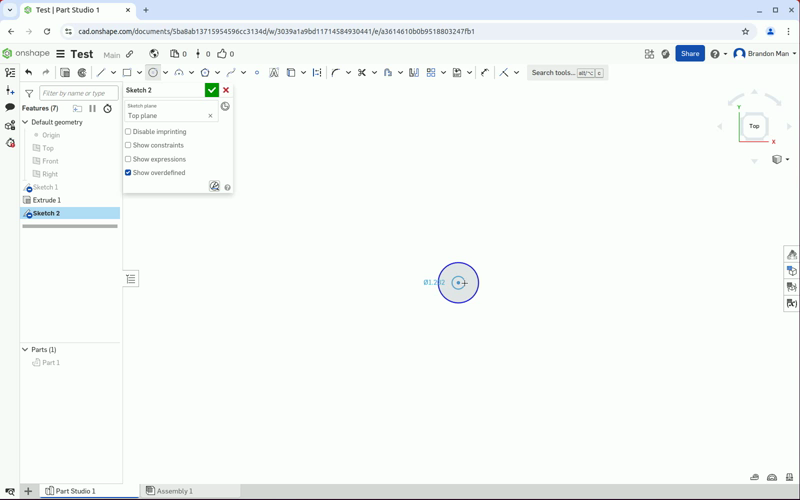
scroll(6)
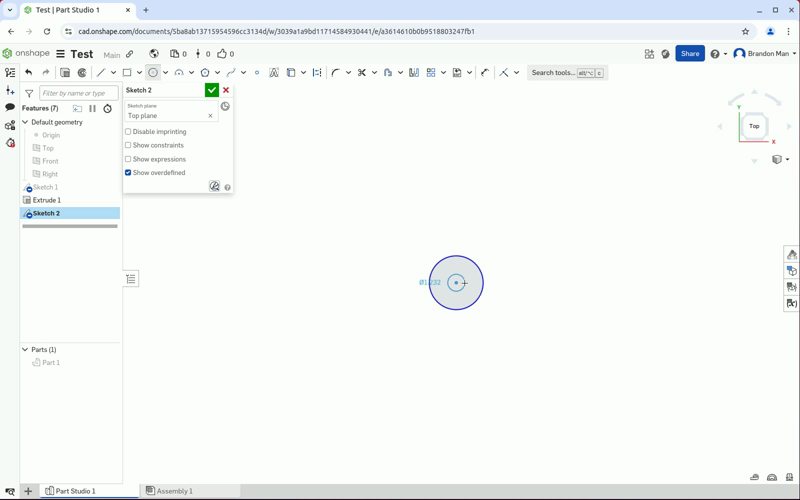
scroll(6)
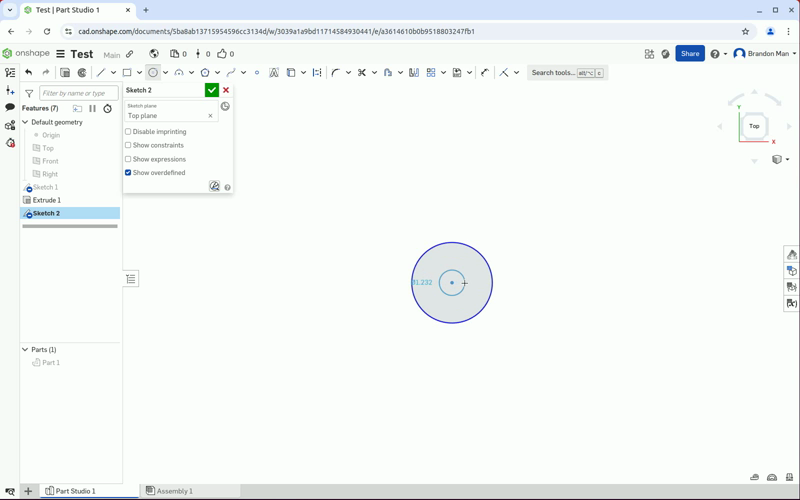
scroll(6)
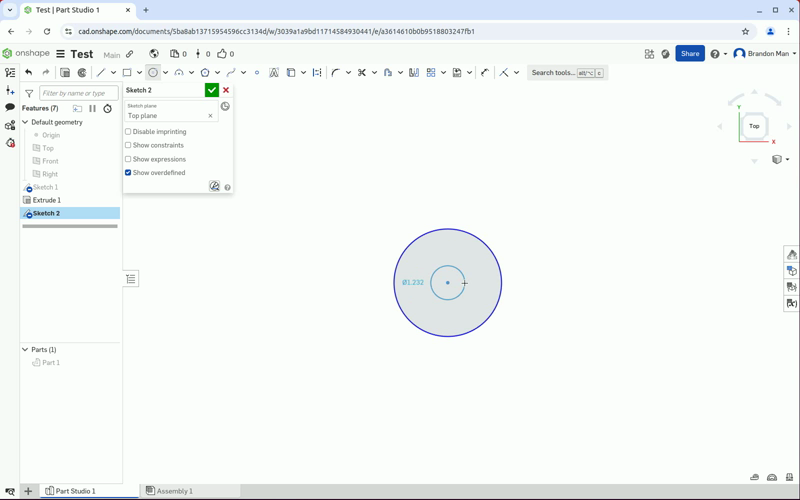
scroll(6)
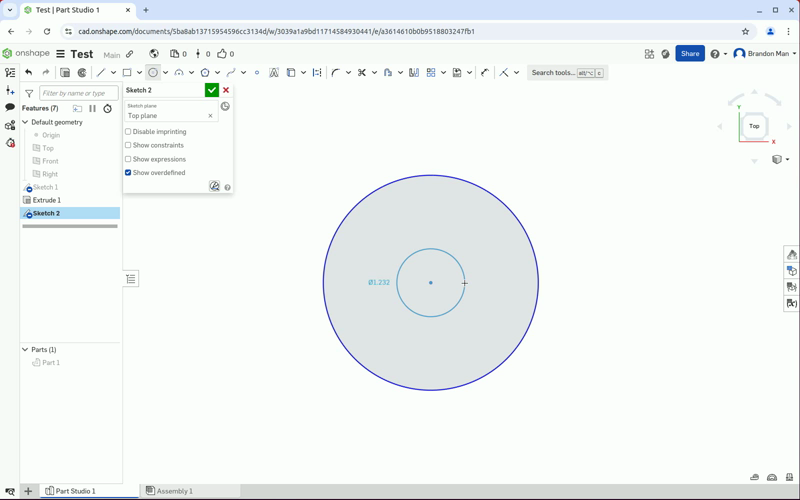
click(464, 282)
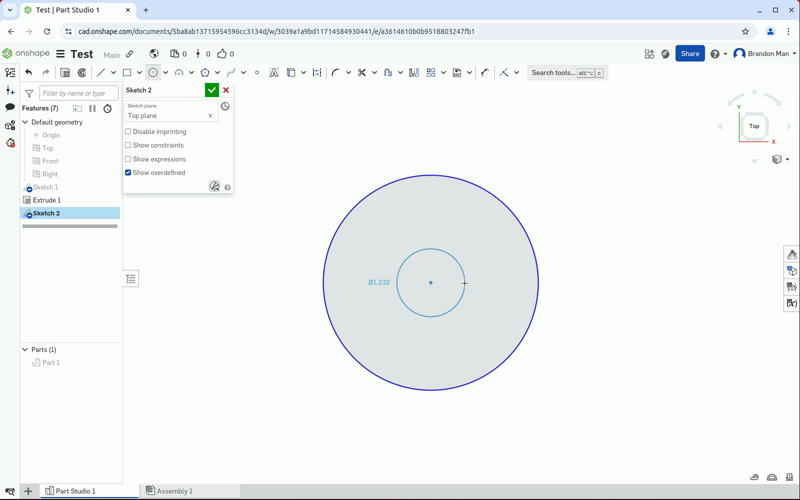
scroll(-6)
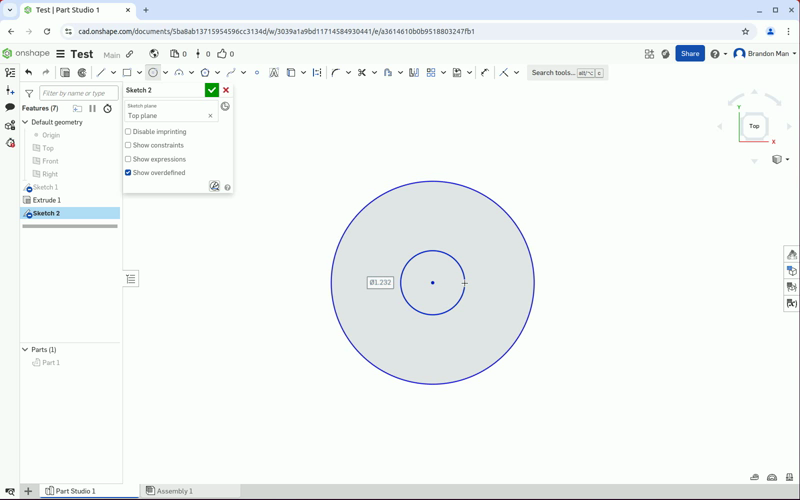
scroll(-6)
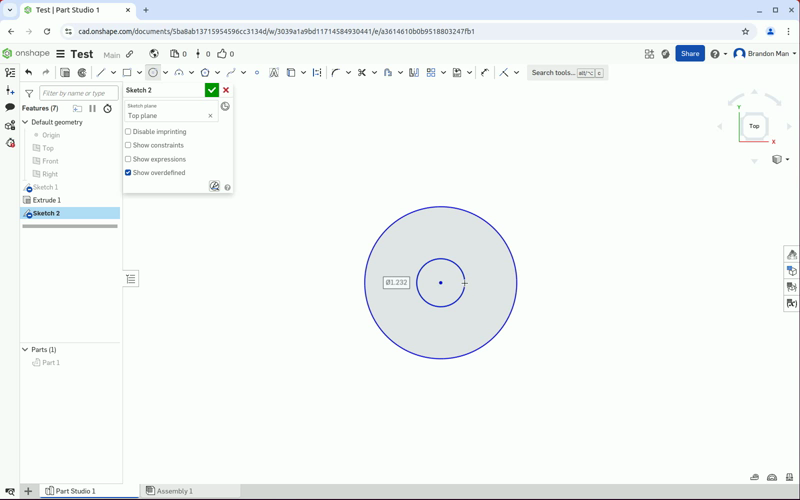
scroll(-6)
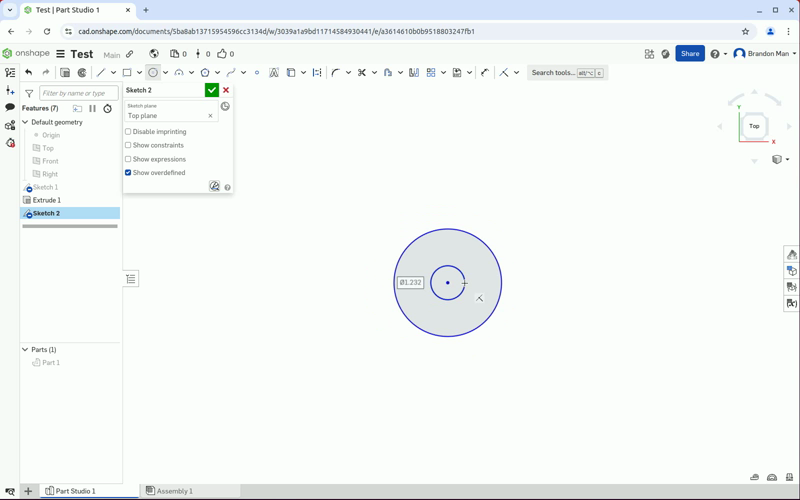
scroll(-6)
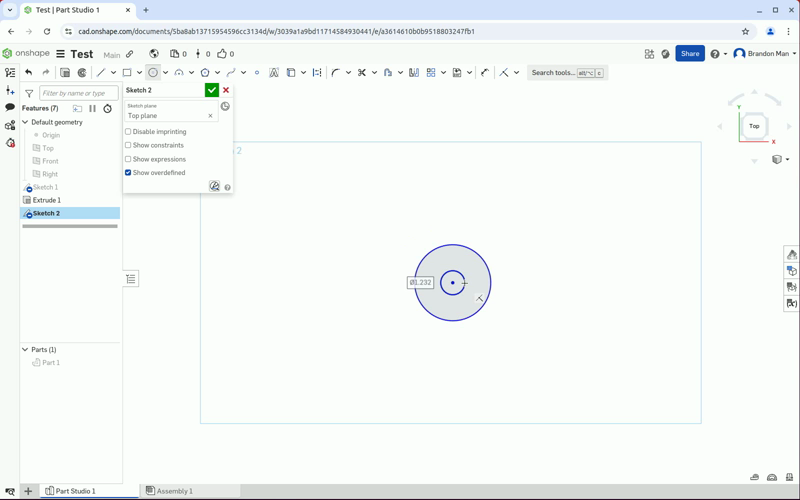
scroll(-6)
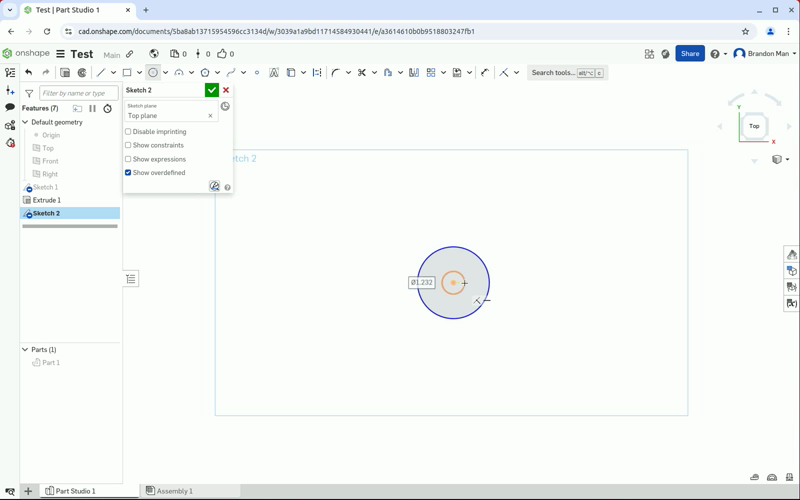
scroll(-6)
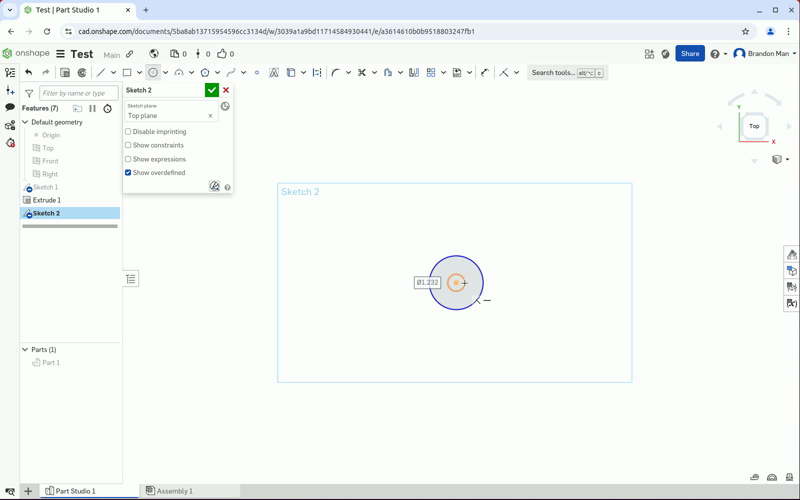
scroll(-6)
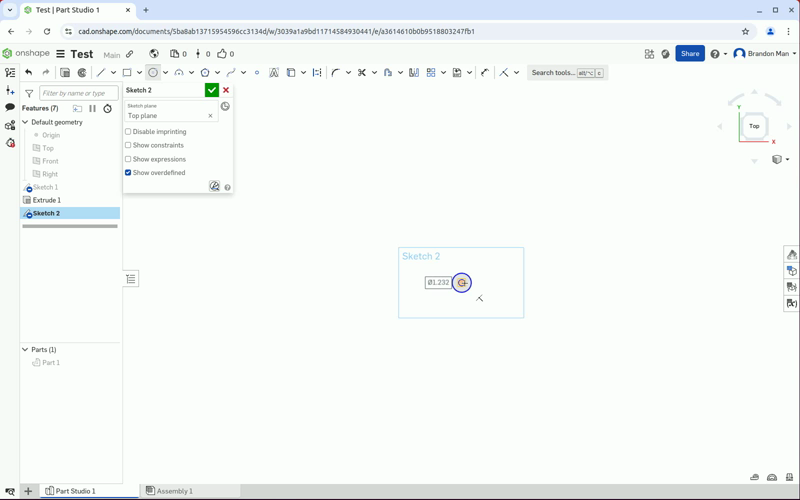
key(esc)
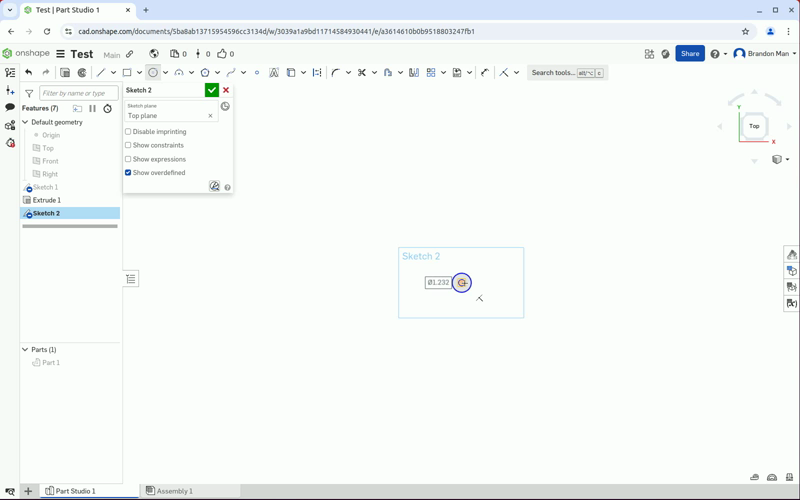
mouse_move(465, 288)
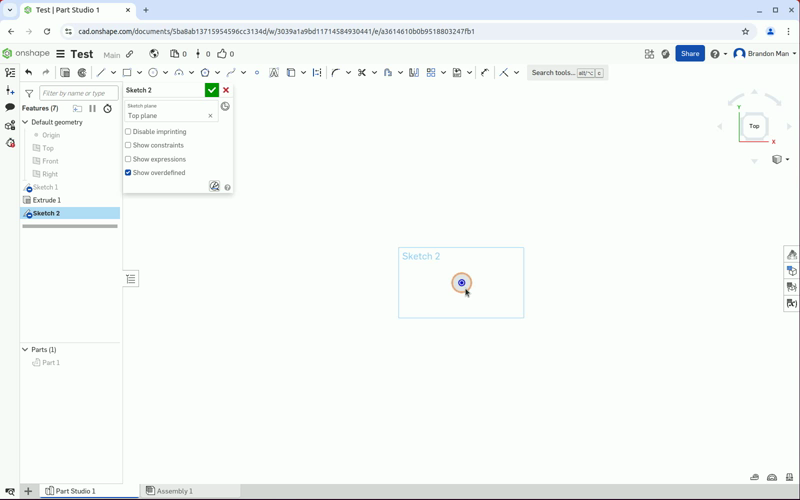
scroll(6)
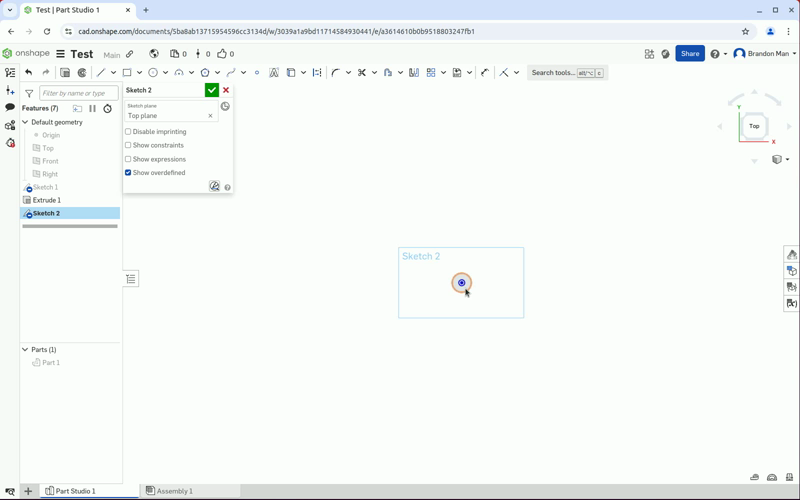
scroll(6)
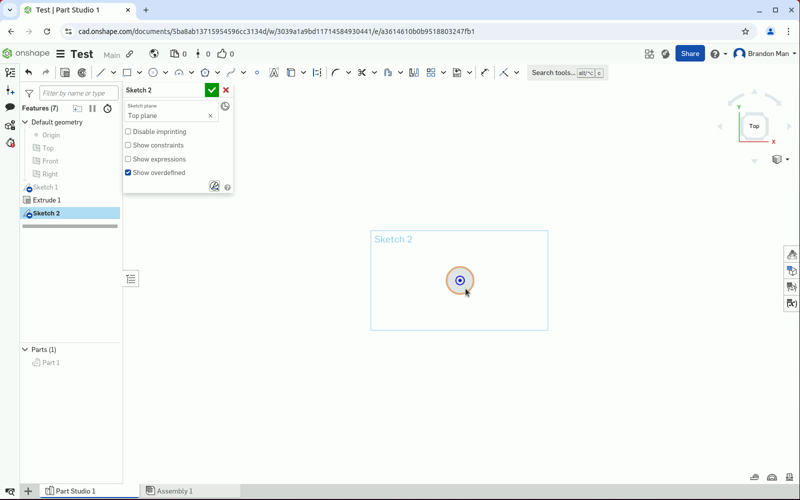
scroll(6)
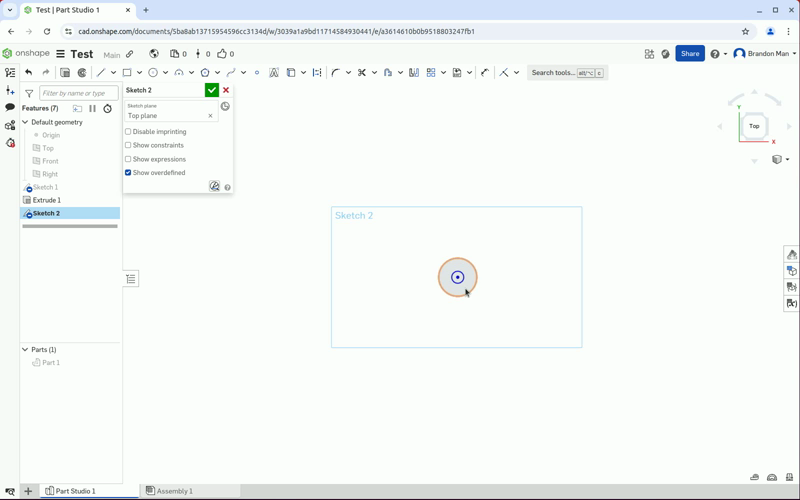
scroll(6)
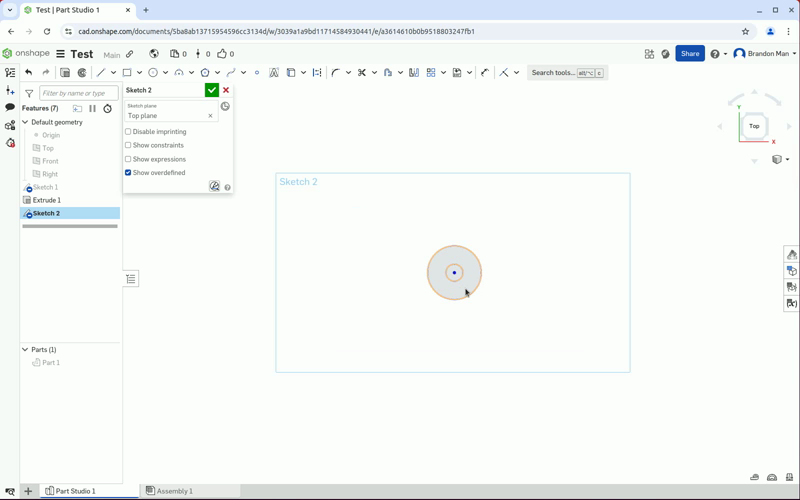
scroll(6)
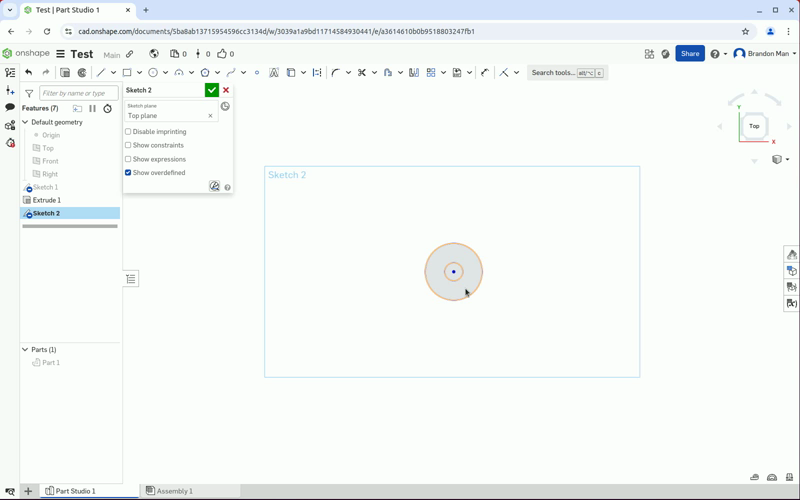
scroll(6)
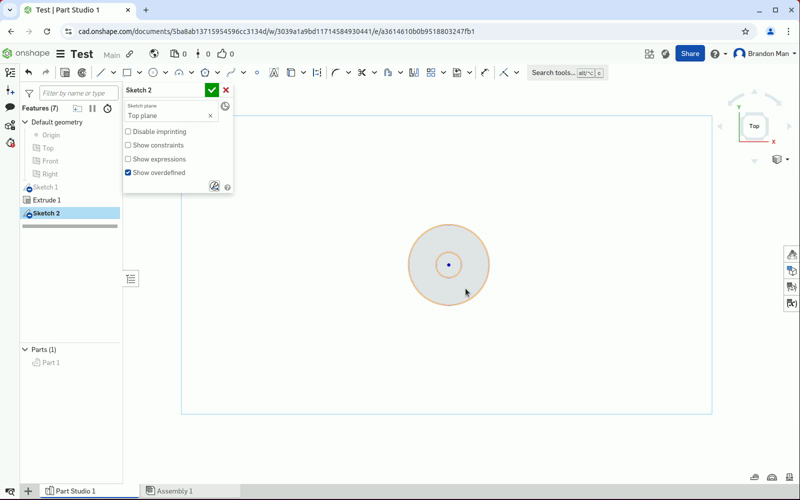
scroll(6)
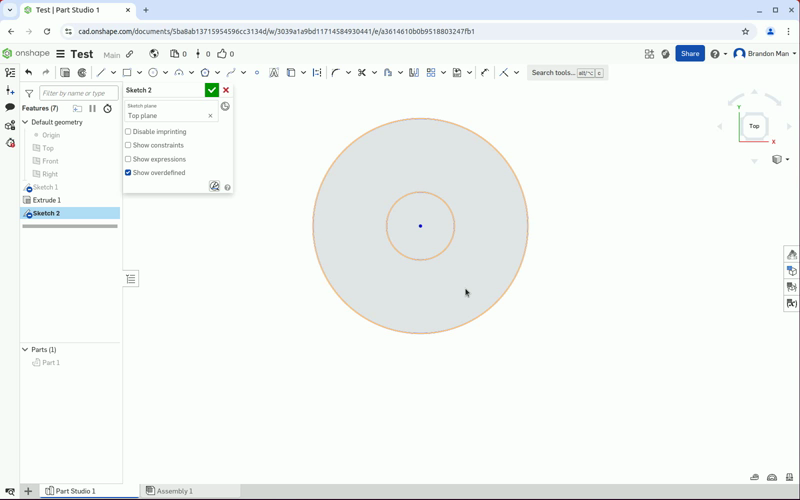
click(465, 288)
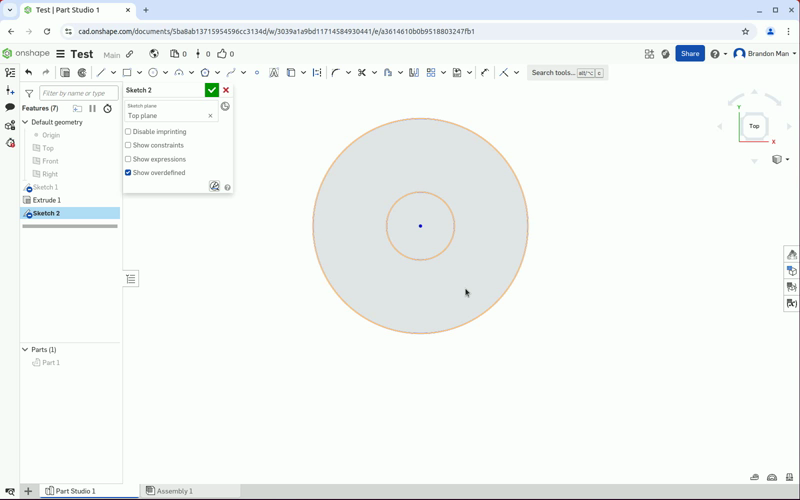
scroll(-6)
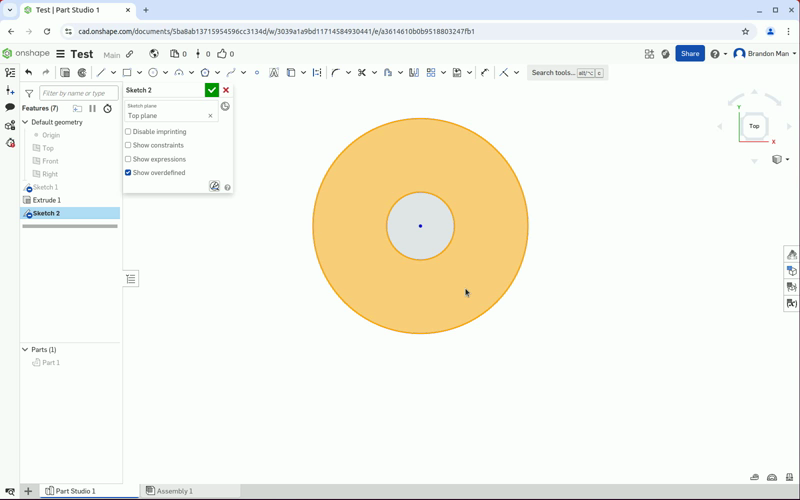
scroll(-6)
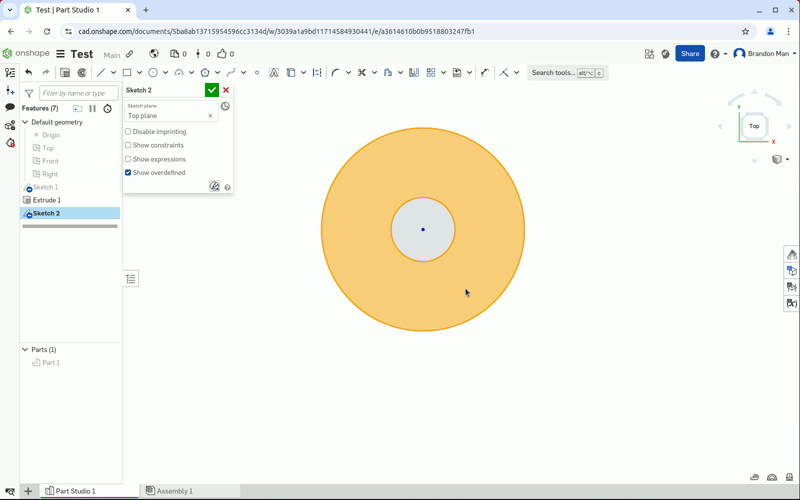
scroll(-6)
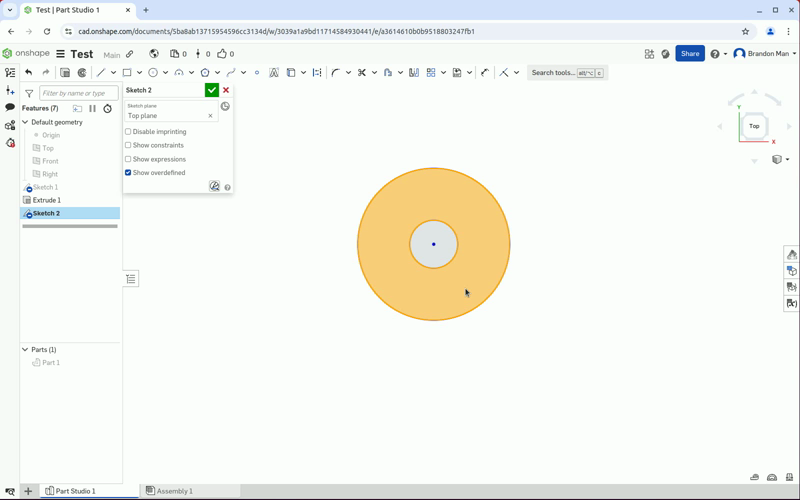
scroll(-6)
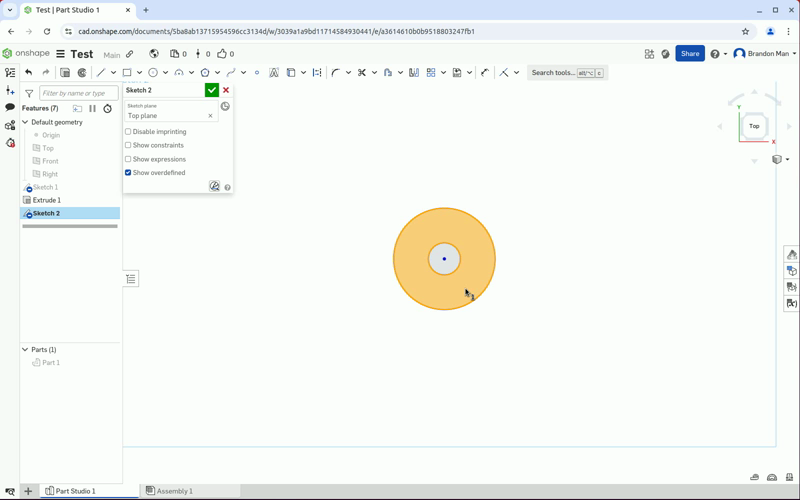
scroll(-6)
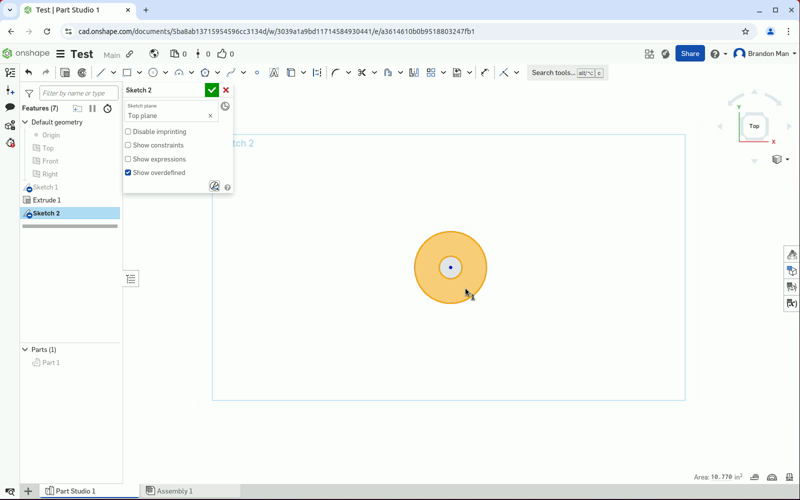
scroll(-6)
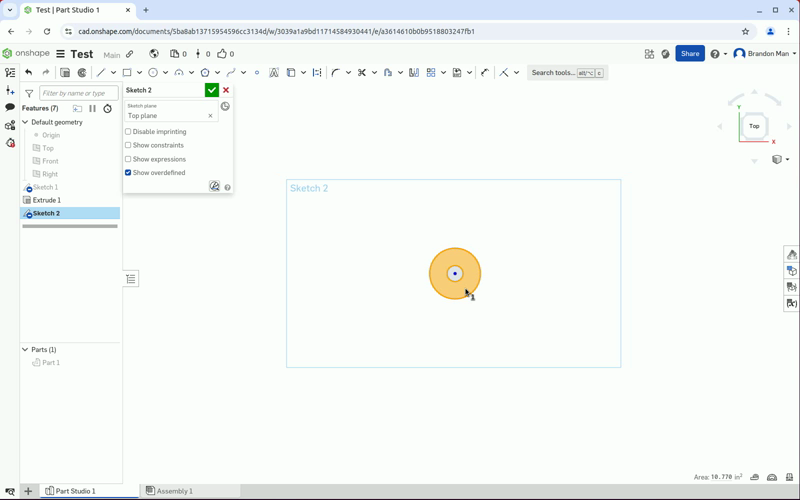
scroll(-6)
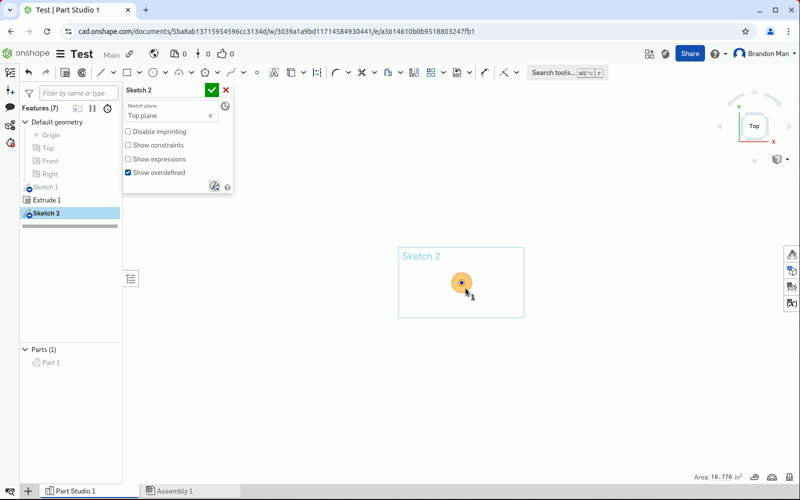
mouse_move(73, 352)
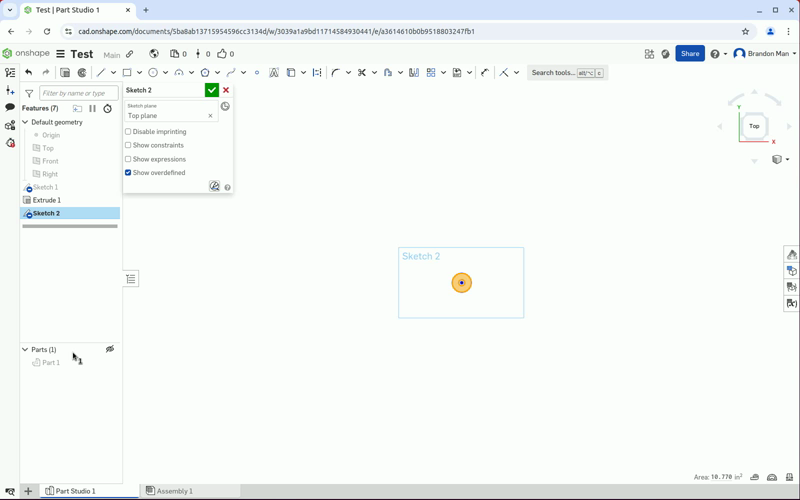
key(shift+y)
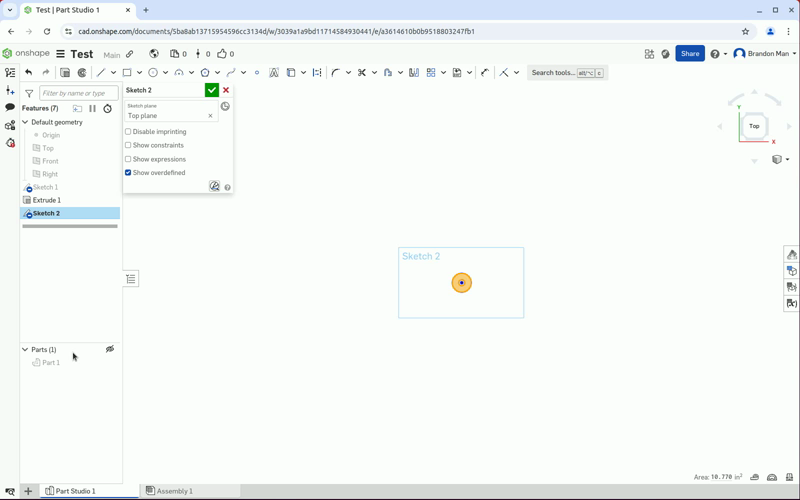
key(shift+e)
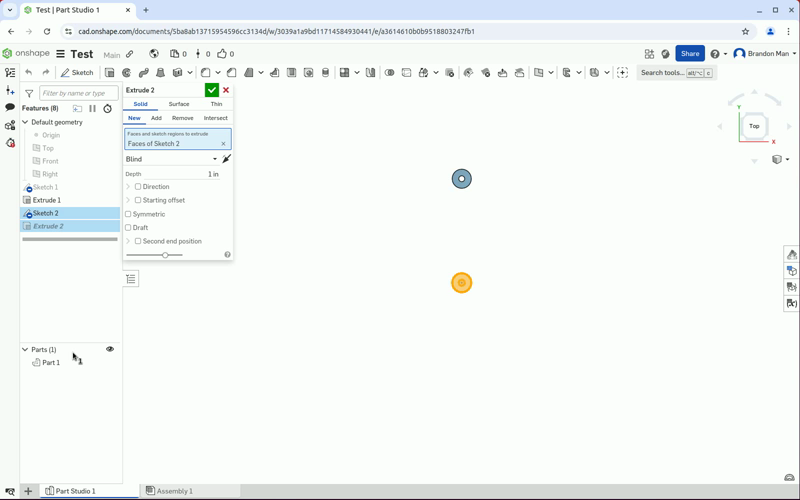
mouse_move(143, 106)
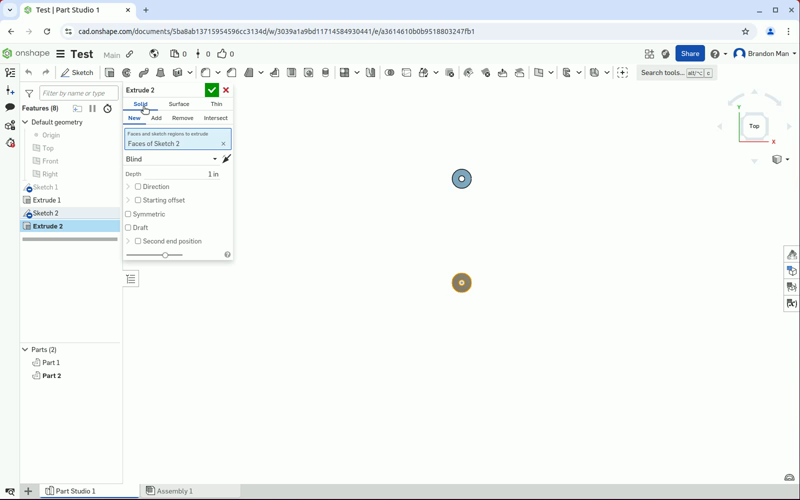
click(143, 106)
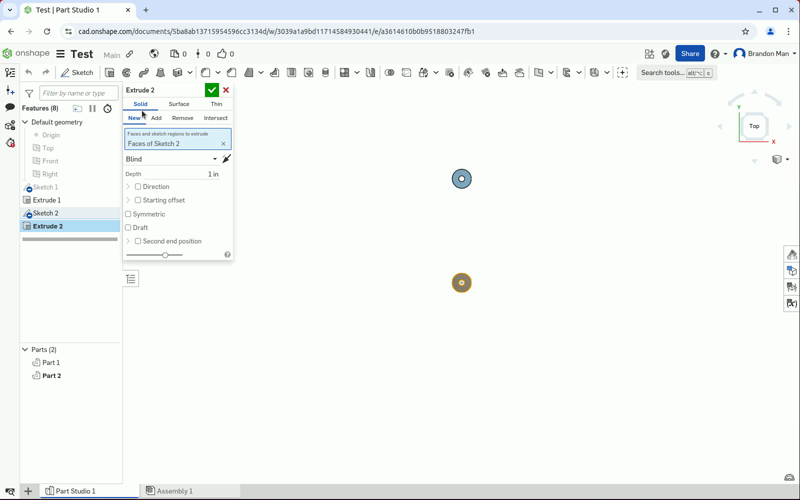
mouse_move(137, 120)
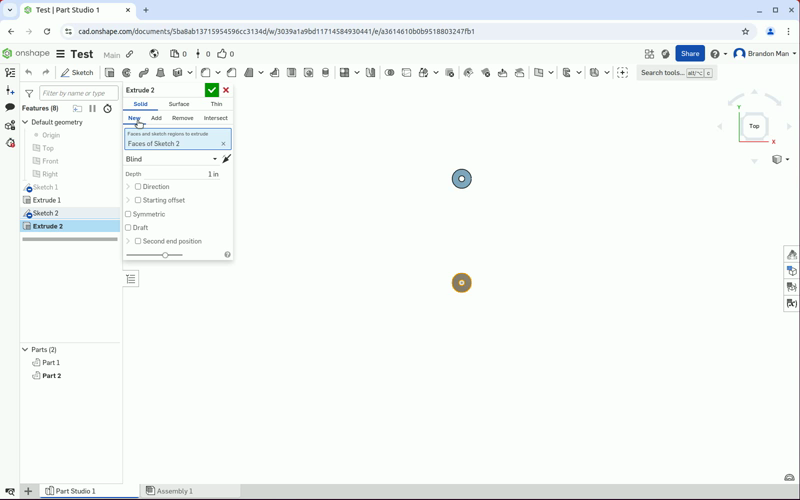
click(137, 120)
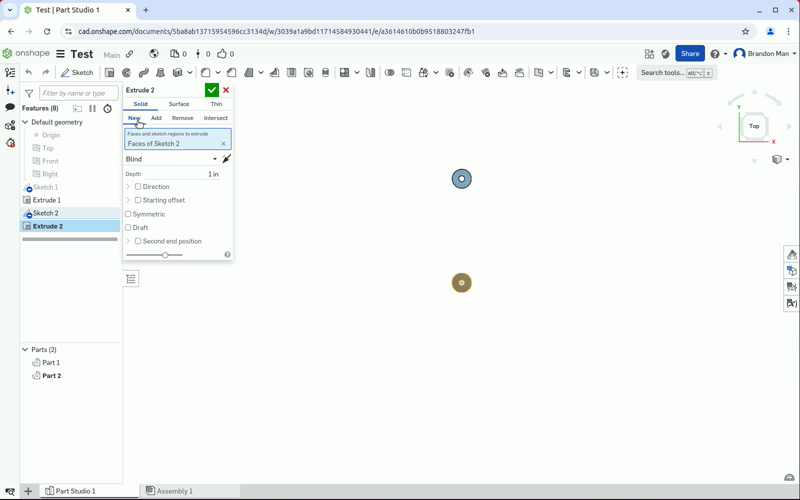
key(tab, 4)
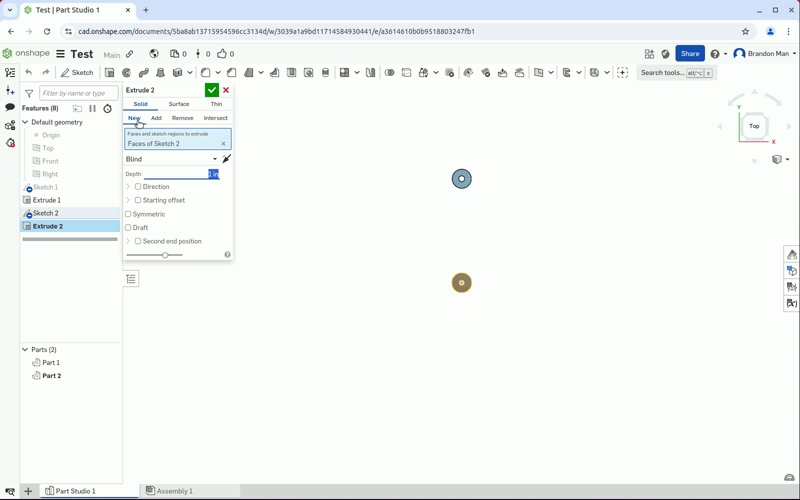
text(0.481)
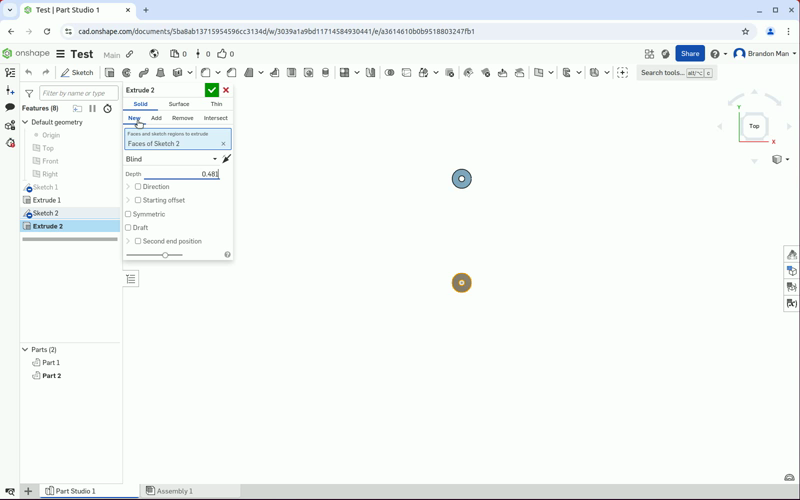
key(enter)
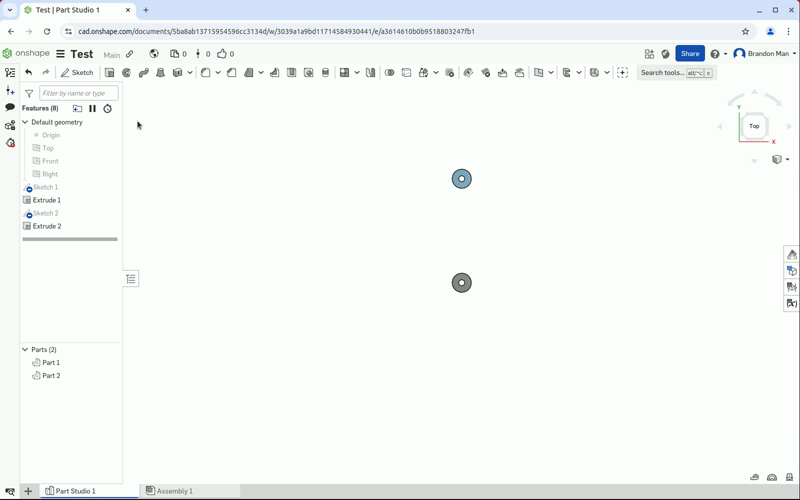
key(shift+h)
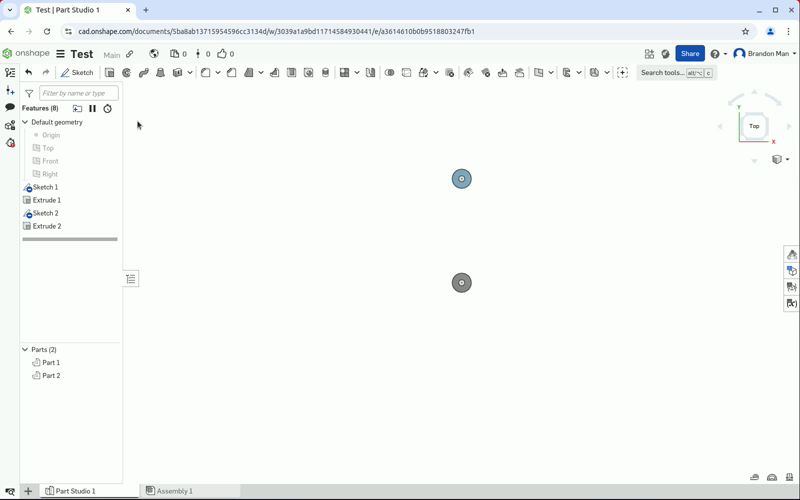
key(shift+h)
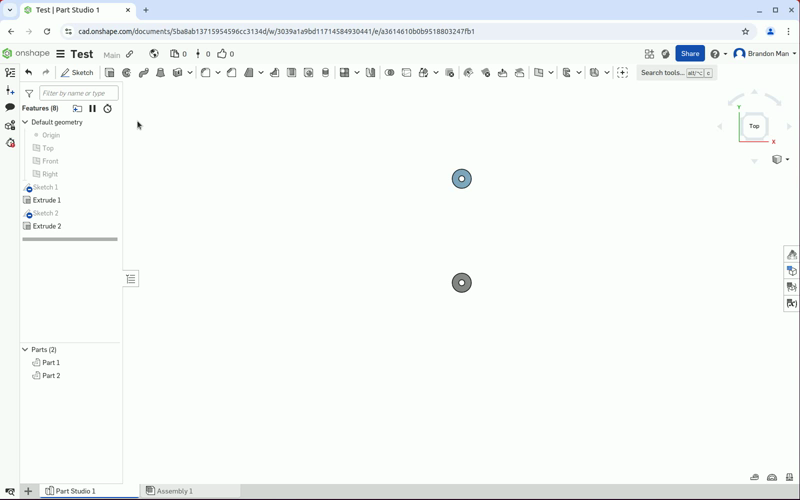
mouse_move(73, 189)
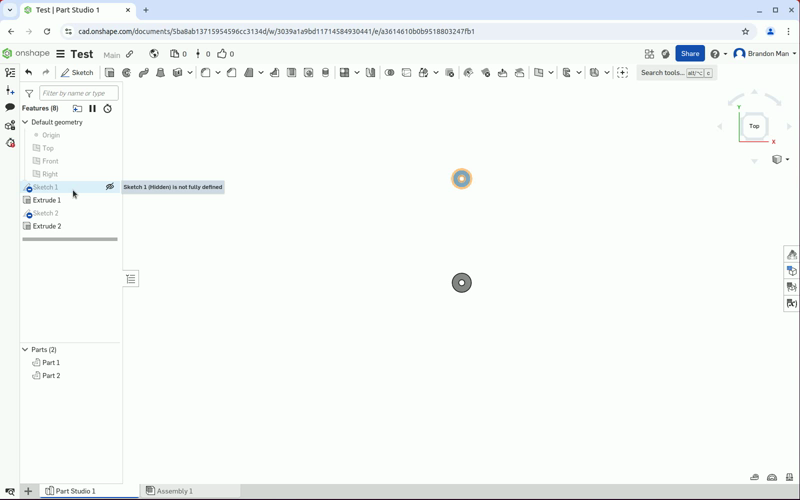
click(73, 189)
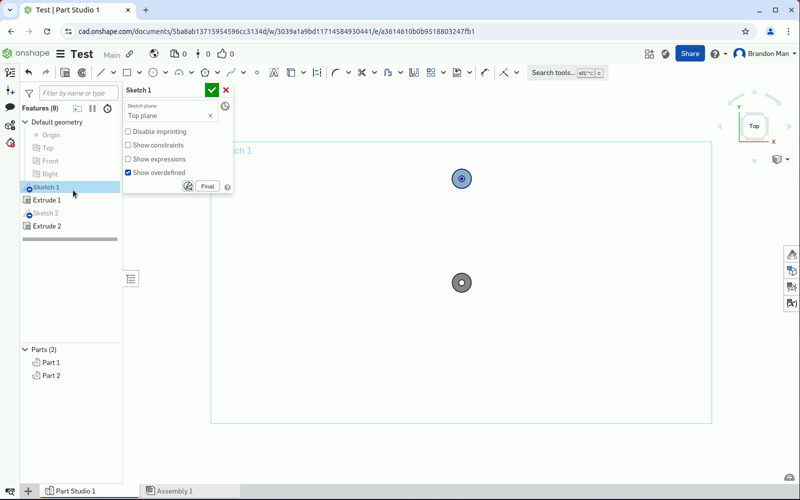
mouse_move(229, 92)
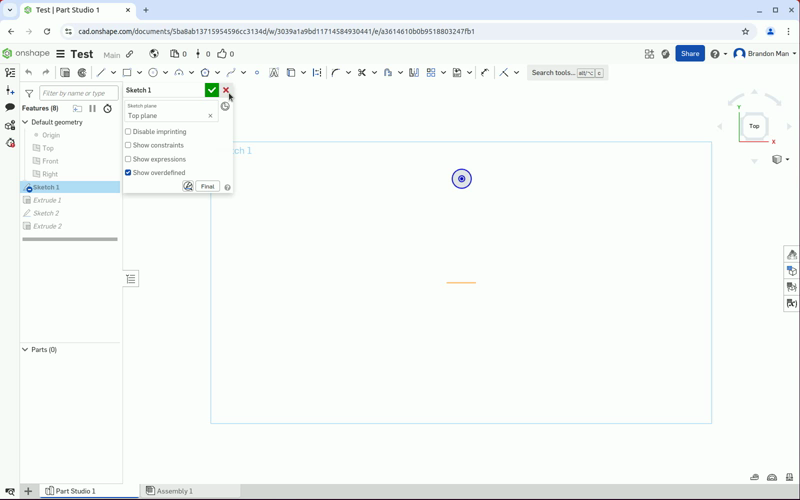
click(229, 92)
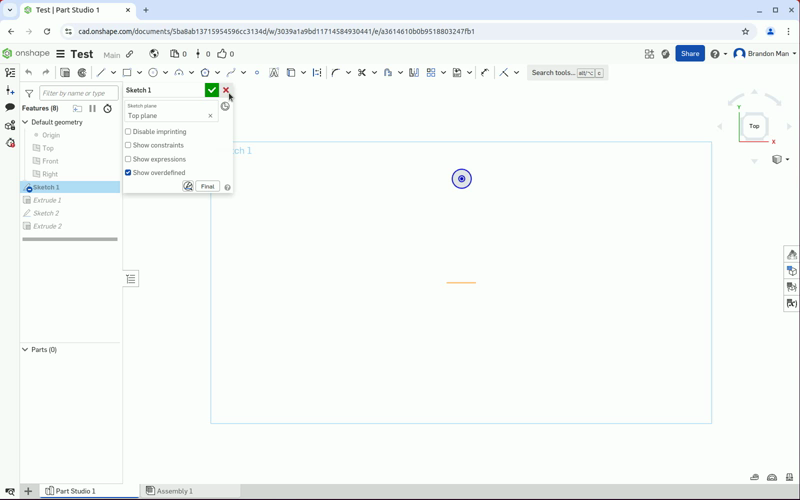
key(shift+s)
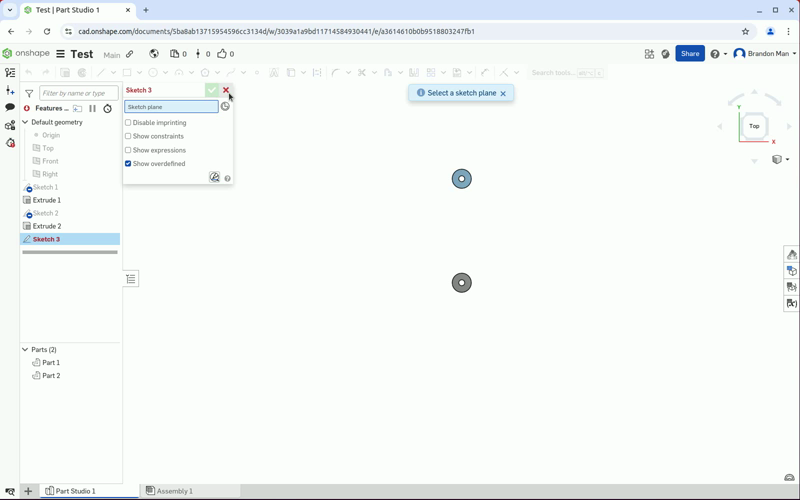
mouse_move(73, 150)
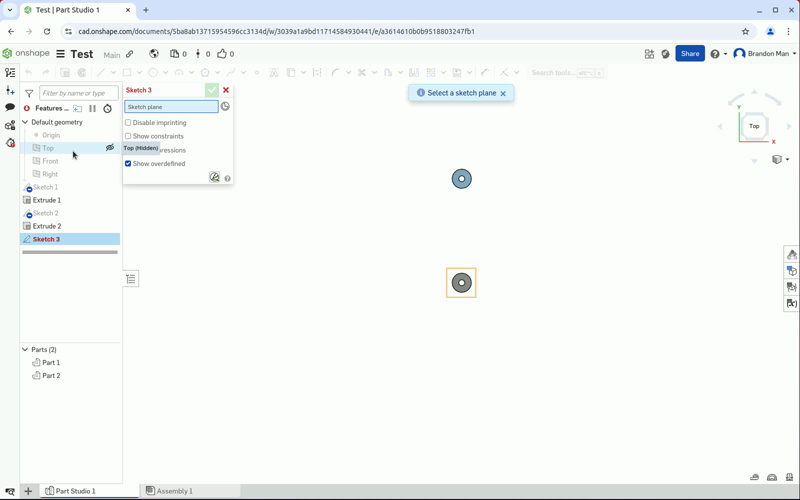
click(73, 150)
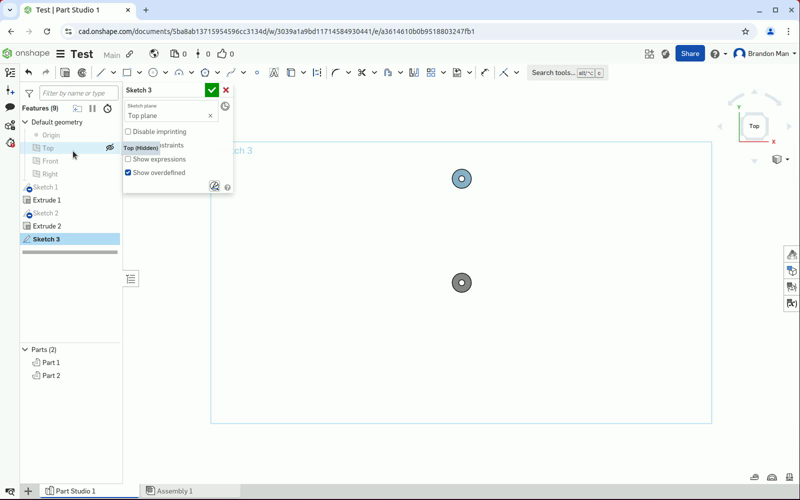
mouse_move(73, 352)
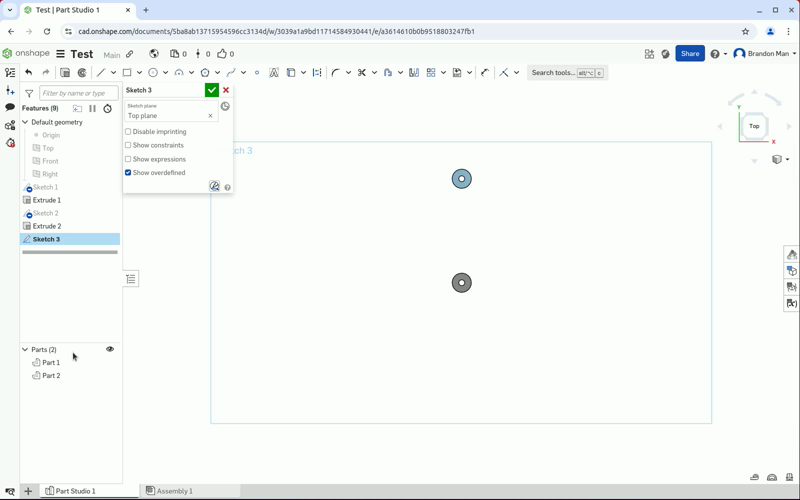
key(y)
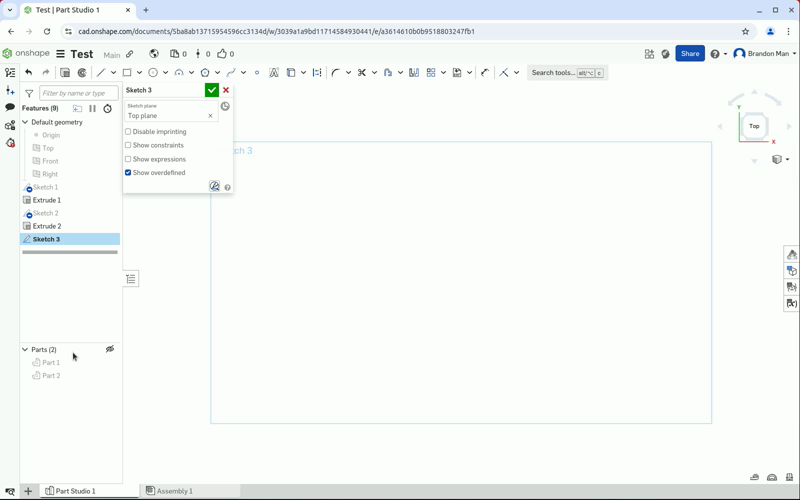
key(c)
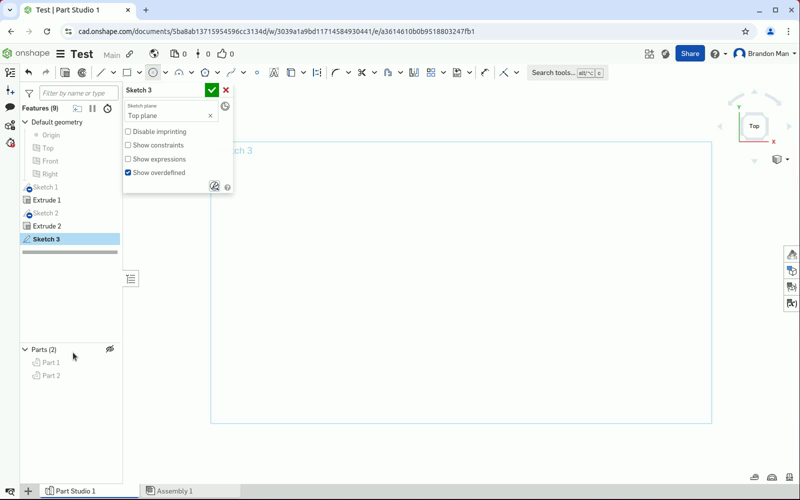
key_down(shift)
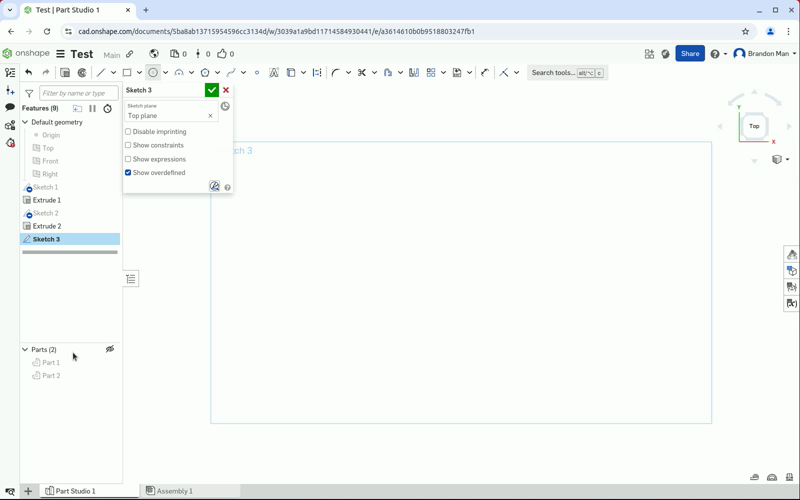
mouse_move(501, 282)
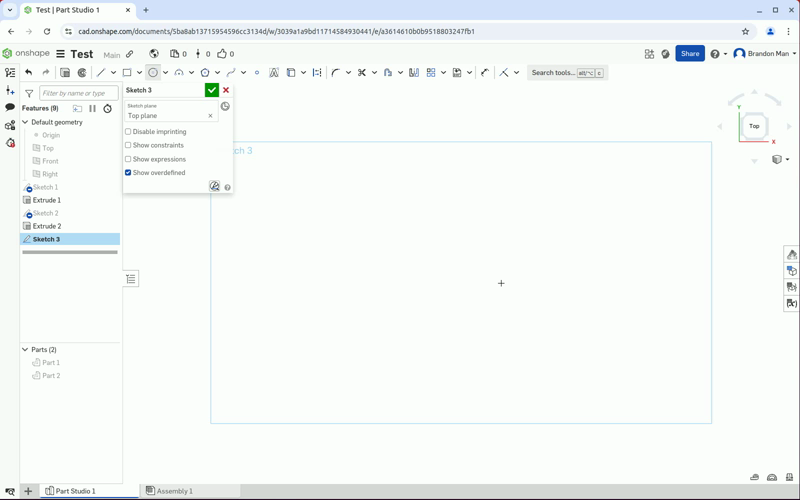
click(501, 282)
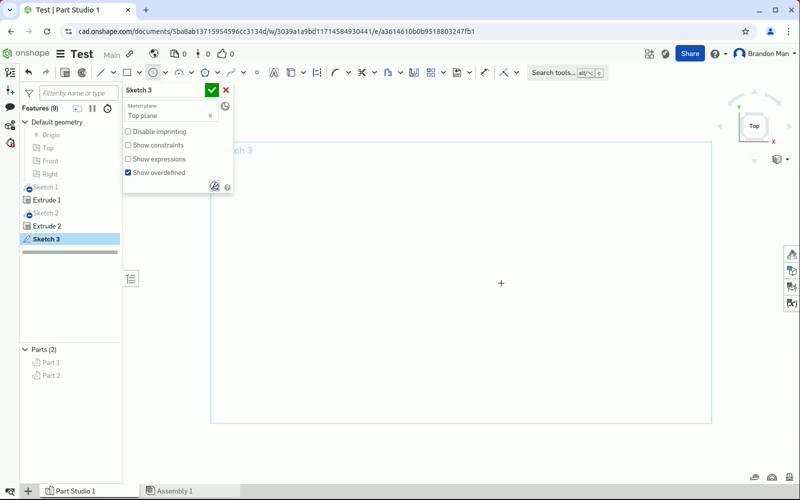
key_up(shift)
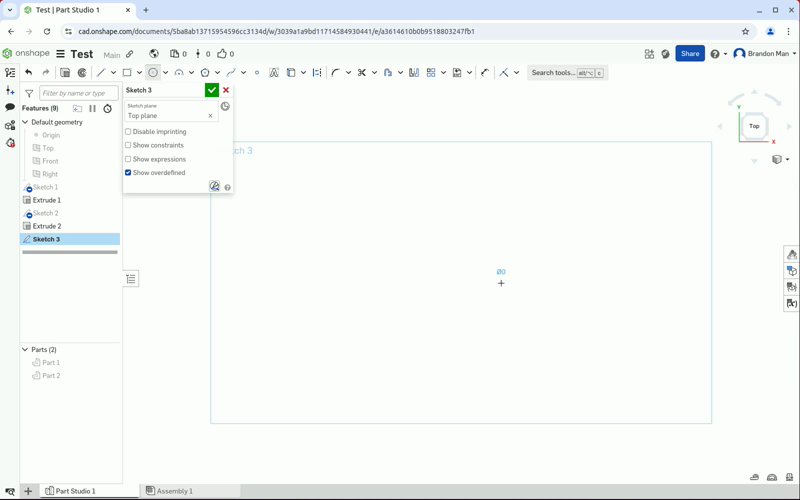
mouse_move(508, 282)
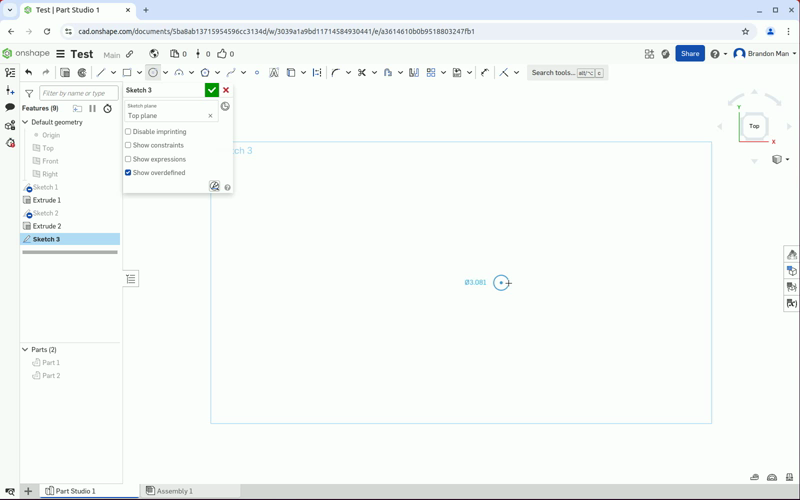
click(508, 282)
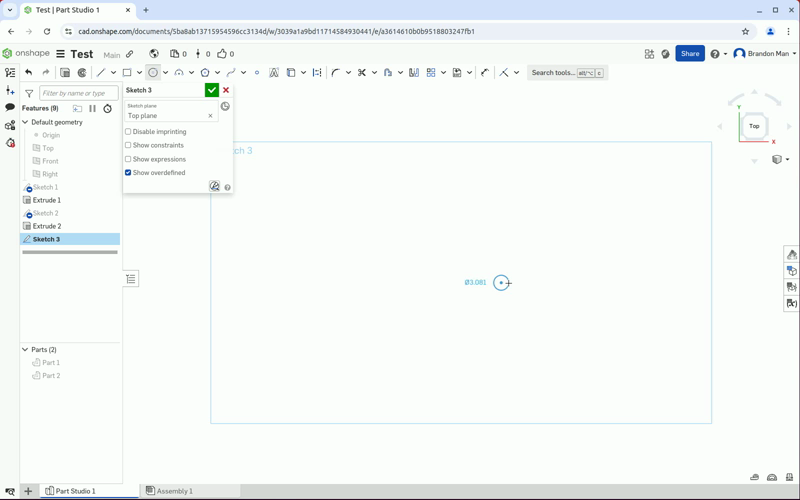
key(esc)
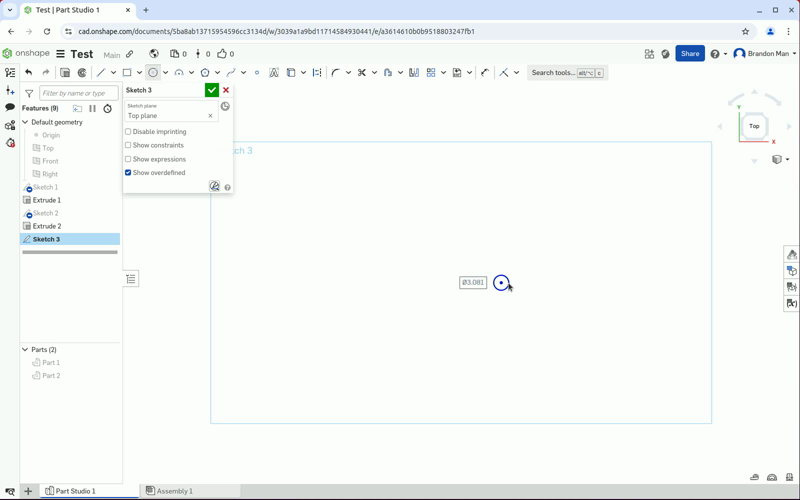
key(c)
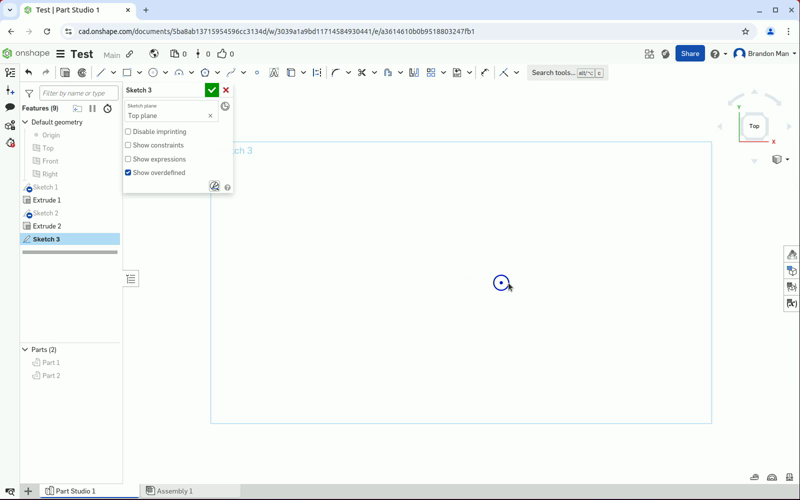
key_down(shift)
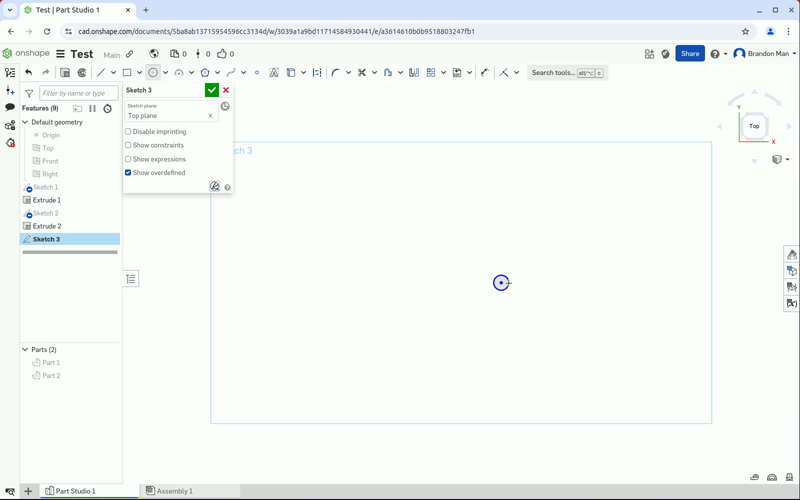
mouse_move(501, 282)
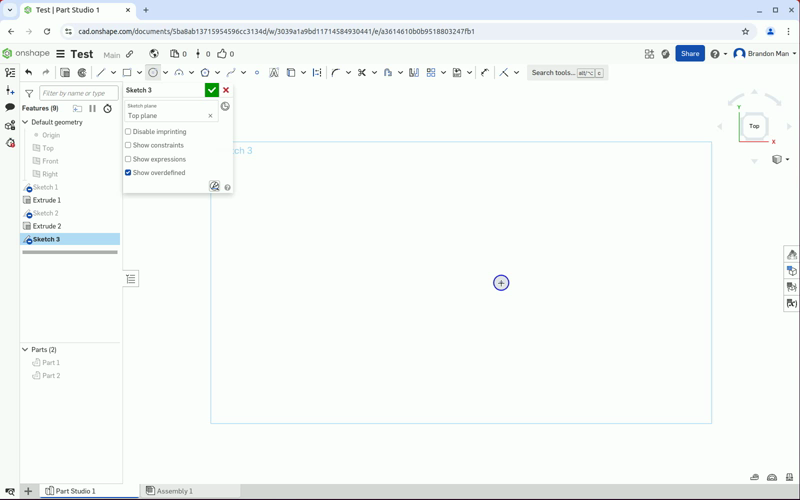
click(501, 282)
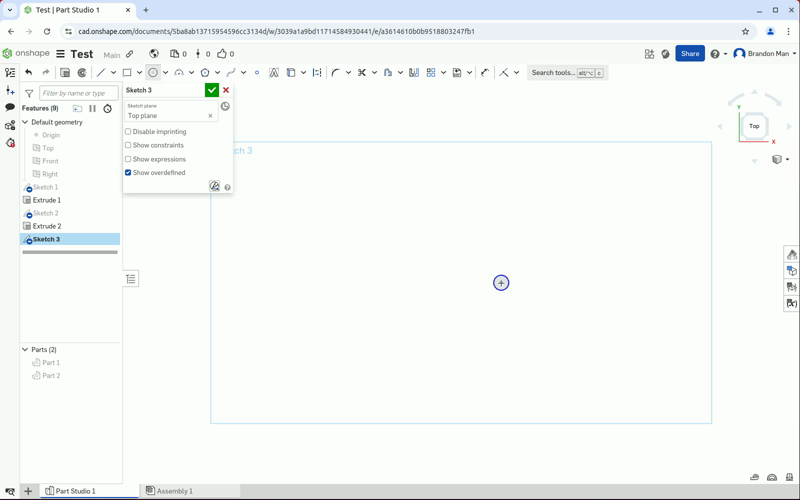
key_up(shift)
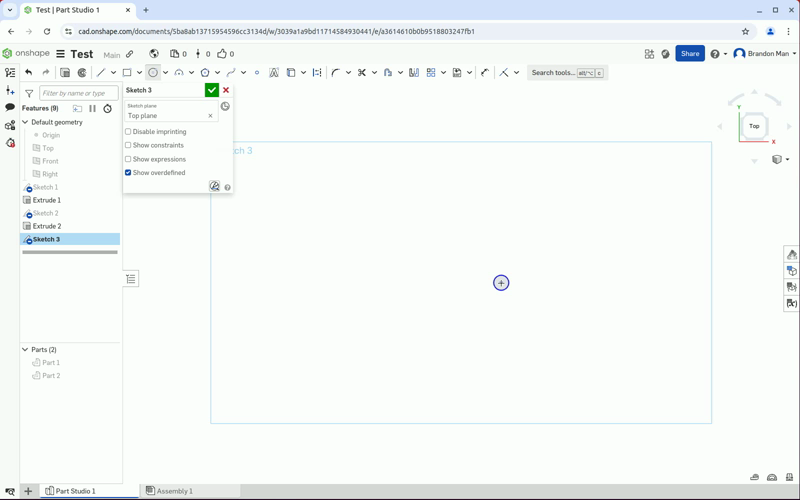
mouse_move(504, 282)
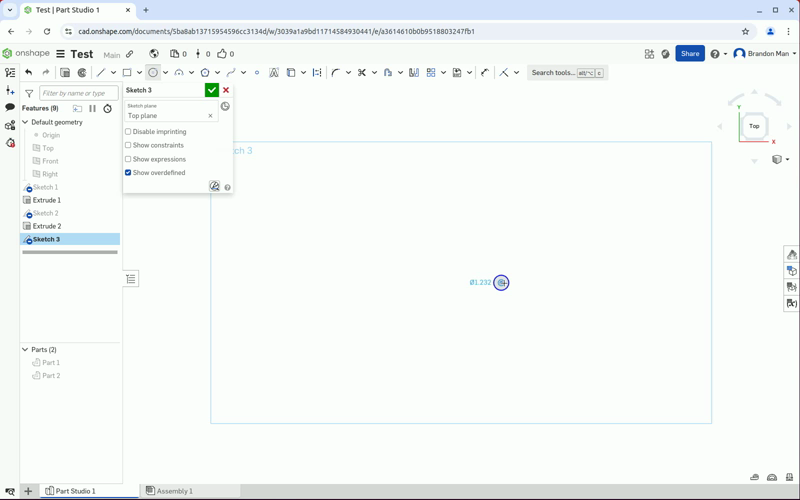
scroll(6)
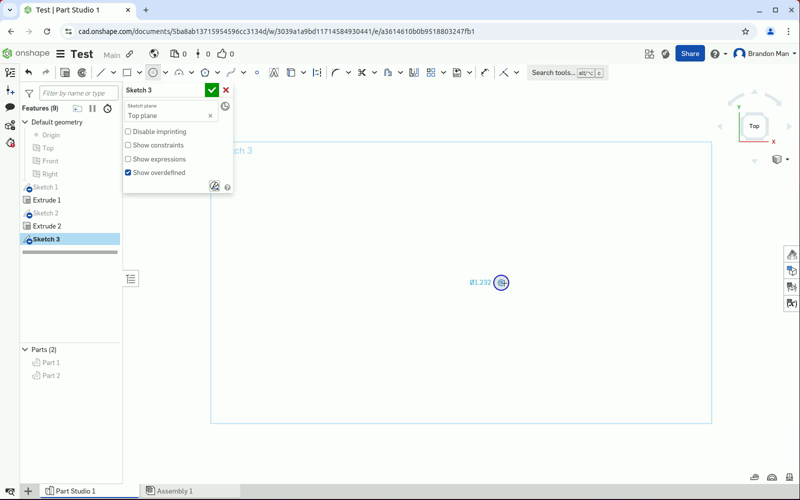
scroll(6)
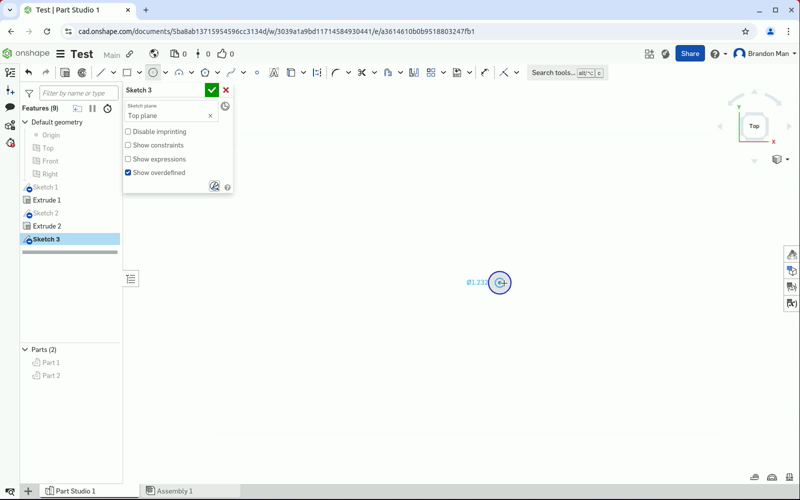
scroll(6)
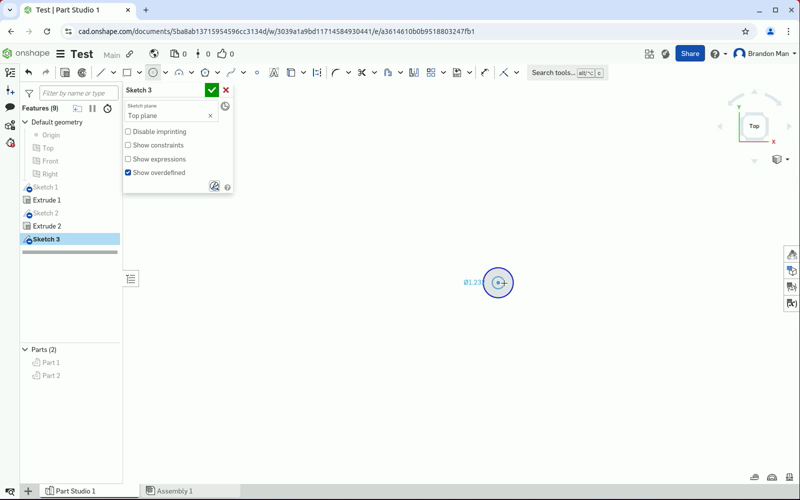
scroll(6)
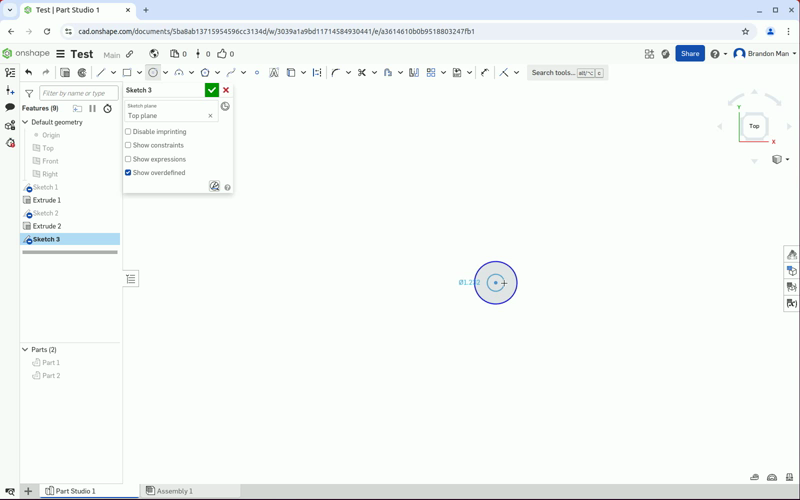
scroll(6)
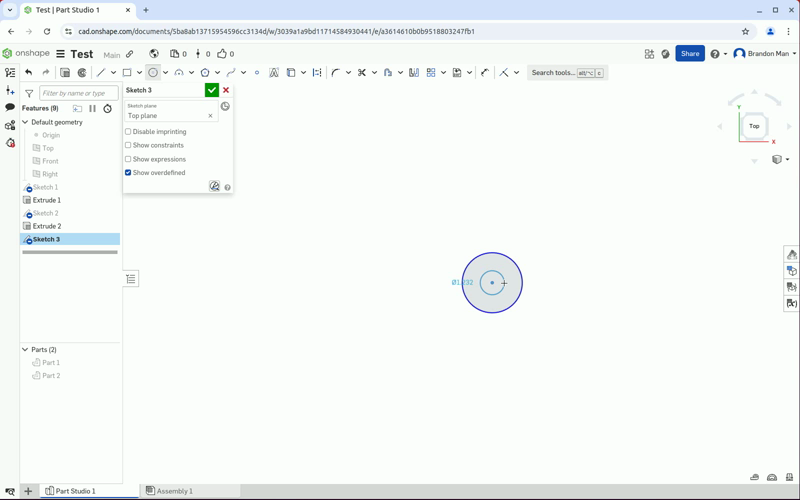
scroll(6)
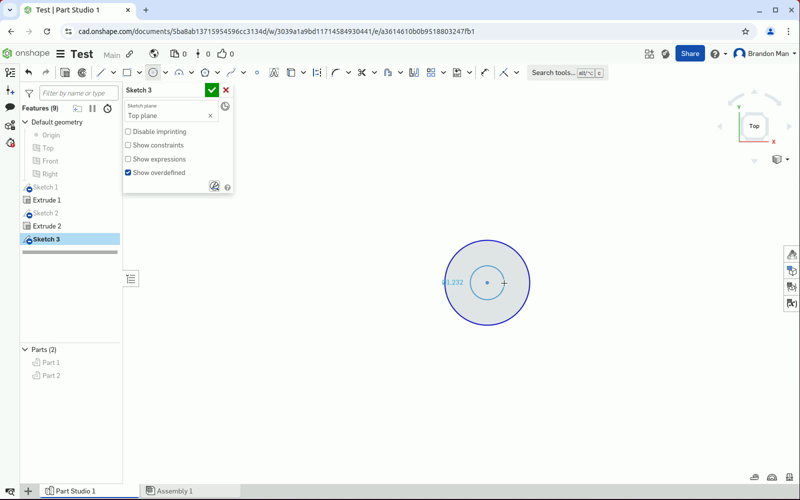
scroll(6)
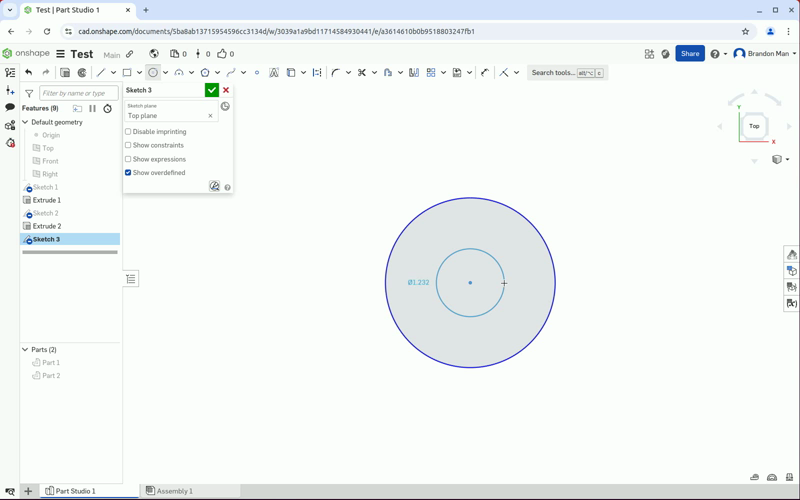
click(504, 282)
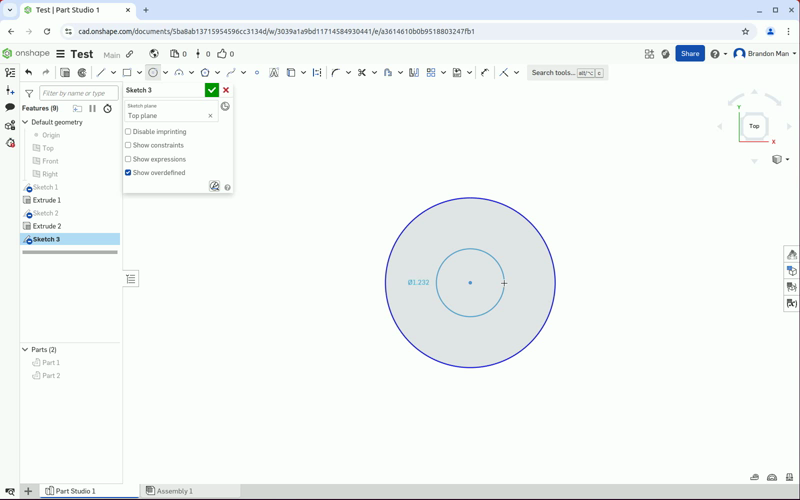
scroll(-6)
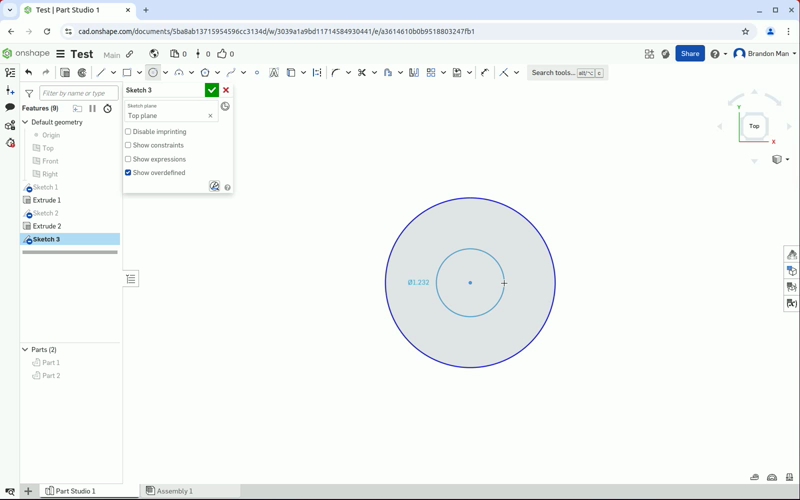
scroll(-6)
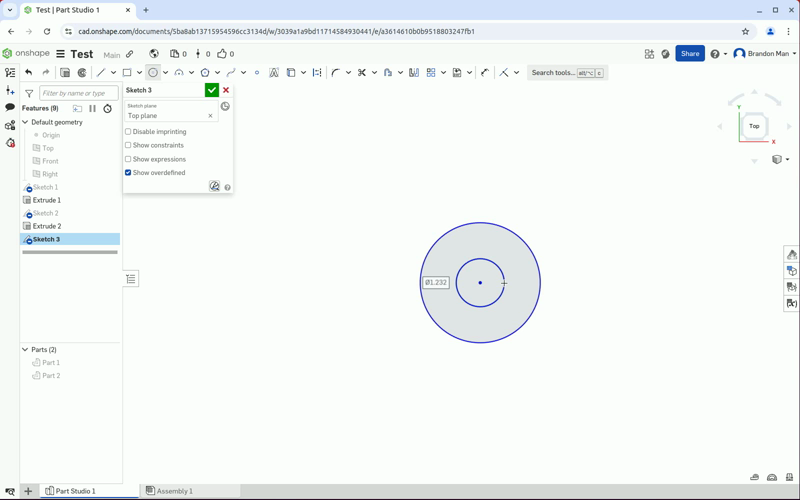
scroll(-6)
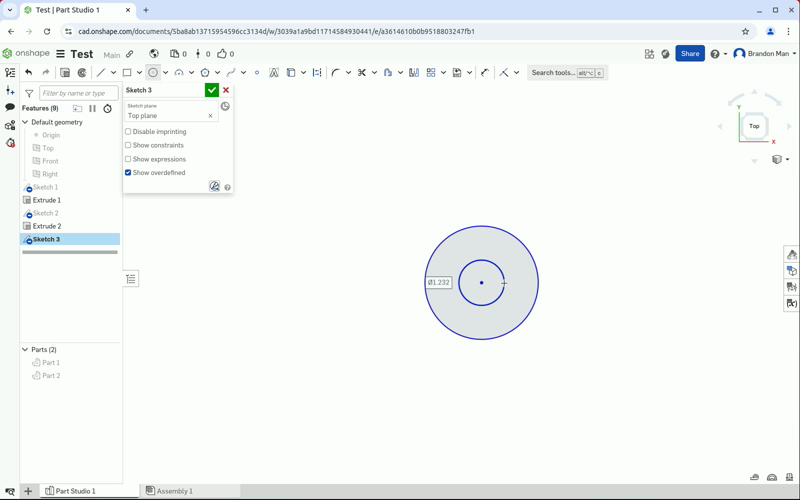
scroll(-6)
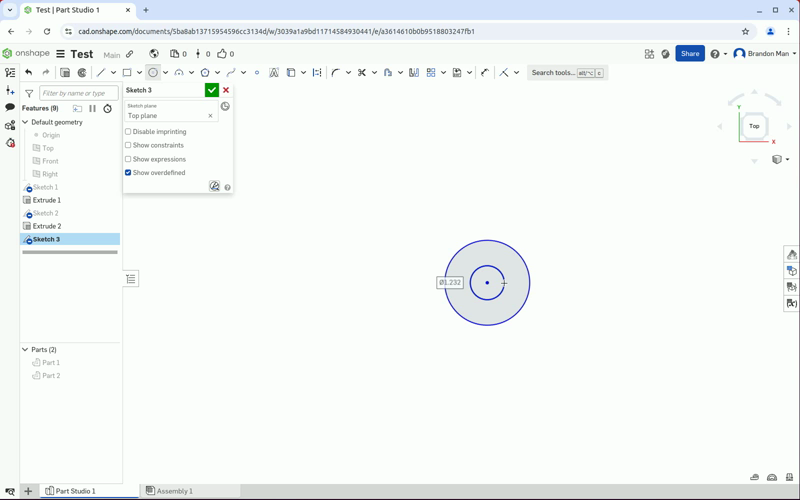
scroll(-6)
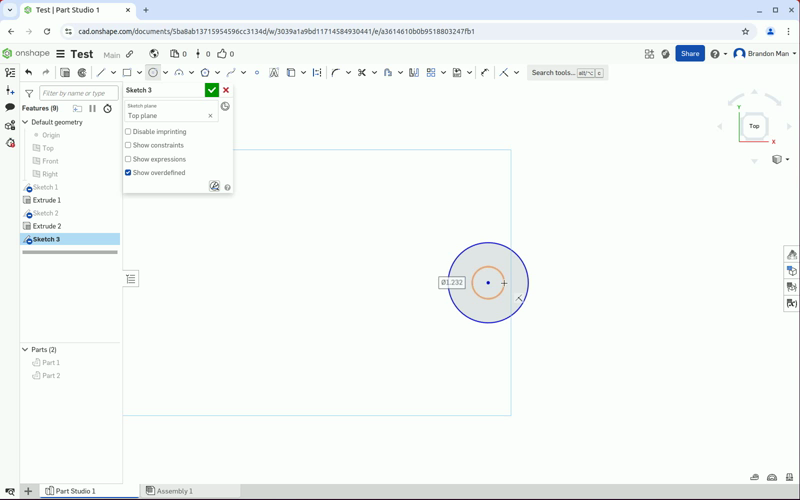
scroll(-6)
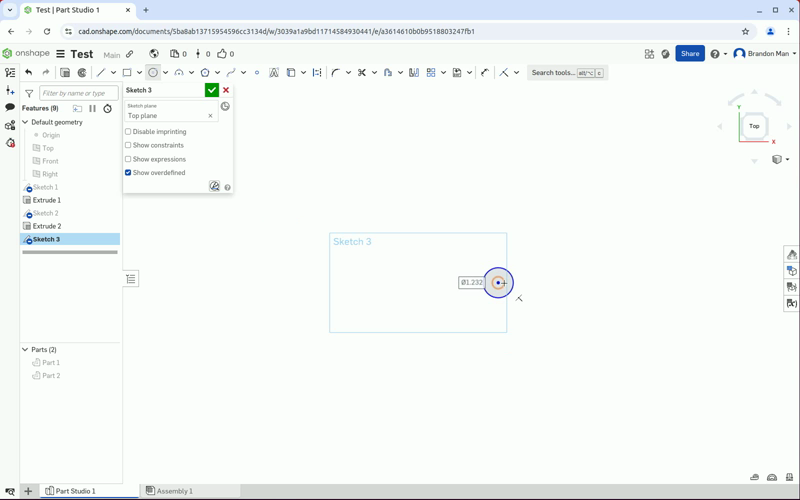
scroll(-6)
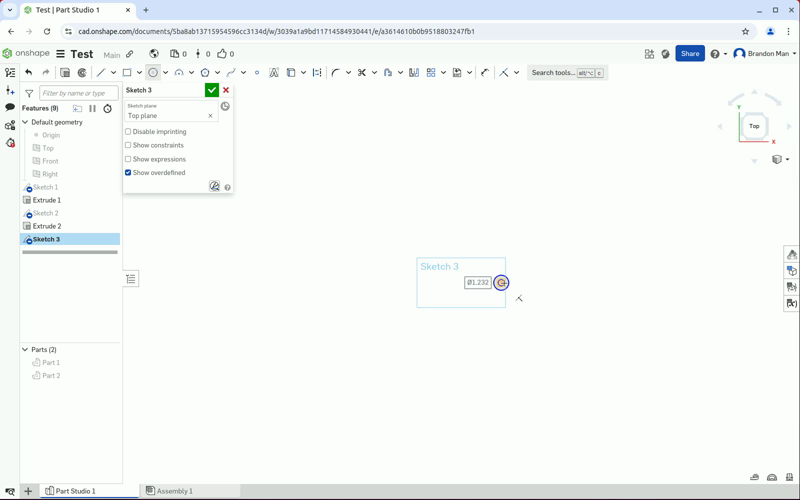
key(esc)
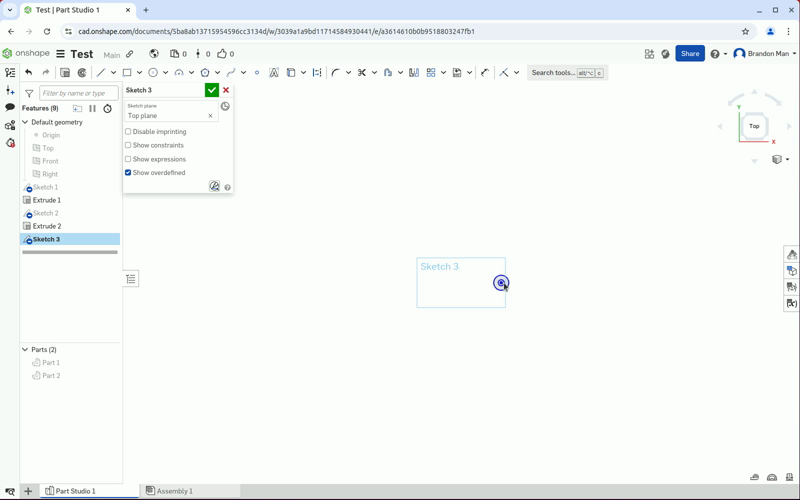
mouse_move(495, 286)
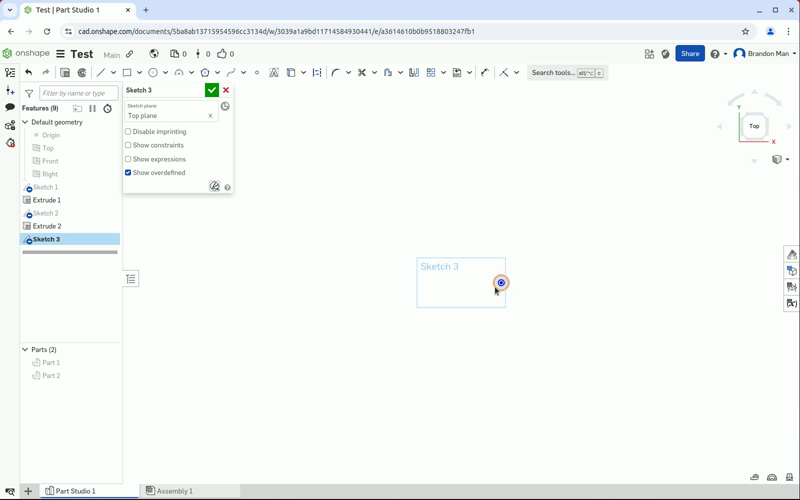
scroll(6)
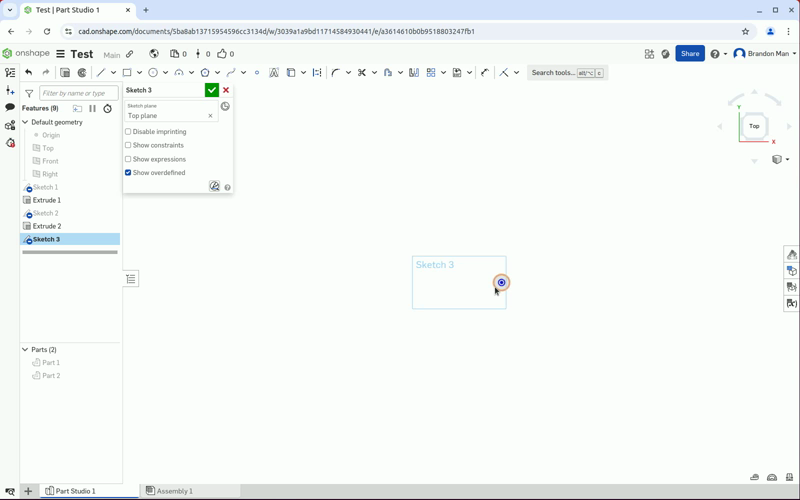
scroll(6)
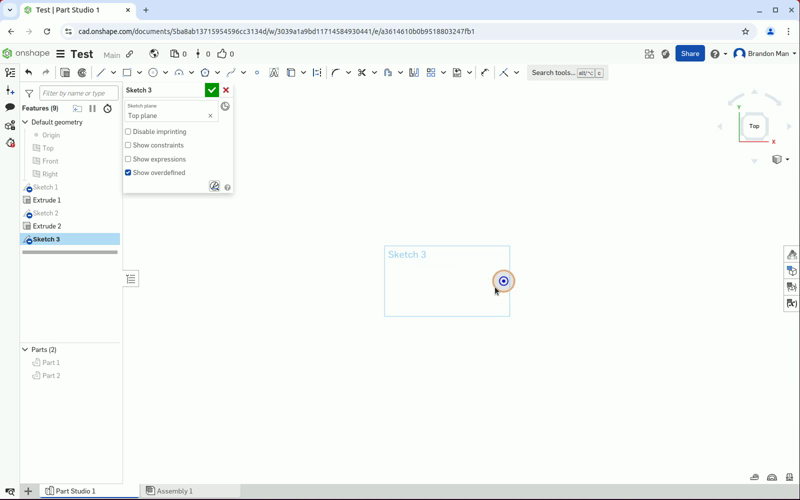
scroll(6)
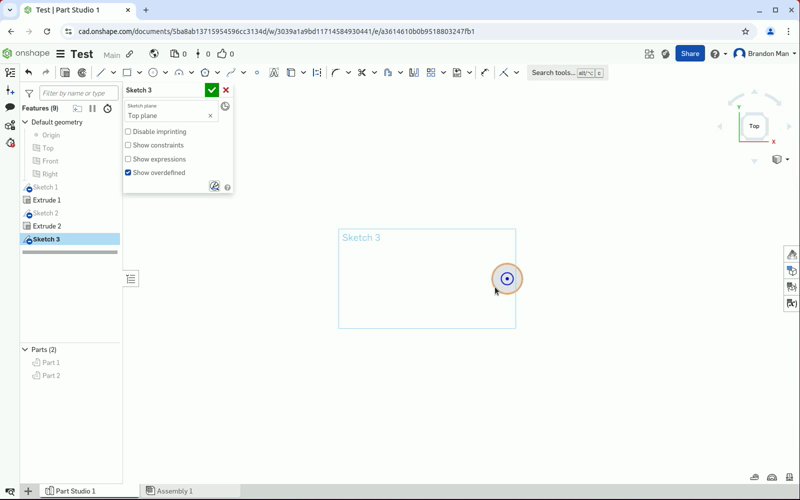
scroll(6)
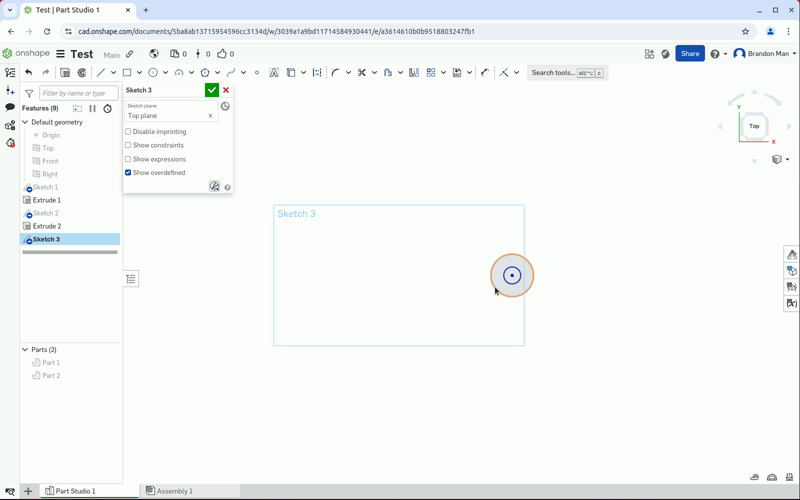
scroll(6)
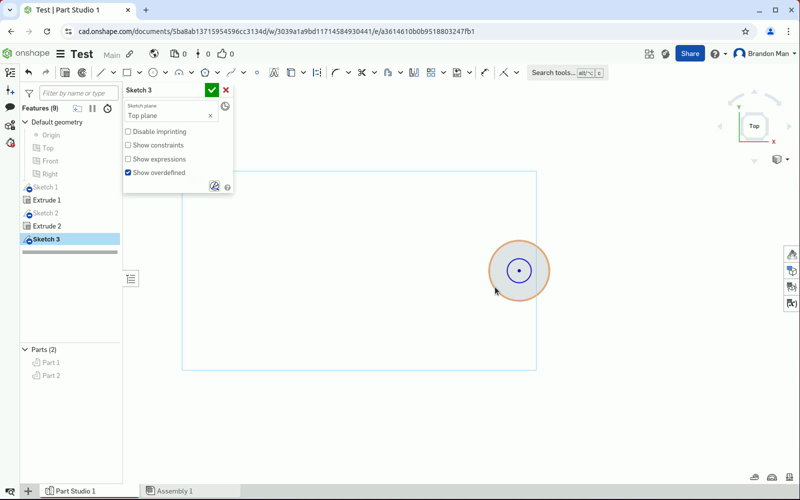
scroll(6)
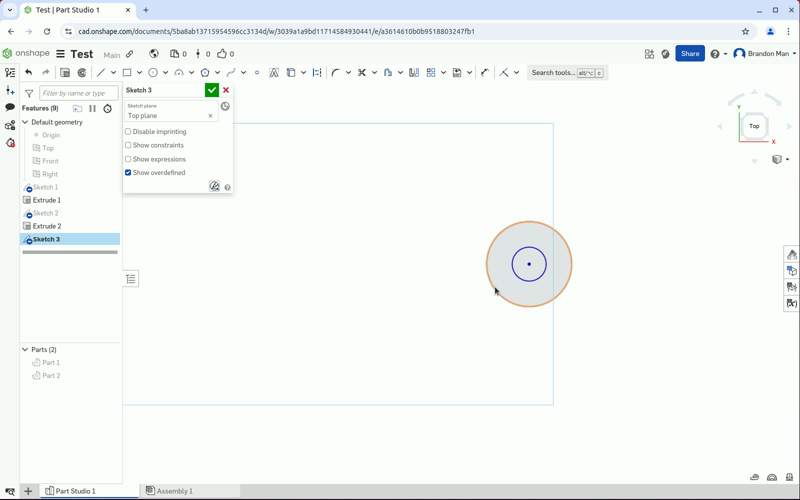
scroll(6)
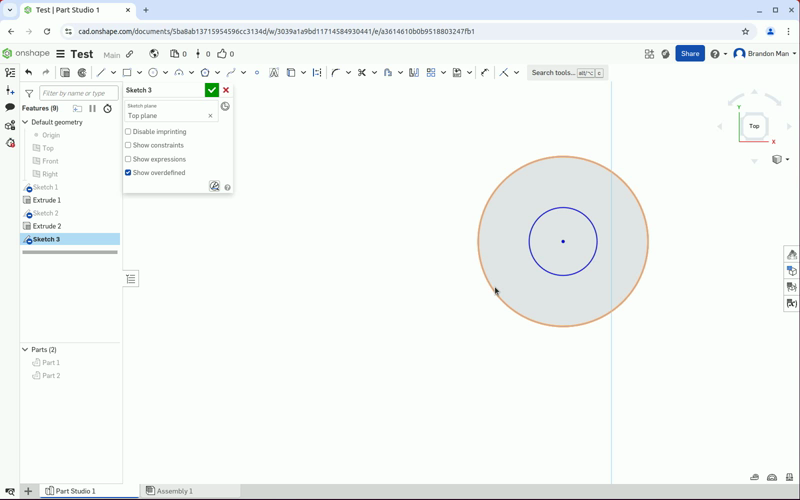
click(495, 286)
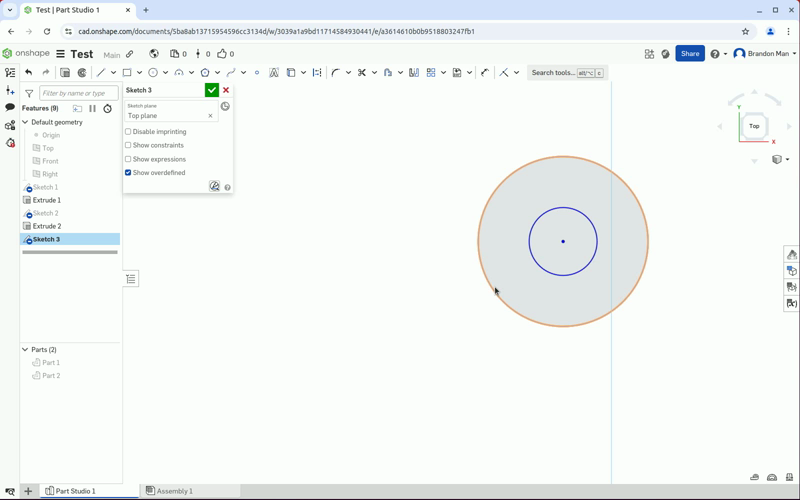
scroll(-6)
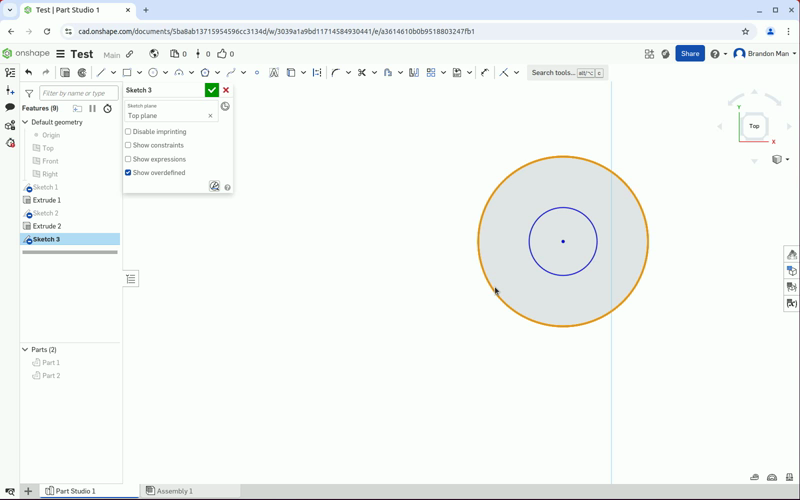
scroll(-6)
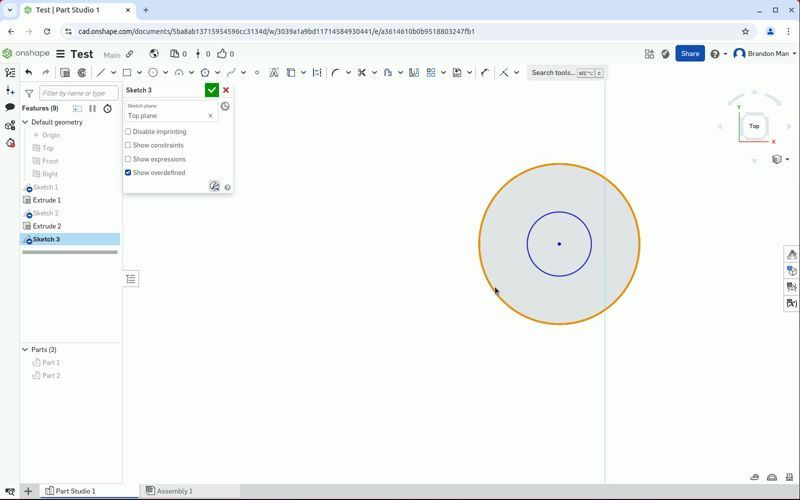
scroll(-6)
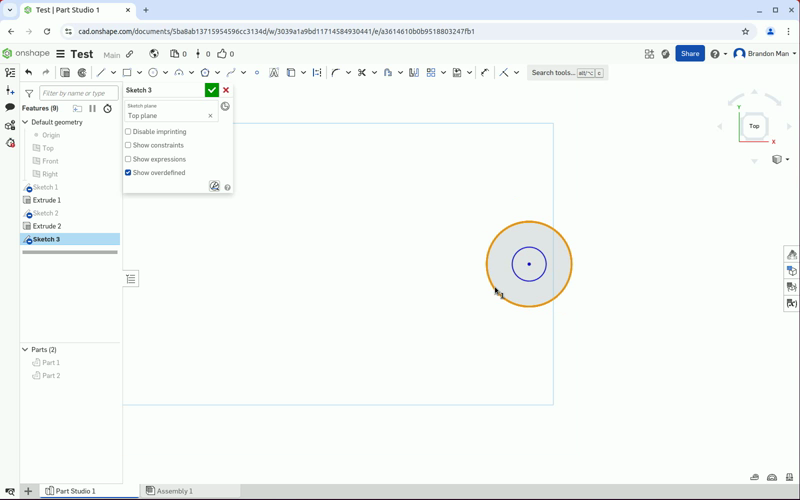
scroll(-6)
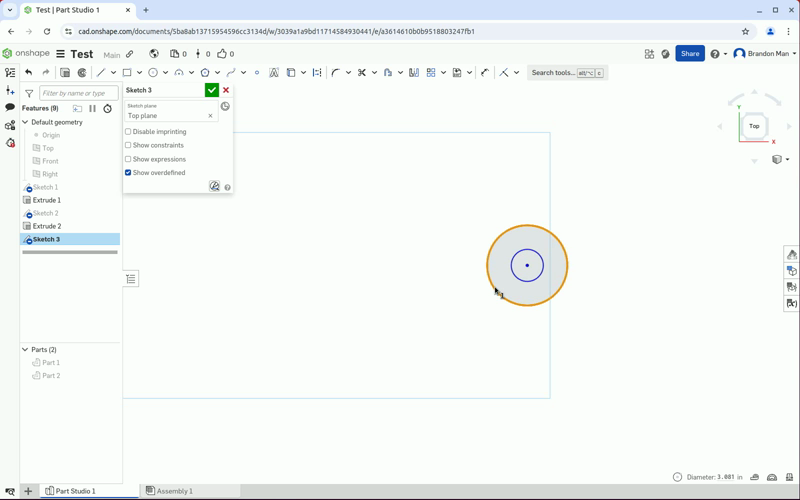
scroll(-6)
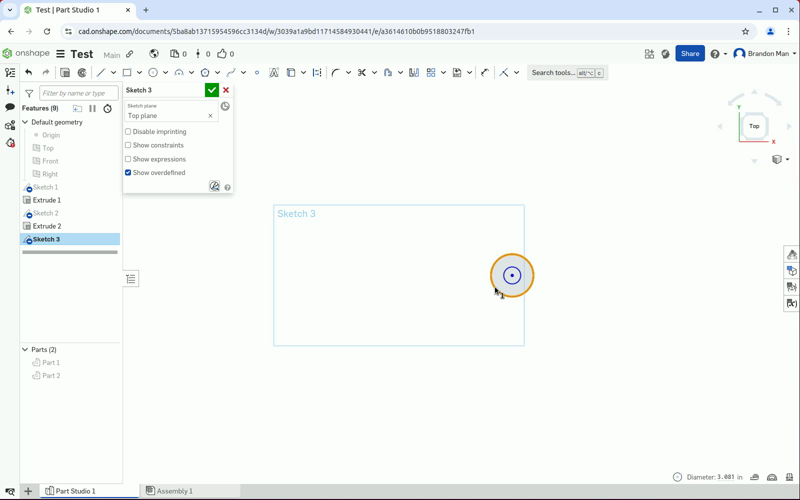
scroll(-6)
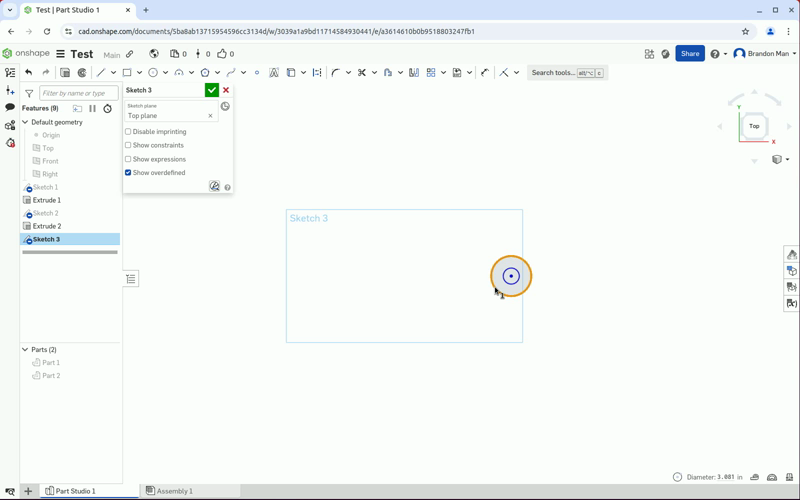
scroll(-6)
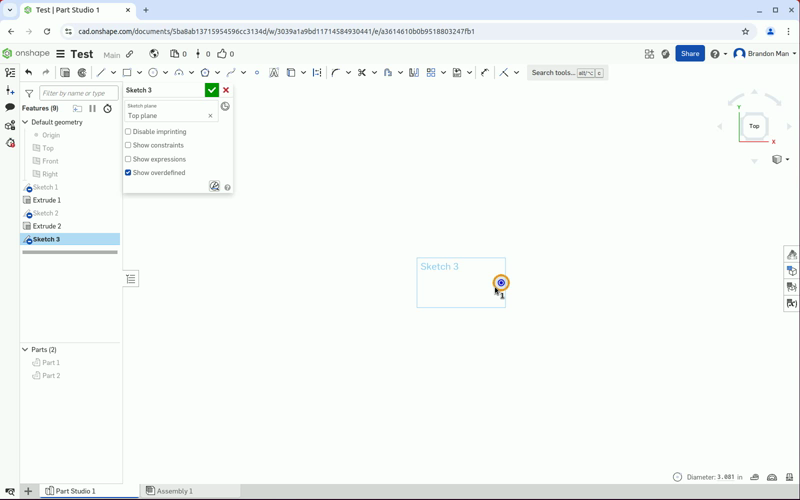
mouse_move(73, 352)
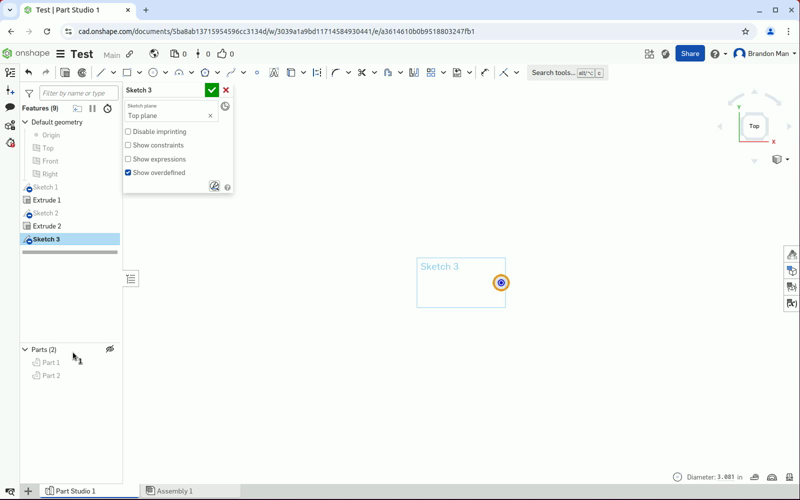
key(shift+y)
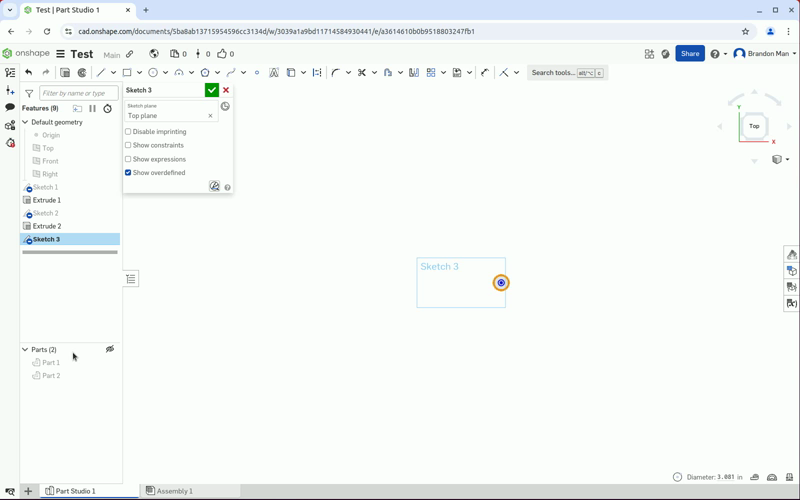
key(shift+e)
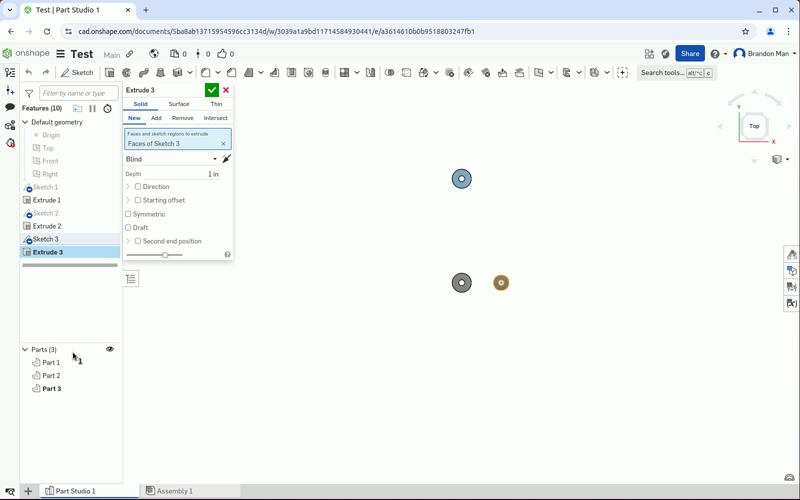
mouse_move(143, 106)
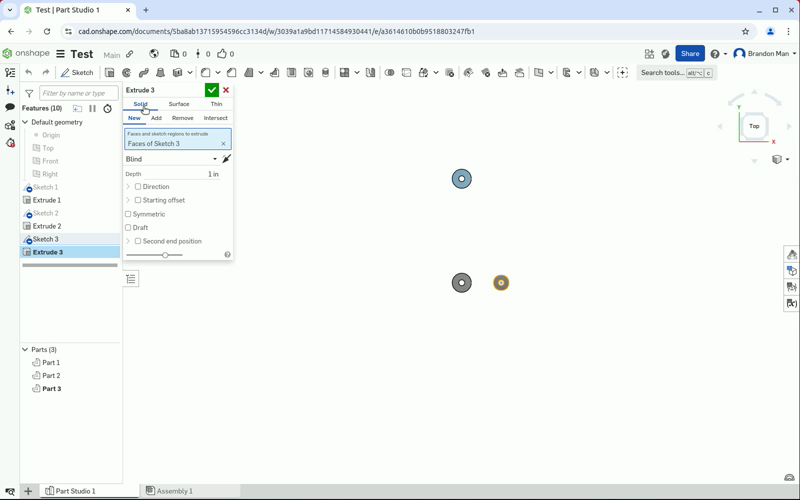
click(143, 106)
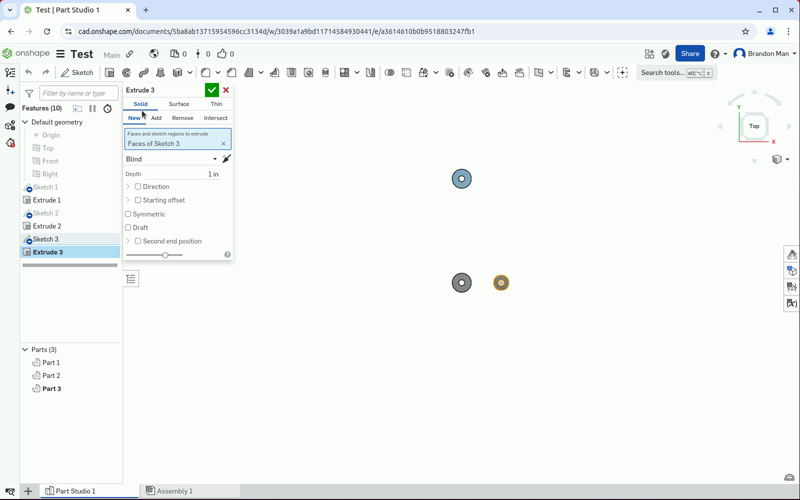
mouse_move(137, 120)
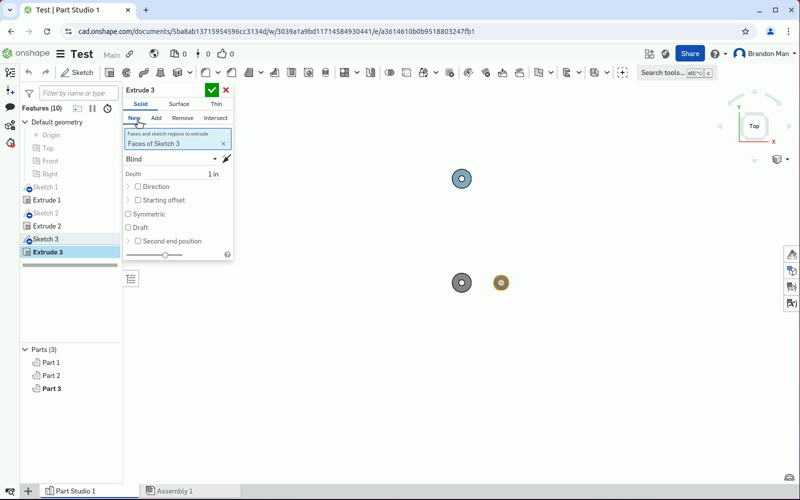
click(137, 120)
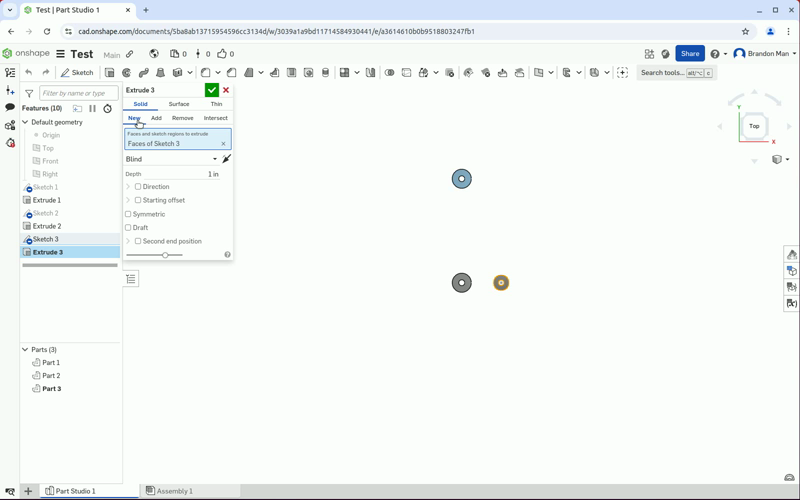
key(tab, 4)
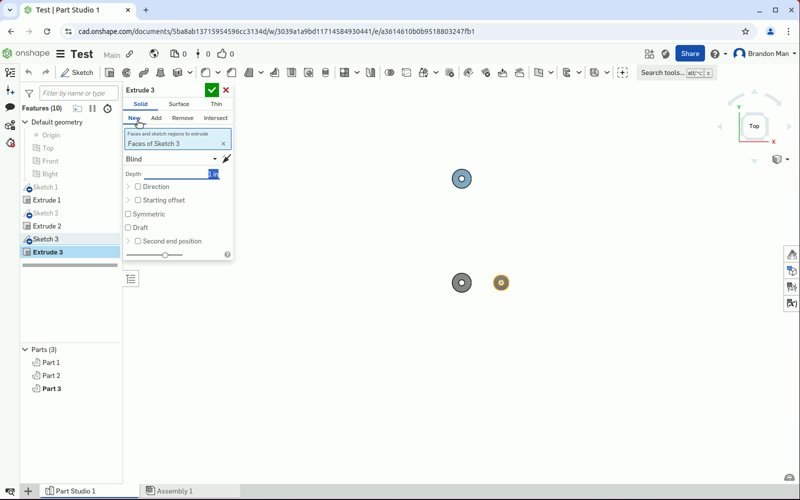
text(0.481)
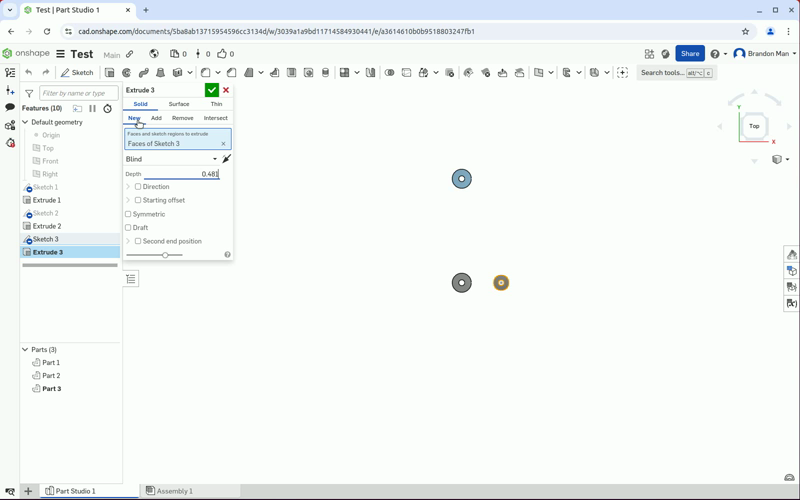
key(enter)
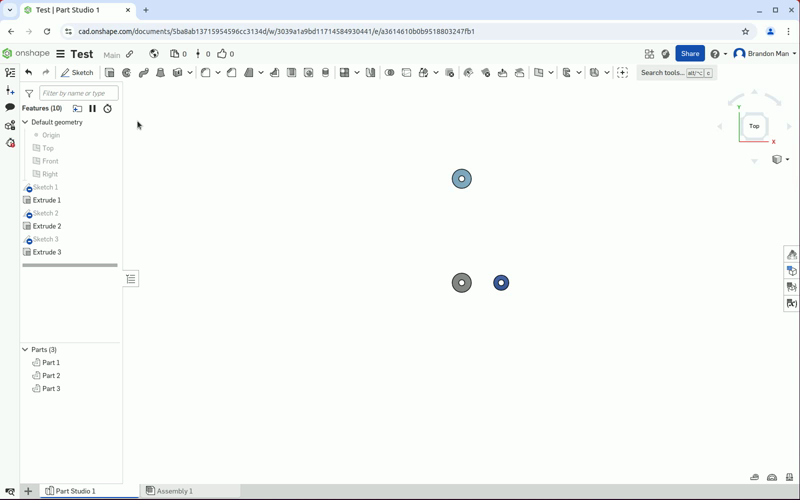
key(shift+h)
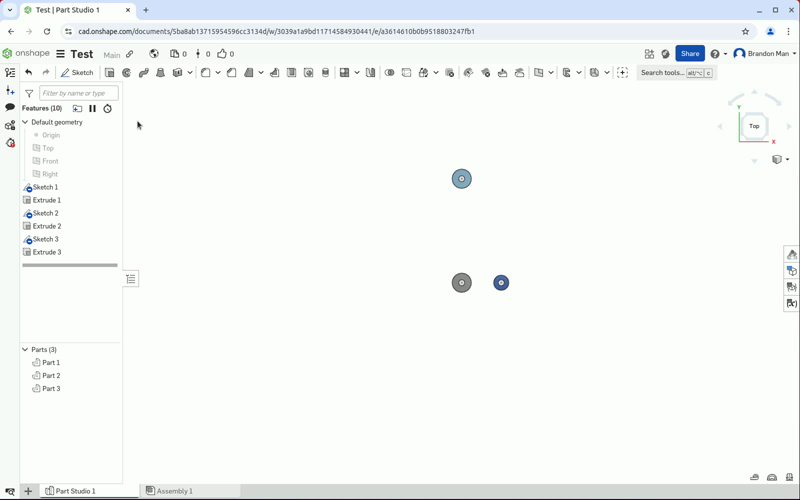
key(shift+h)
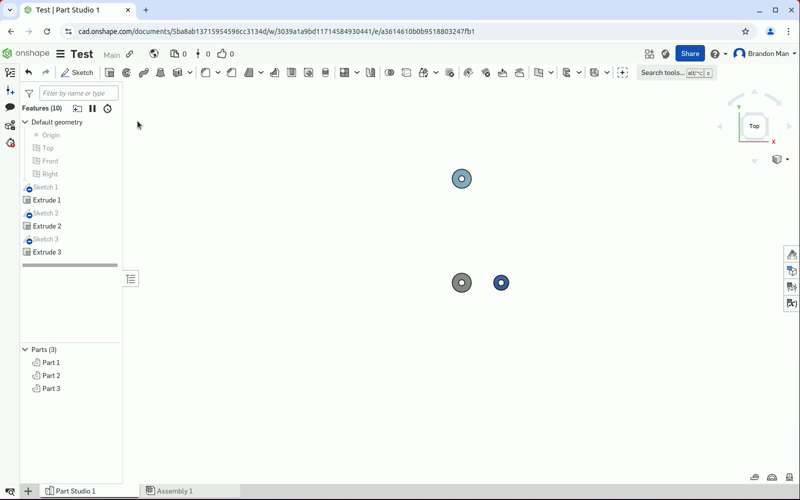
mouse_move(73, 189)
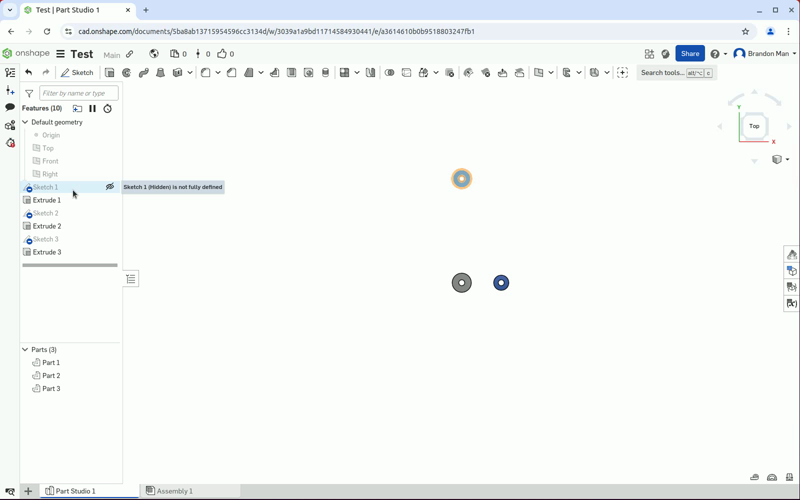
click(73, 189)
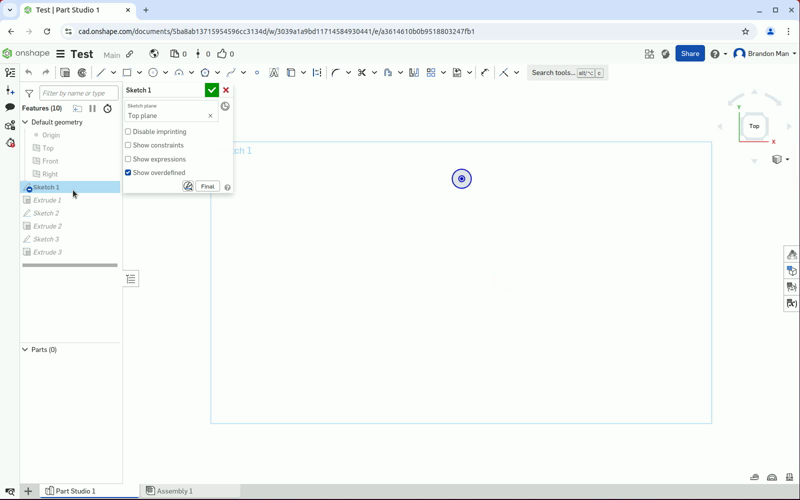
mouse_move(229, 92)
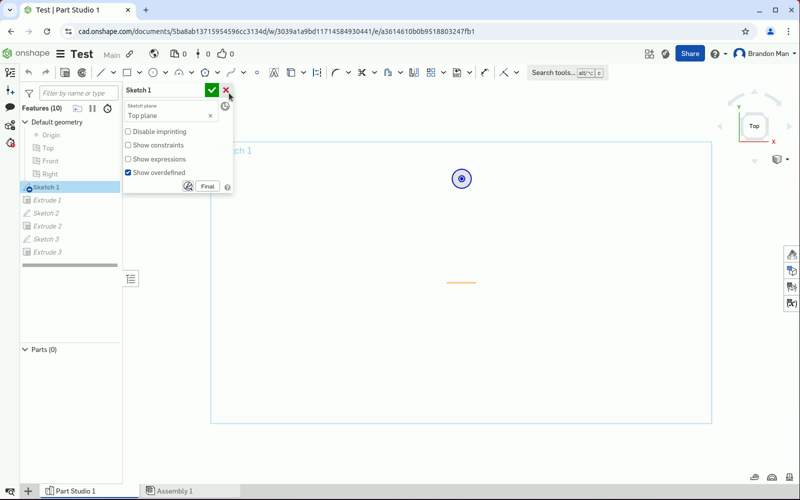
click(229, 92)
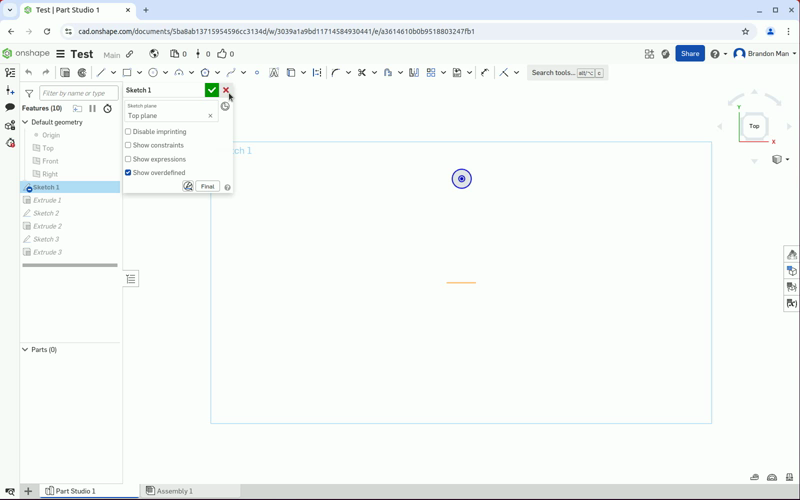
key(shift+s)
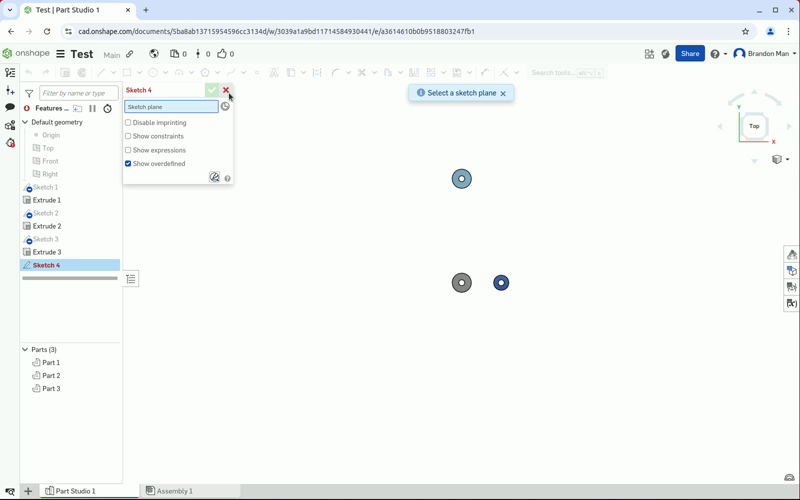
mouse_move(73, 150)
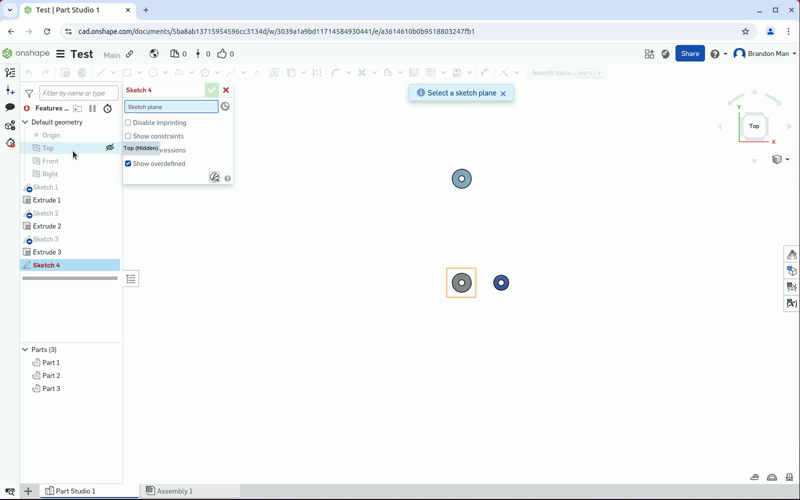
click(73, 150)
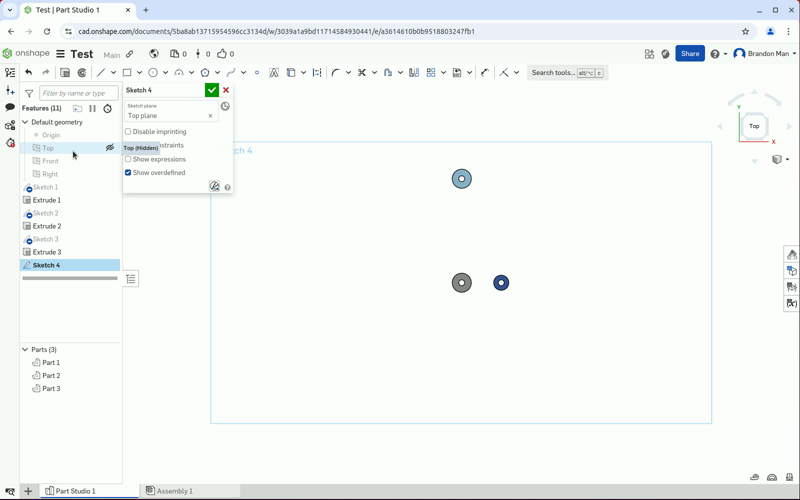
mouse_move(73, 352)
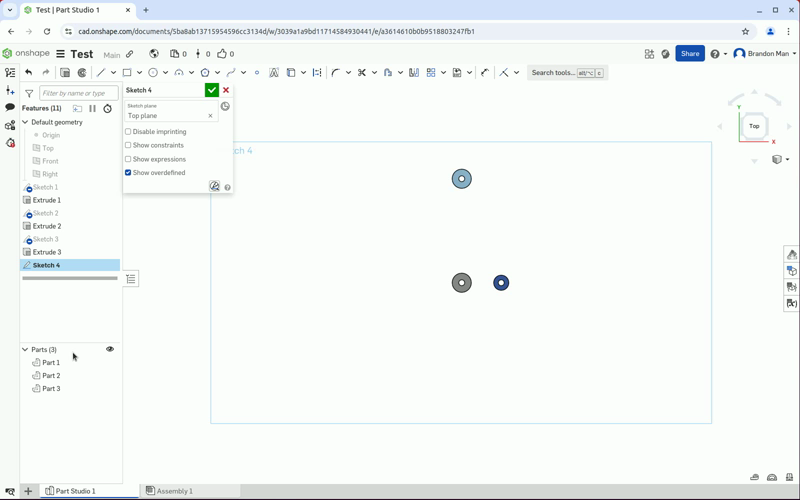
key(y)
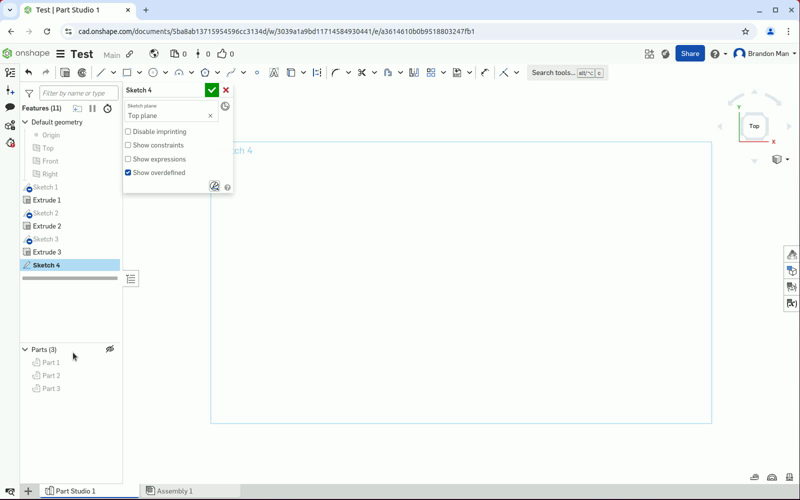
key(a)
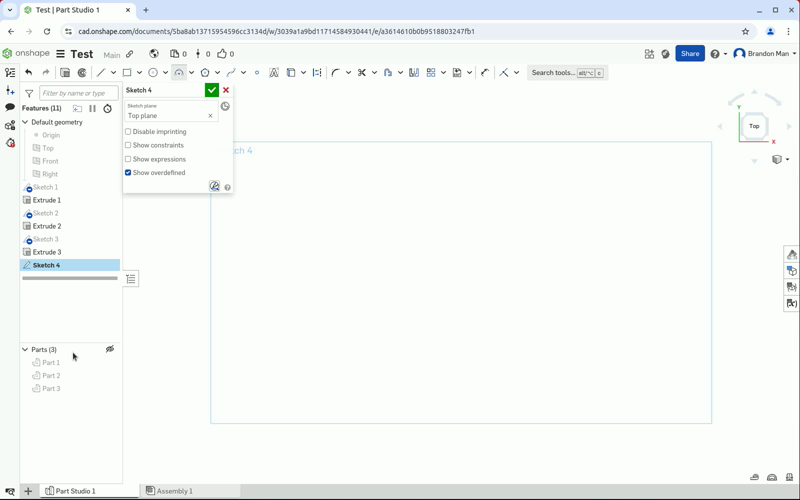
key_down(shift)
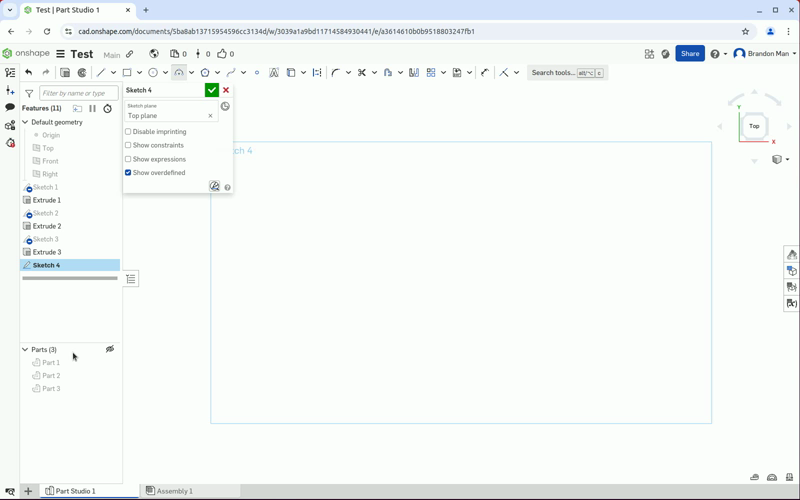
mouse_move(446, 223)
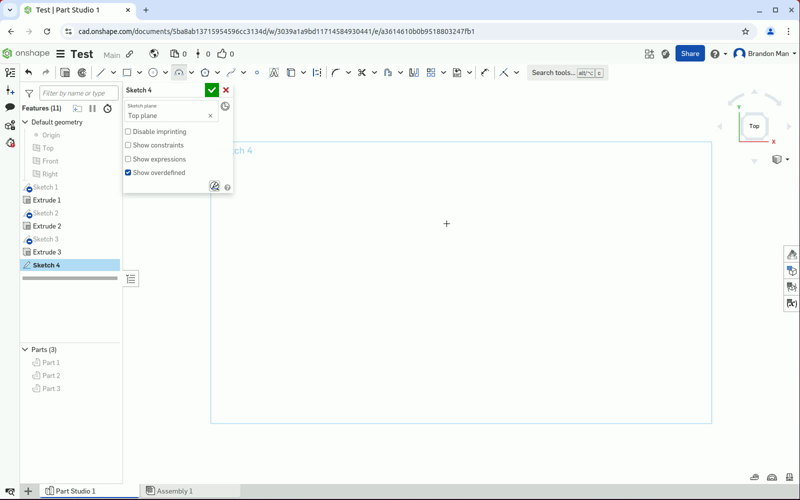
click(446, 223)
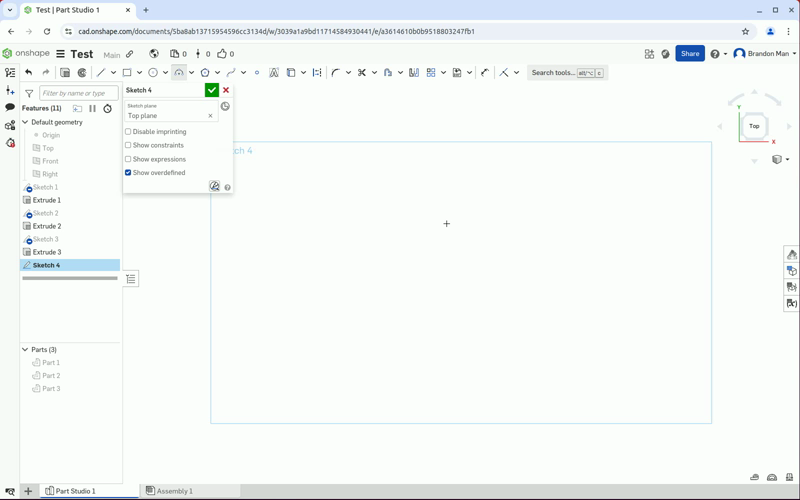
key_up(shift)
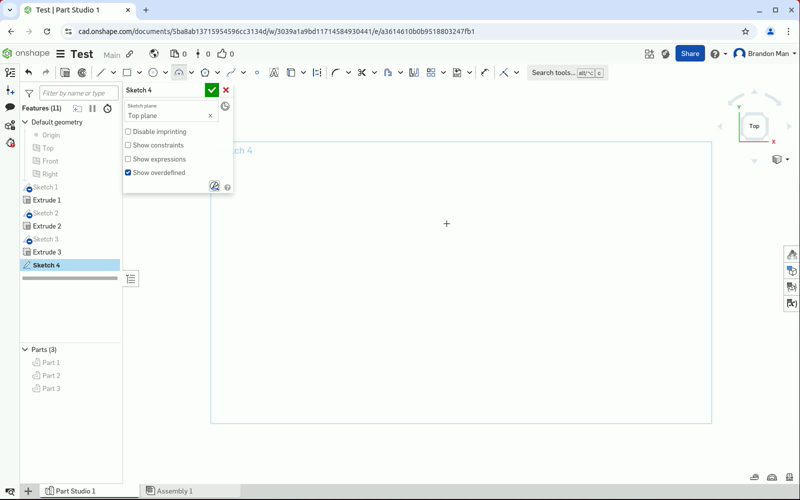
key_down(shift)
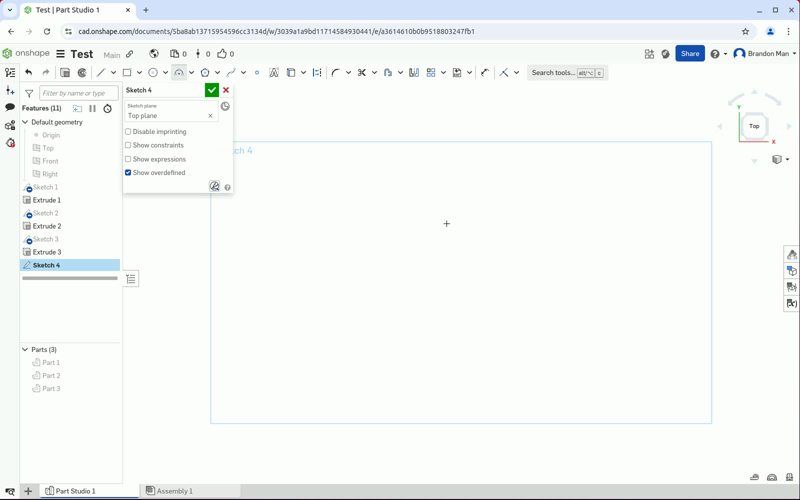
mouse_move(476, 223)
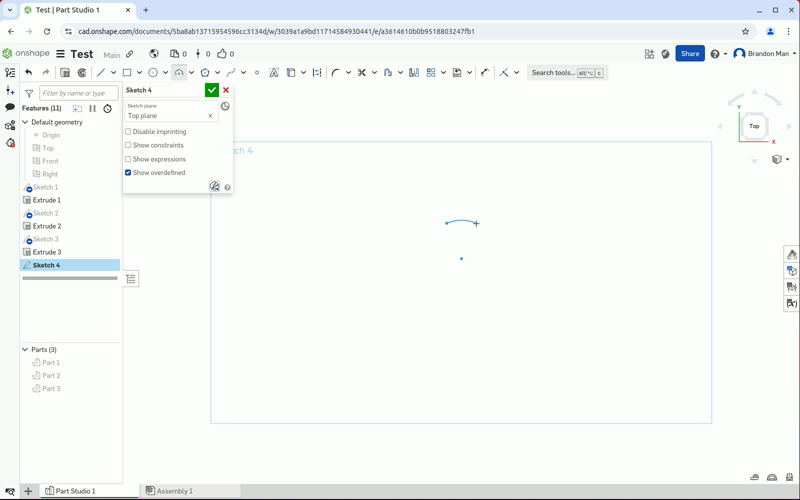
click(476, 223)
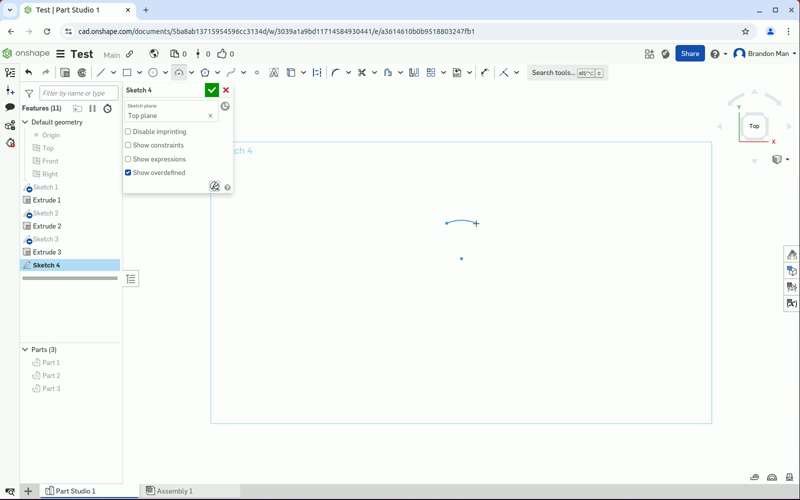
mouse_move(461, 210)
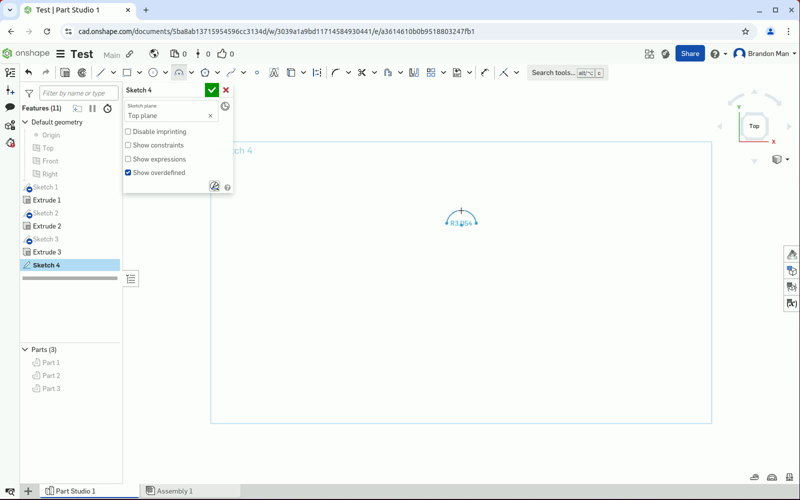
click(461, 210)
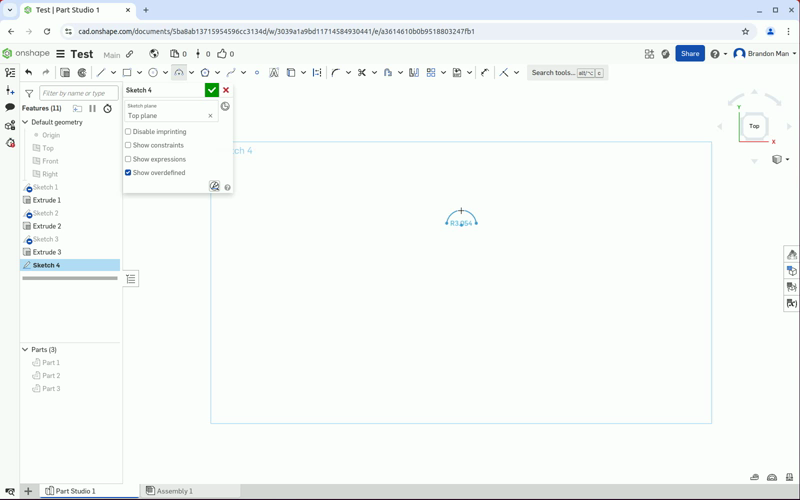
key_up(shift)
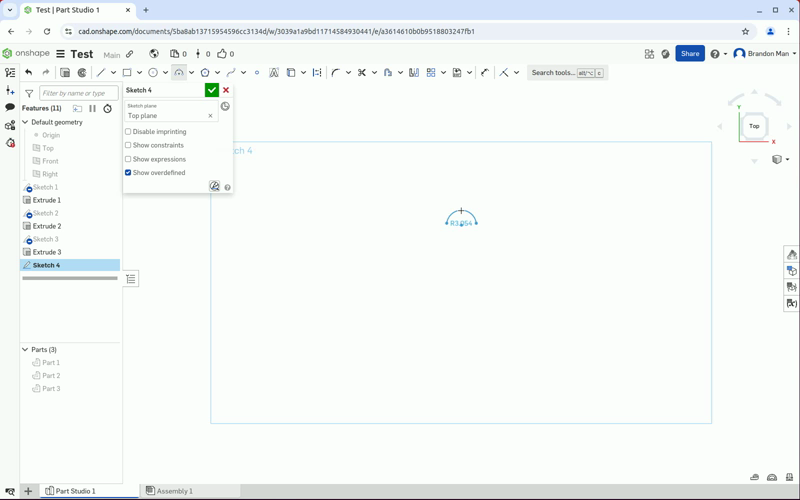
key(esc)
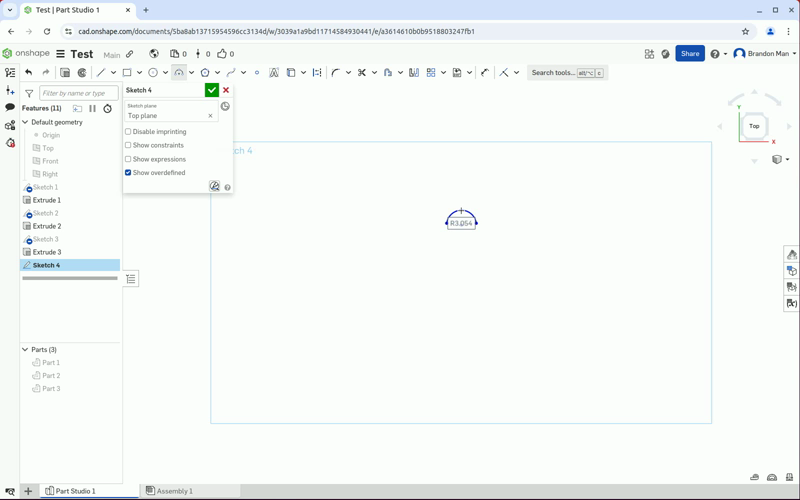
key(l)
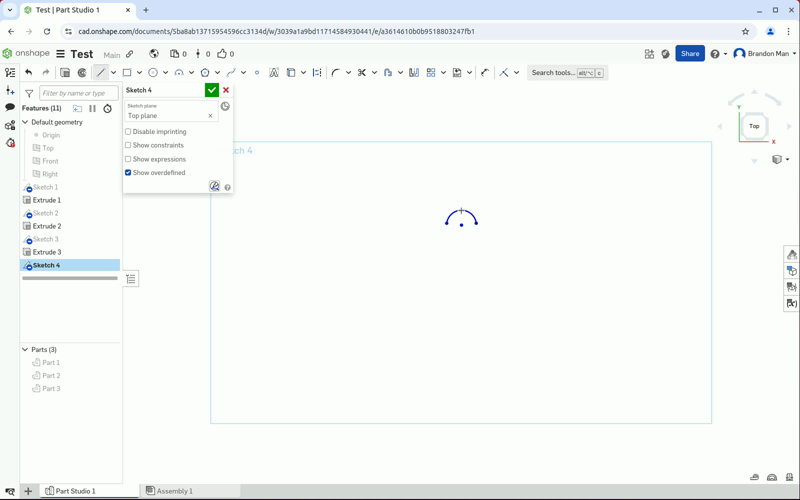
mouse_move(476, 223)
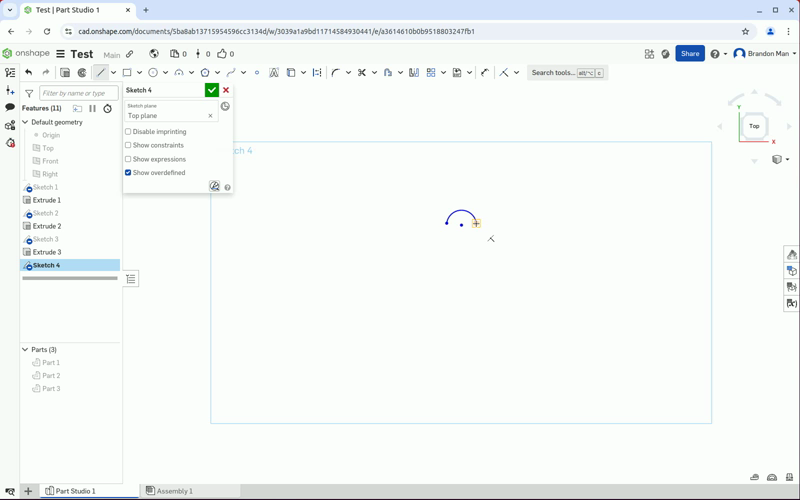
click(476, 223)
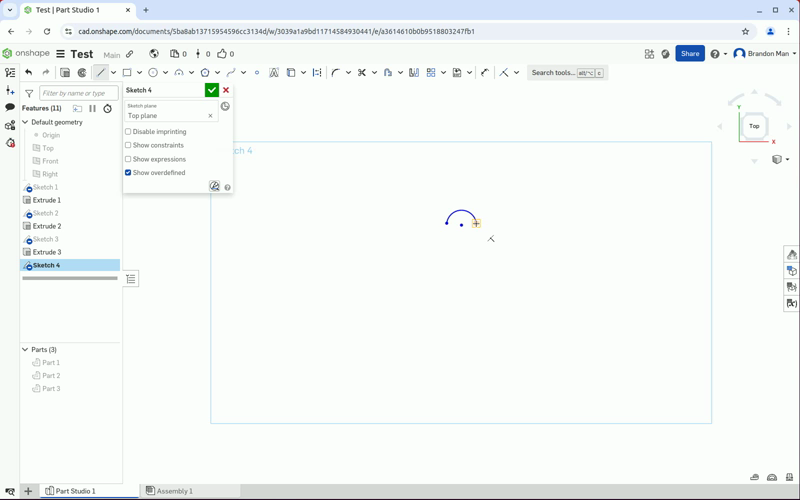
key_down(shift)
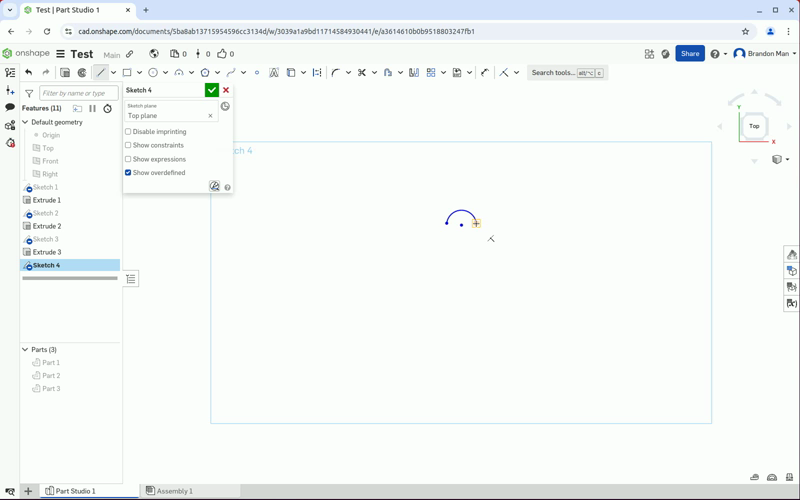
mouse_move(506, 223)
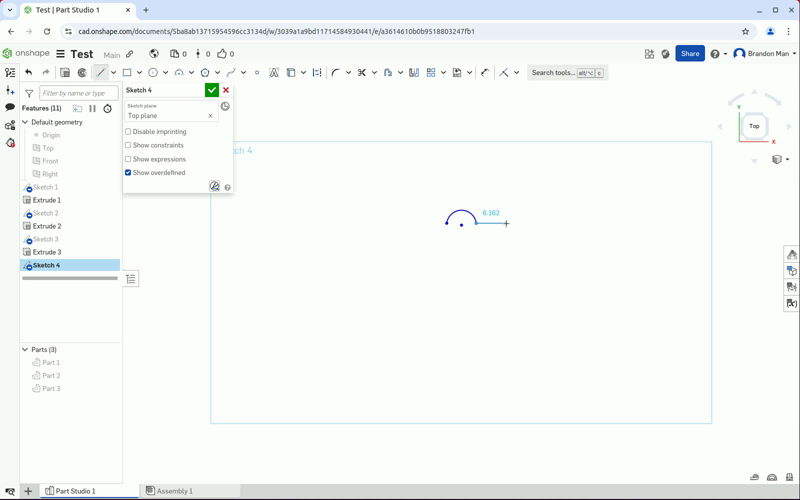
mouse_move(470, 176)
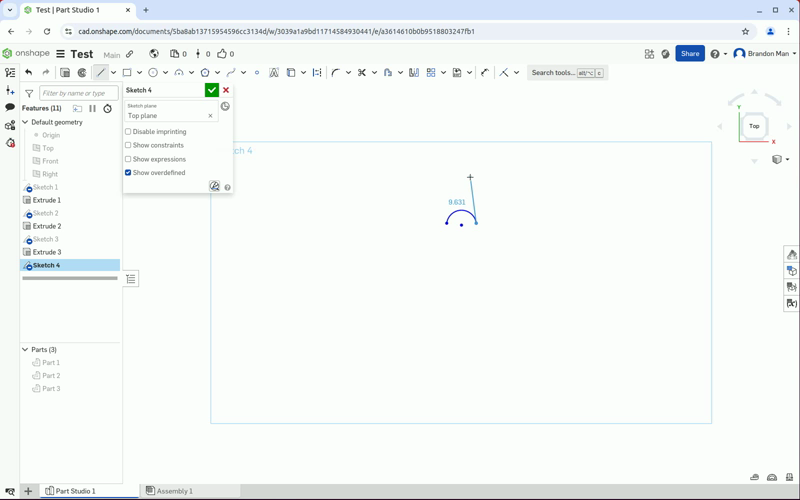
click(470, 176)
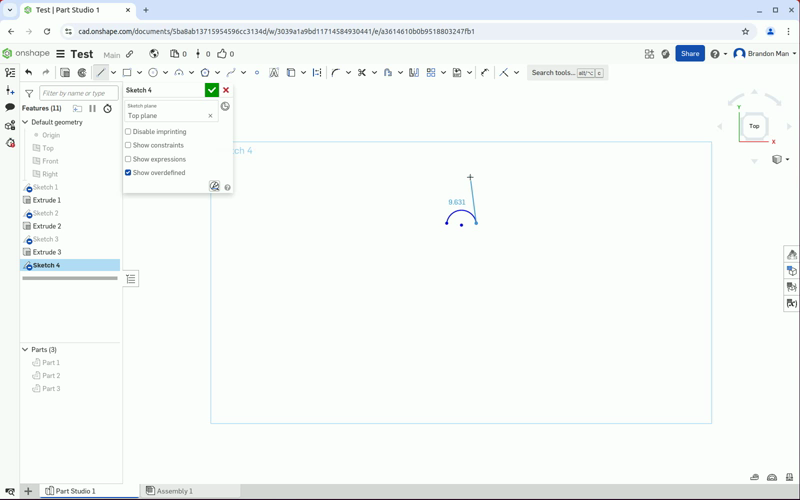
key_up(shift)
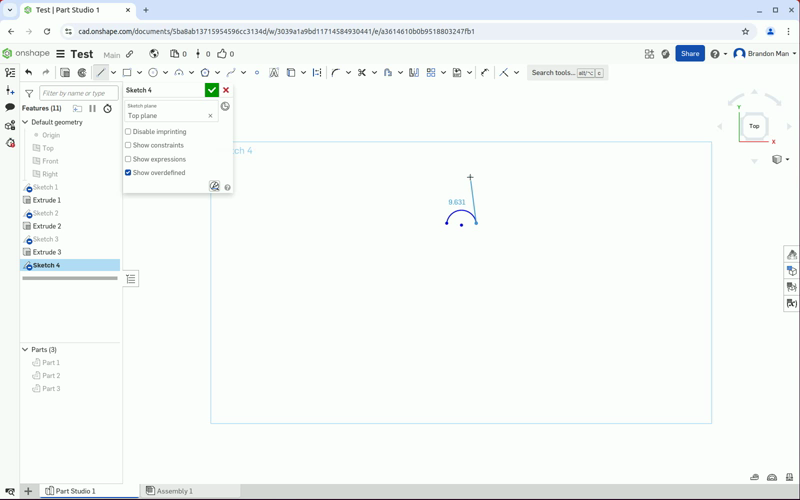
key(esc)
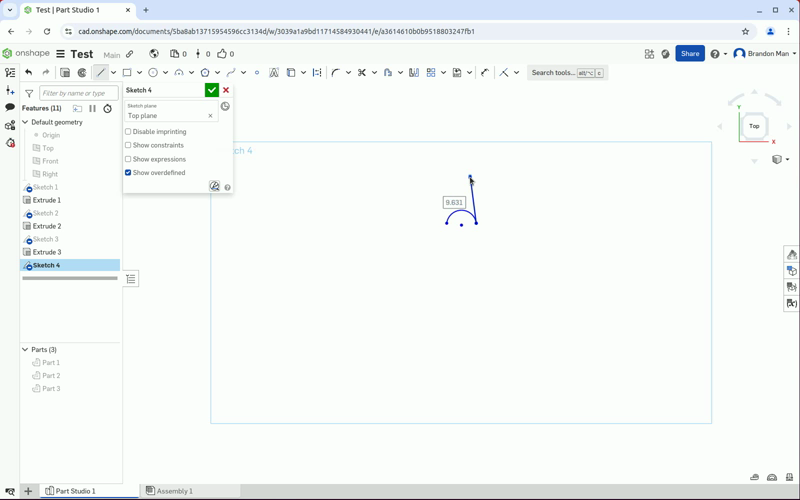
key(a)
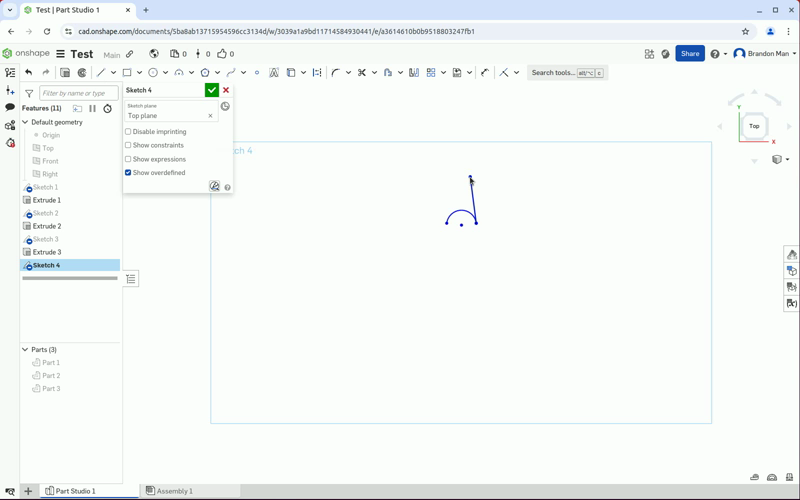
mouse_move(470, 176)
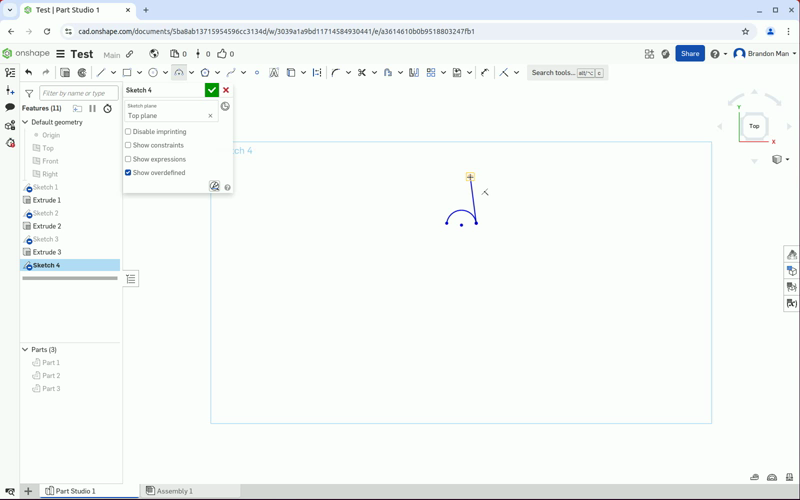
click(470, 176)
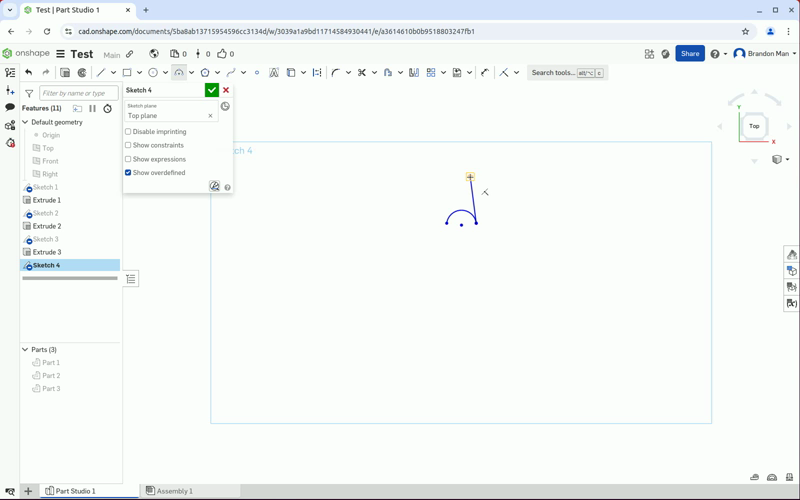
key_down(shift)
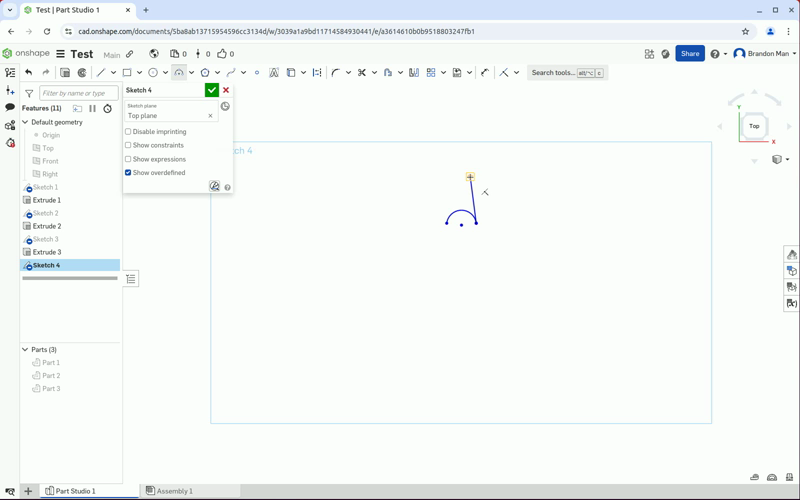
mouse_move(452, 176)
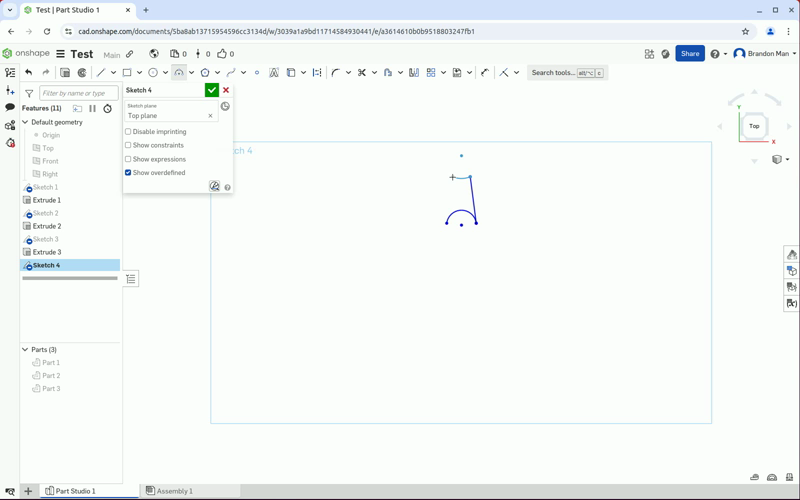
click(452, 176)
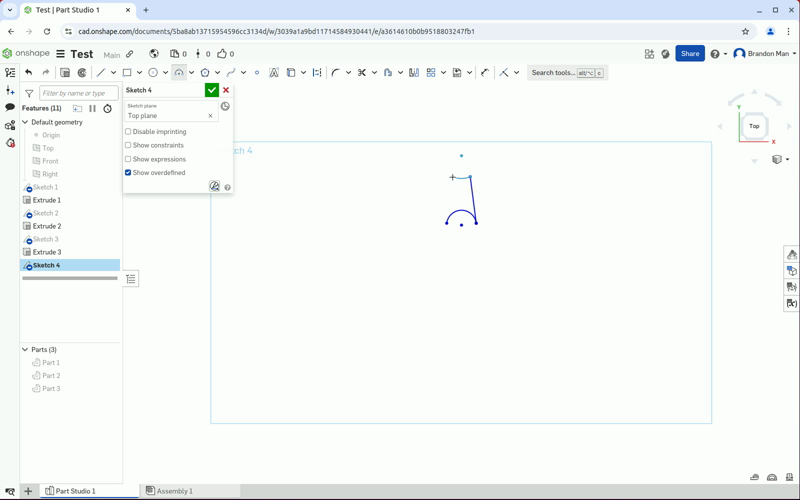
mouse_move(461, 186)
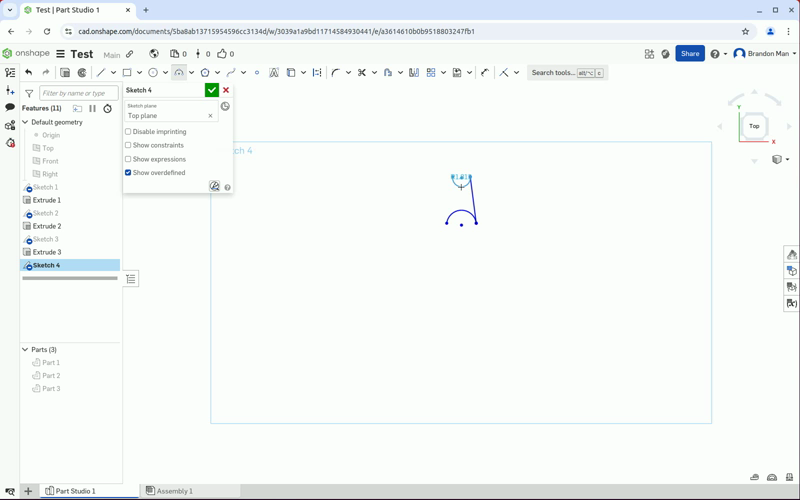
click(461, 186)
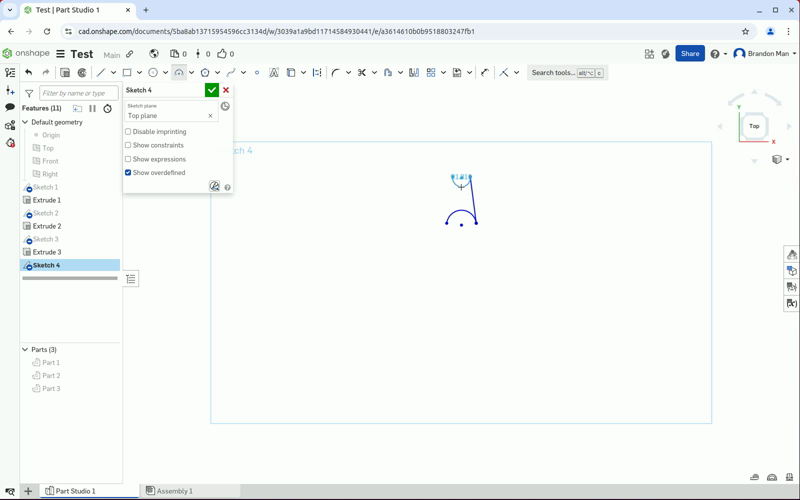
key_up(shift)
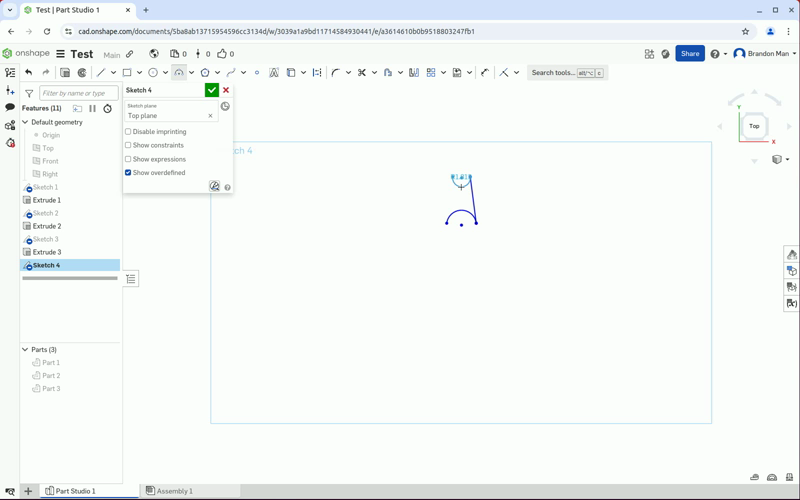
key(esc)
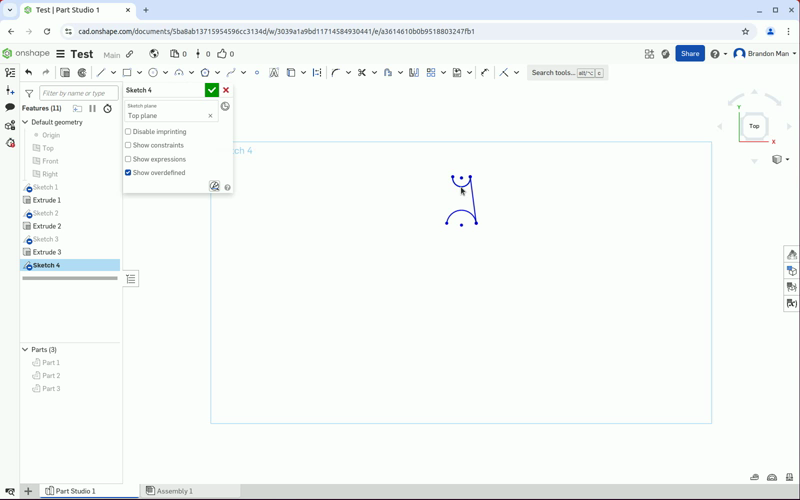
key(l)
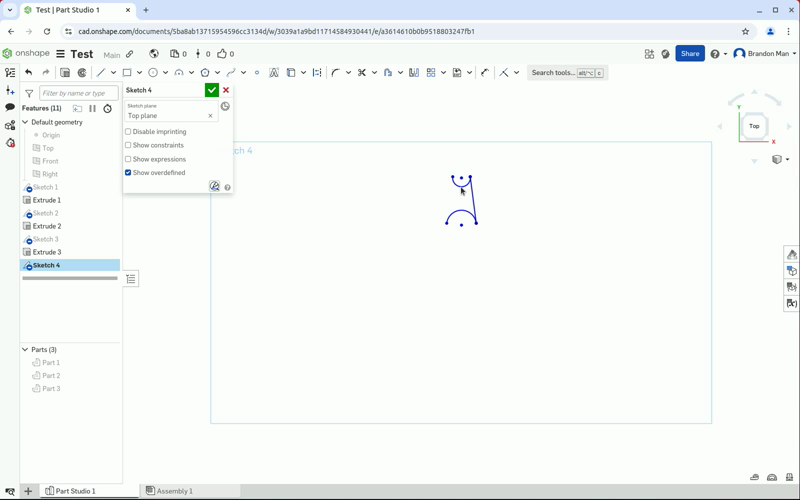
mouse_move(452, 176)
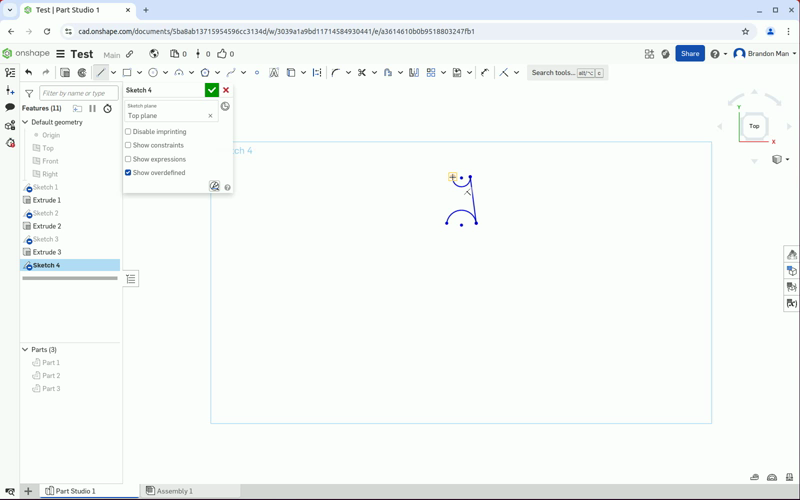
click(452, 176)
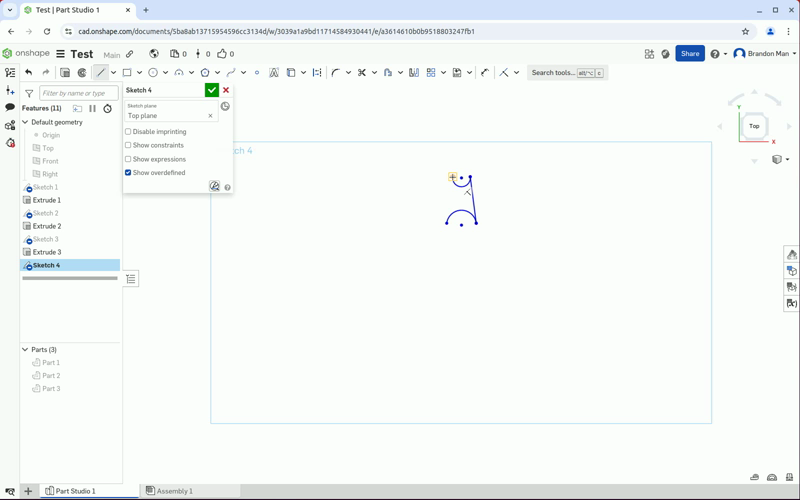
mouse_move(482, 176)
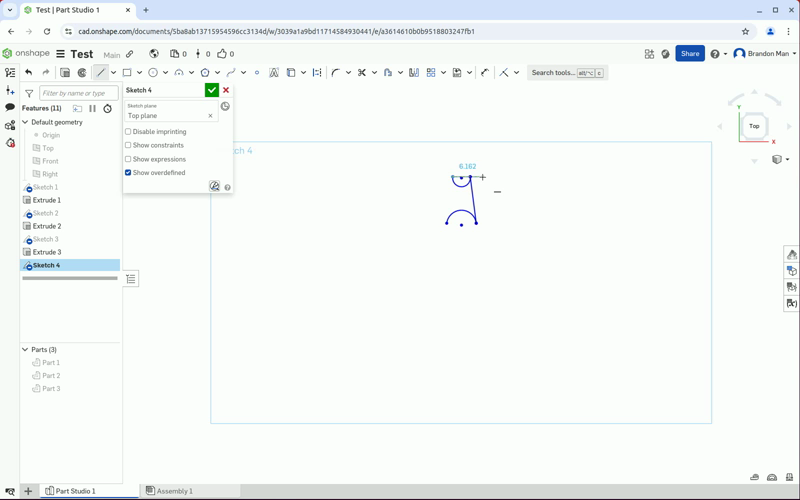
key_down(shift)
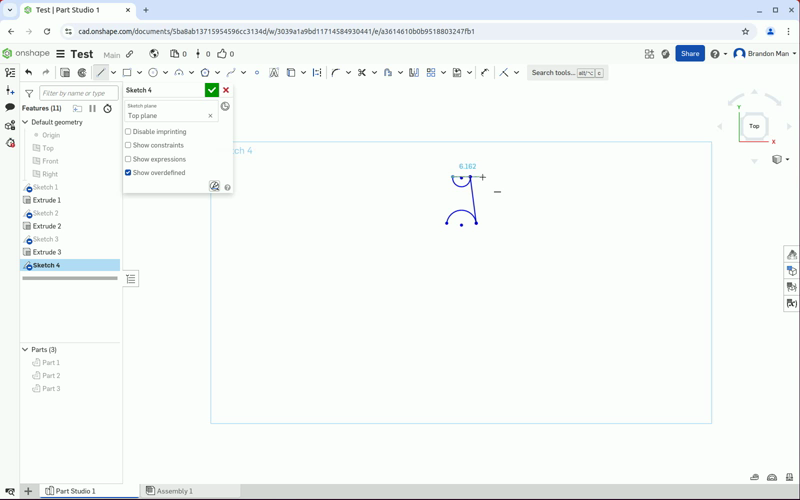
mouse_move(446, 223)
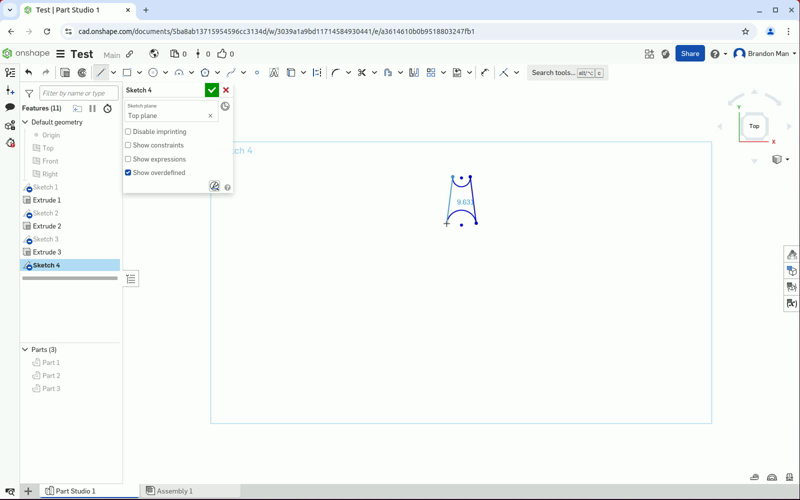
key_up(shift)
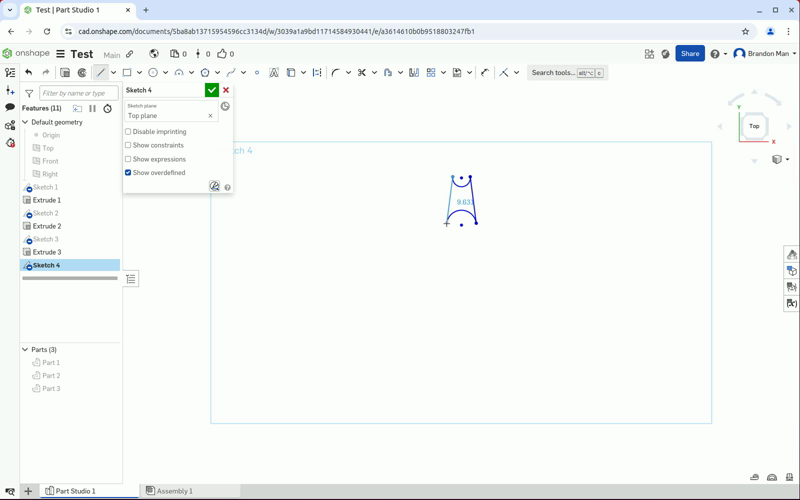
click(446, 223)
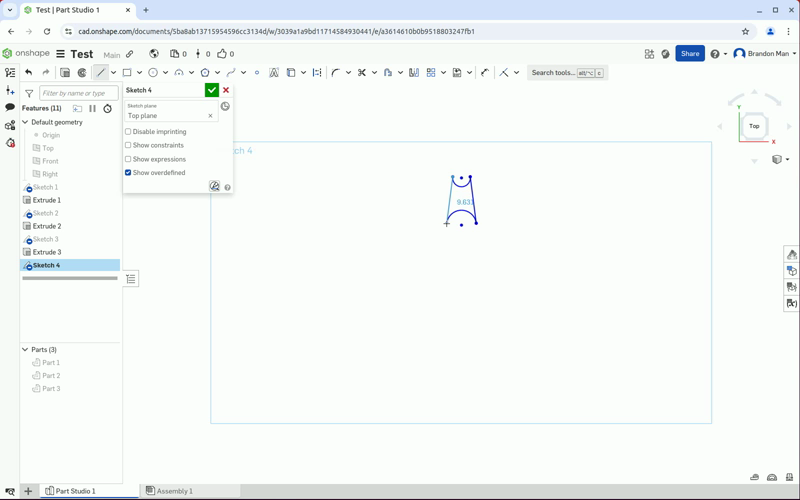
key(esc)
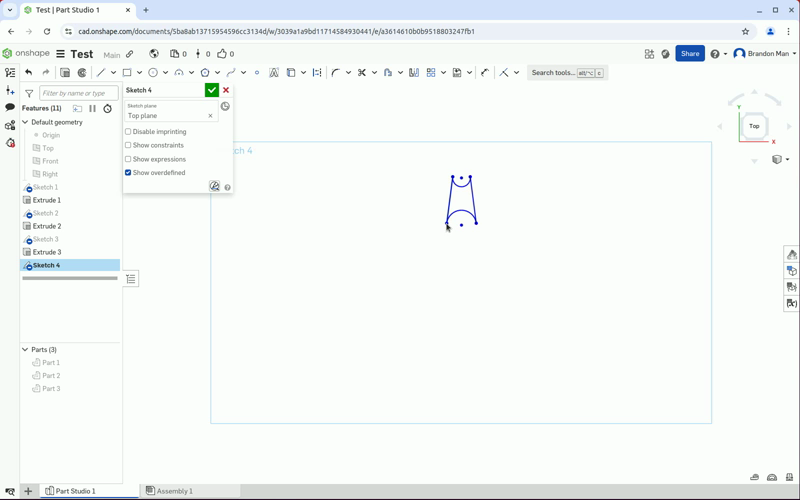
key(c)
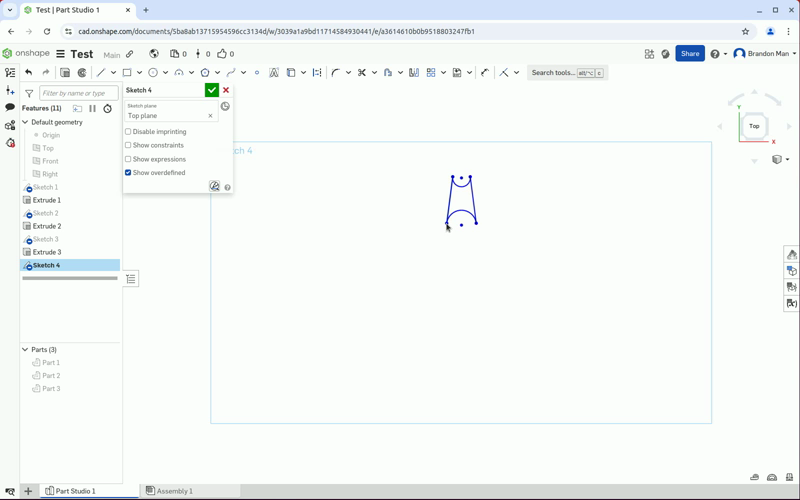
key_down(shift)
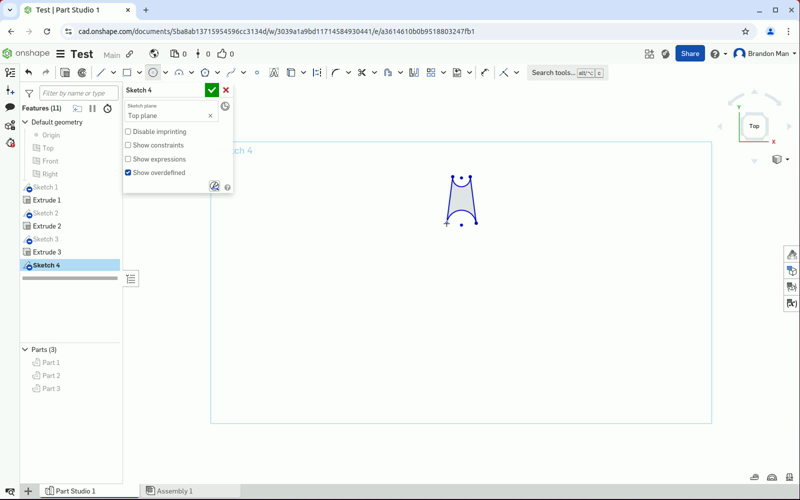
mouse_move(458, 191)
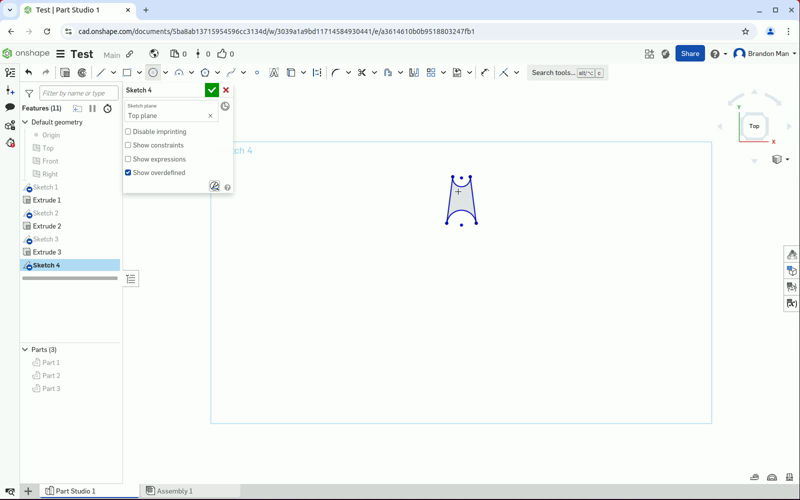
click(458, 191)
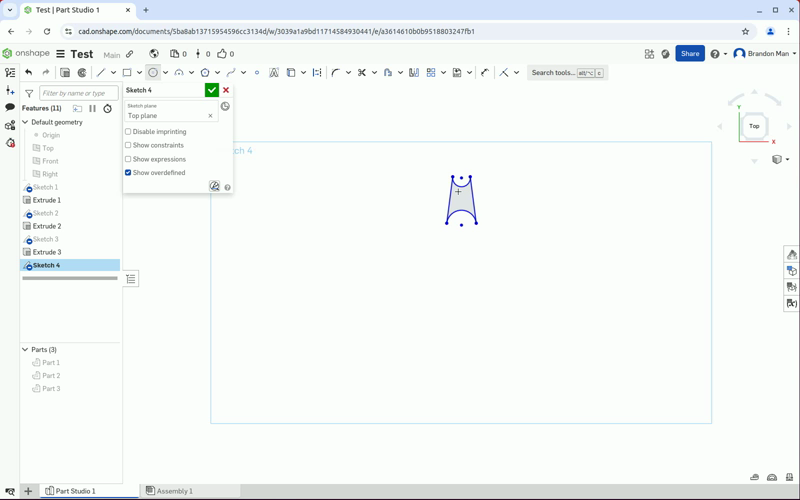
key_up(shift)
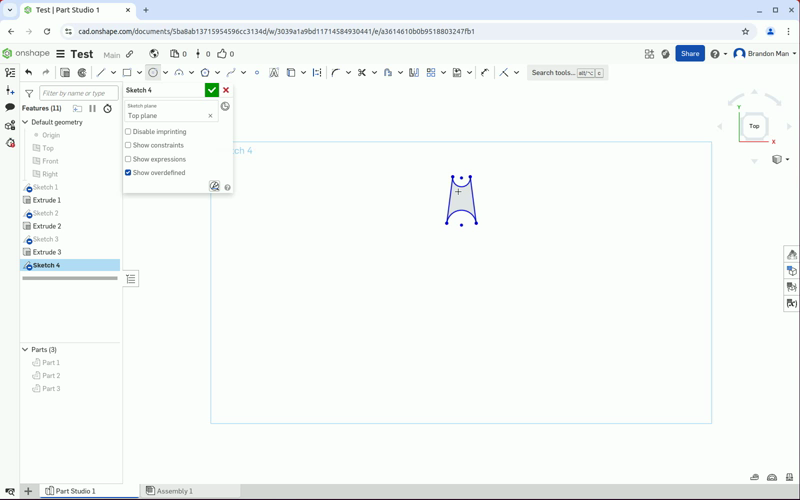
mouse_move(461, 191)
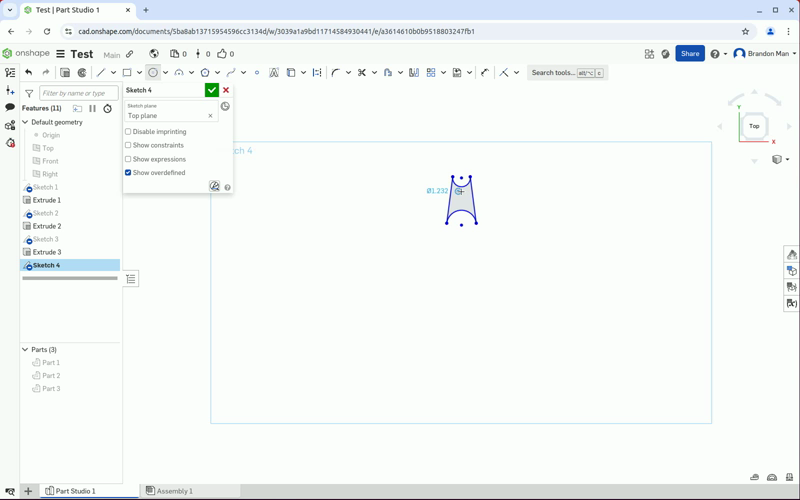
scroll(6)
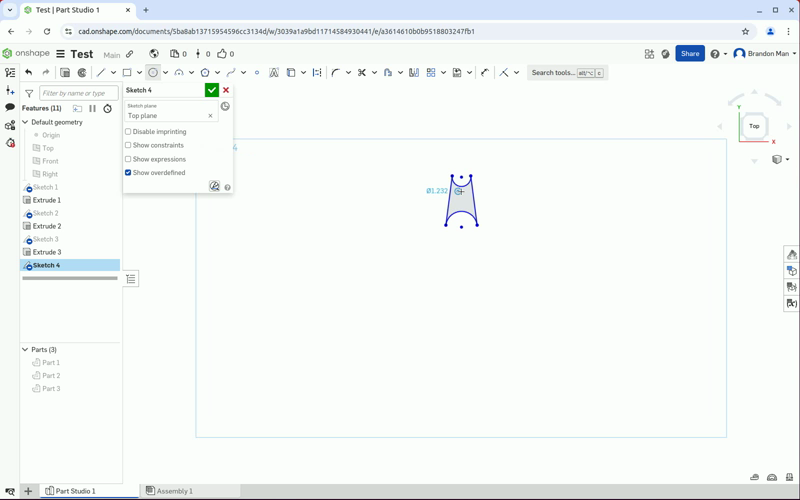
scroll(6)
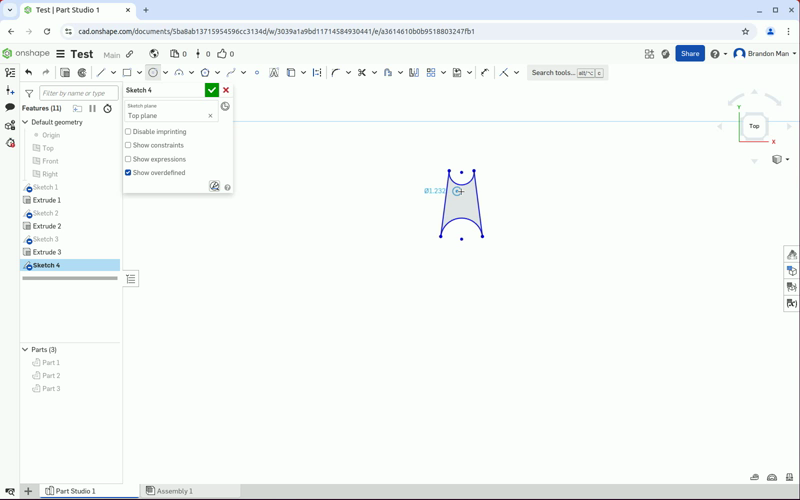
scroll(6)
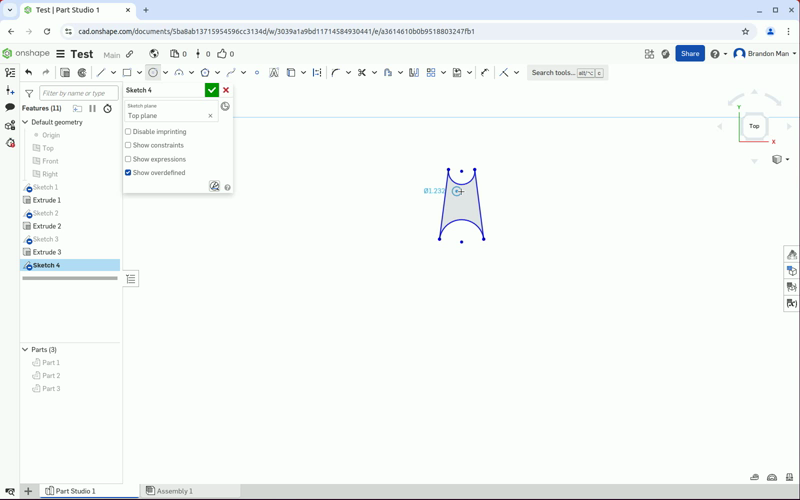
scroll(6)
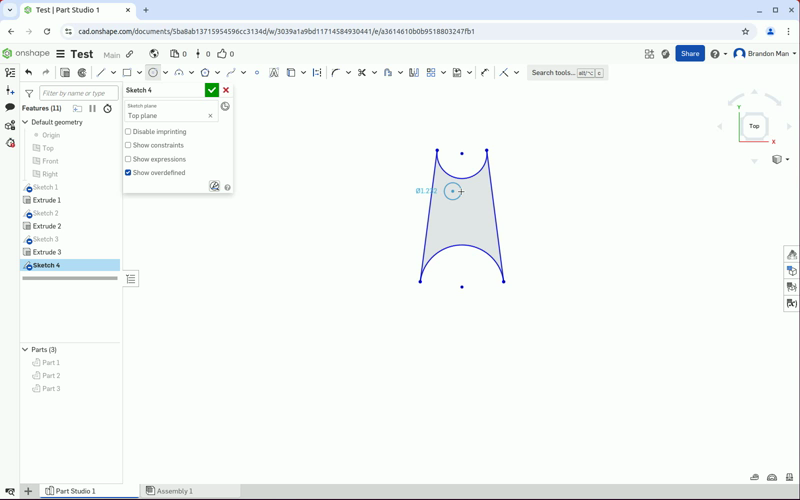
scroll(6)
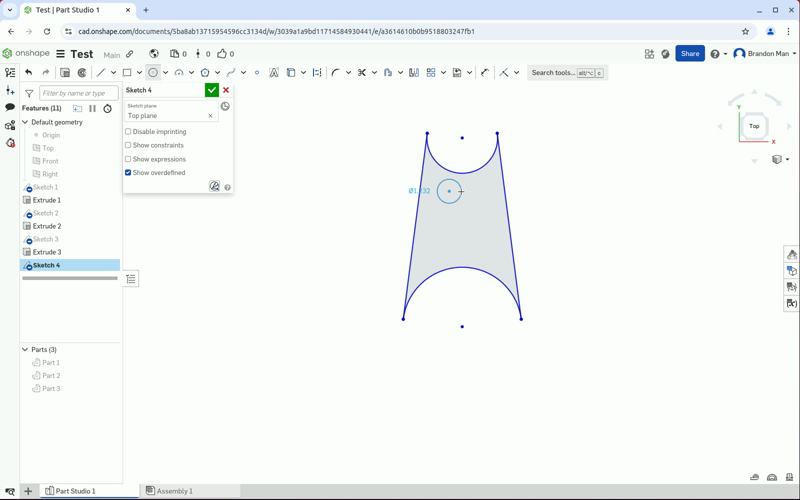
scroll(6)
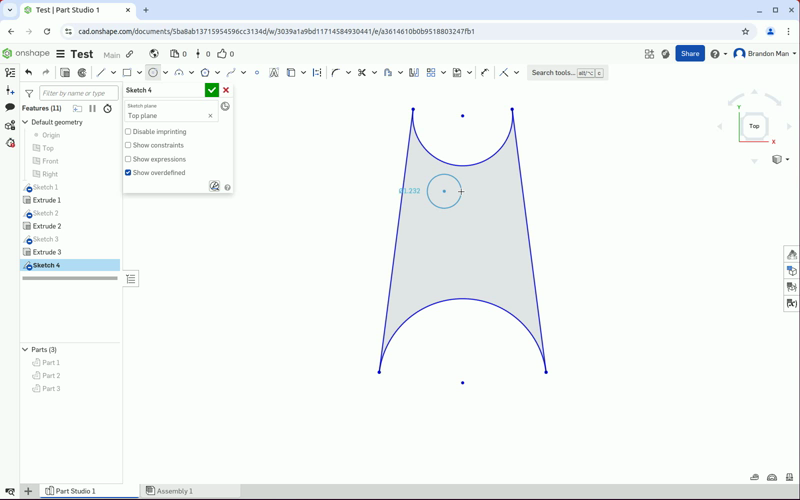
scroll(6)
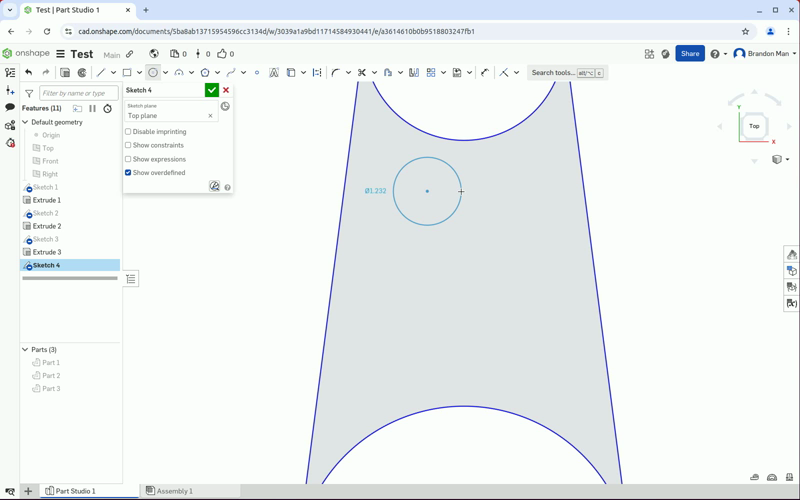
click(461, 191)
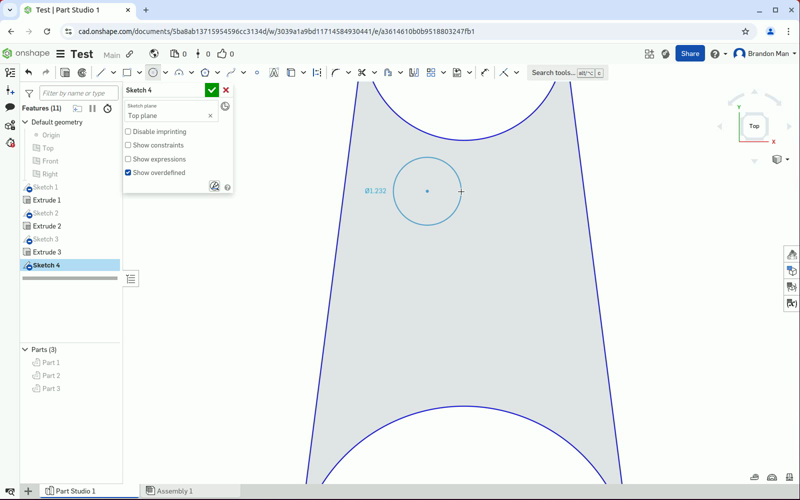
scroll(-6)
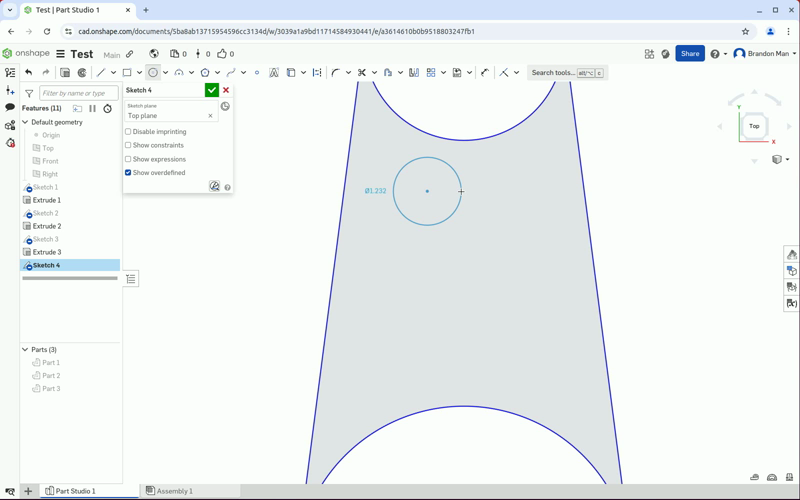
scroll(-6)
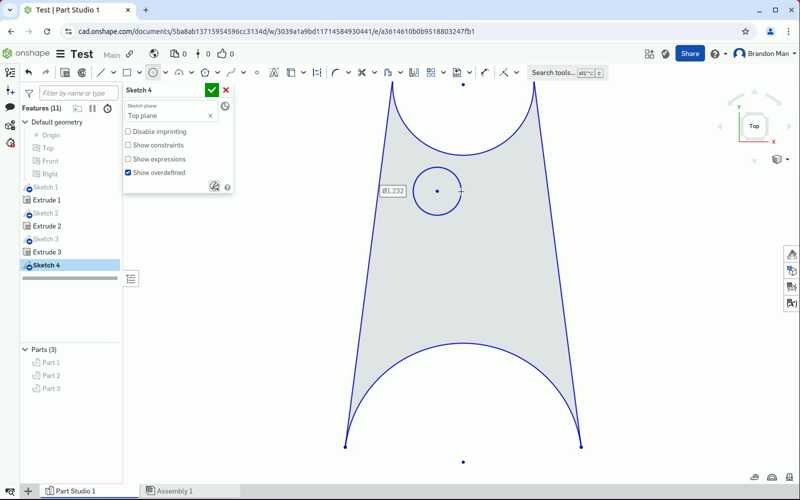
scroll(-6)
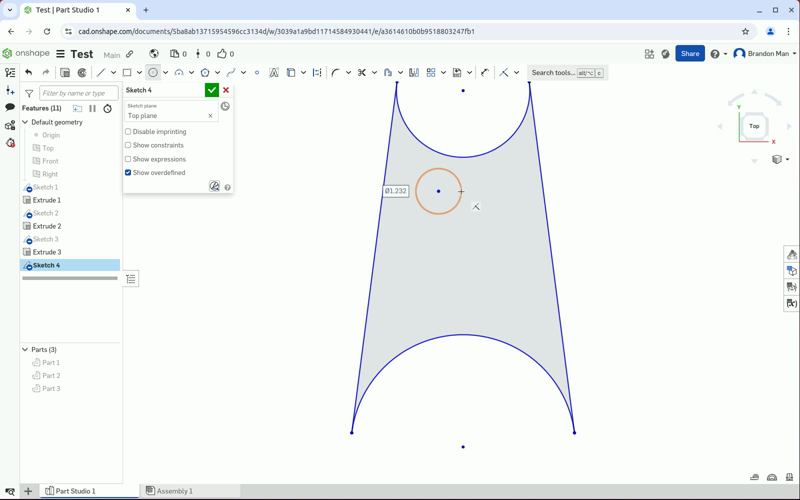
scroll(-6)
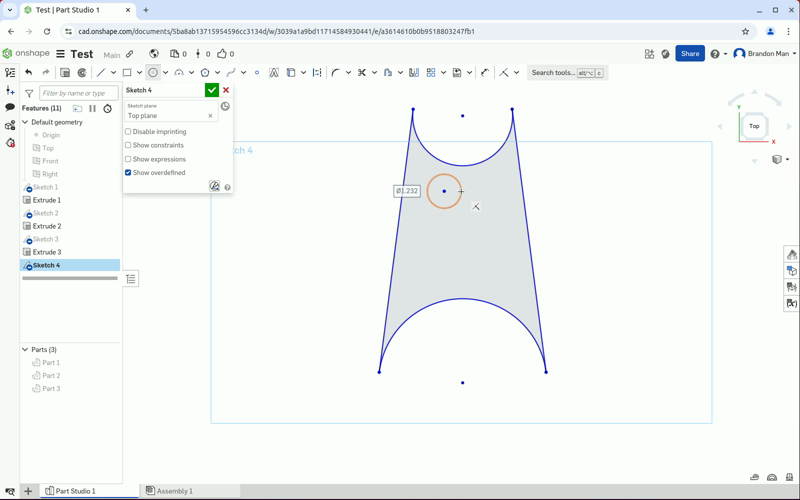
scroll(-6)
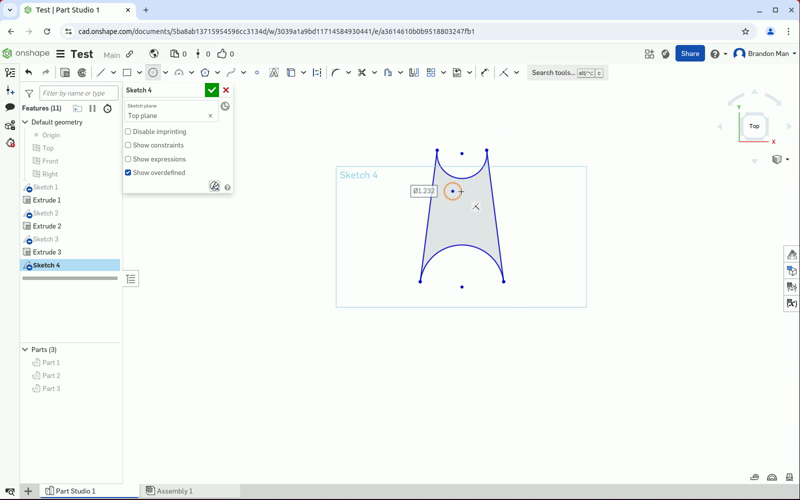
scroll(-6)
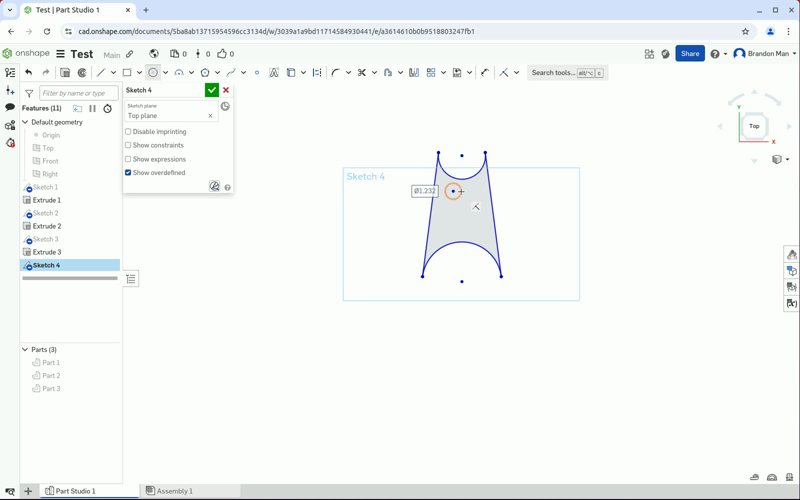
scroll(-6)
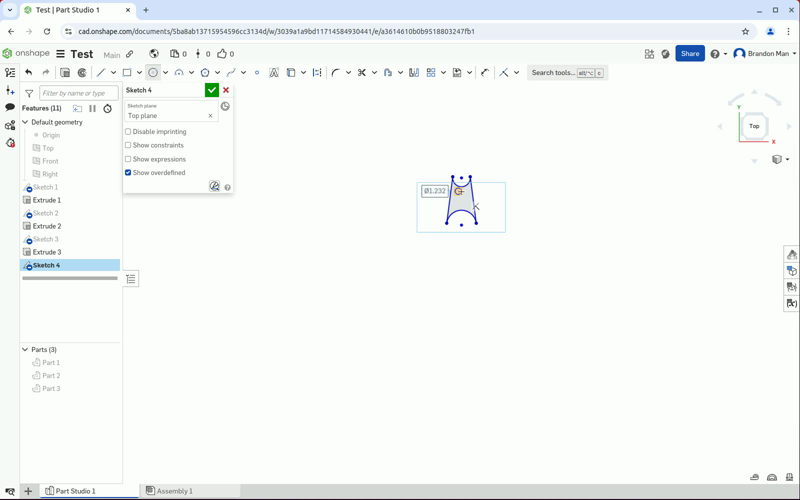
key(esc)
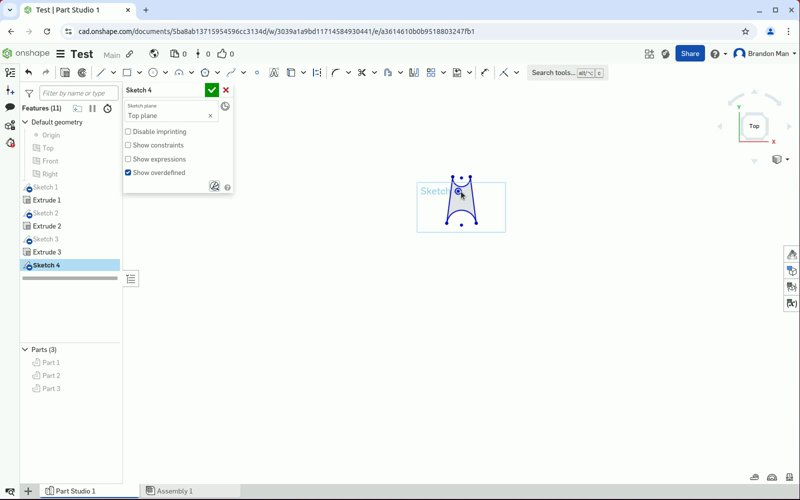
mouse_move(467, 209)
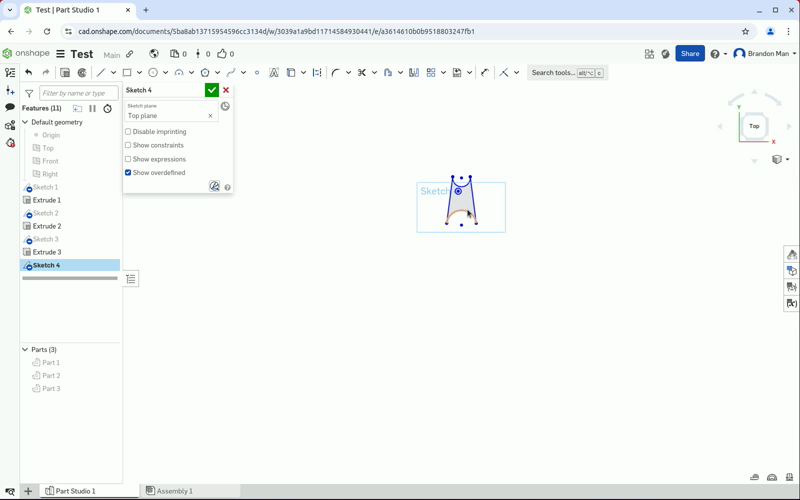
scroll(6)
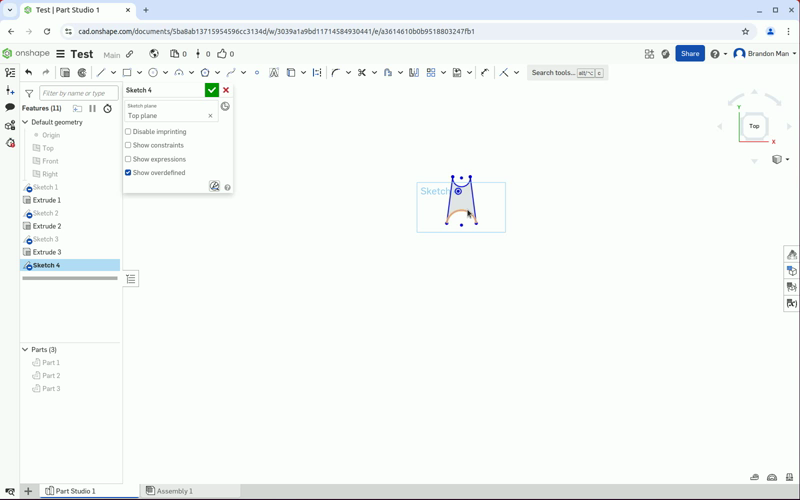
scroll(6)
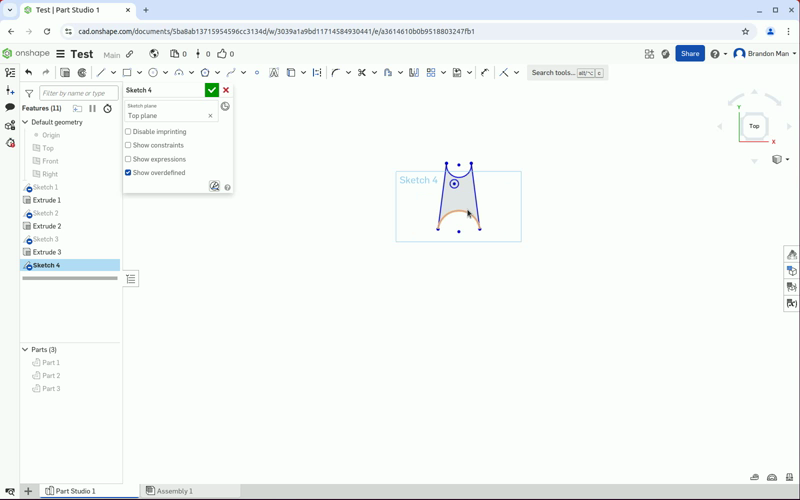
scroll(6)
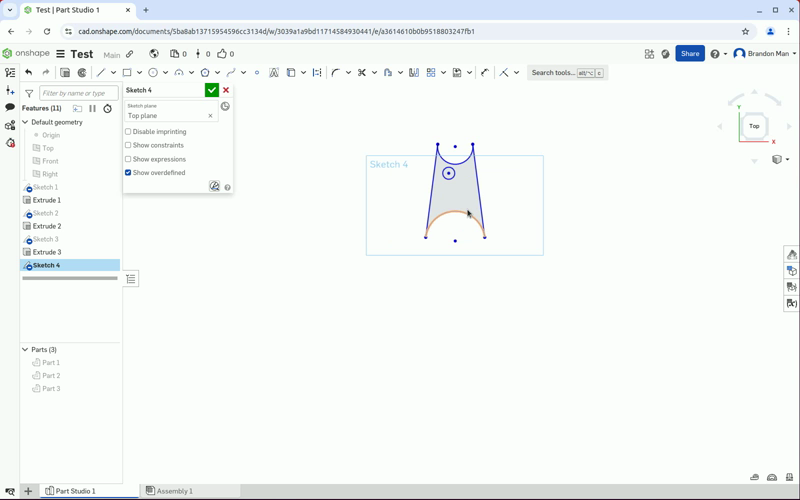
scroll(6)
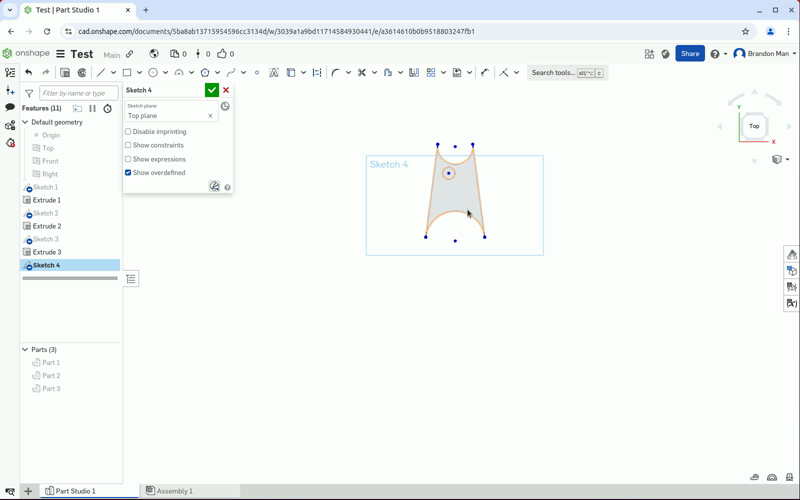
scroll(6)
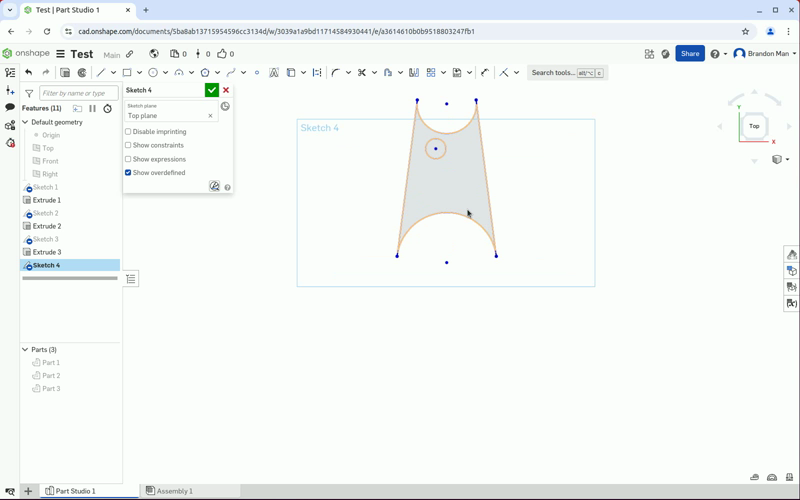
scroll(6)
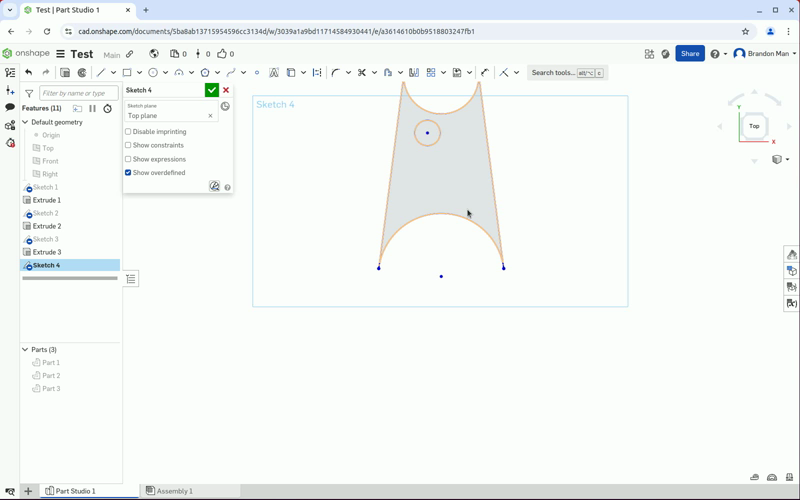
scroll(6)
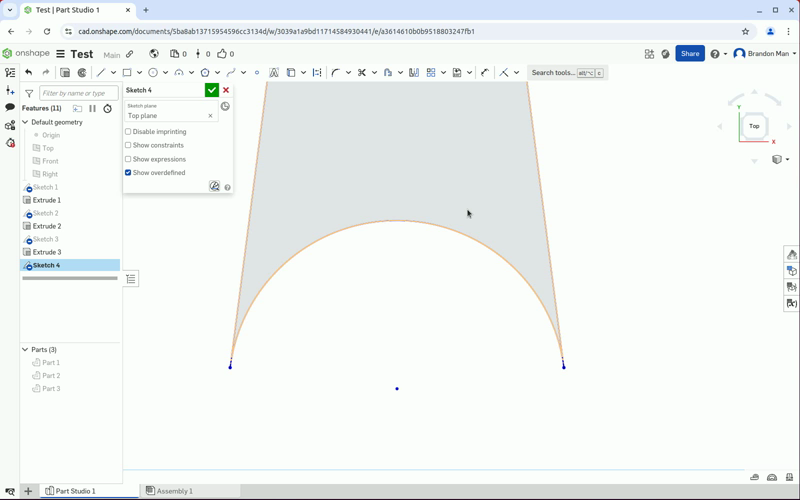
click(467, 209)
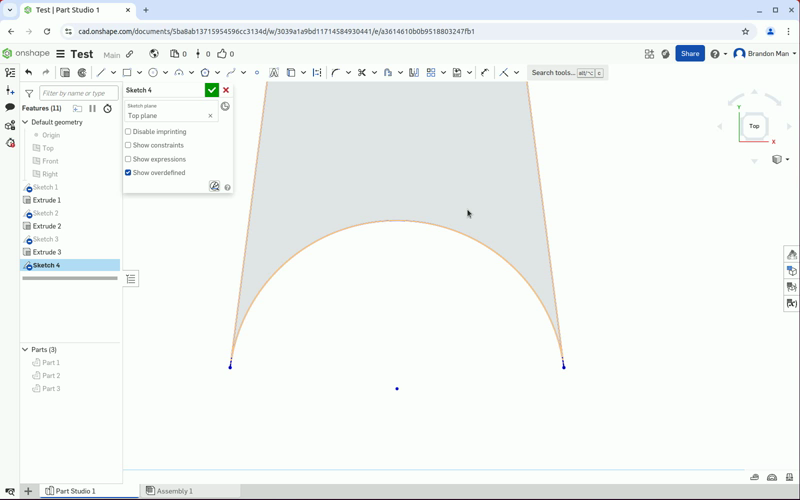
scroll(-6)
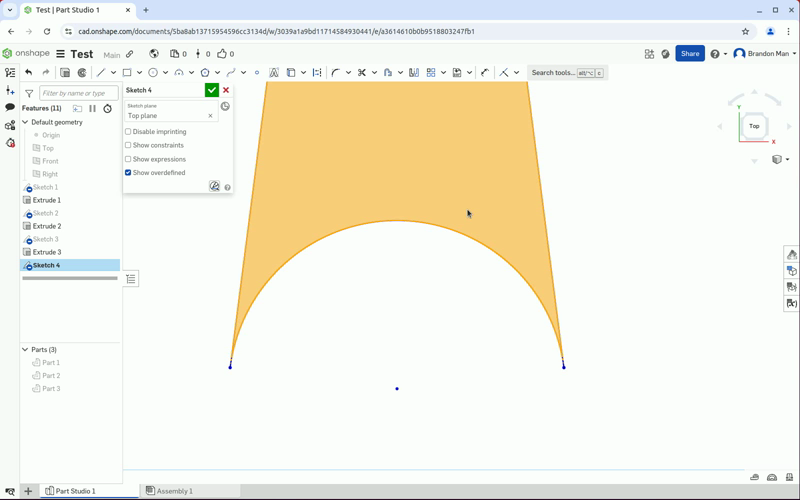
scroll(-6)
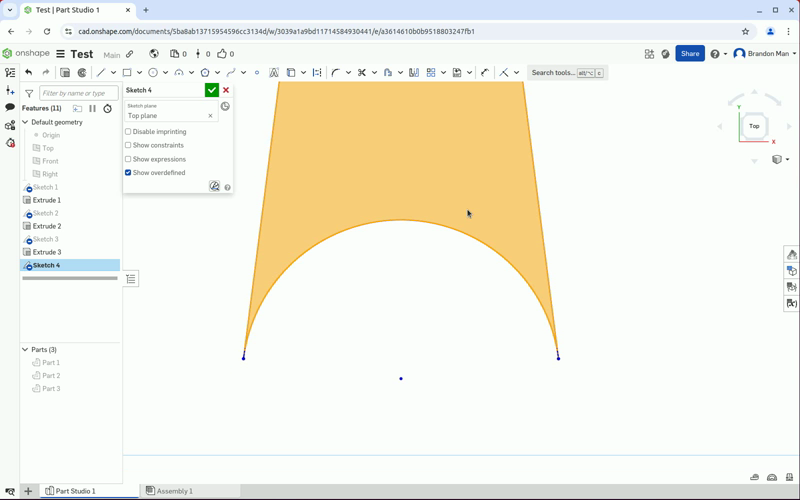
scroll(-6)
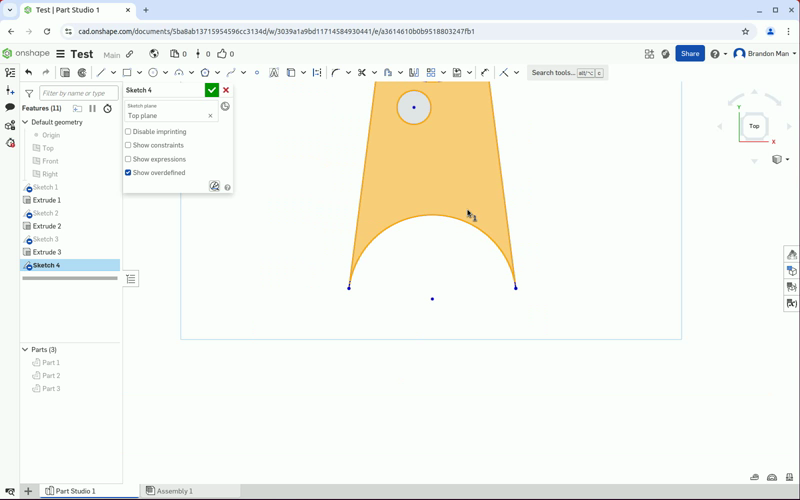
scroll(-6)
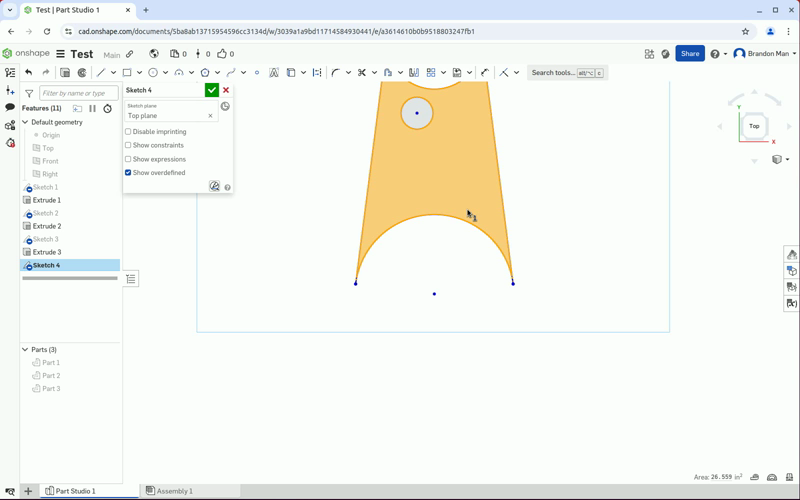
scroll(-6)
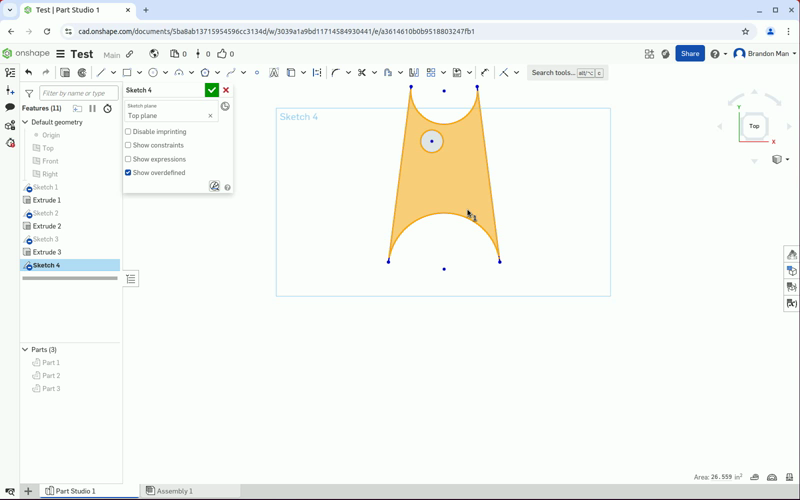
scroll(-6)
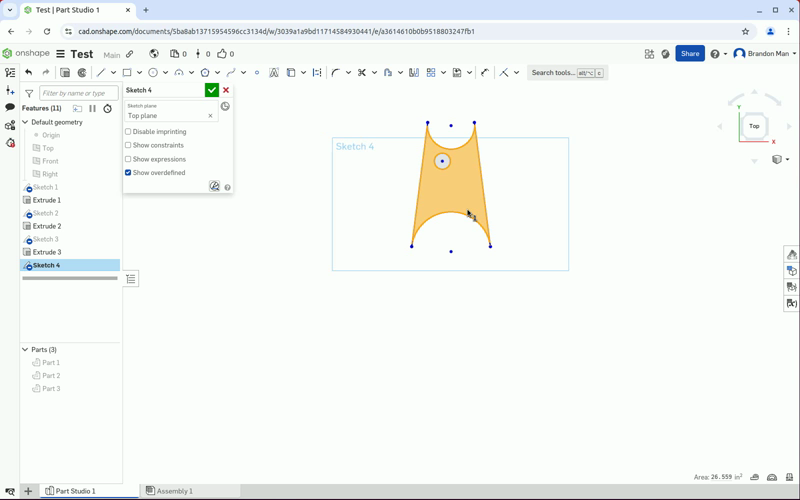
scroll(-6)
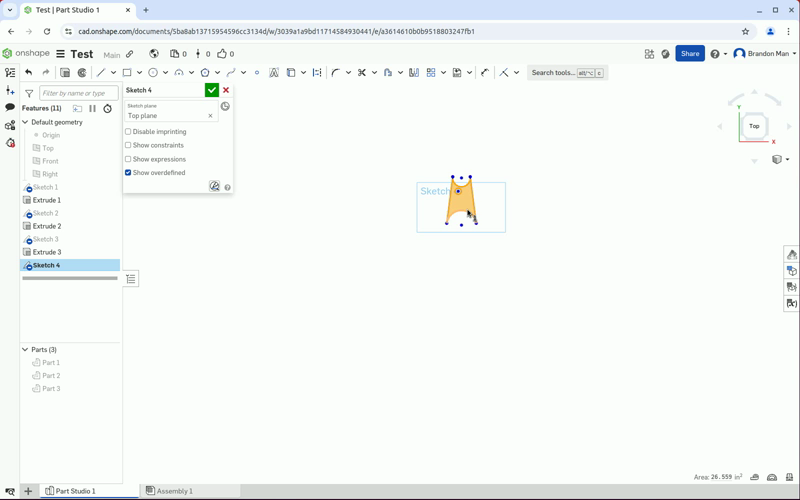
mouse_move(73, 352)
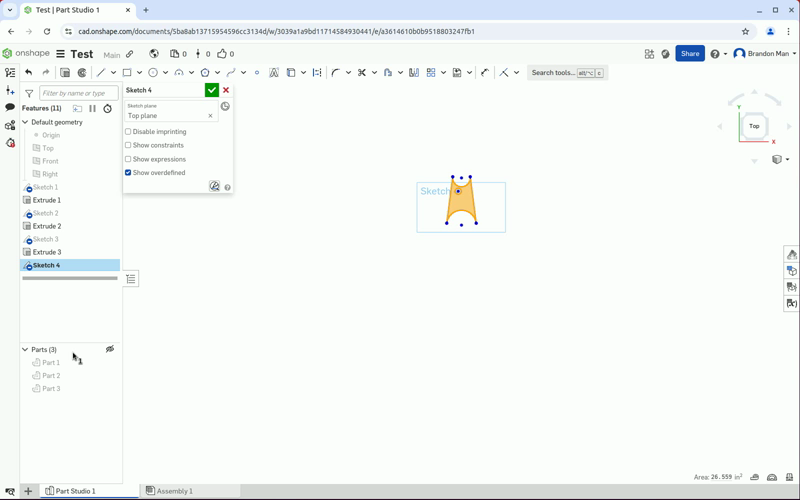
key(shift+y)
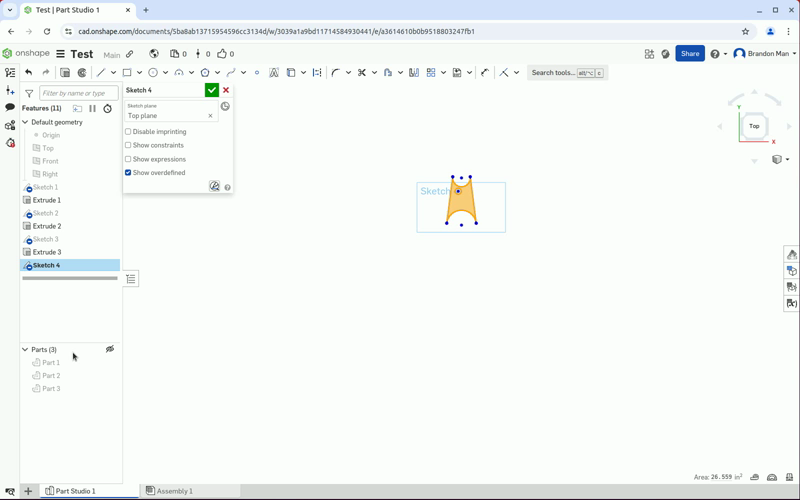
key(shift+e)
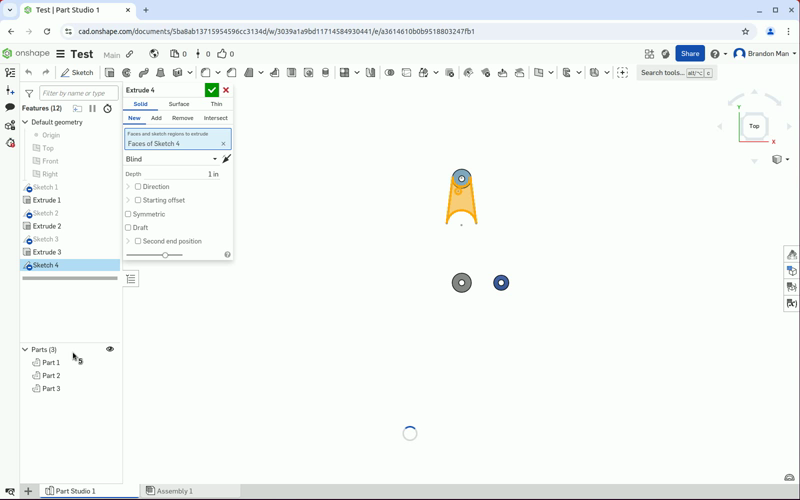
mouse_move(143, 106)
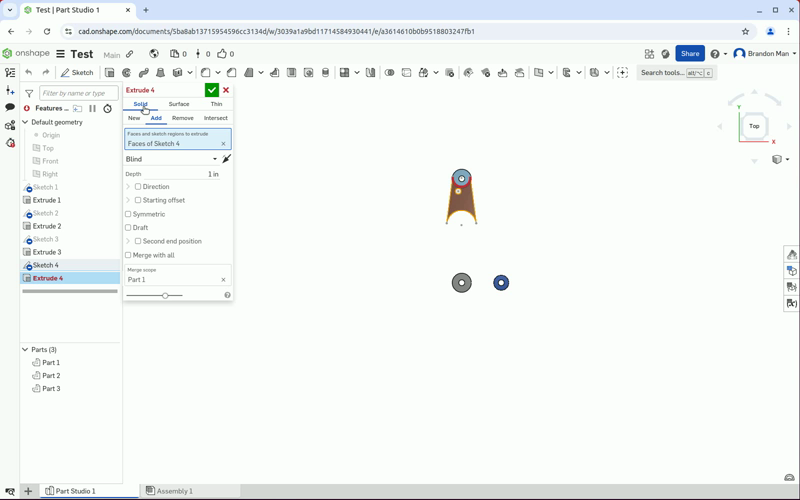
click(143, 106)
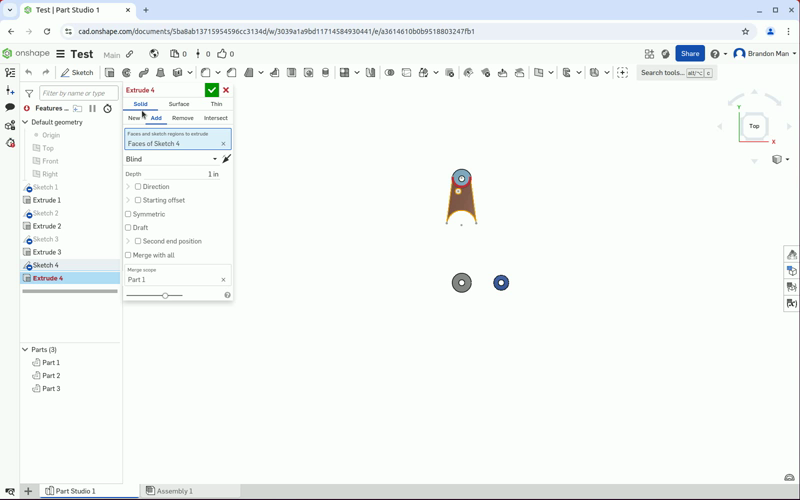
mouse_move(137, 120)
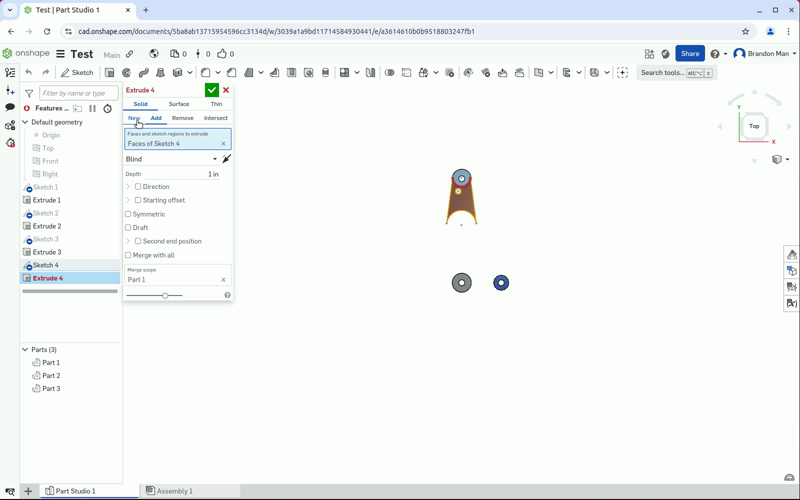
click(137, 120)
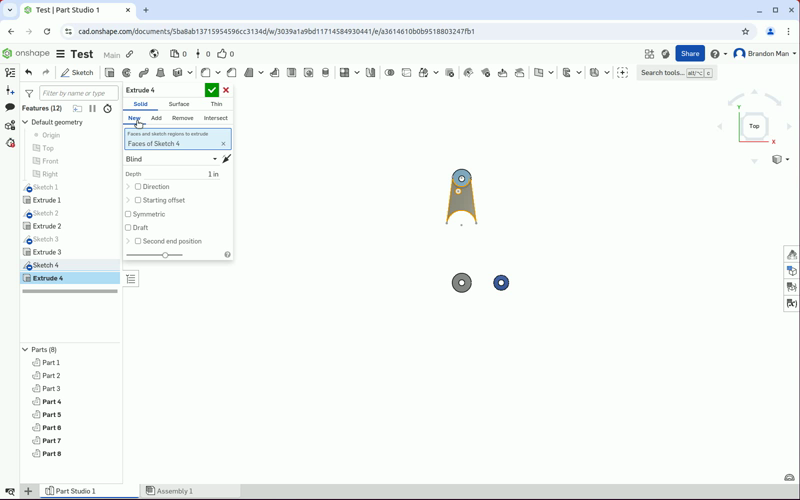
key(tab, 4)
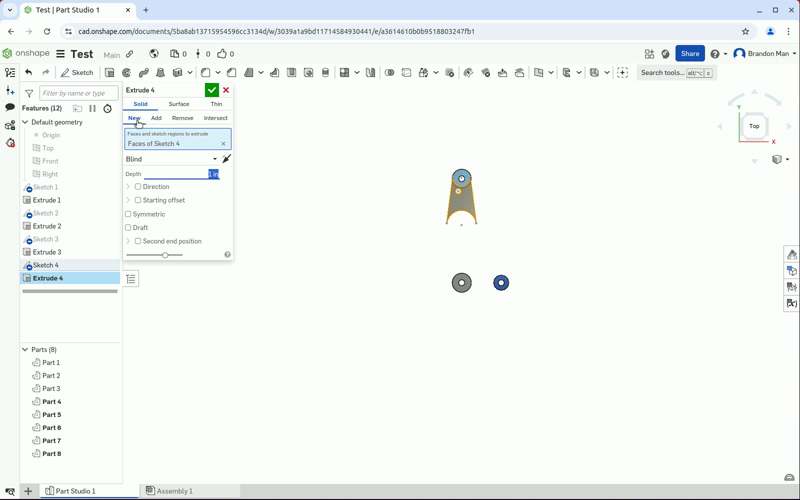
text(0.481)
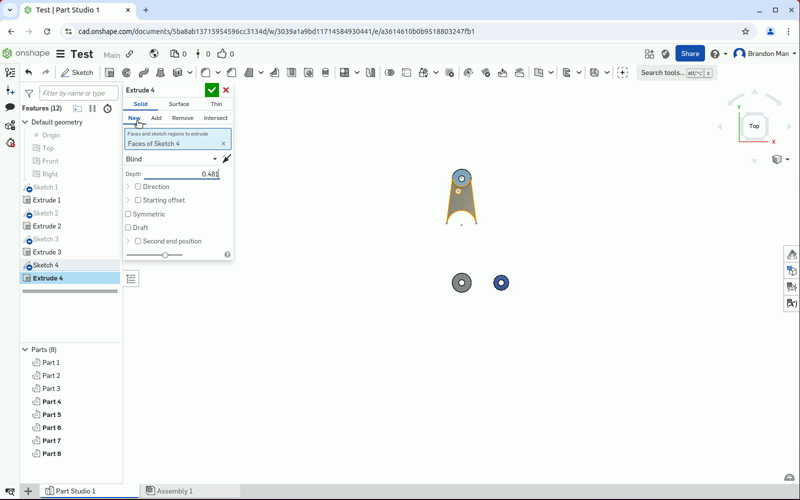
key(enter)
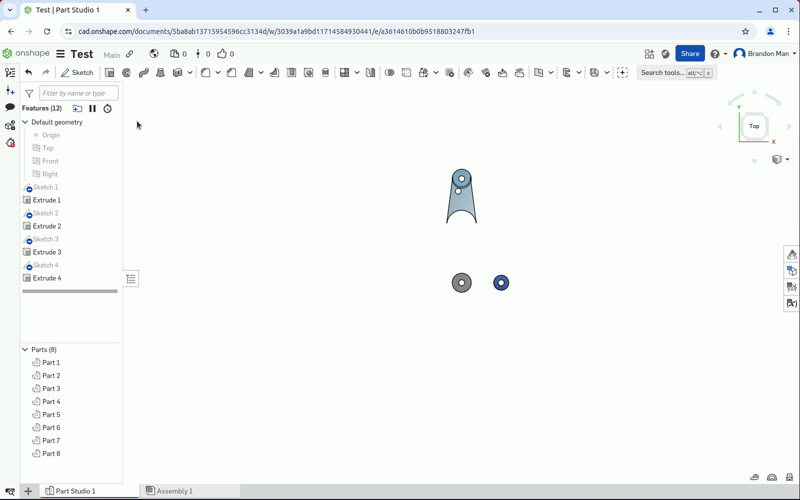
key(shift+h)
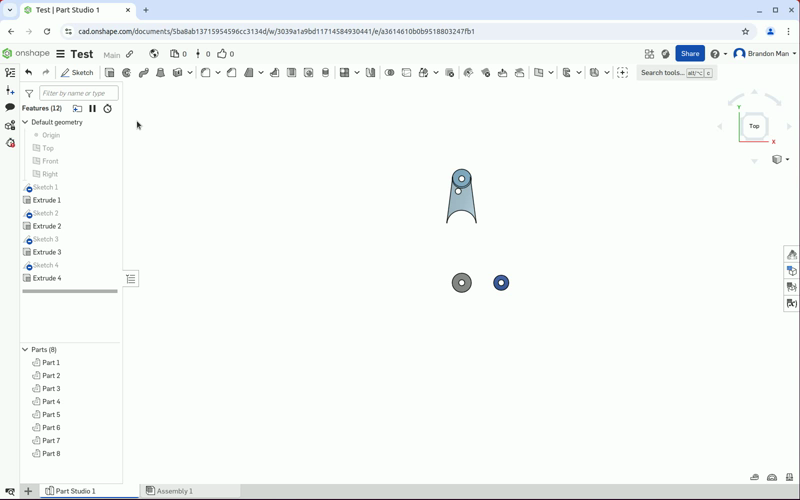
key(shift+h)
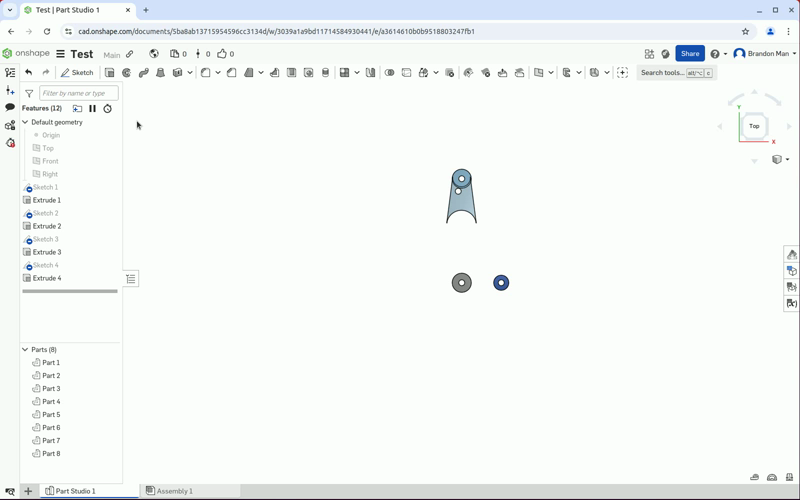
mouse_move(73, 189)
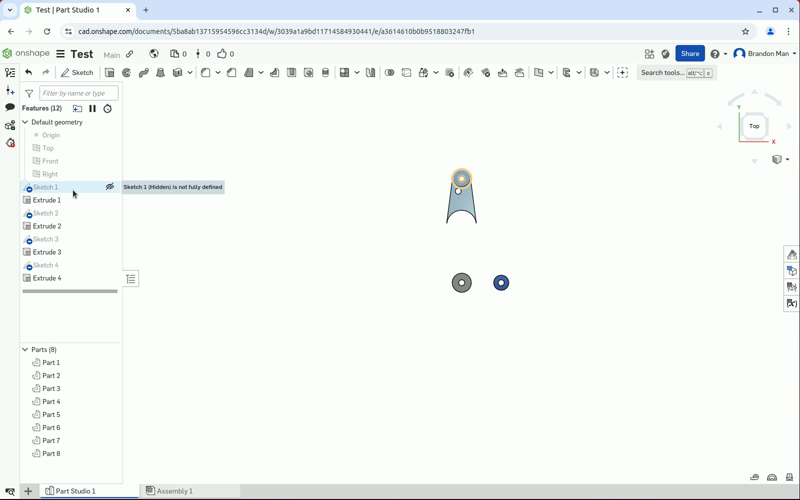
click(73, 189)
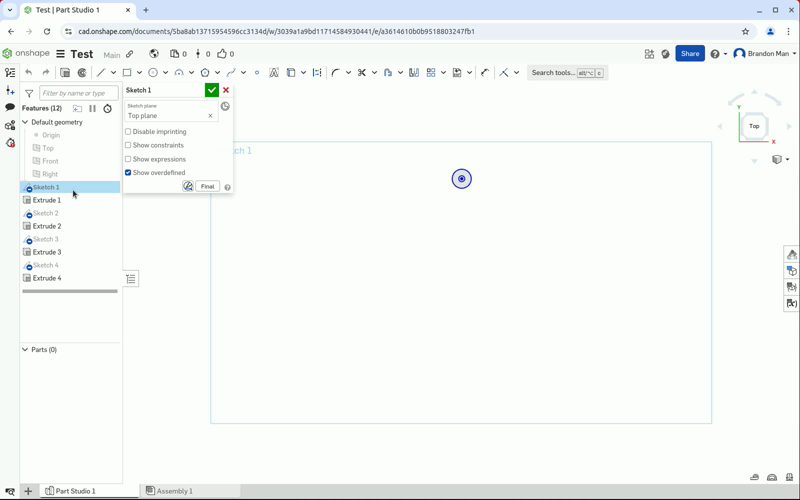
mouse_move(229, 92)
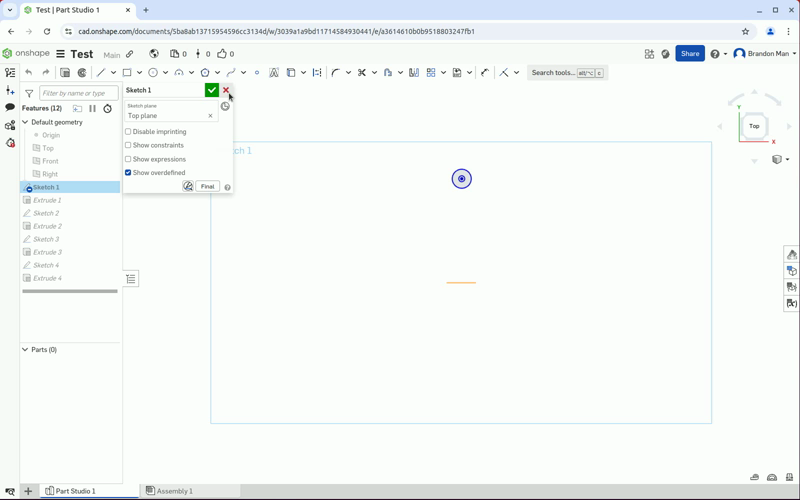
click(229, 92)
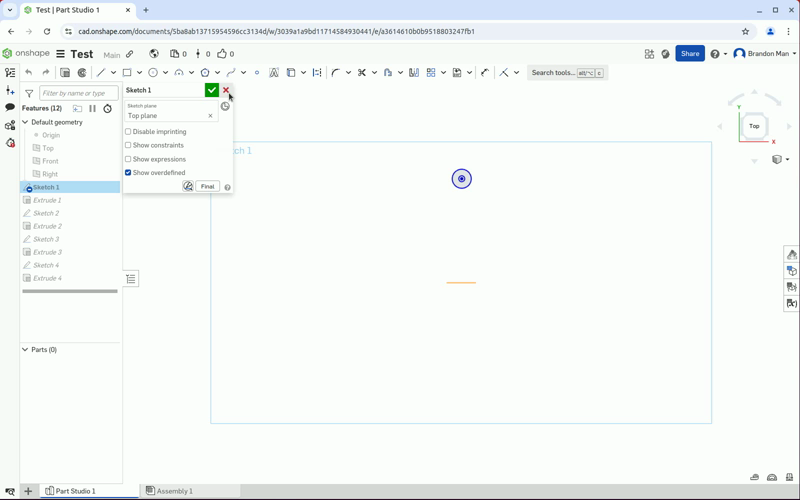
key(shift+s)
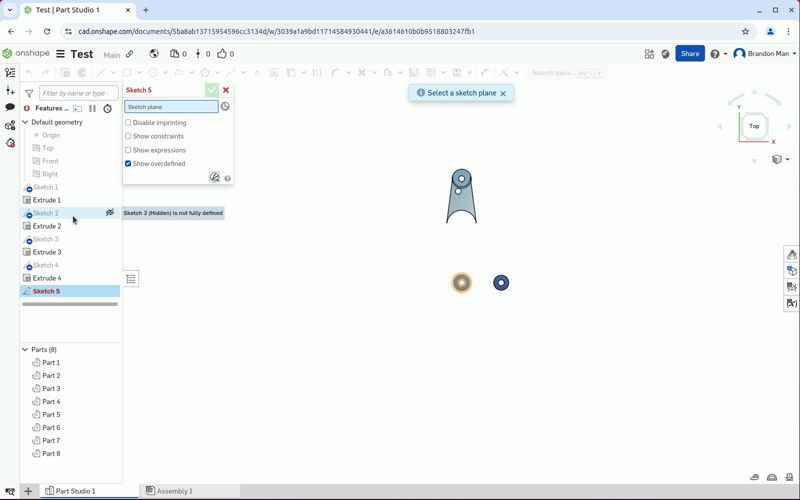
scroll(3)
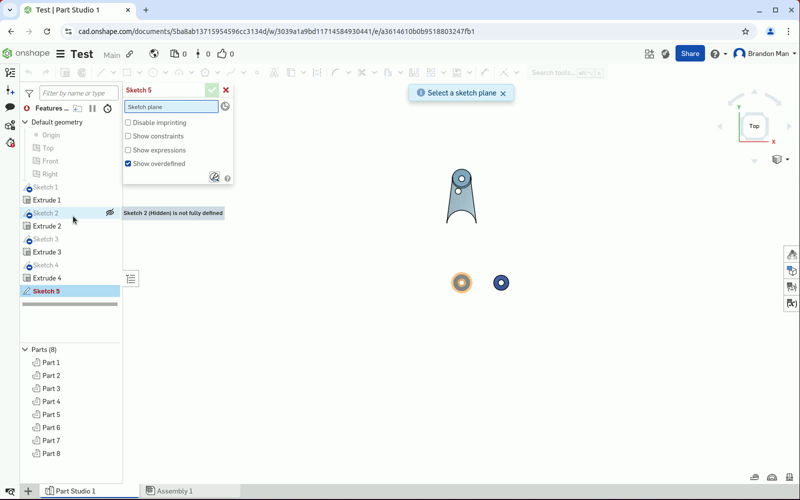
mouse_move(73, 150)
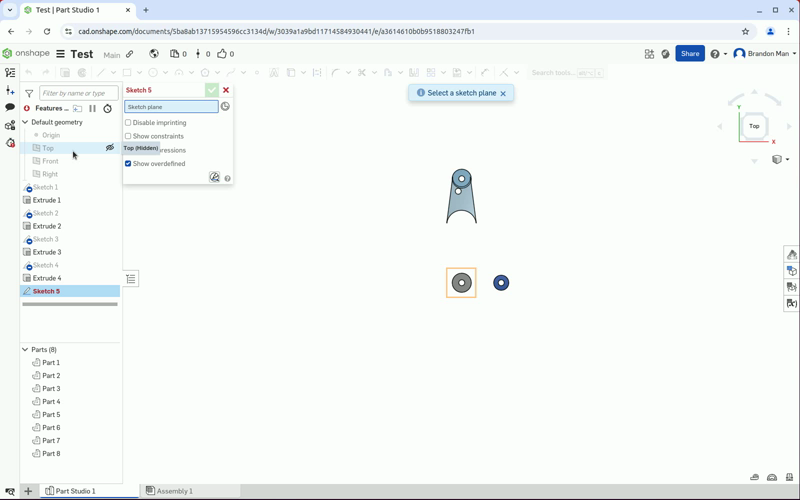
click(73, 150)
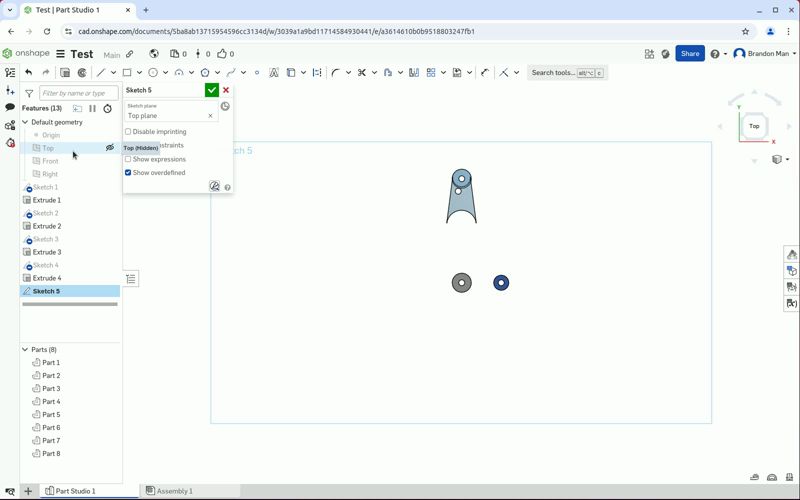
mouse_move(73, 352)
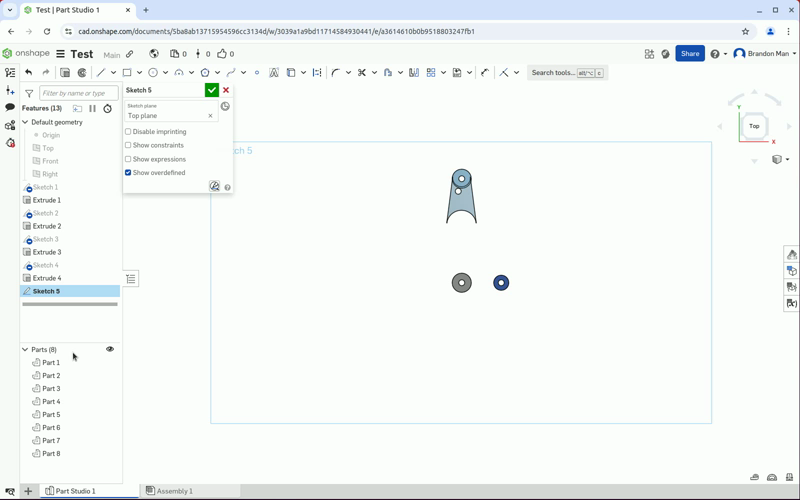
key(y)
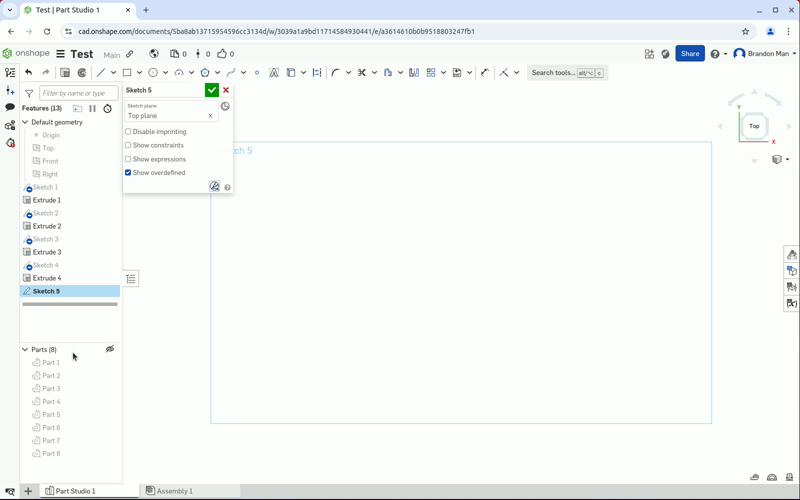
key(c)
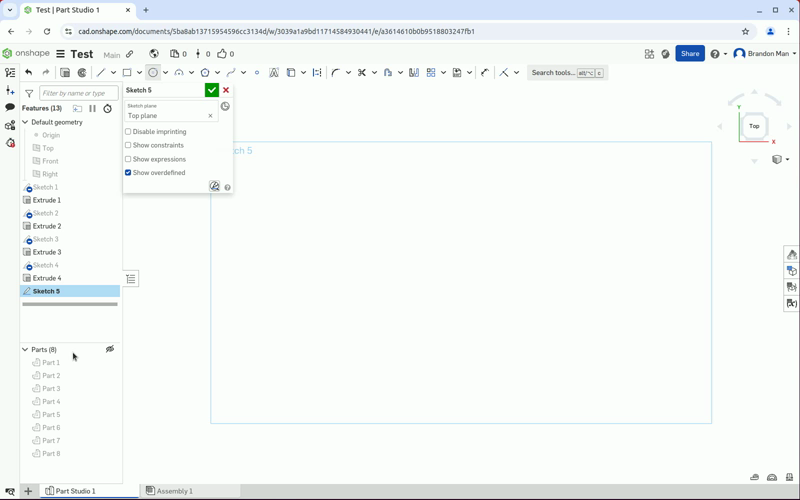
key_down(shift)
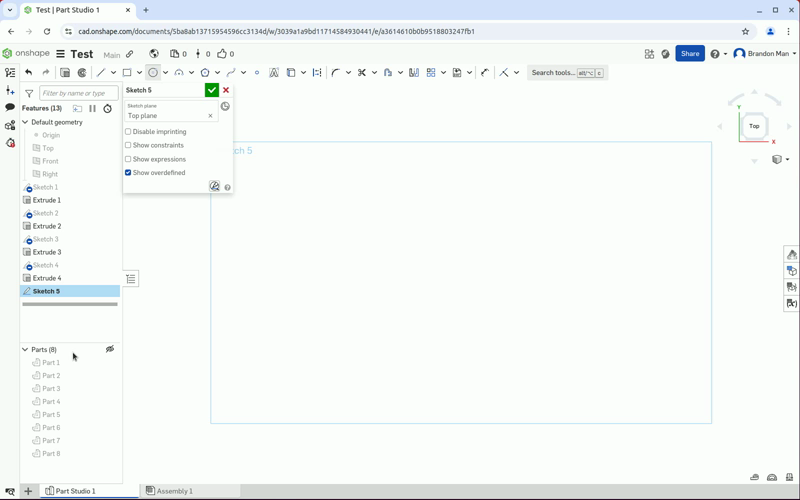
mouse_move(461, 225)
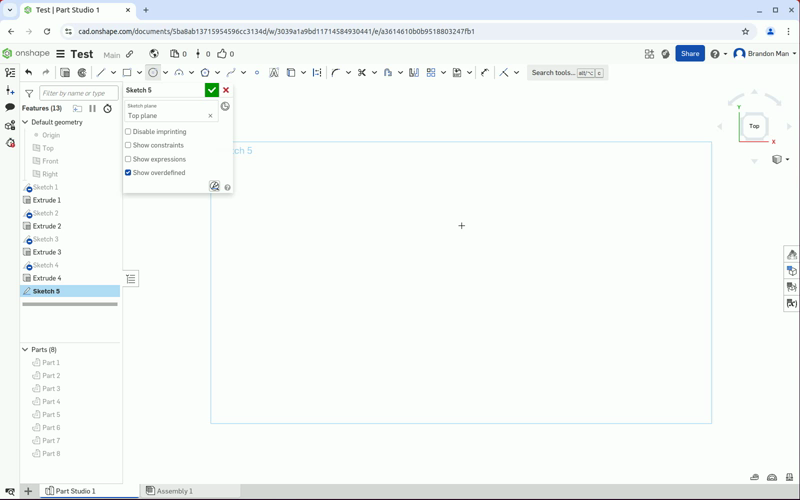
click(461, 225)
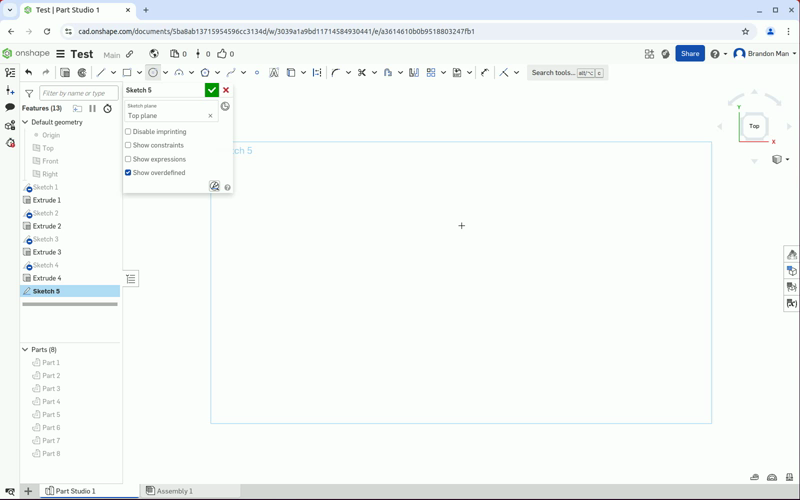
key_up(shift)
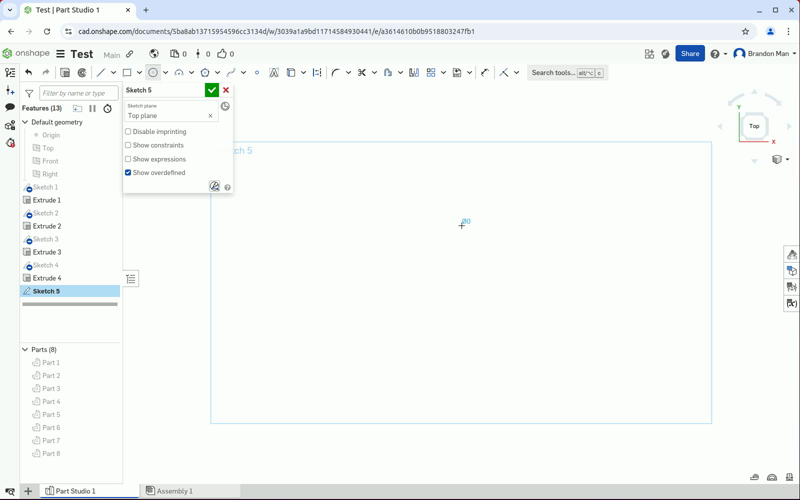
mouse_move(477, 225)
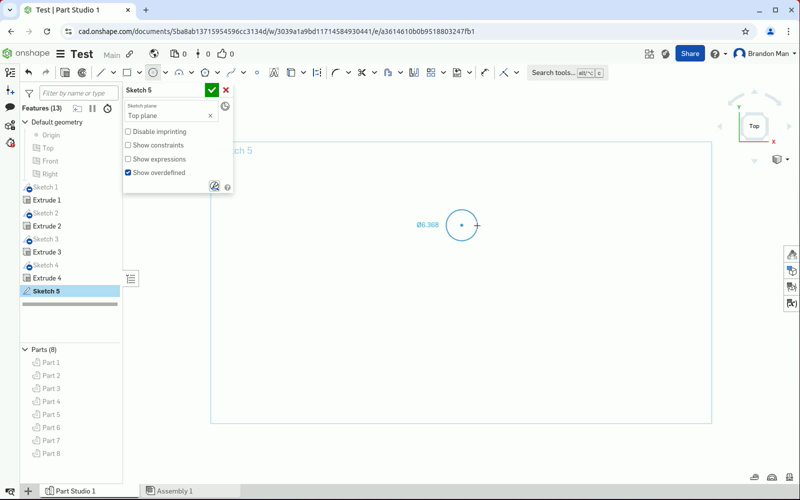
click(477, 225)
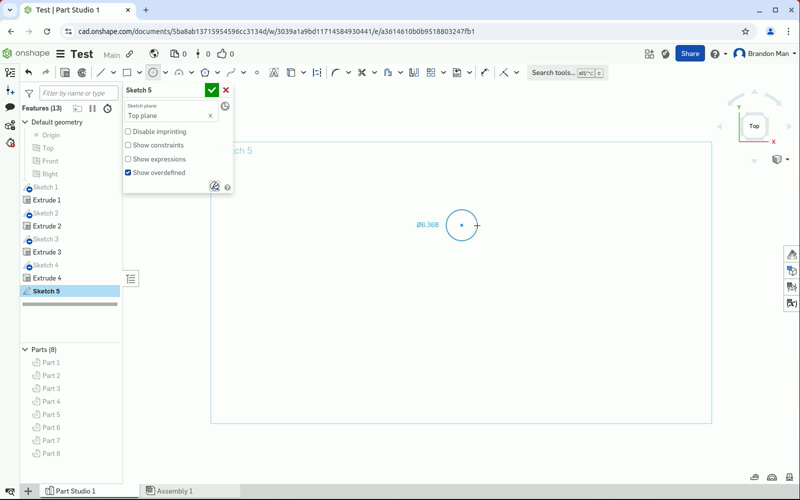
key(esc)
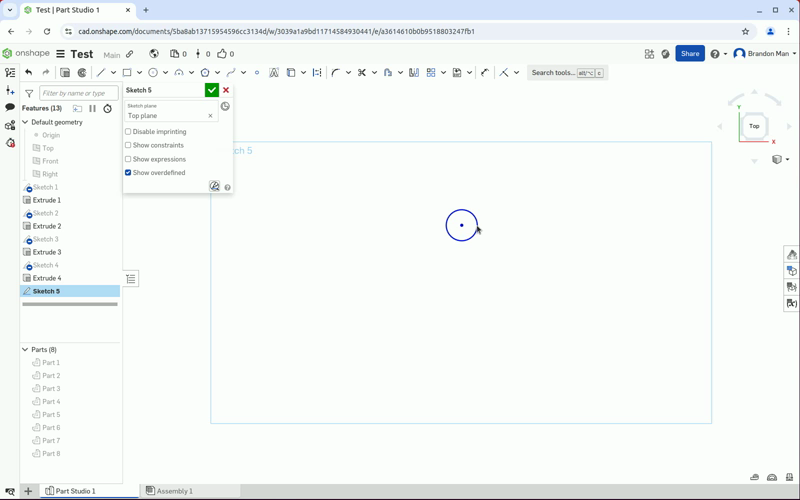
key(c)
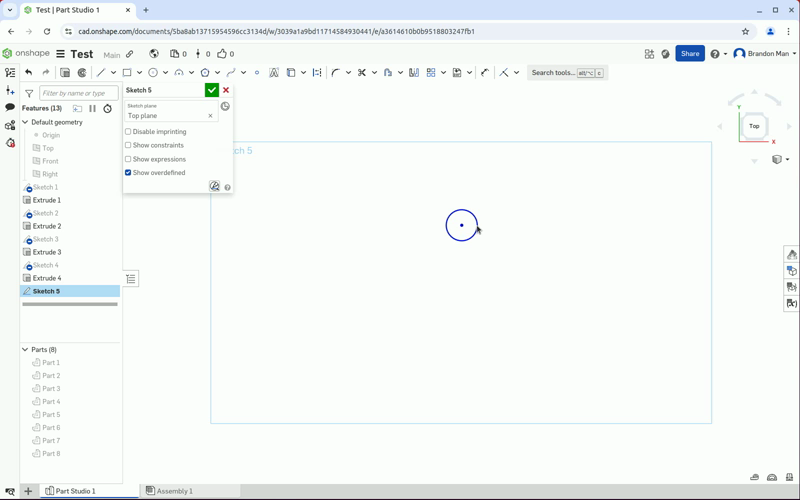
key_down(shift)
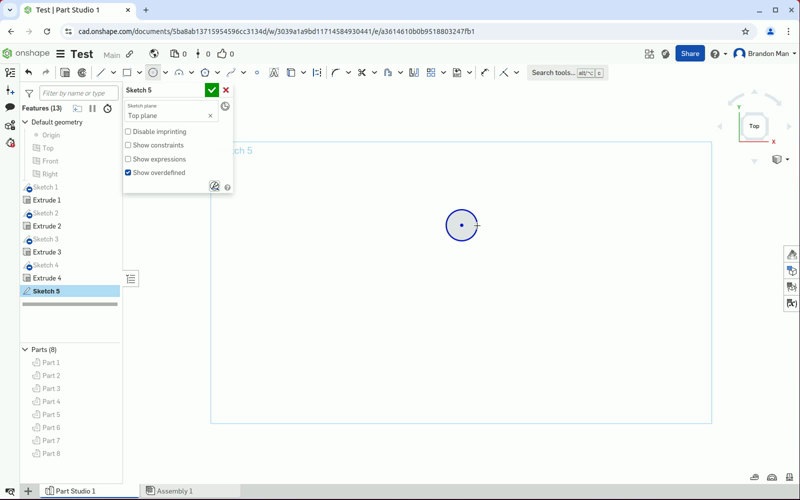
mouse_move(461, 225)
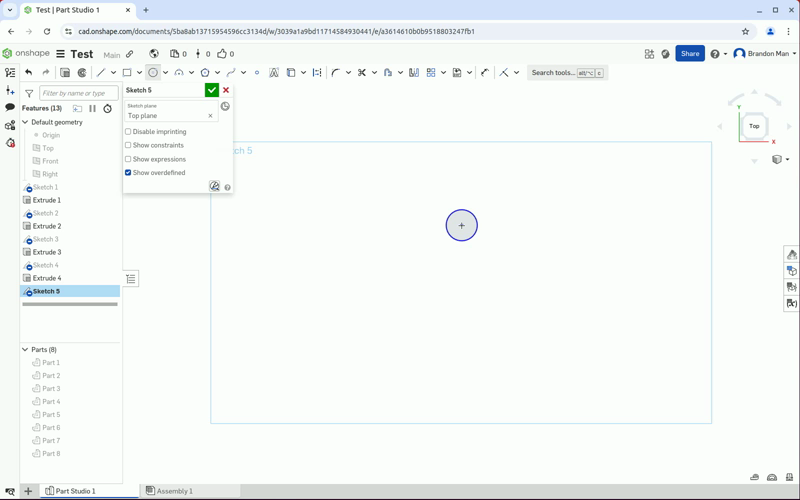
click(461, 225)
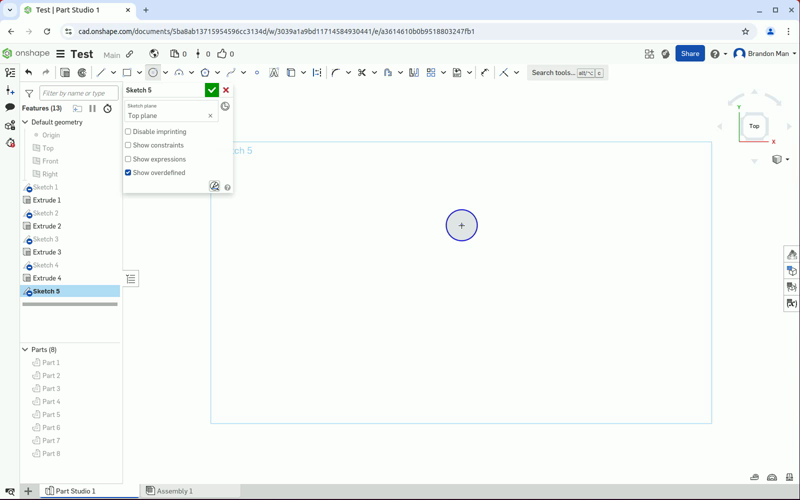
key_up(shift)
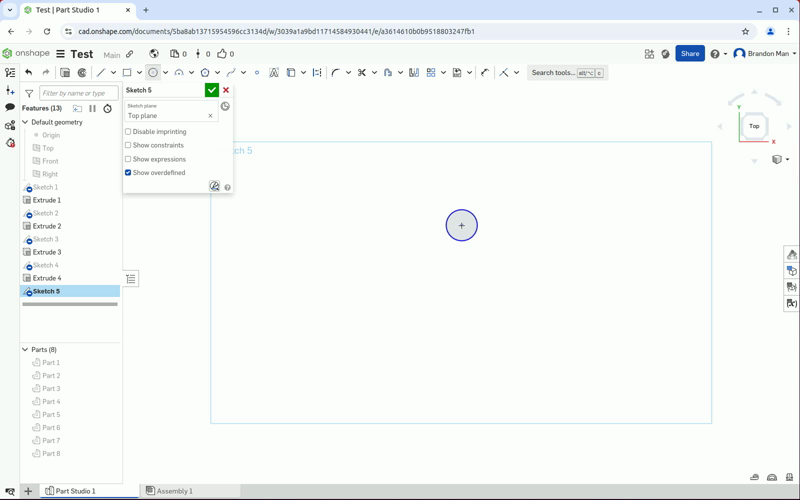
mouse_move(465, 225)
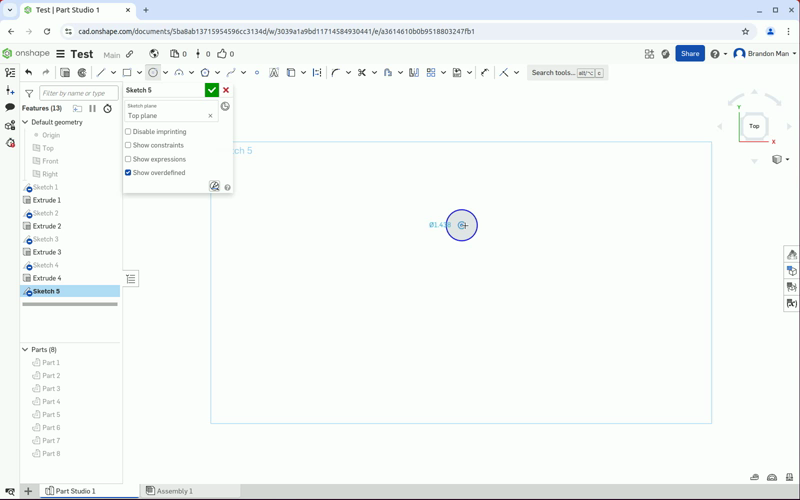
scroll(6)
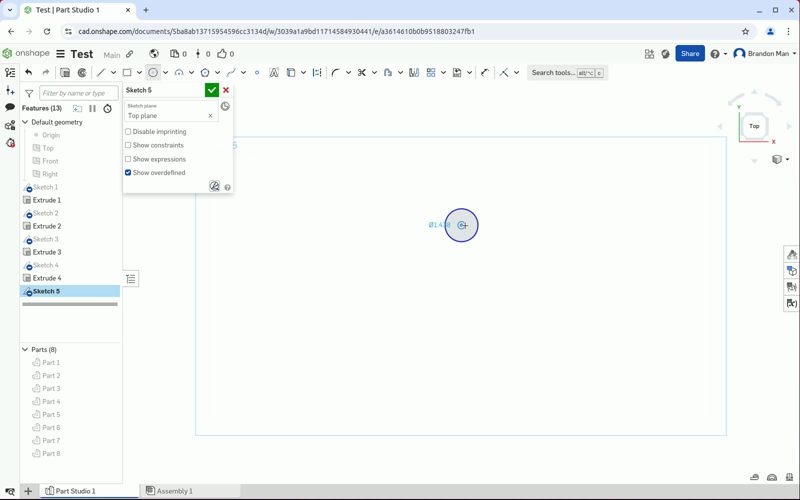
scroll(6)
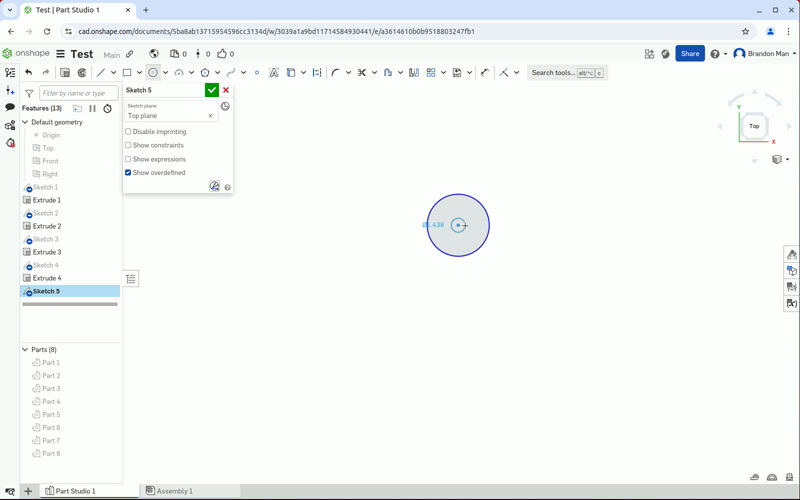
scroll(6)
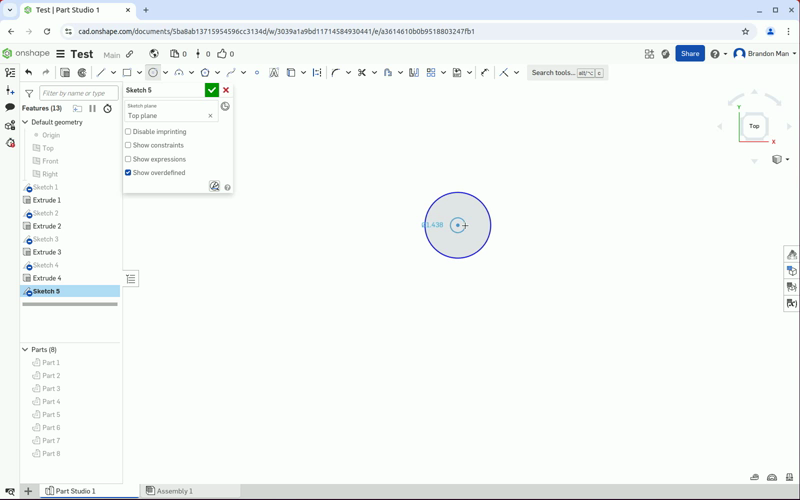
scroll(6)
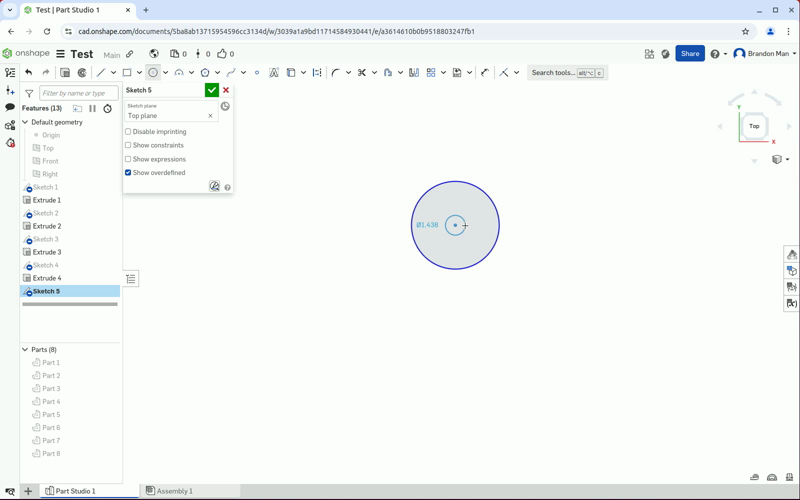
scroll(6)
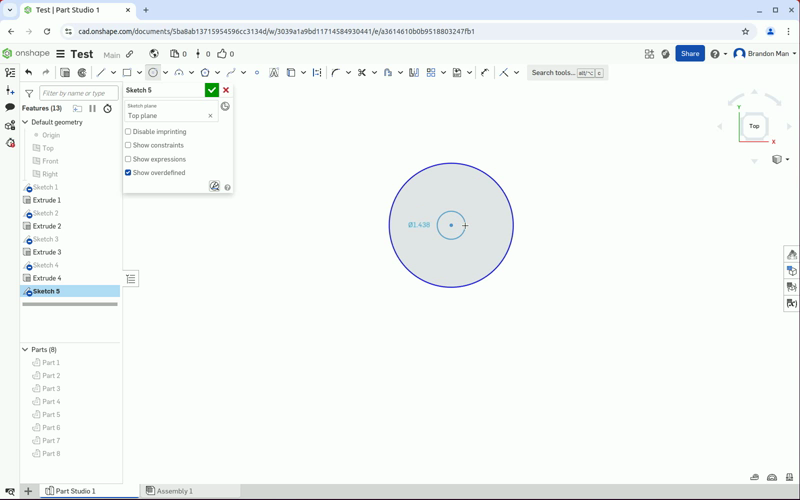
scroll(6)
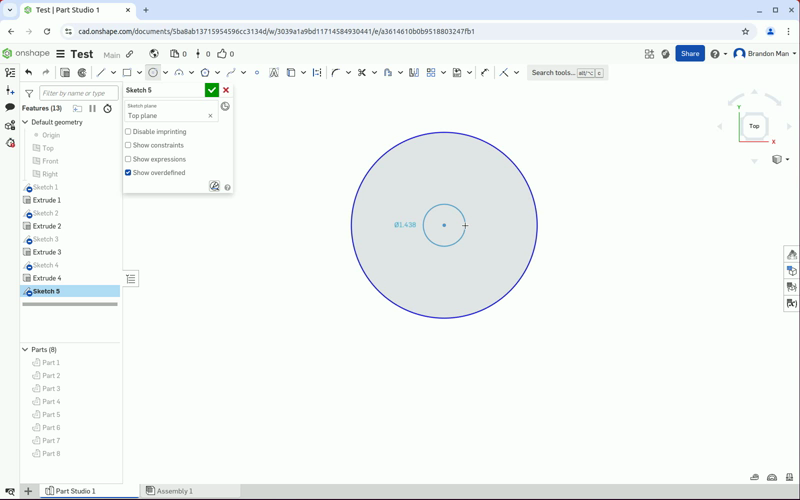
scroll(6)
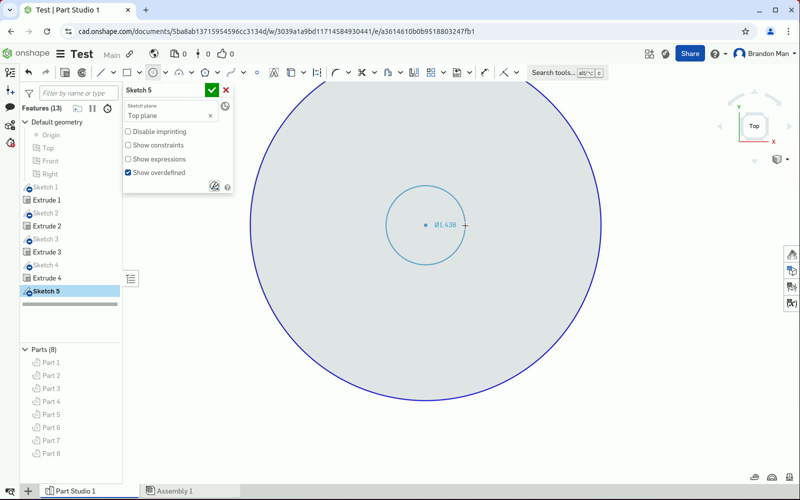
click(465, 225)
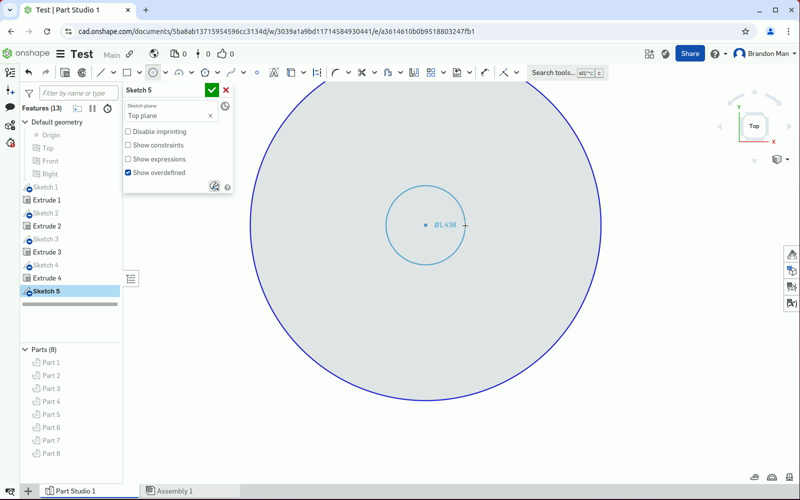
scroll(-6)
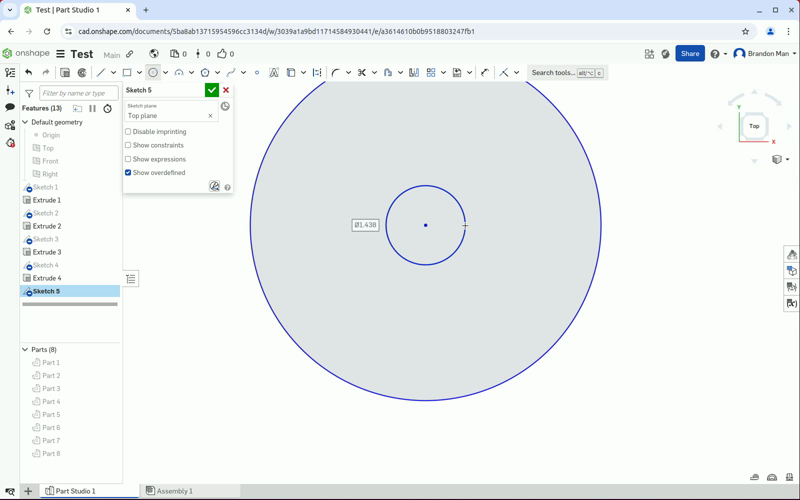
scroll(-6)
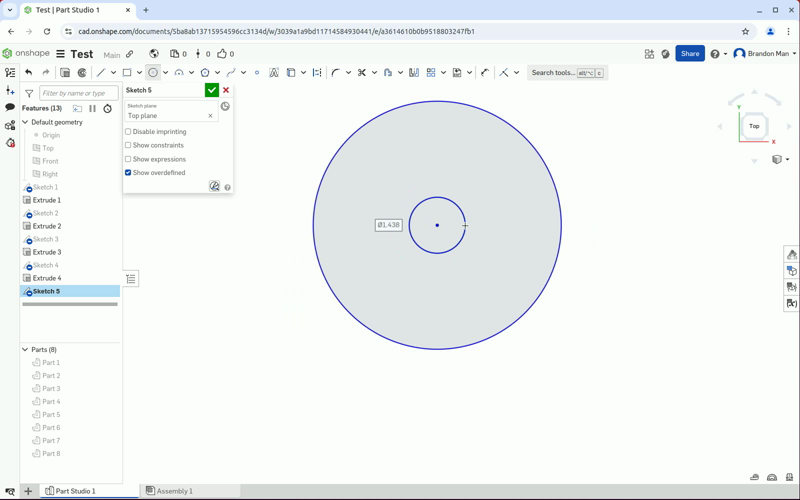
scroll(-6)
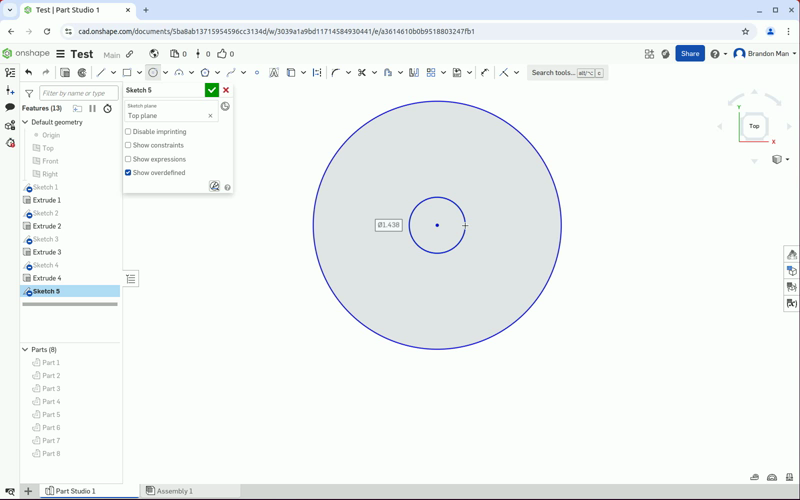
scroll(-6)
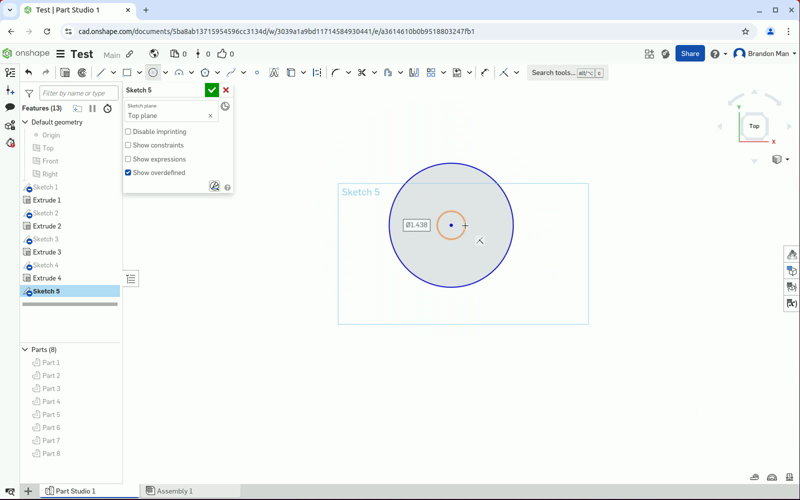
scroll(-6)
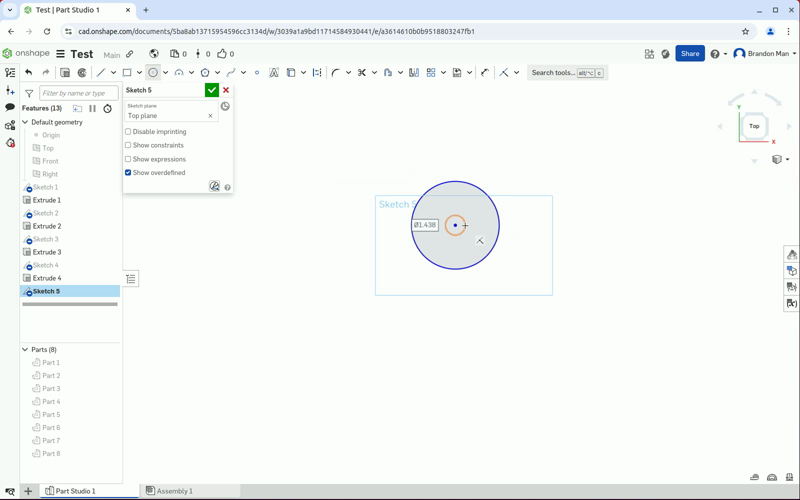
scroll(-6)
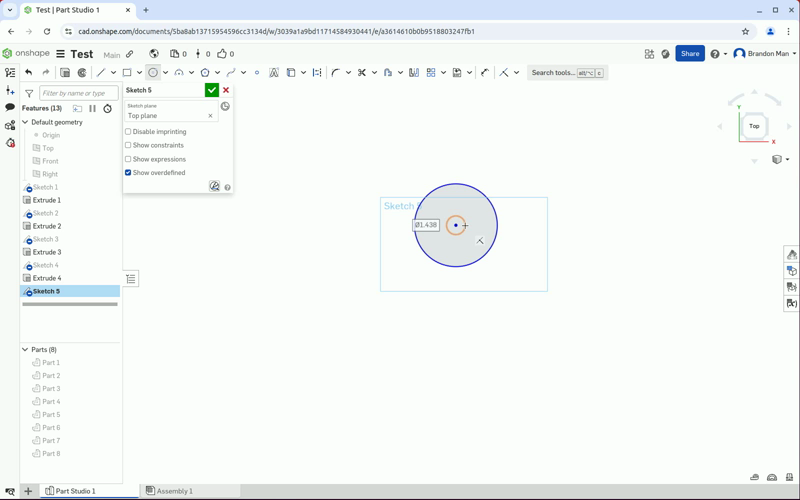
scroll(-6)
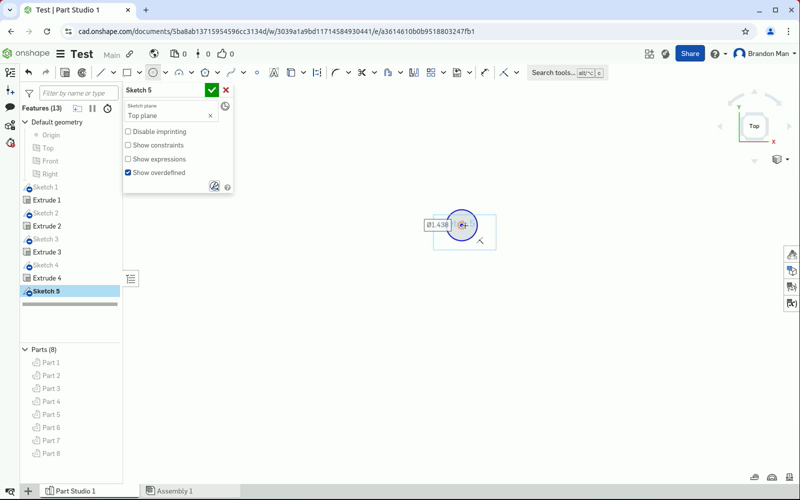
key(esc)
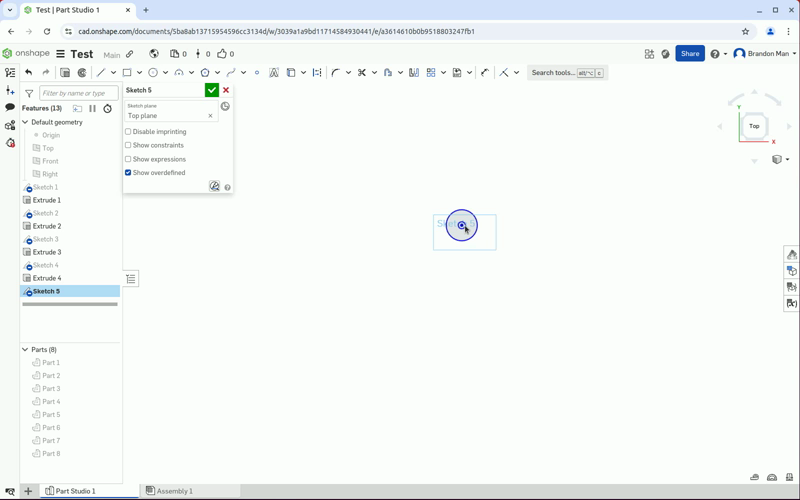
mouse_move(465, 217)
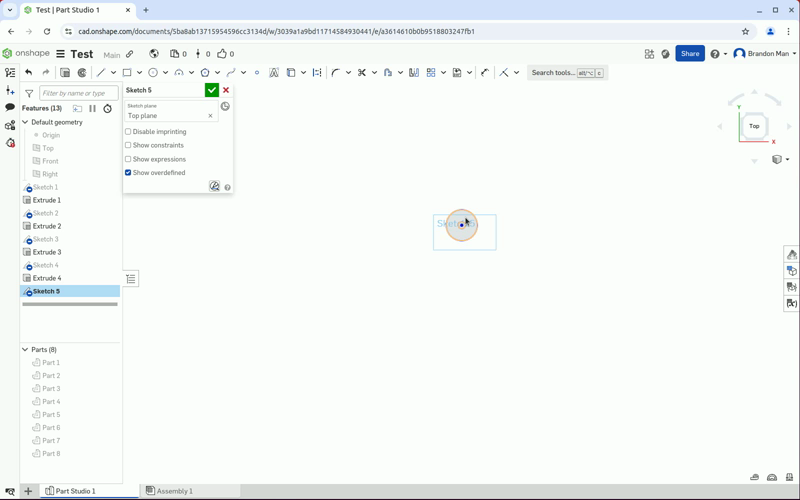
scroll(6)
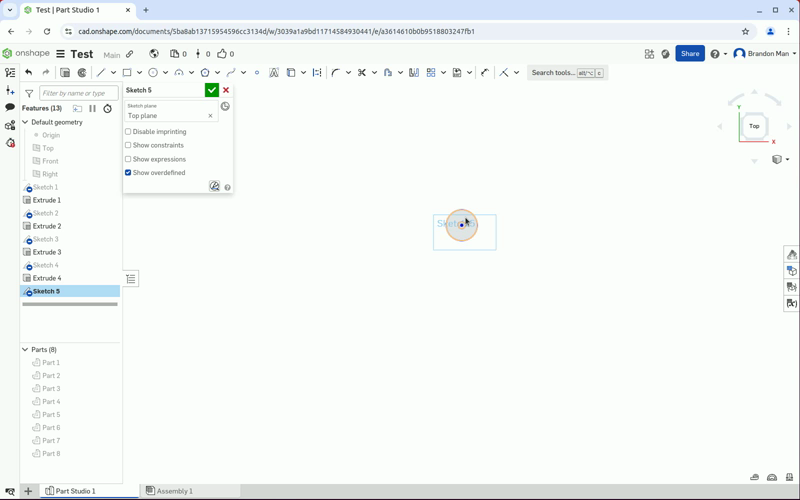
scroll(6)
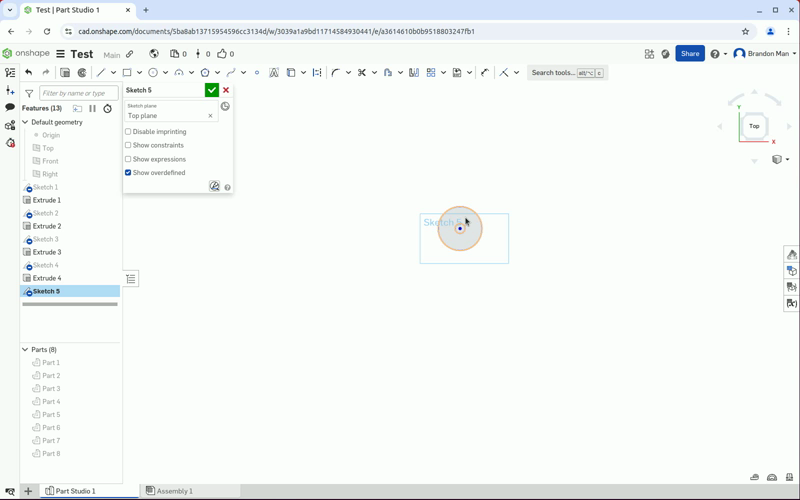
scroll(6)
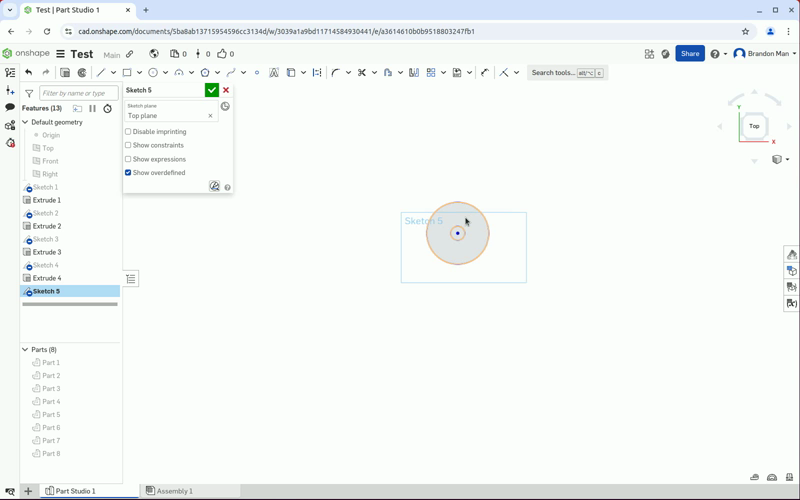
scroll(6)
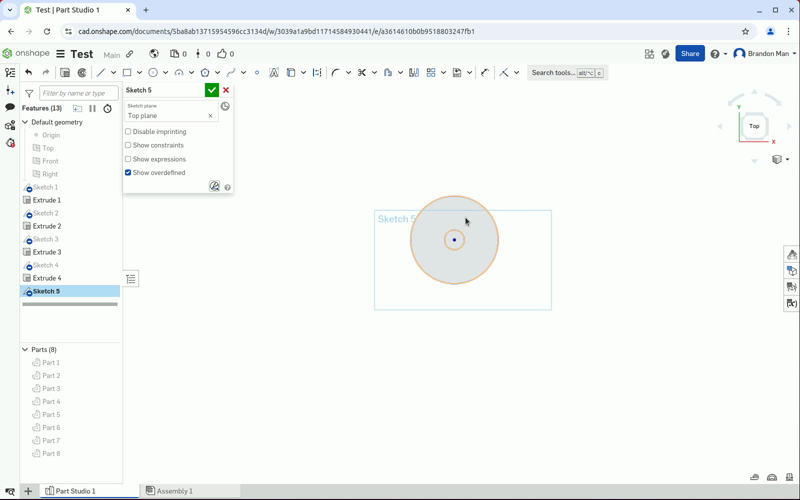
scroll(6)
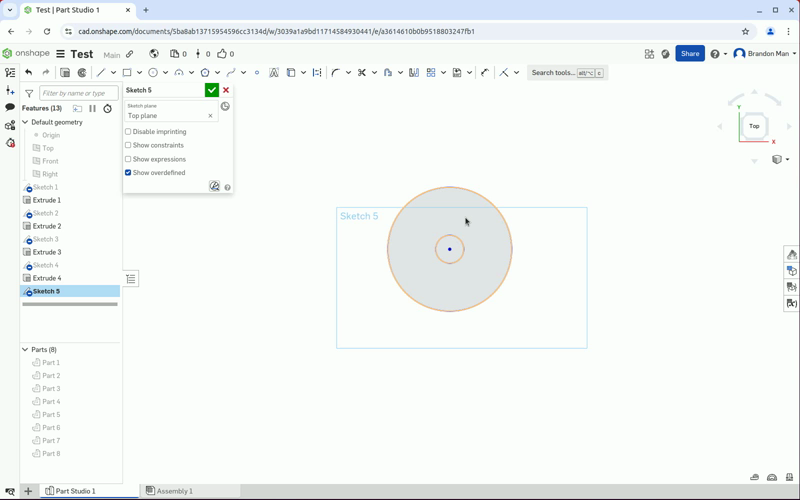
scroll(6)
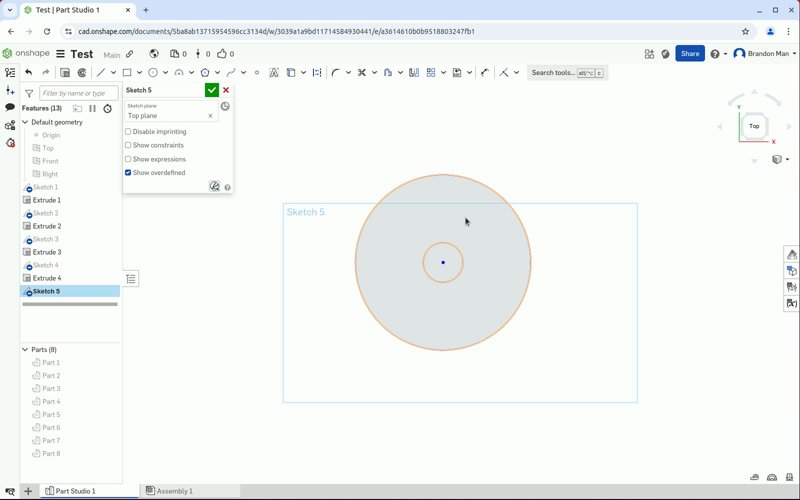
scroll(6)
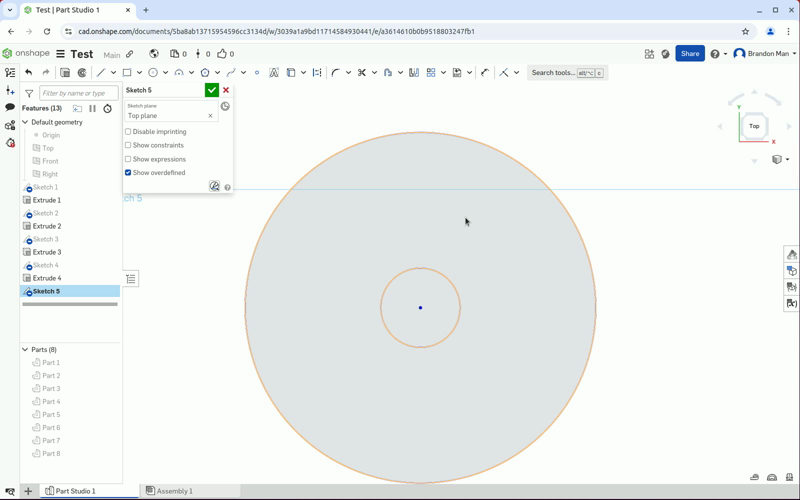
click(465, 217)
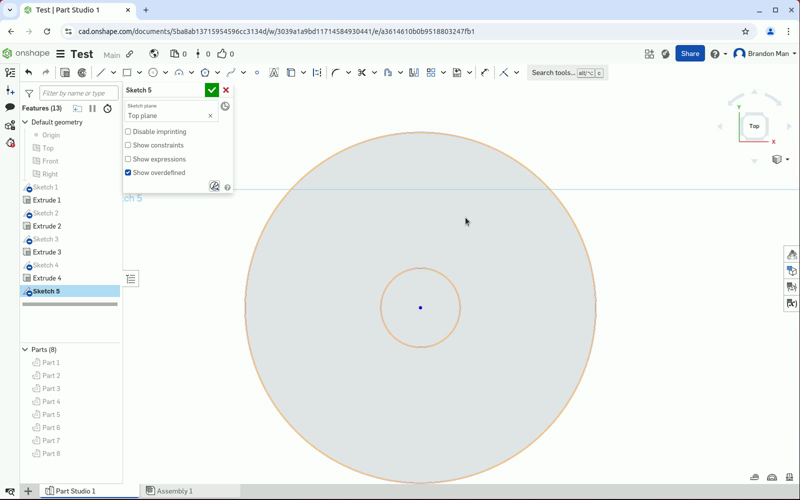
scroll(-6)
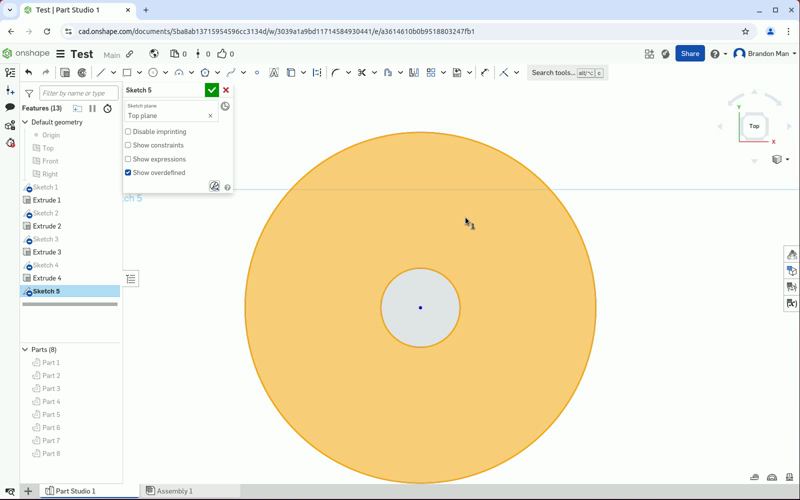
scroll(-6)
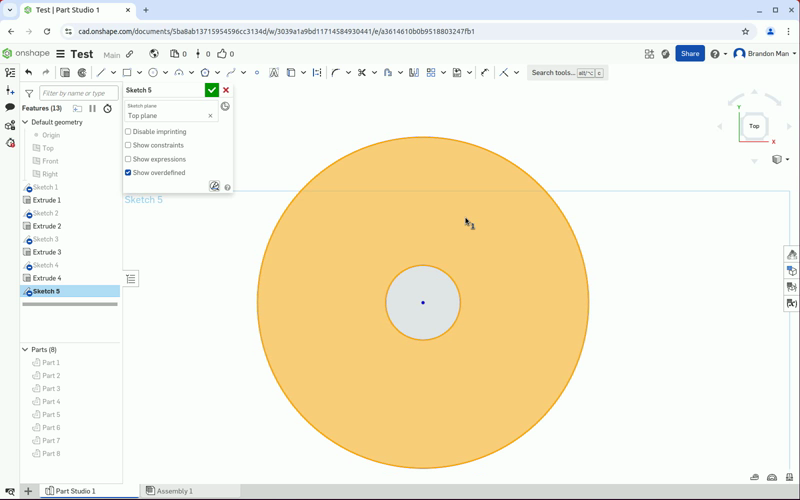
scroll(-6)
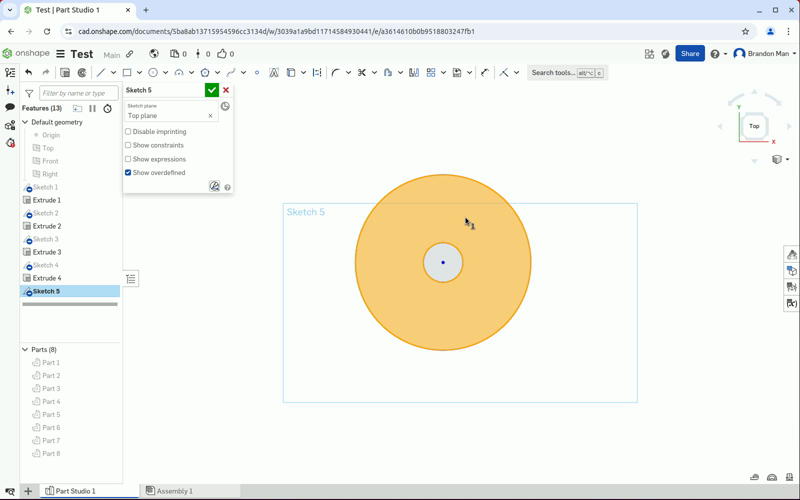
scroll(-6)
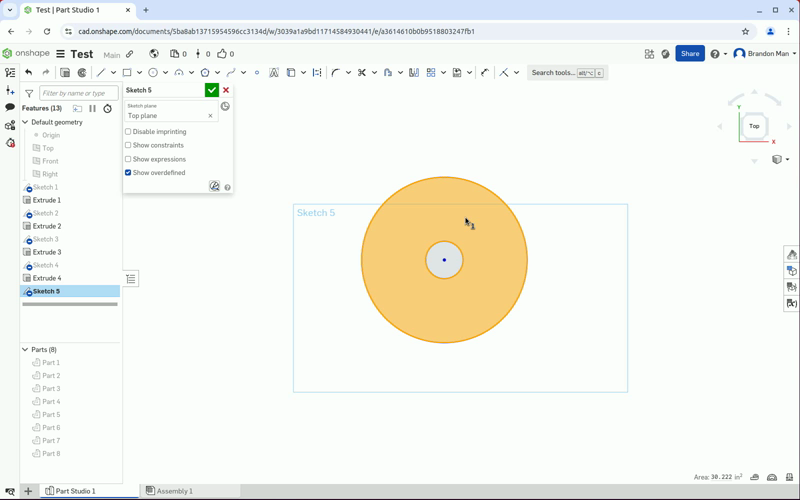
scroll(-6)
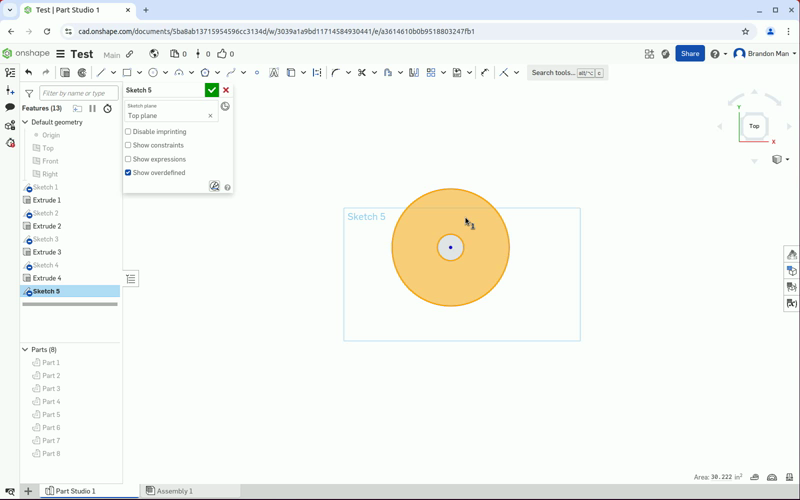
scroll(-6)
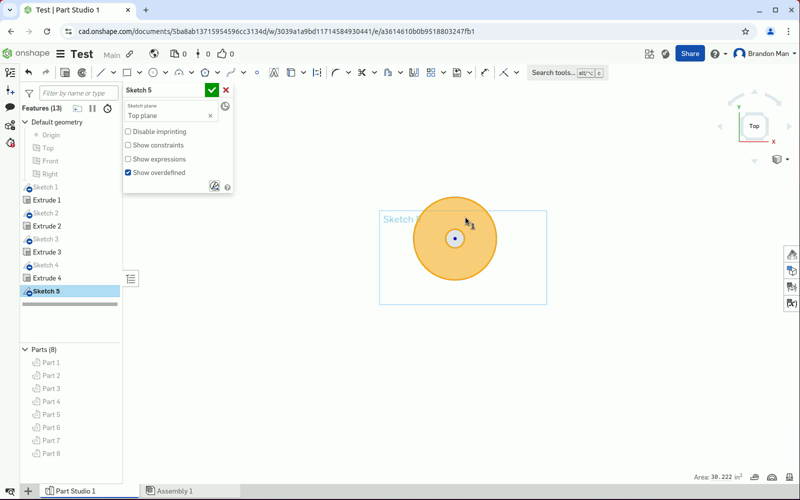
scroll(-6)
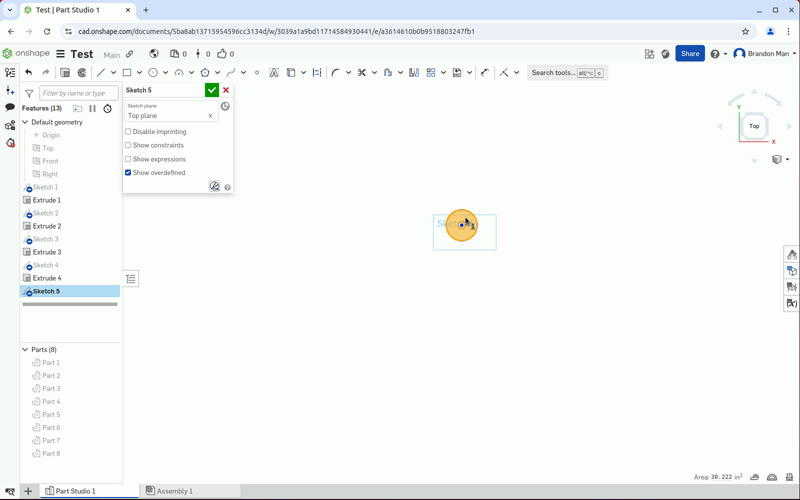
mouse_move(73, 352)
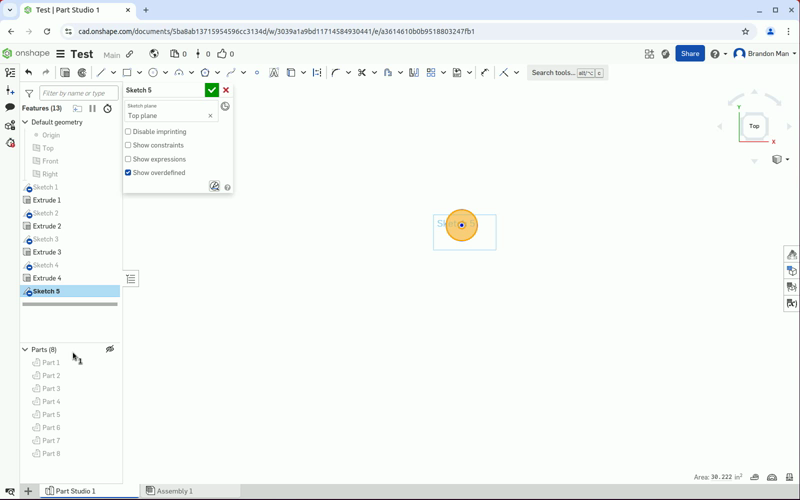
key(shift+y)
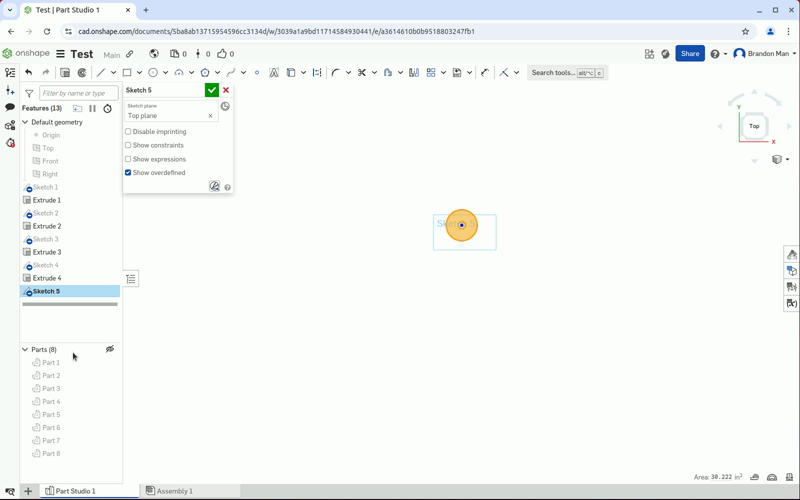
key(shift+e)
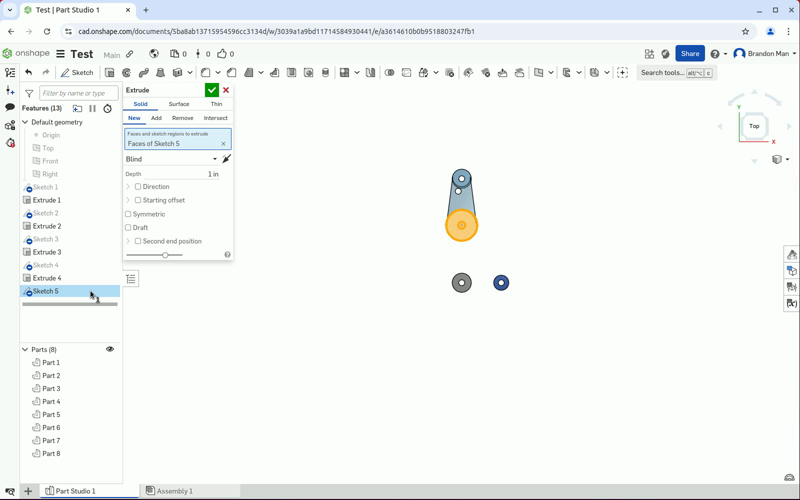
mouse_move(143, 106)
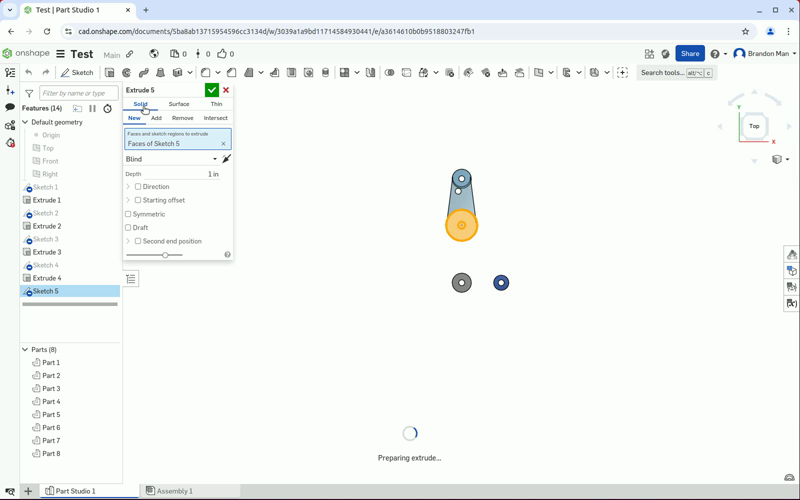
click(143, 106)
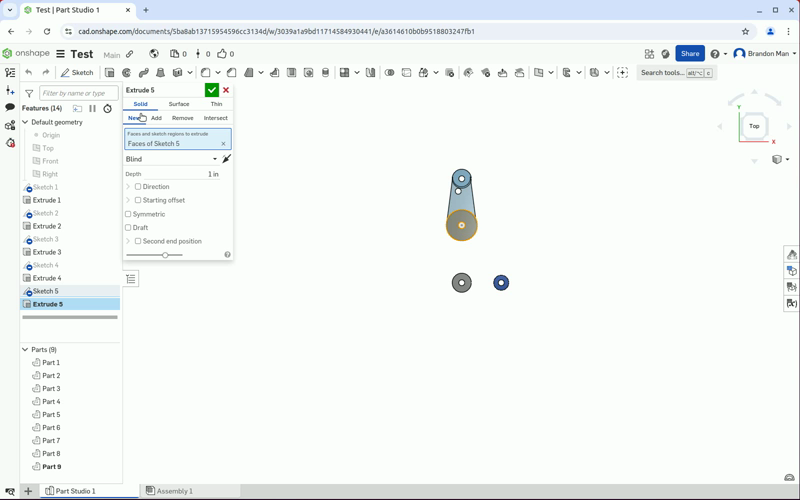
mouse_move(137, 120)
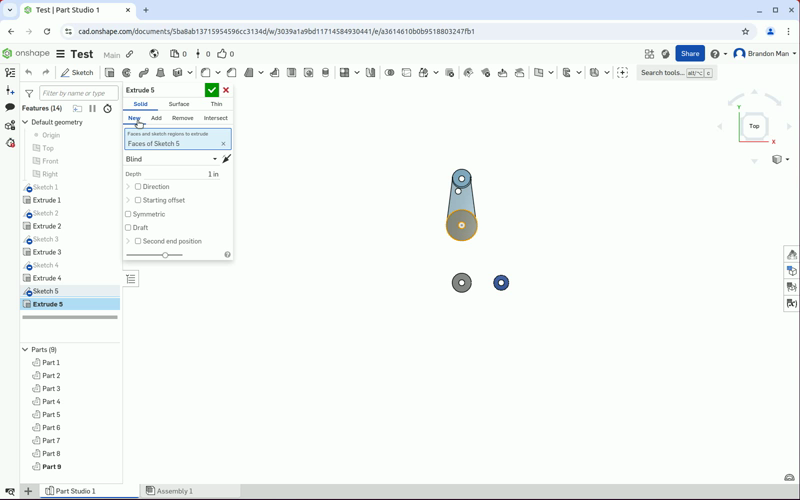
click(137, 120)
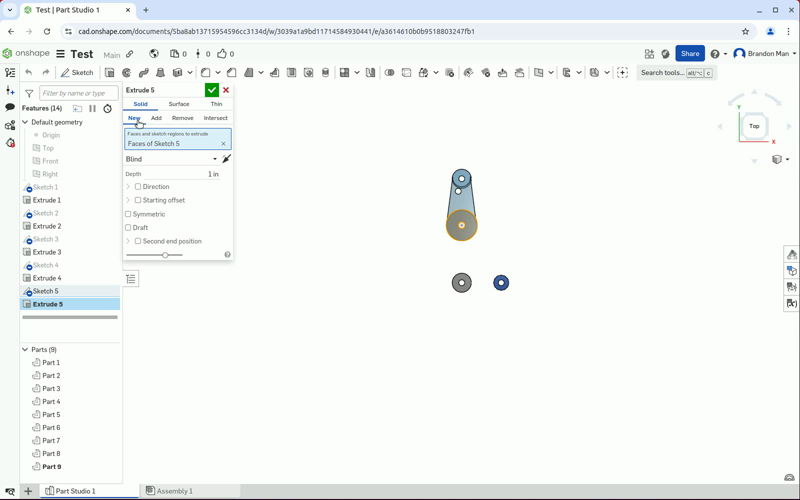
key(tab, 4)
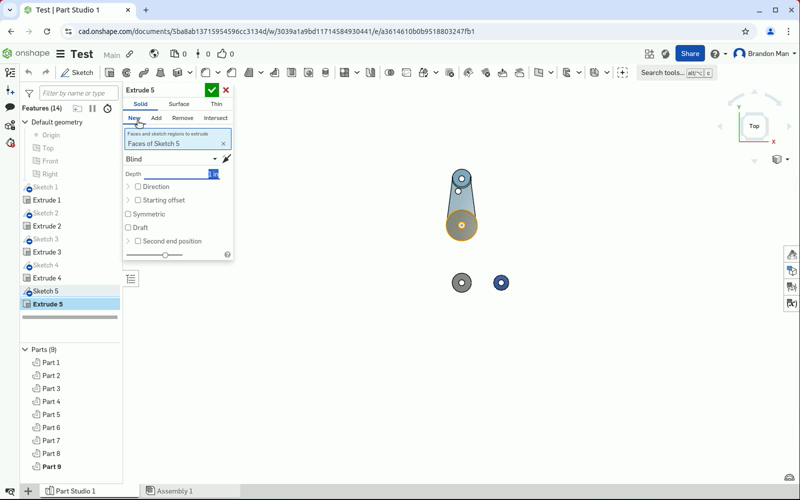
text(0.481)
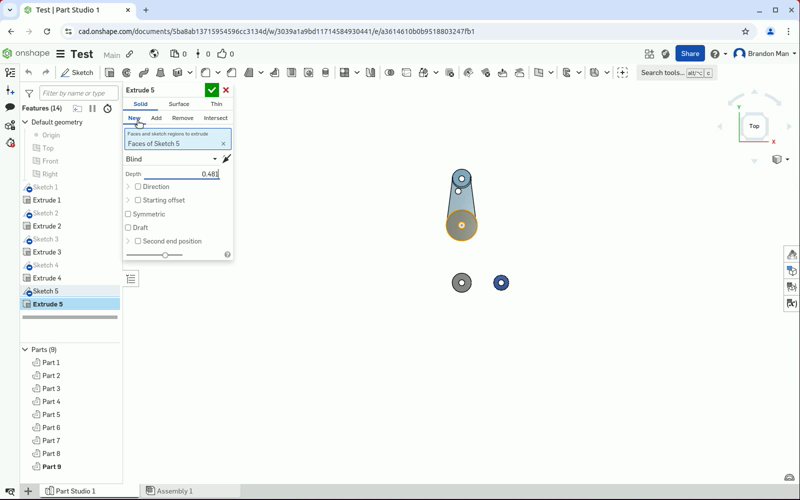
key(enter)
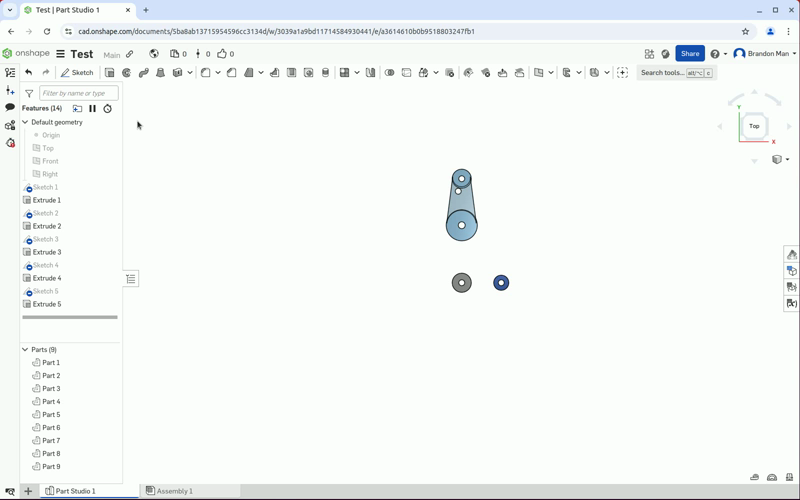
key(shift+h)
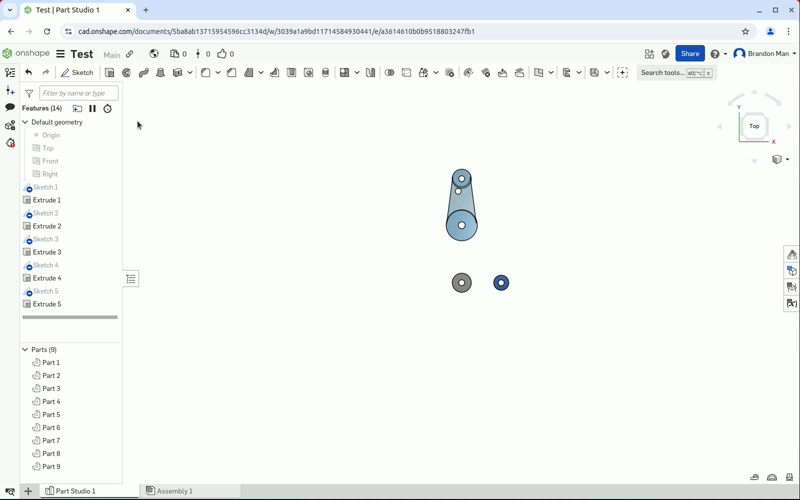
key(shift+h)
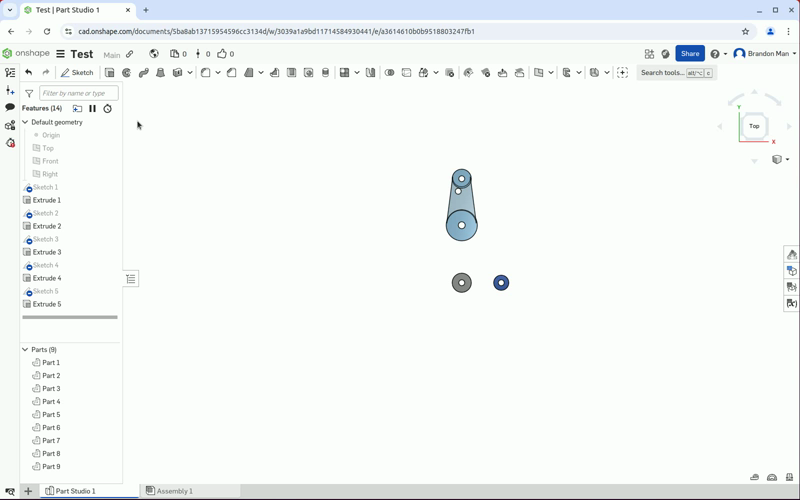
mouse_move(73, 189)
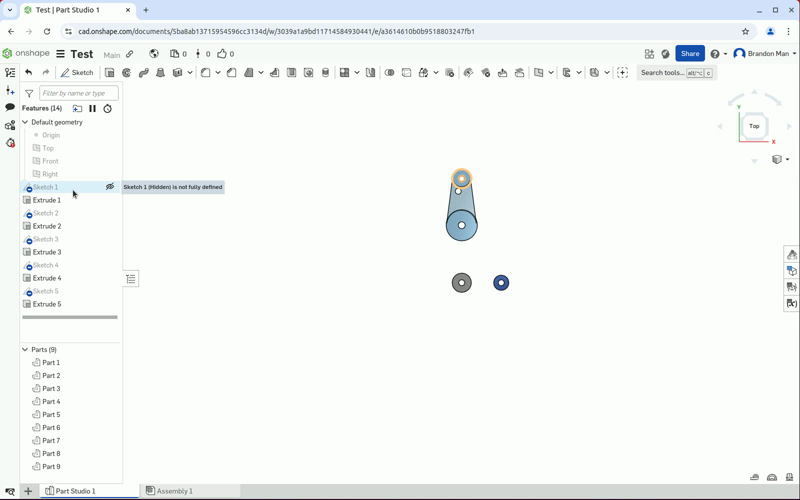
click(73, 189)
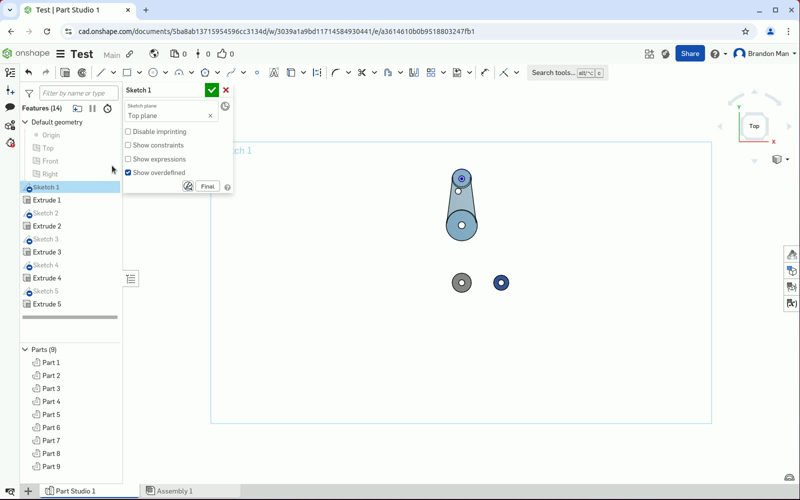
mouse_move(229, 92)
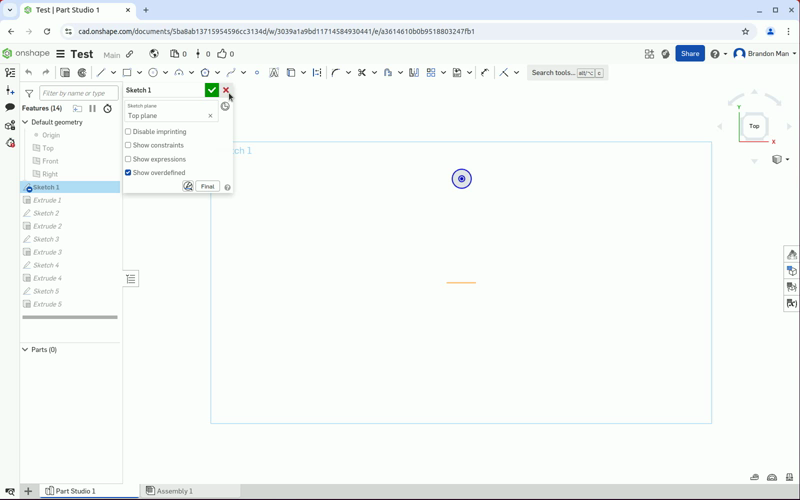
click(229, 92)
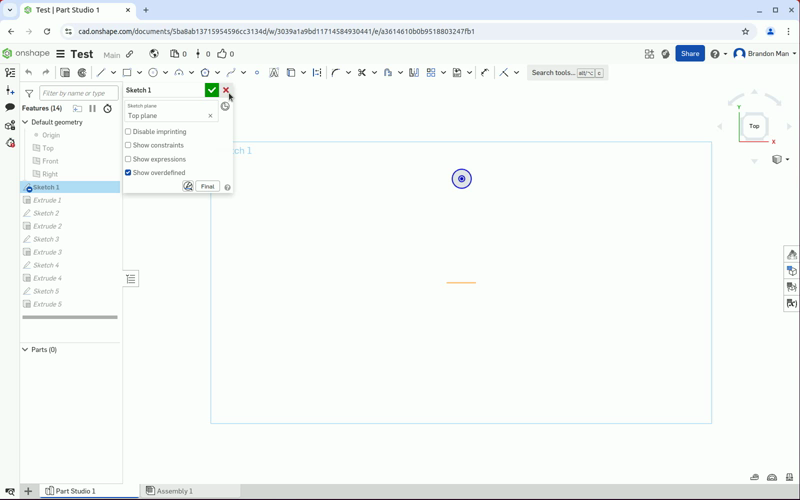
key(shift+s)
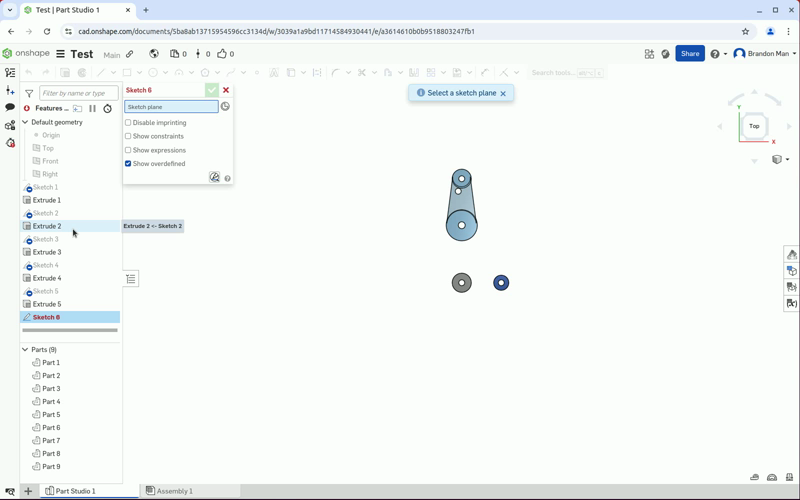
scroll(3)
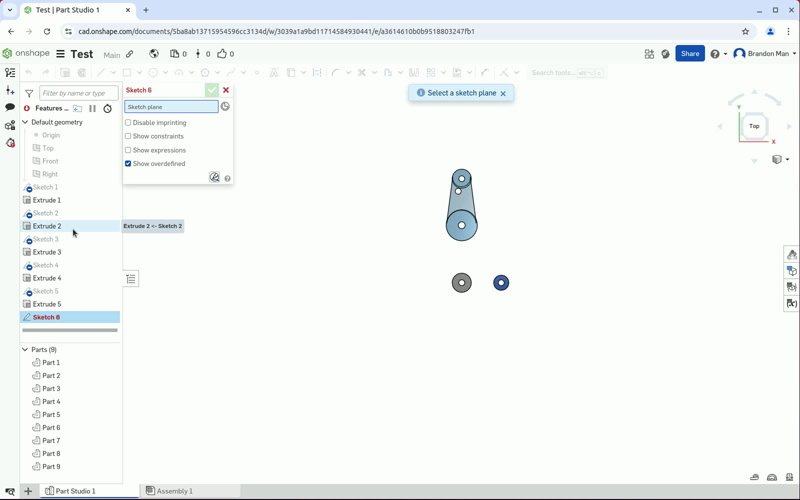
mouse_move(73, 150)
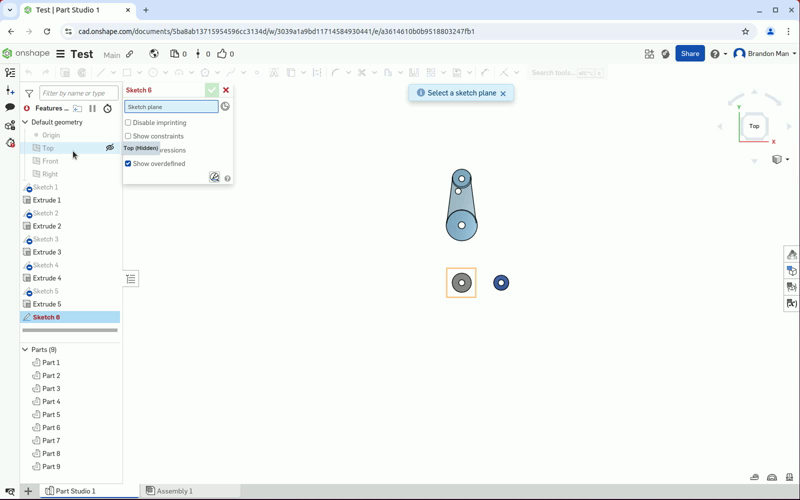
click(73, 150)
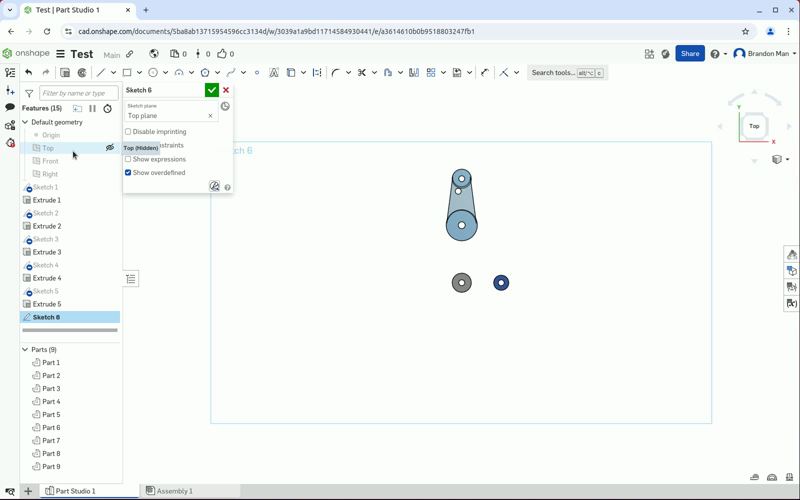
mouse_move(73, 352)
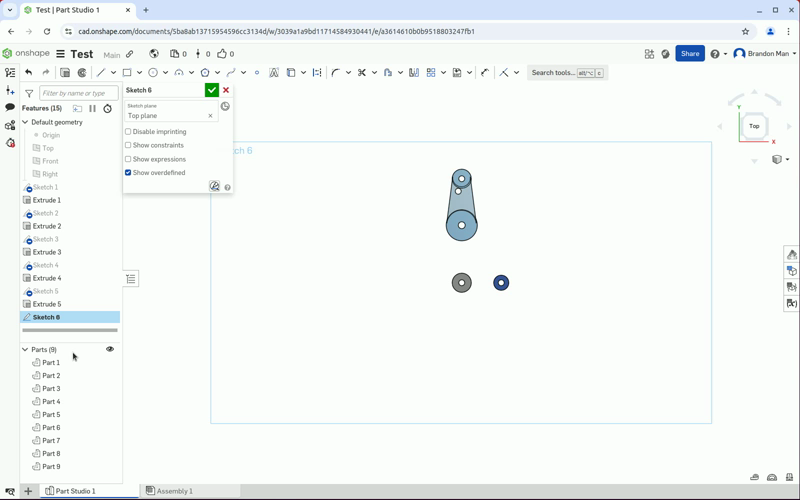
key(y)
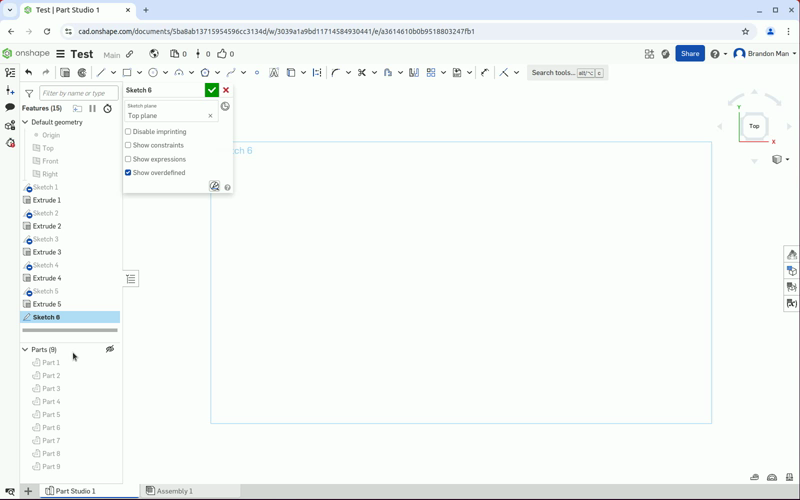
key(l)
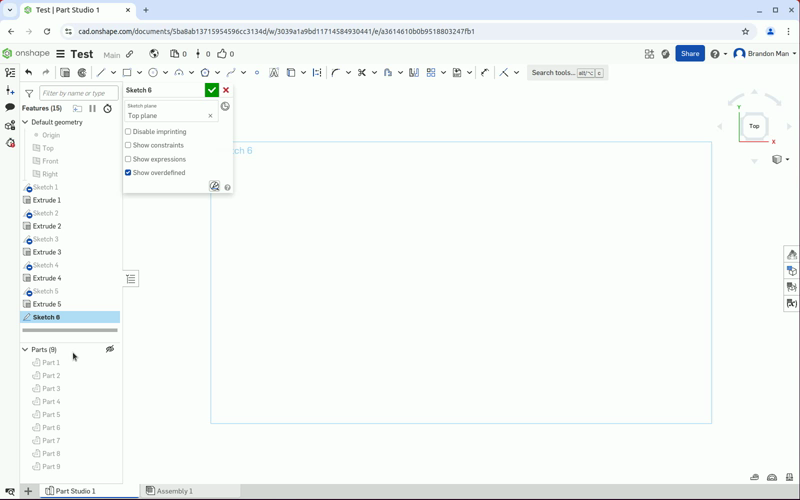
key_down(shift)
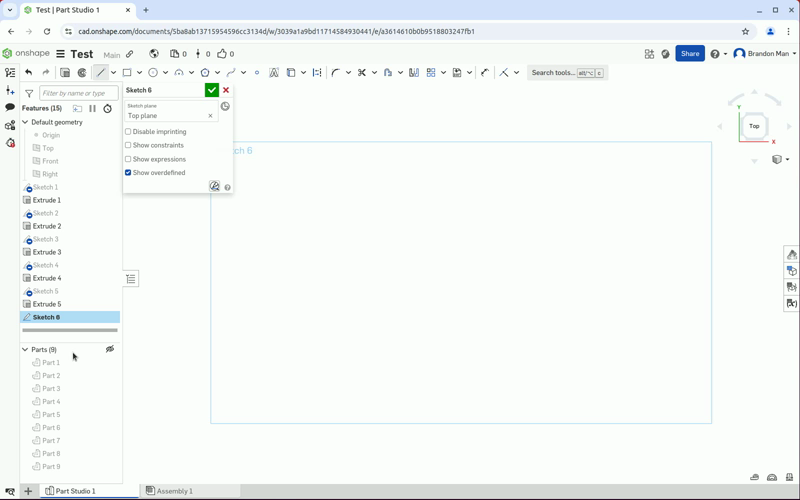
mouse_move(446, 226)
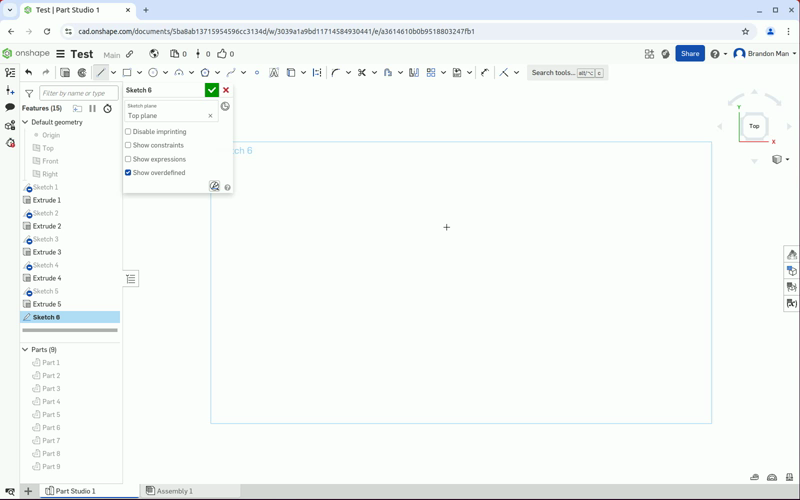
click(446, 226)
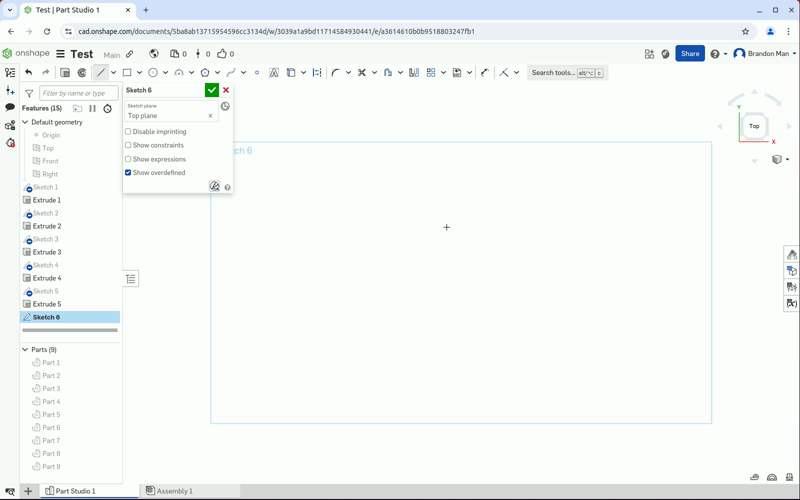
key_up(shift)
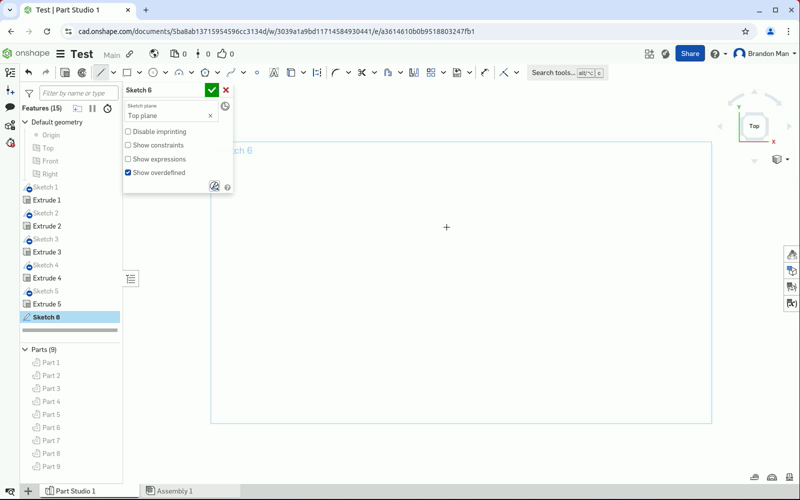
key_down(shift)
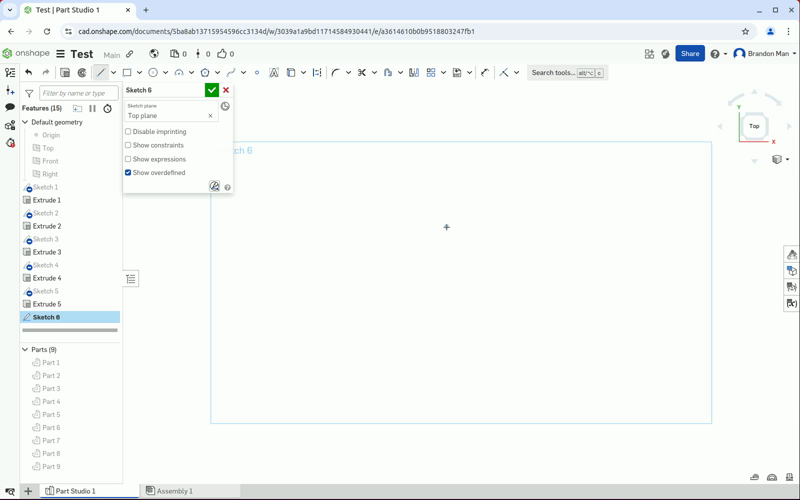
mouse_move(476, 226)
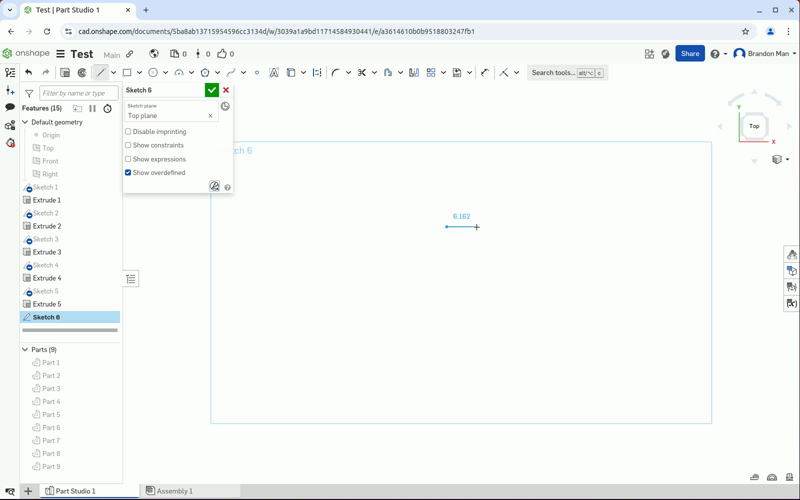
mouse_move(452, 284)
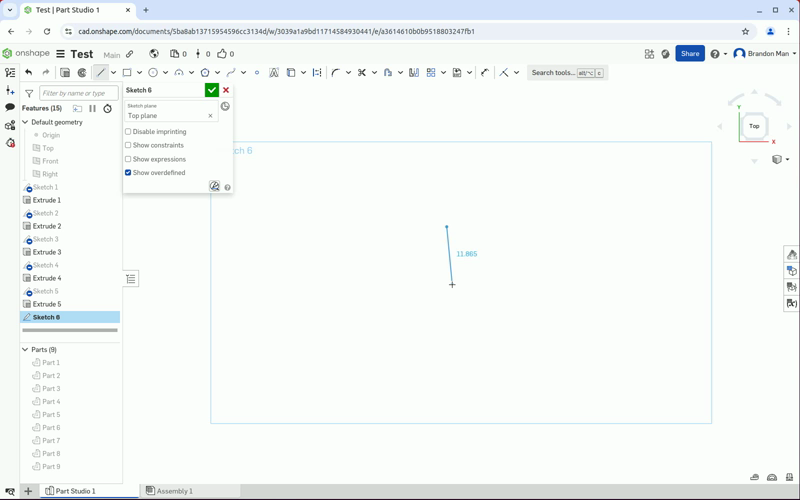
click(452, 284)
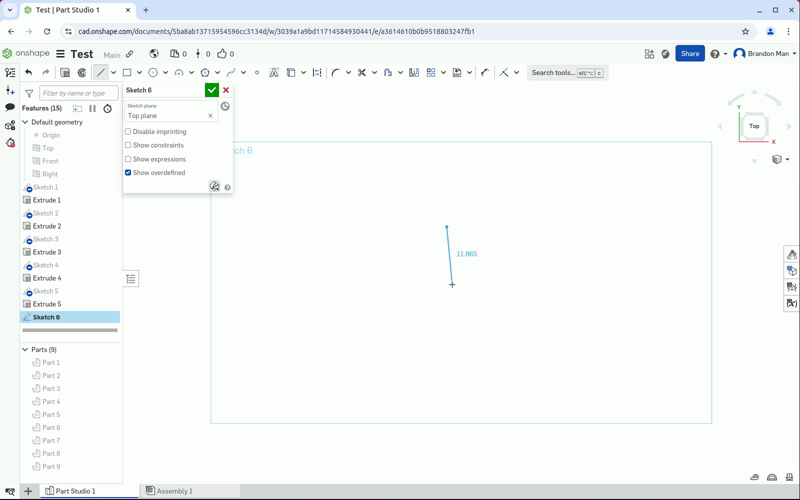
key_up(shift)
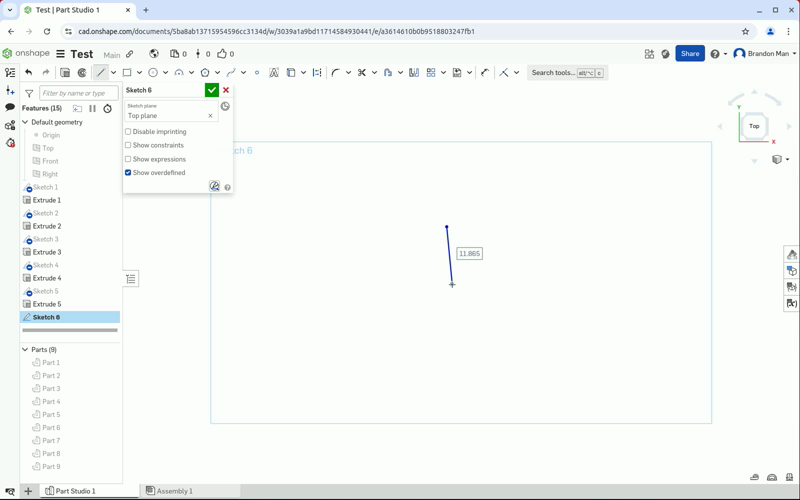
key(esc)
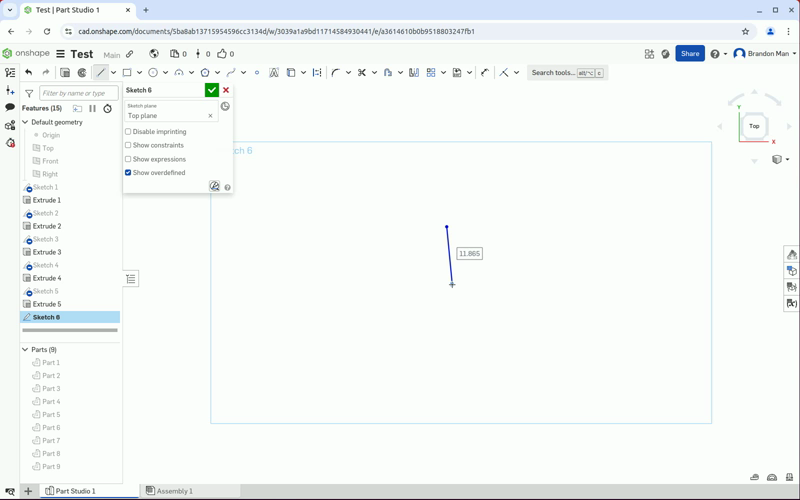
key(a)
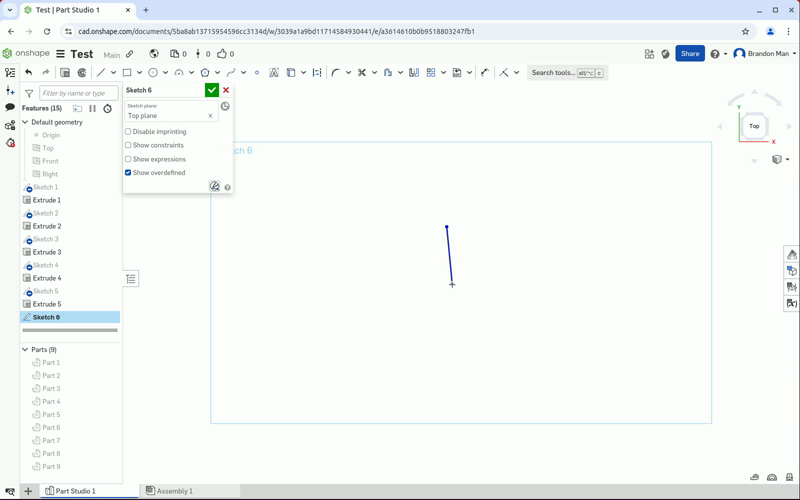
mouse_move(452, 284)
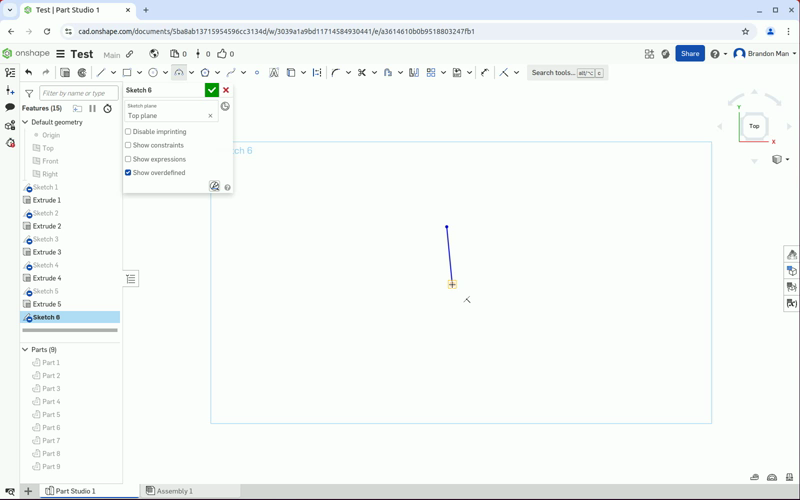
click(452, 284)
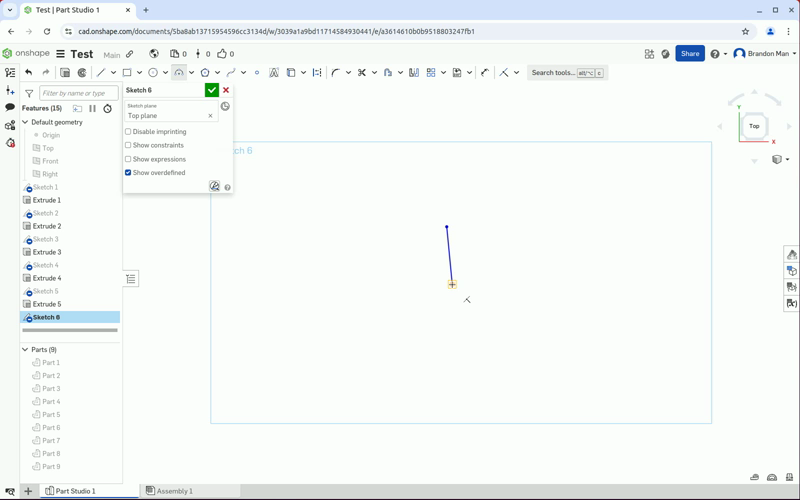
key_down(shift)
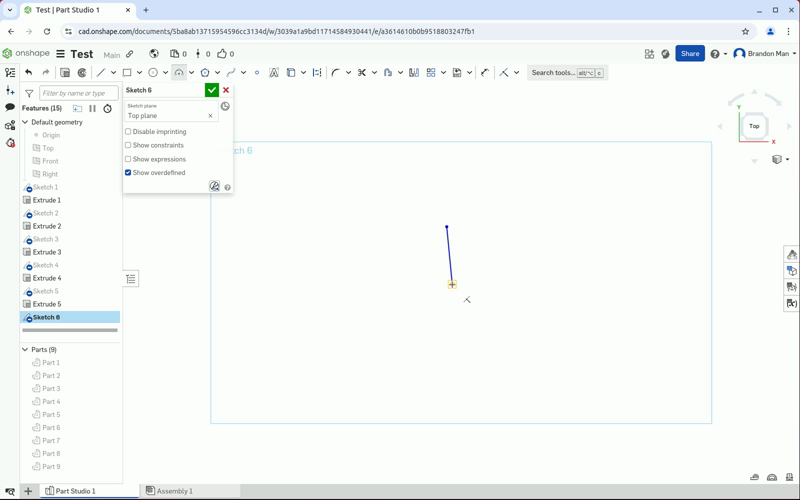
mouse_move(461, 291)
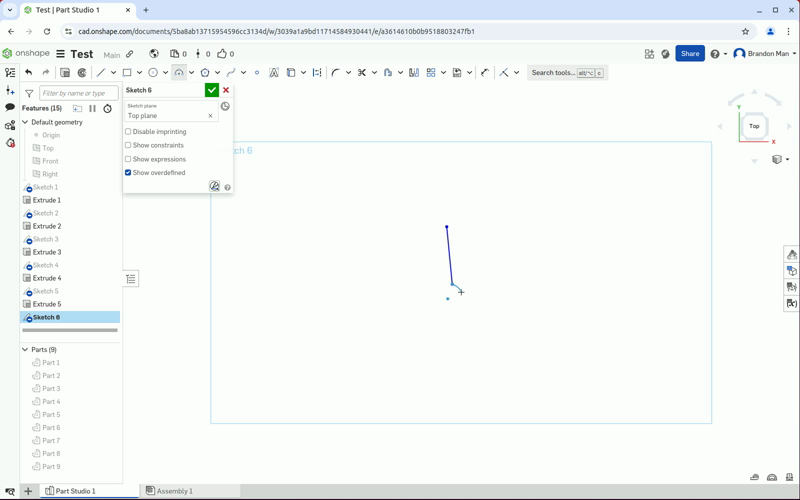
click(461, 291)
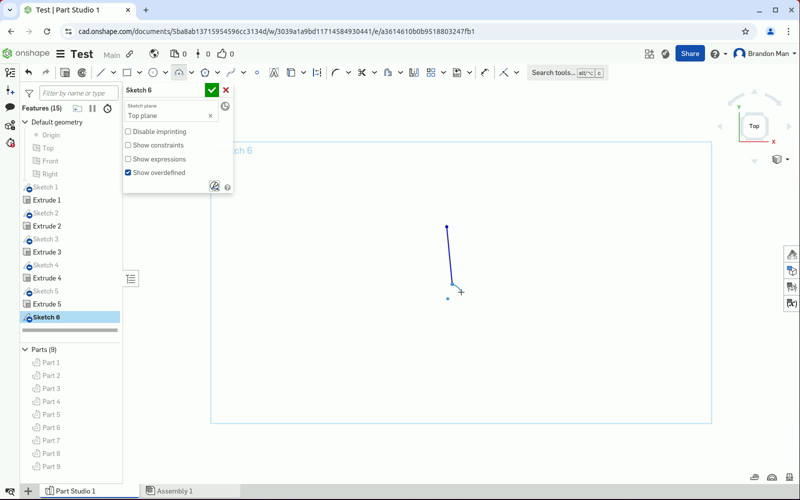
mouse_move(466, 276)
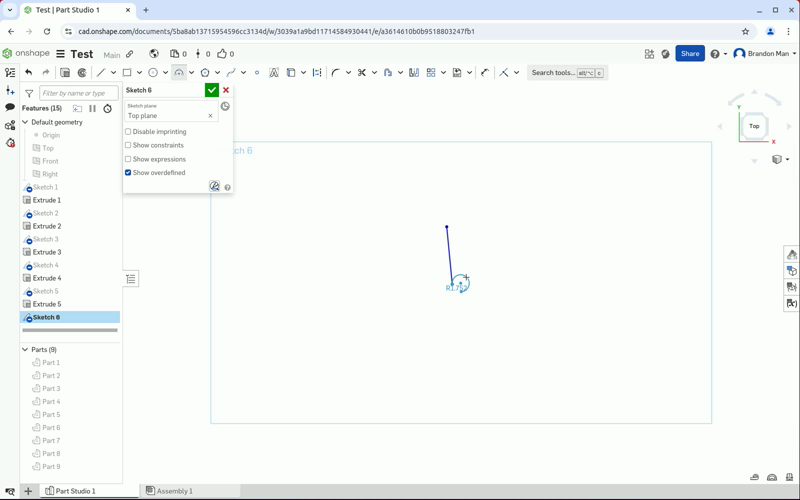
click(466, 276)
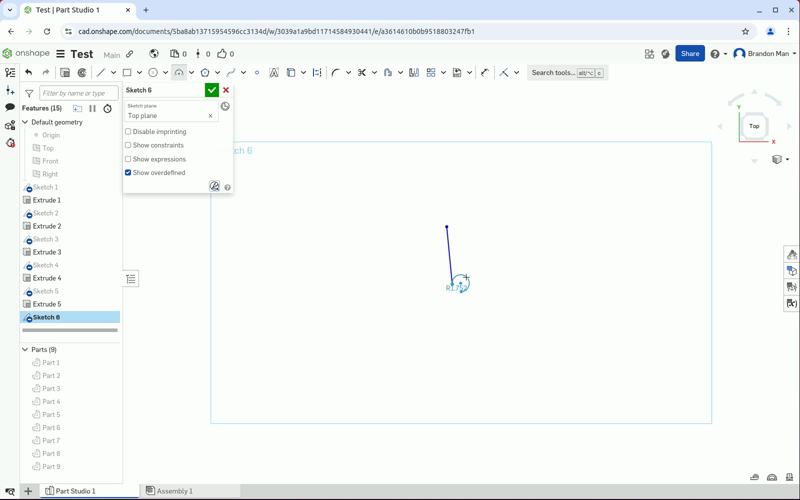
key_up(shift)
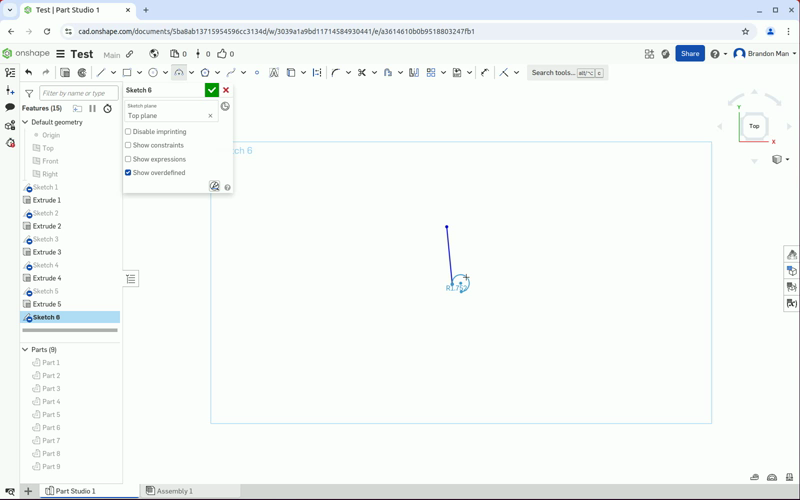
key(esc)
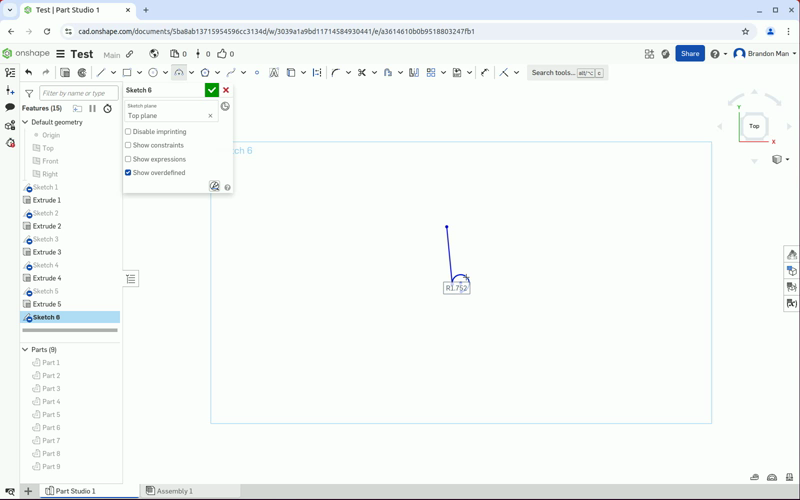
key(l)
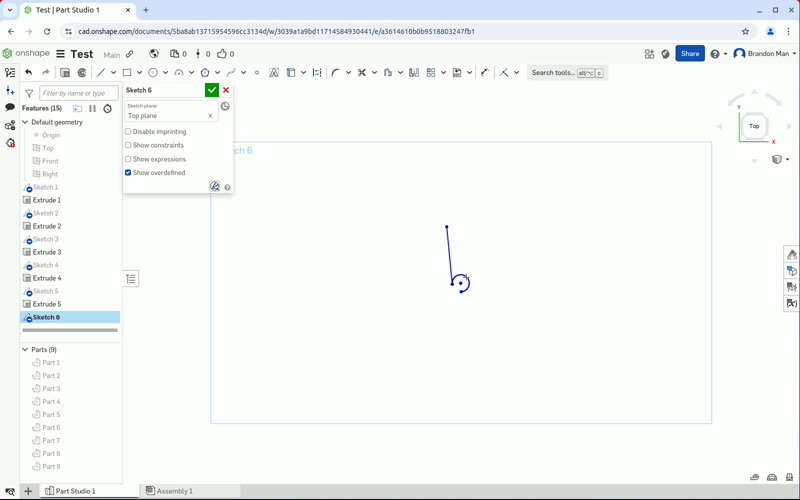
mouse_move(461, 291)
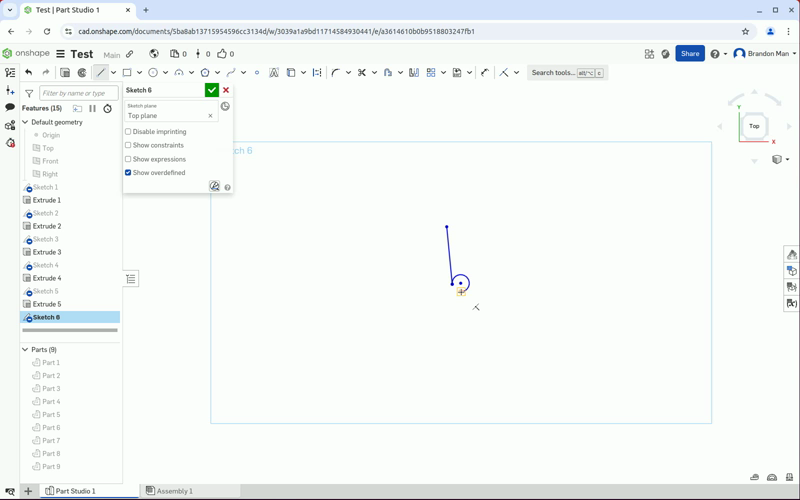
click(461, 291)
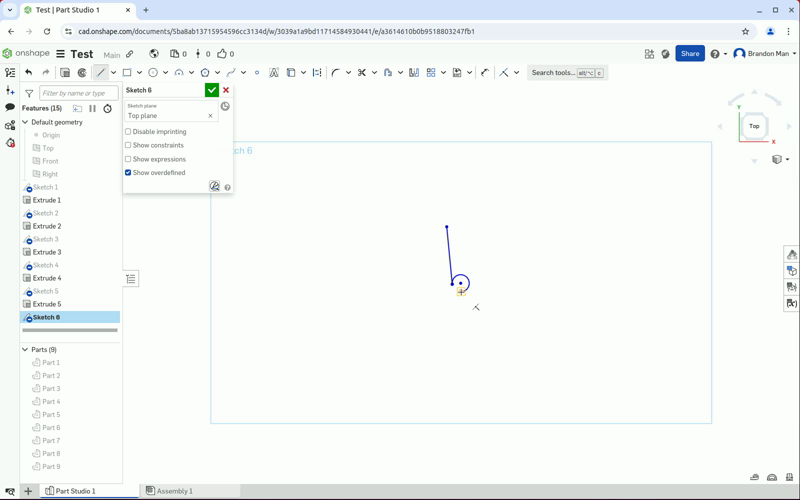
key_down(shift)
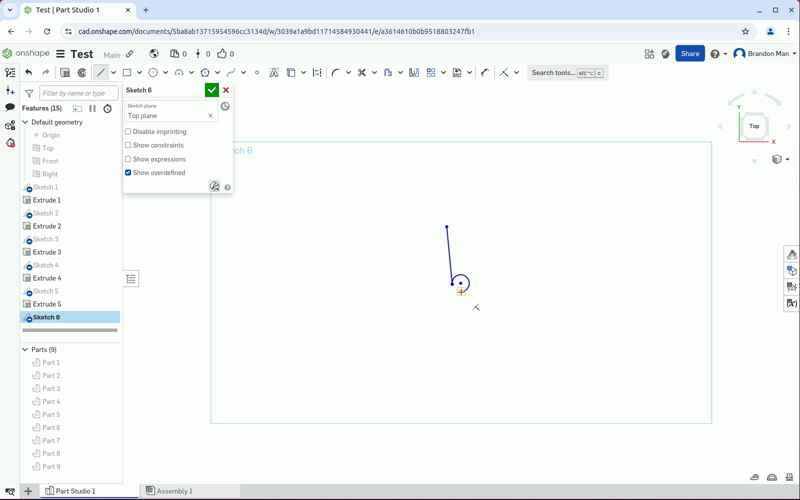
mouse_move(491, 291)
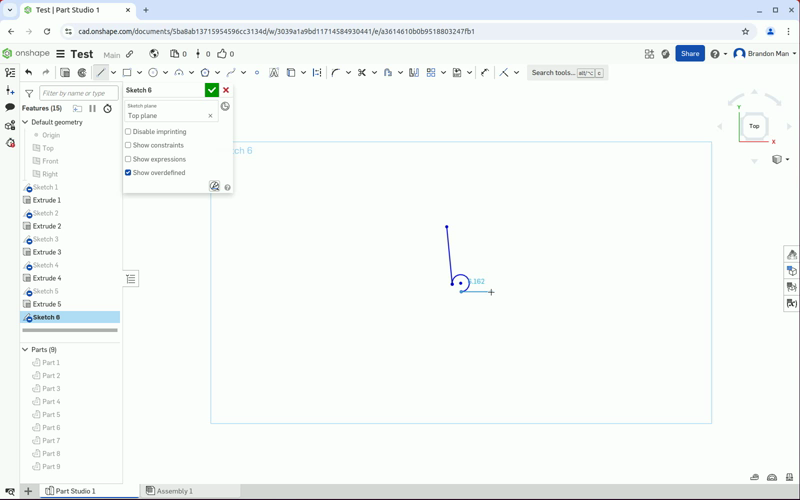
mouse_move(502, 290)
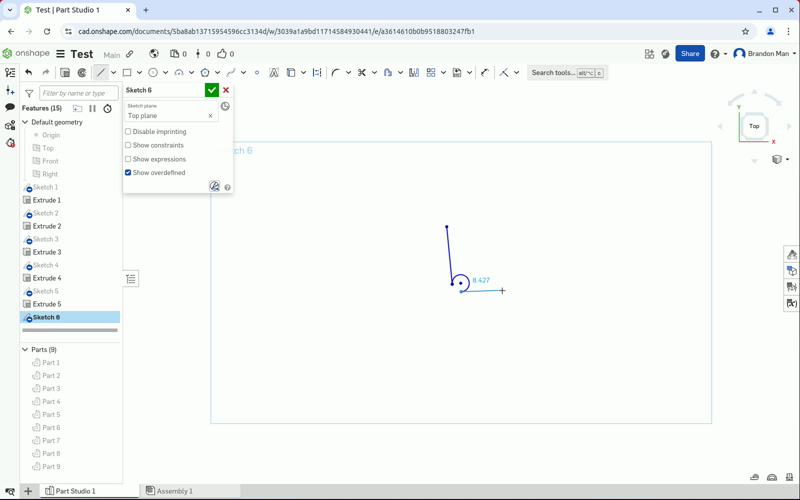
click(502, 290)
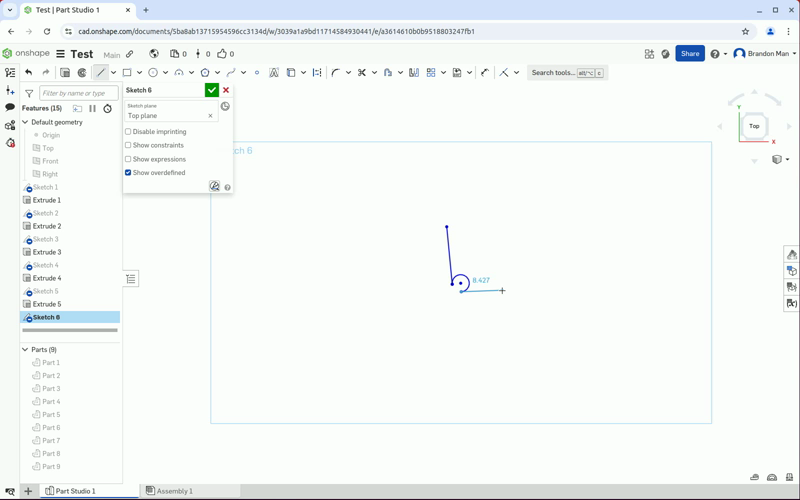
key_up(shift)
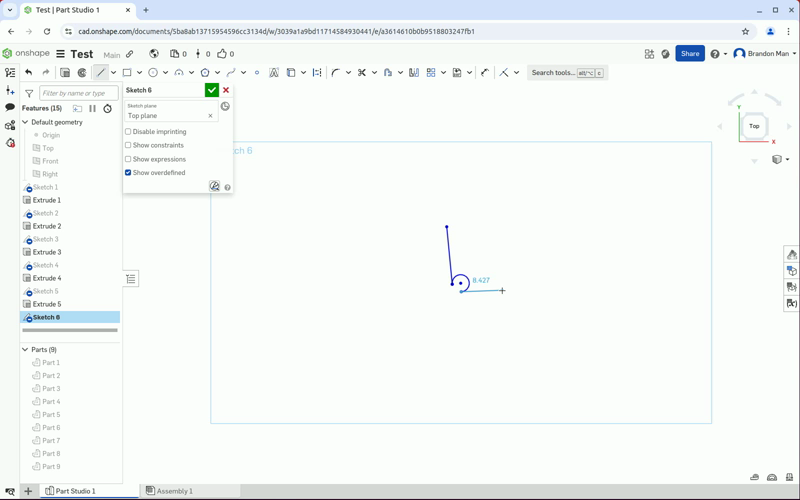
key(esc)
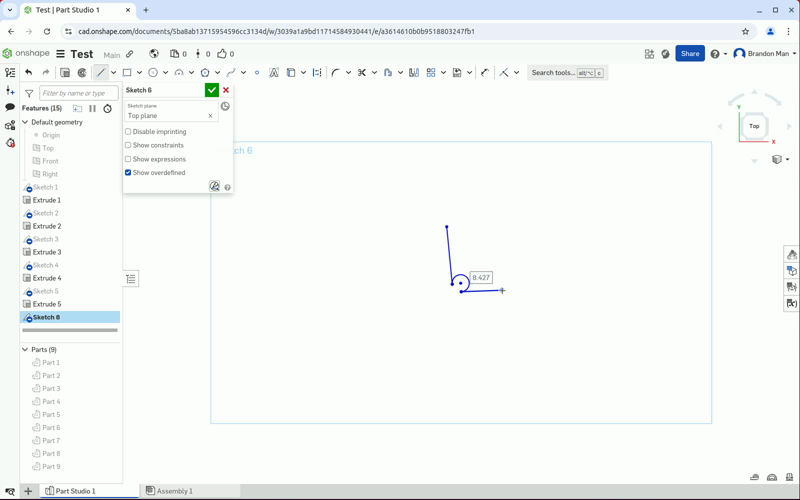
key(a)
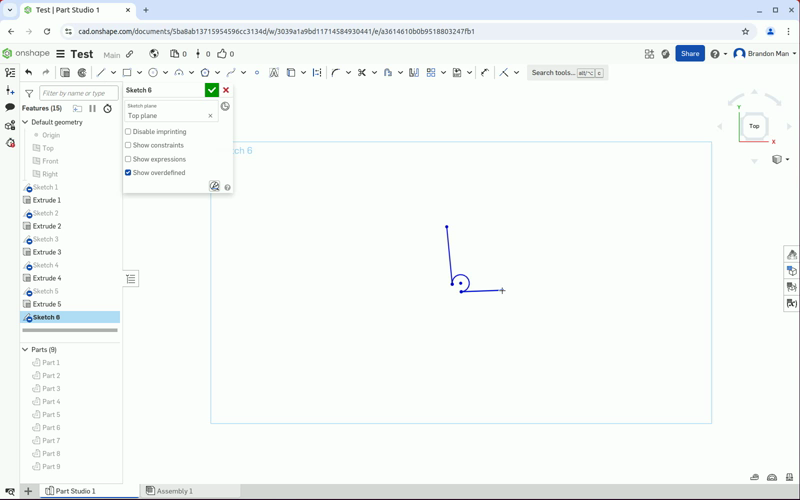
mouse_move(502, 290)
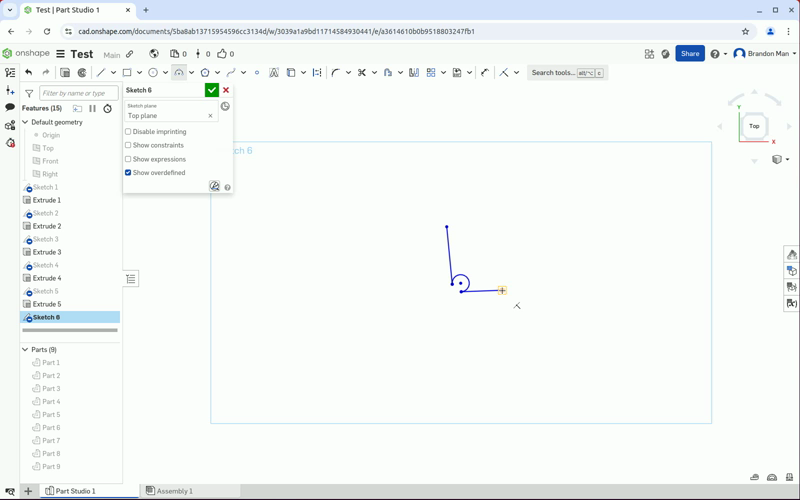
click(502, 290)
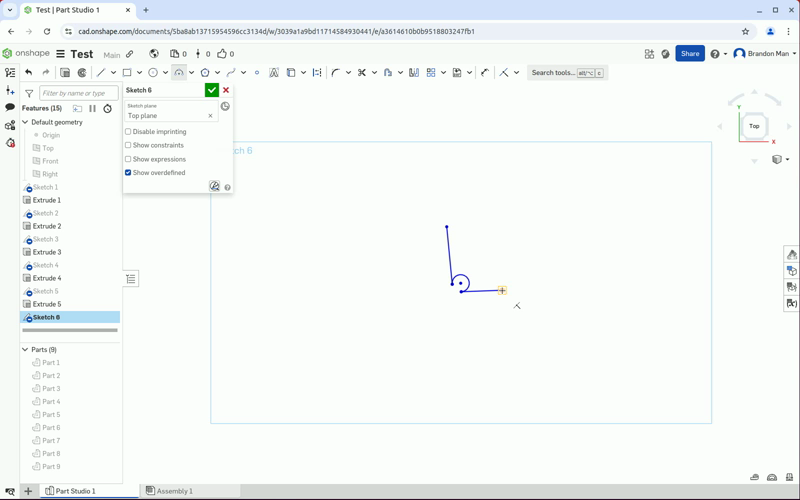
key_down(shift)
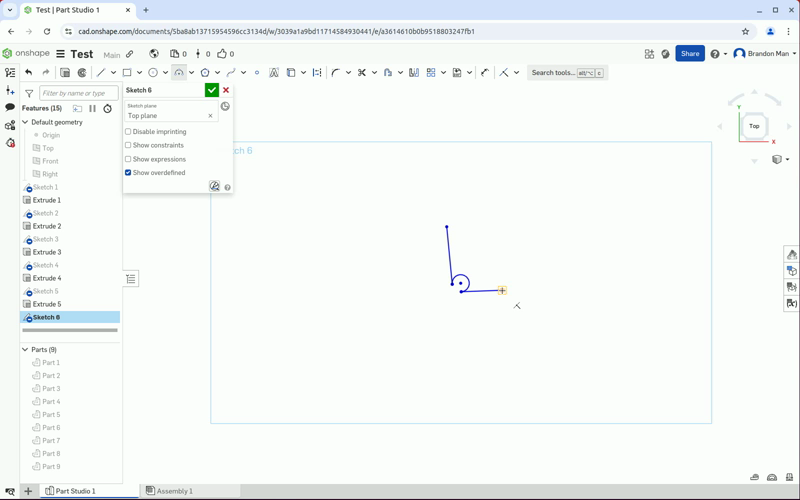
mouse_move(502, 276)
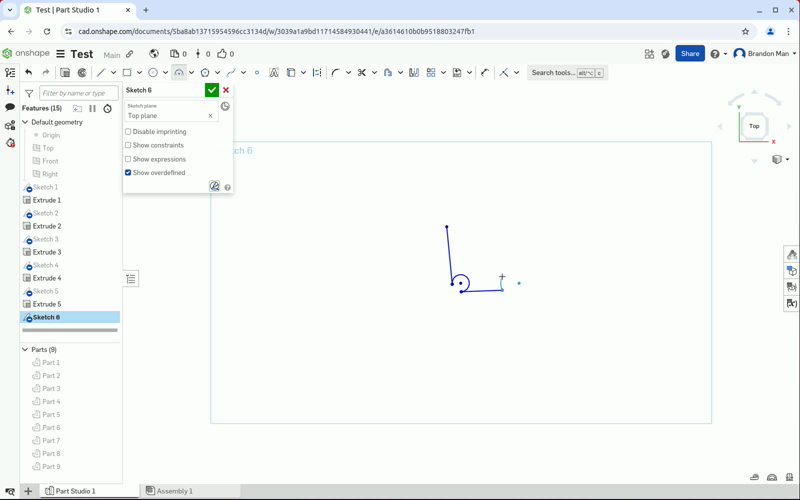
click(502, 276)
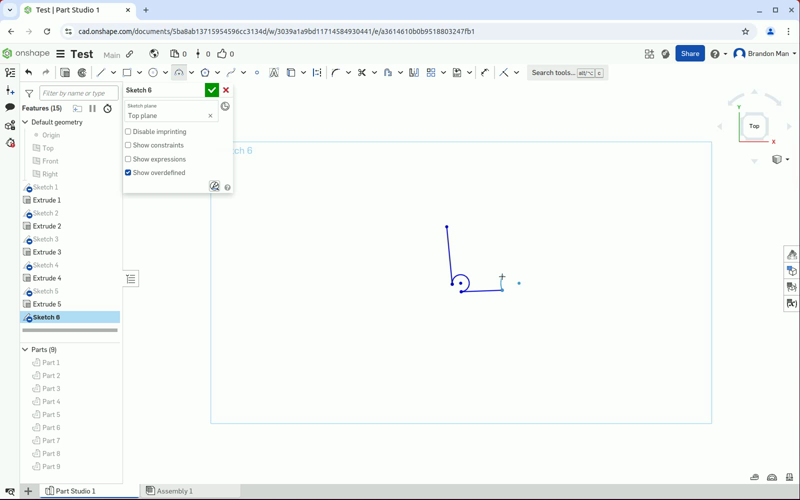
mouse_move(494, 282)
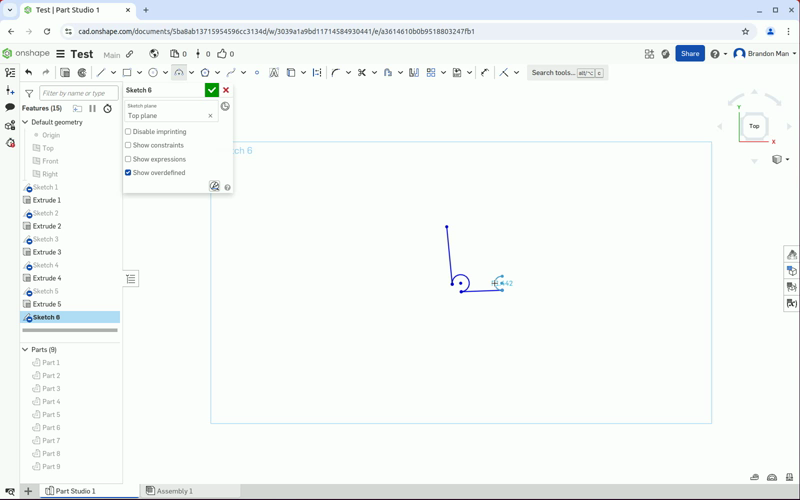
click(494, 282)
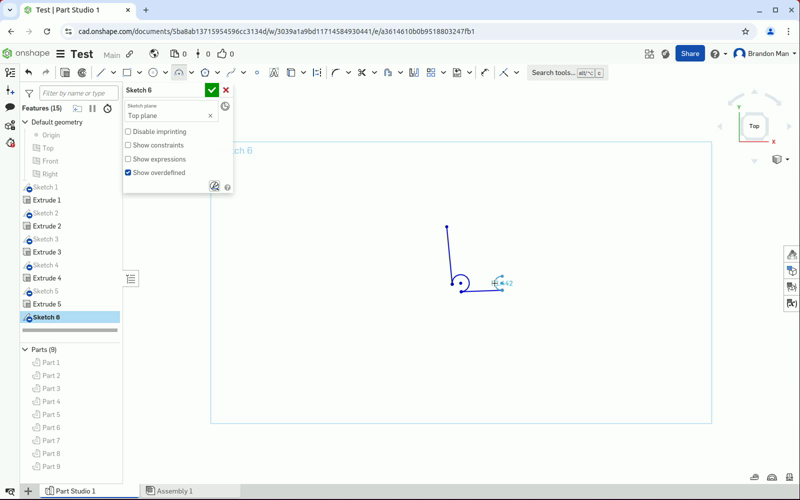
key_up(shift)
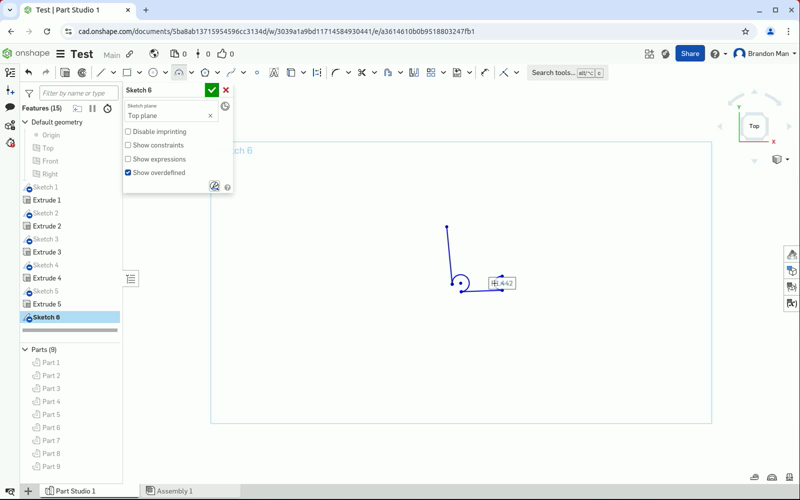
key(esc)
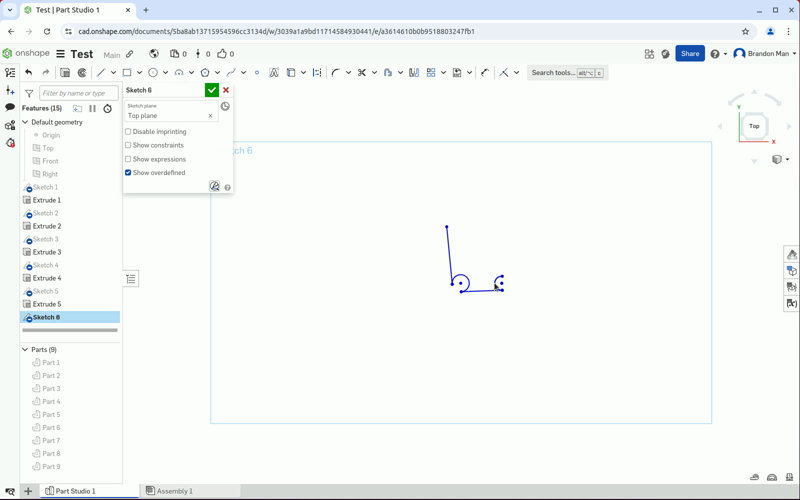
key(l)
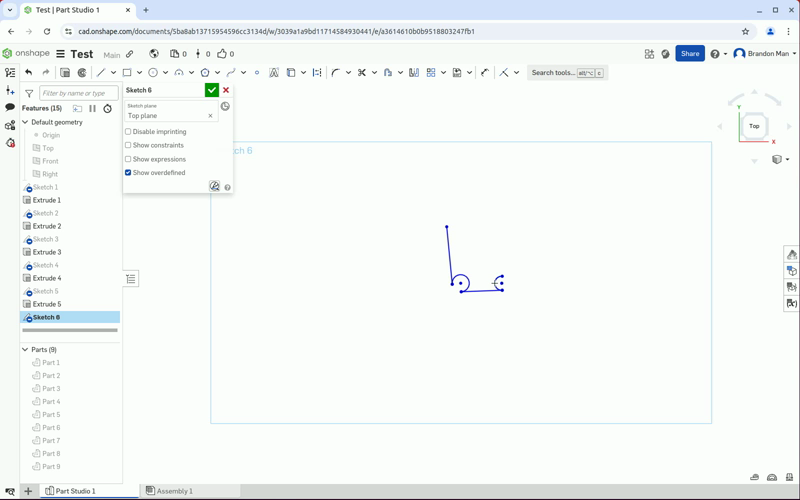
mouse_move(502, 276)
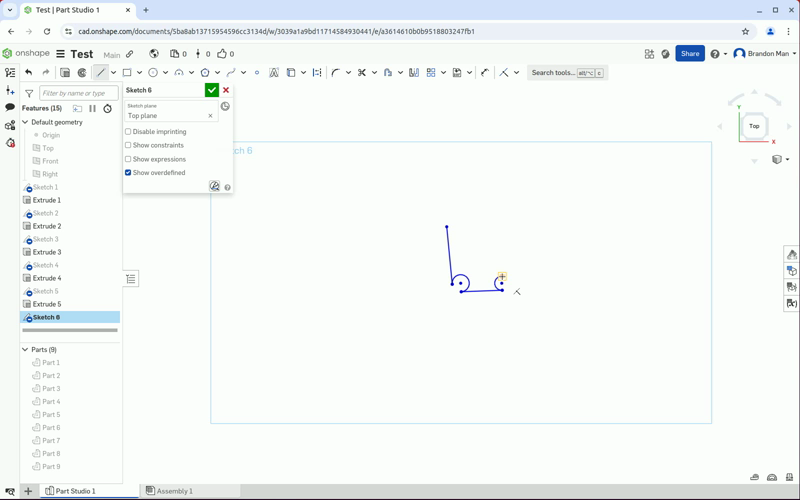
click(502, 276)
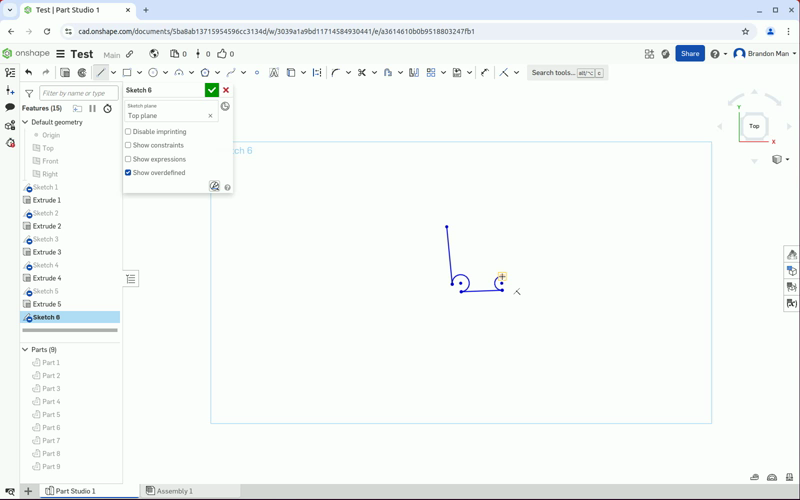
key_down(shift)
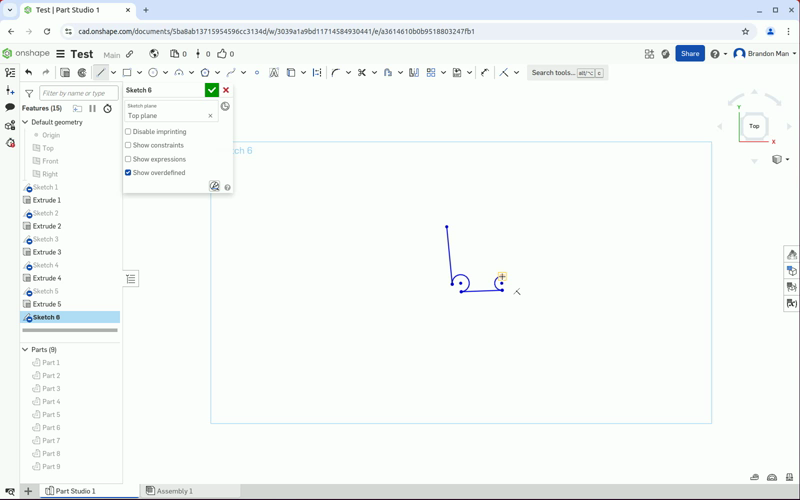
mouse_move(532, 276)
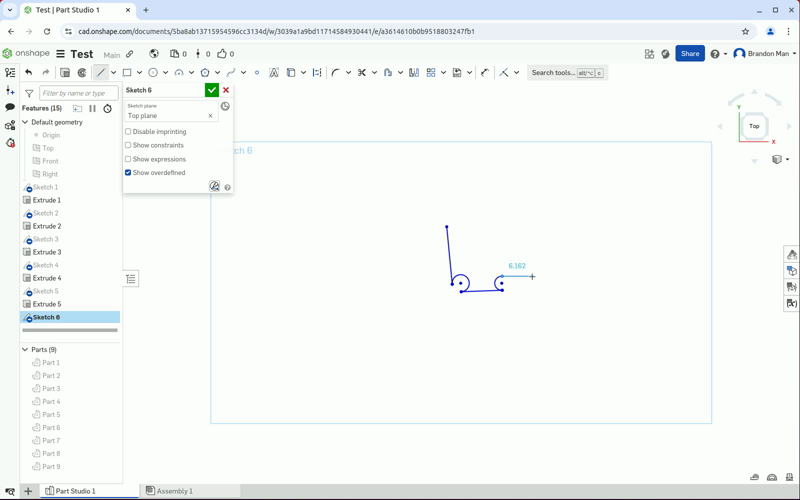
mouse_move(478, 275)
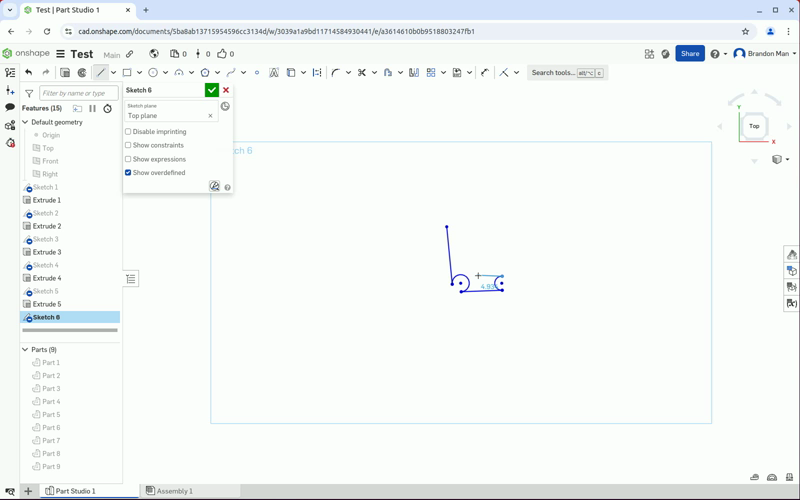
click(478, 275)
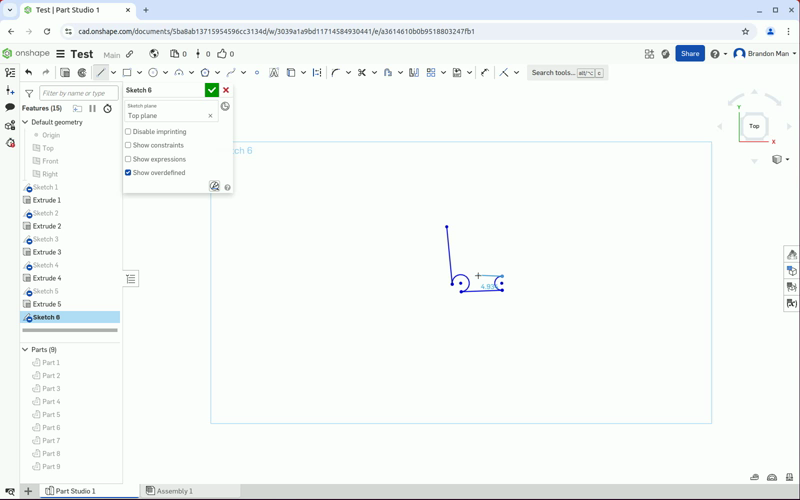
key_up(shift)
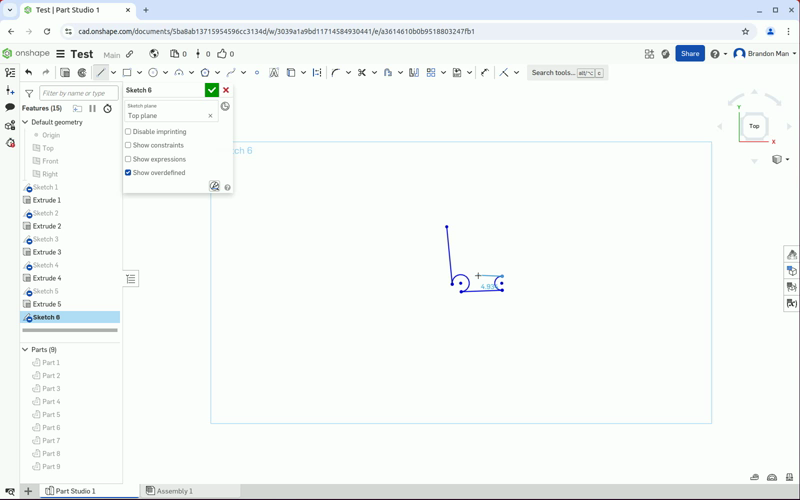
key(esc)
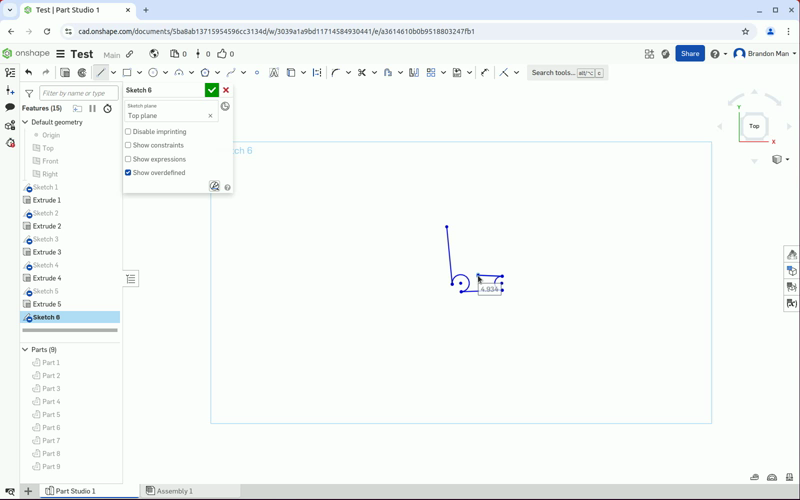
key(a)
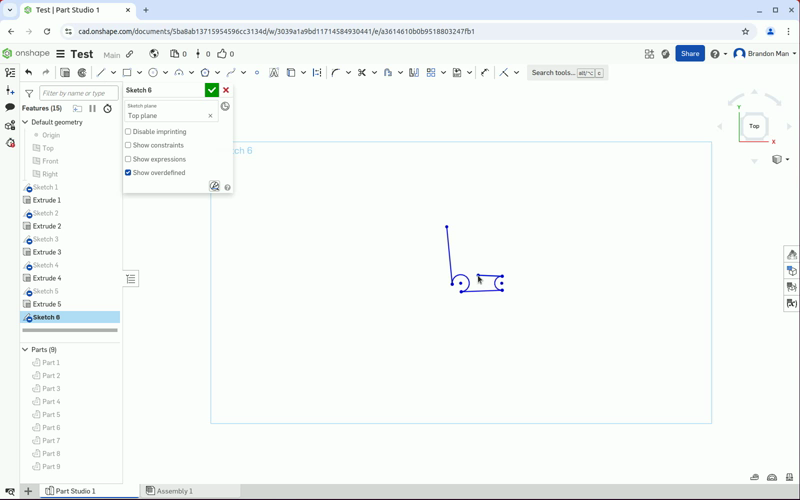
mouse_move(478, 275)
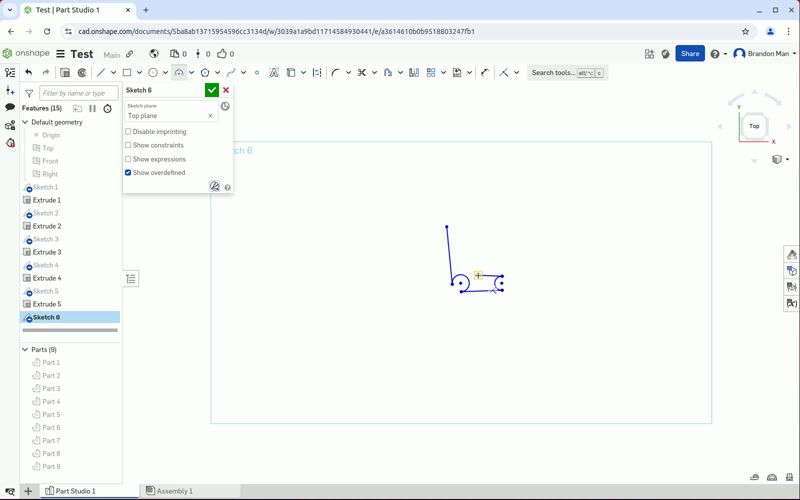
click(478, 275)
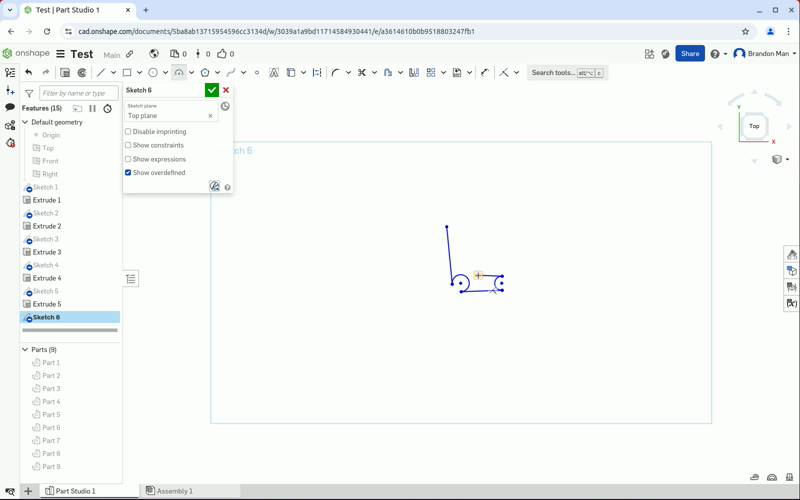
key_down(shift)
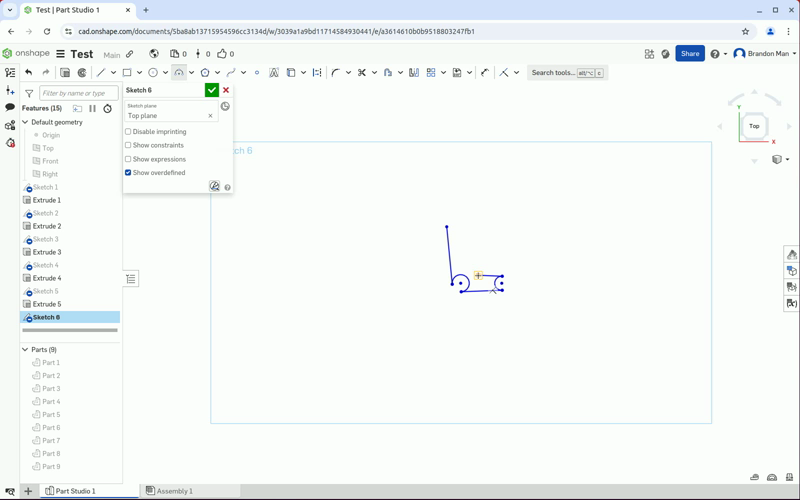
mouse_move(471, 267)
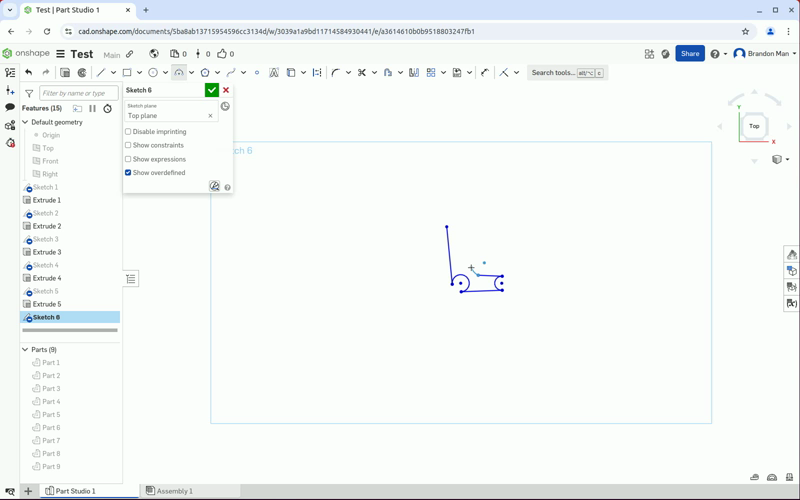
click(471, 267)
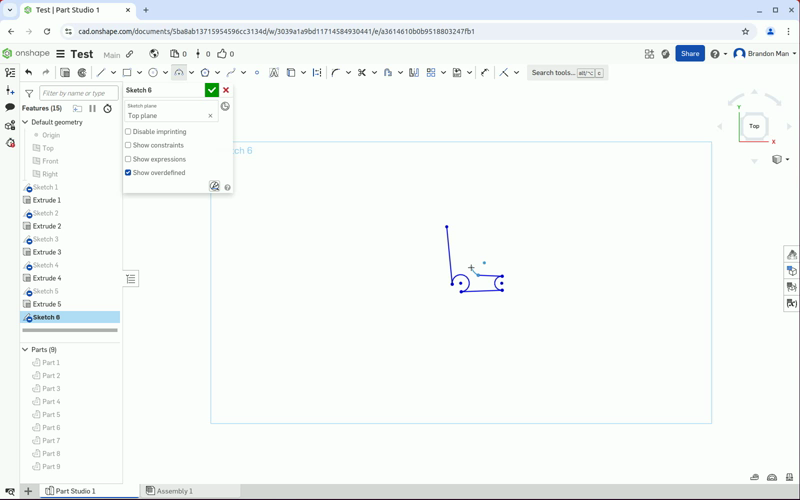
mouse_move(472, 272)
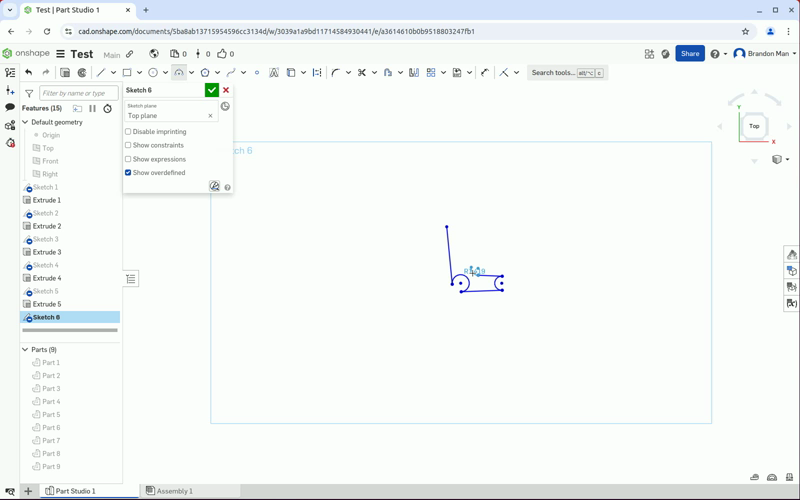
click(472, 272)
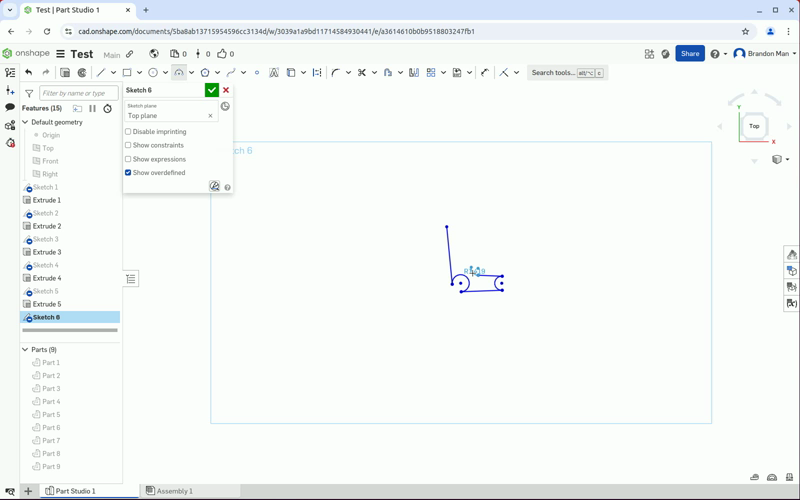
key_up(shift)
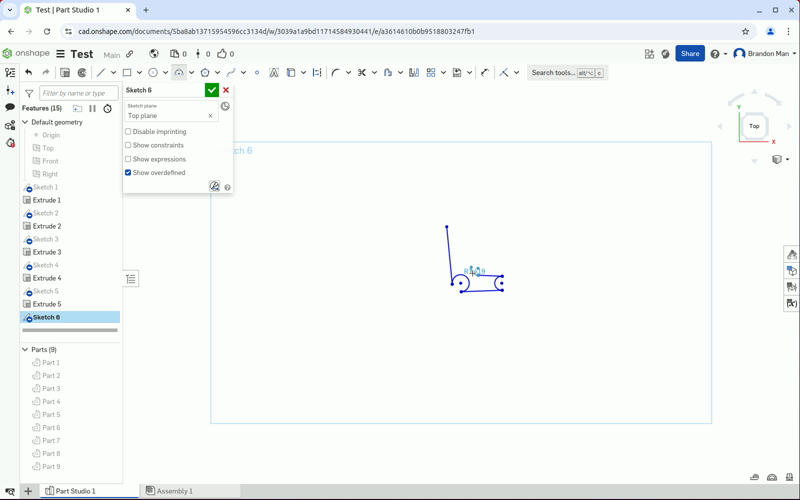
key(esc)
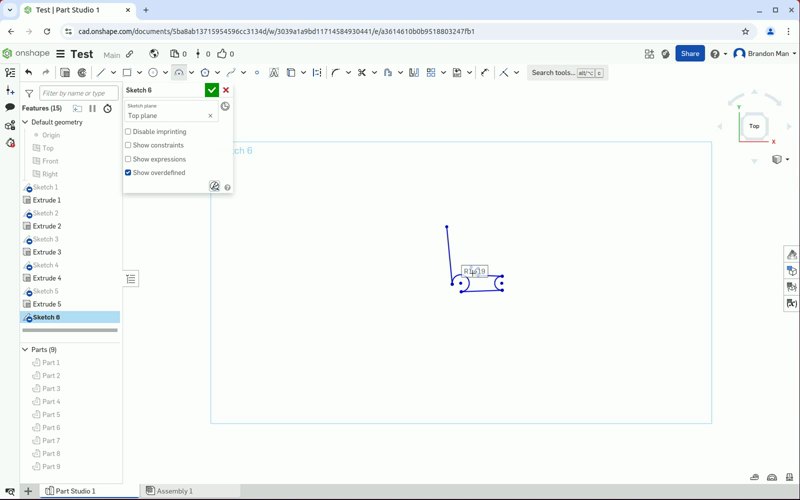
key(l)
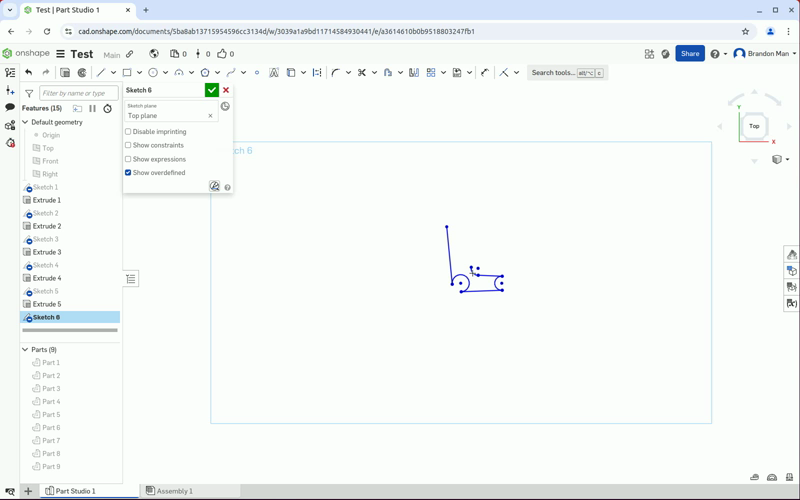
mouse_move(471, 267)
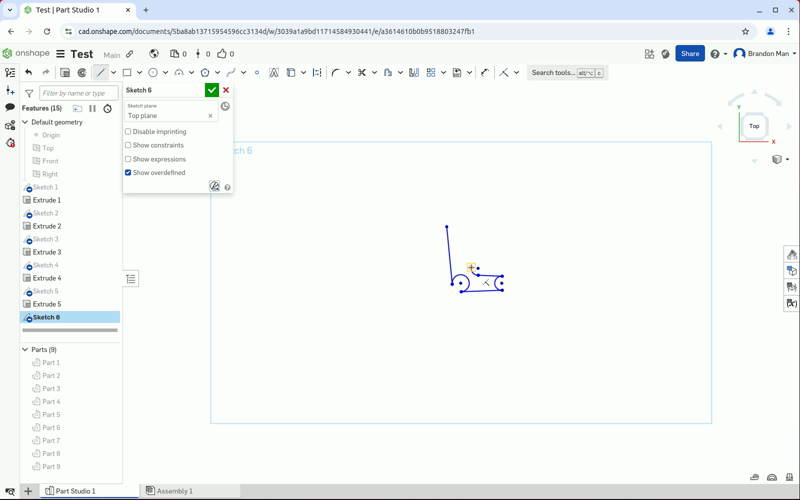
click(471, 267)
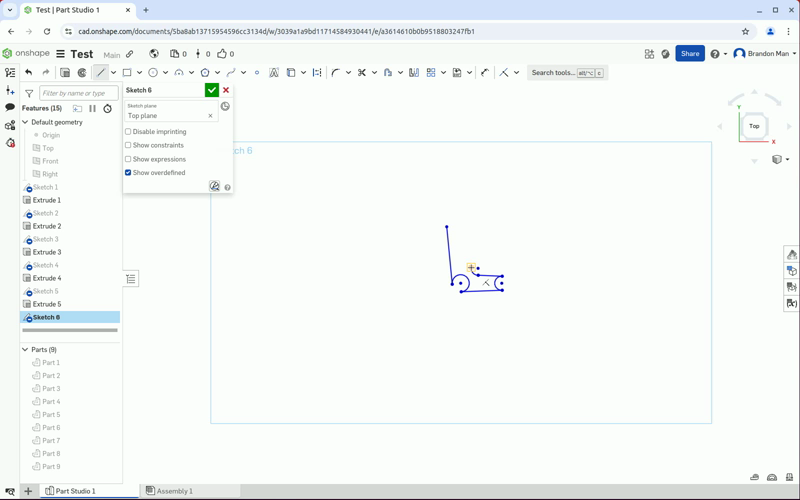
key_down(shift)
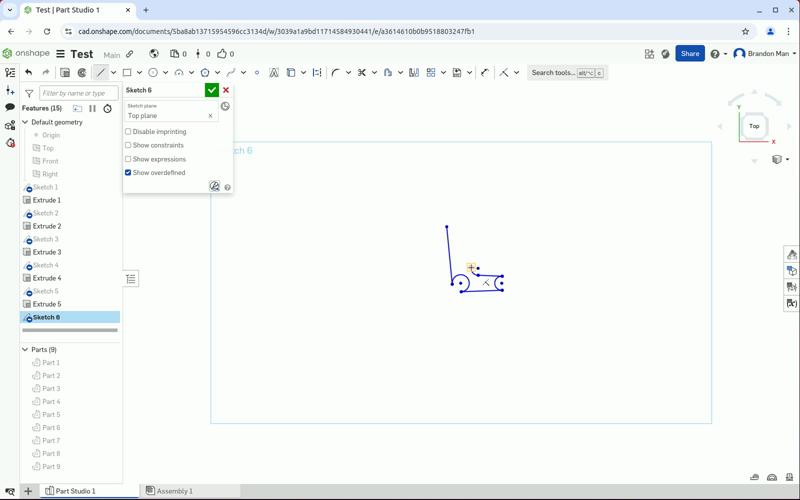
mouse_move(501, 267)
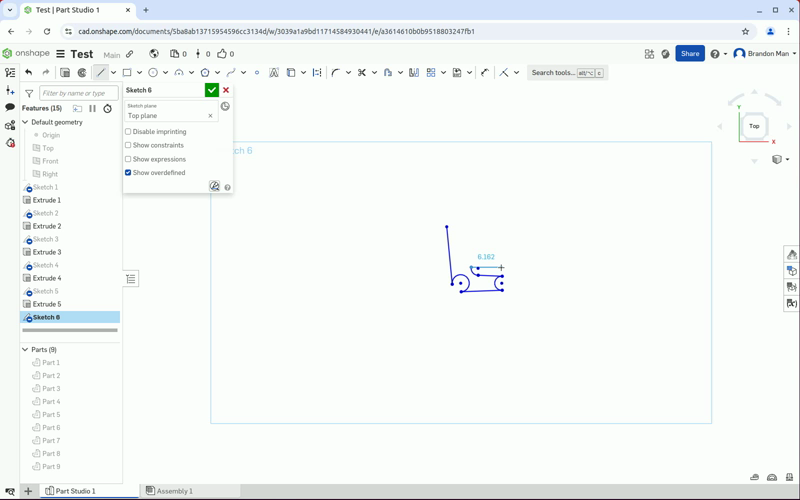
mouse_move(475, 226)
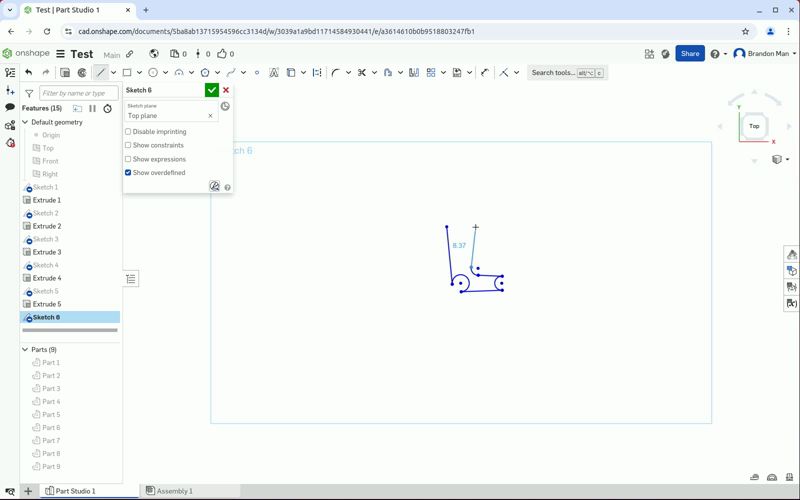
click(475, 226)
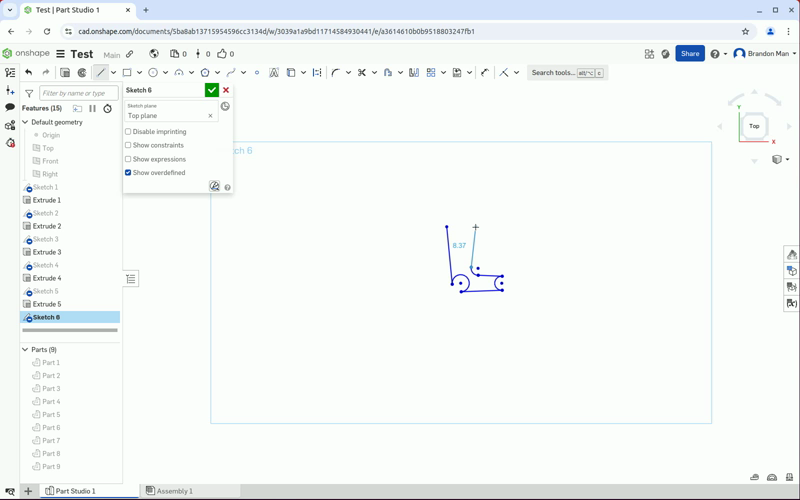
key_up(shift)
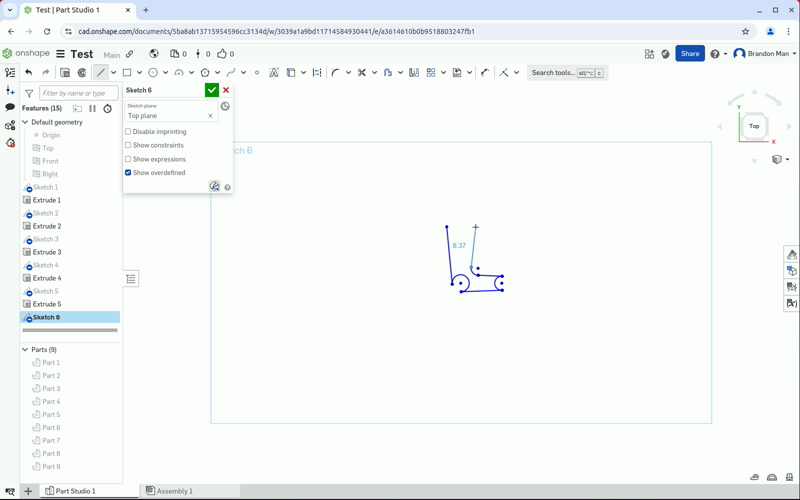
key(esc)
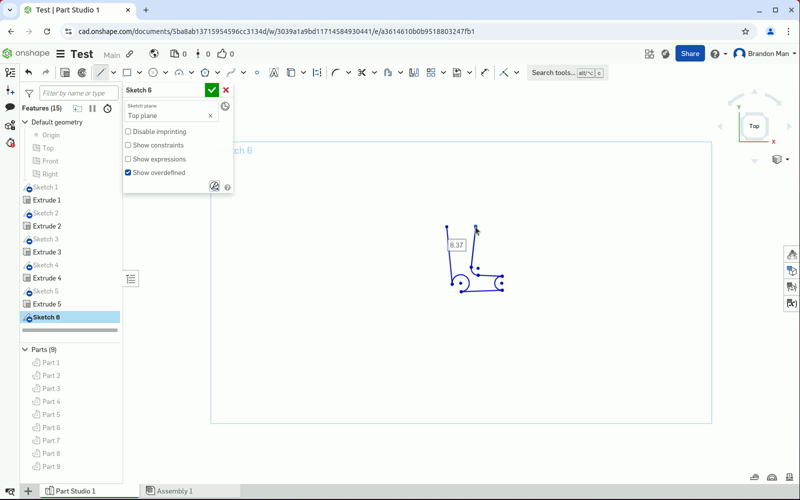
key(a)
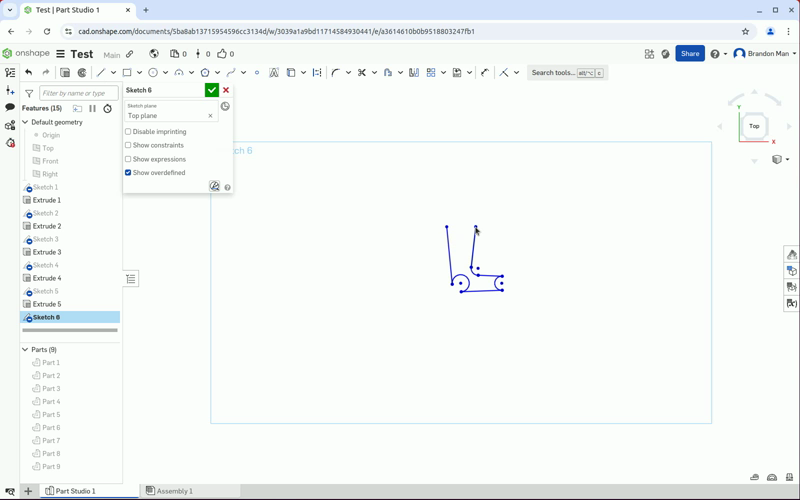
mouse_move(475, 226)
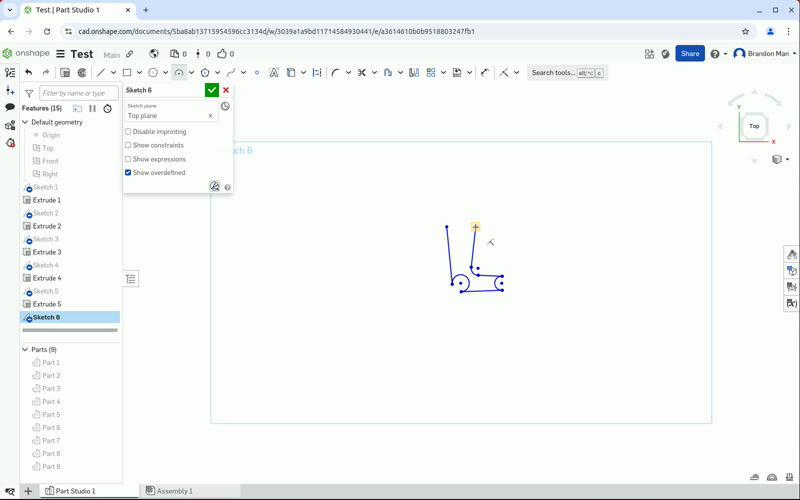
click(475, 226)
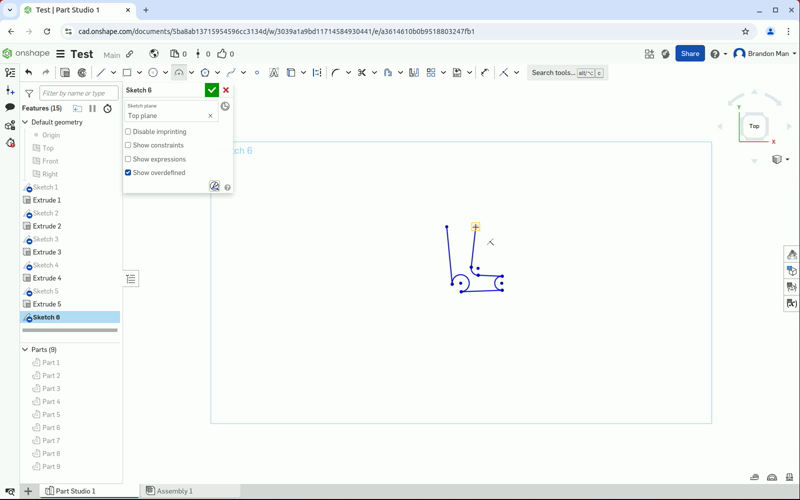
mouse_move(446, 226)
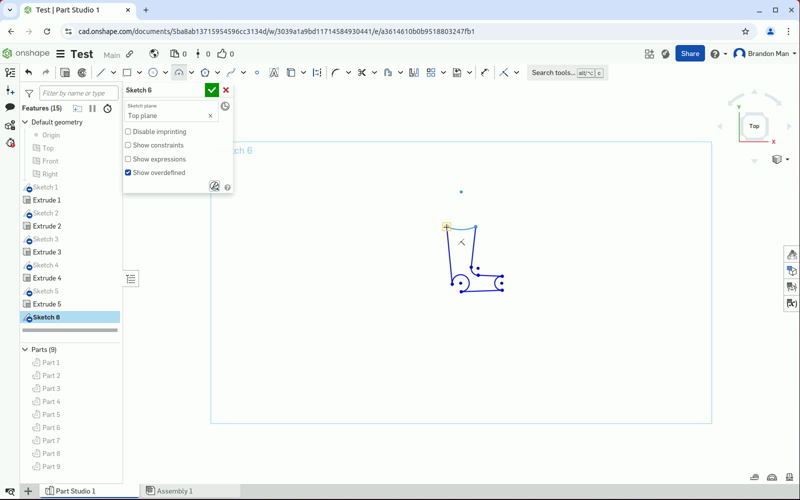
click(446, 226)
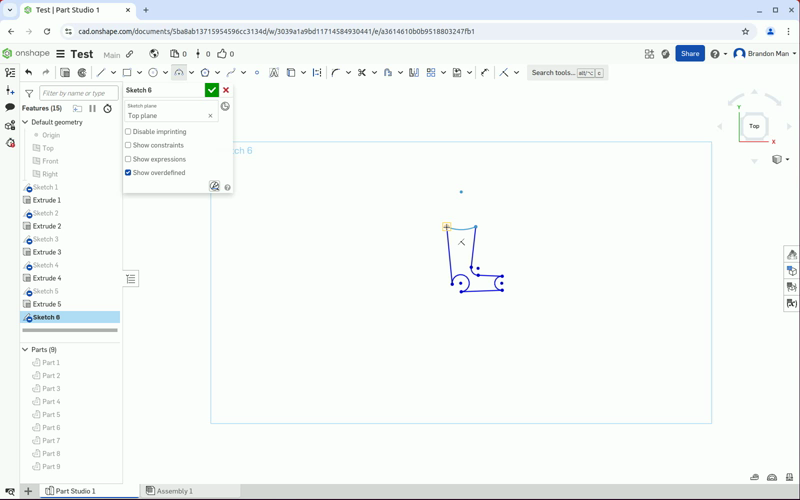
key_down(shift)
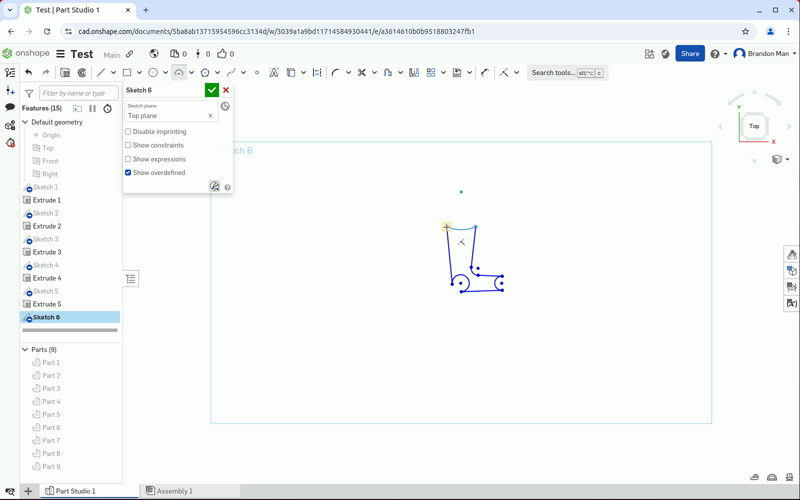
mouse_move(461, 239)
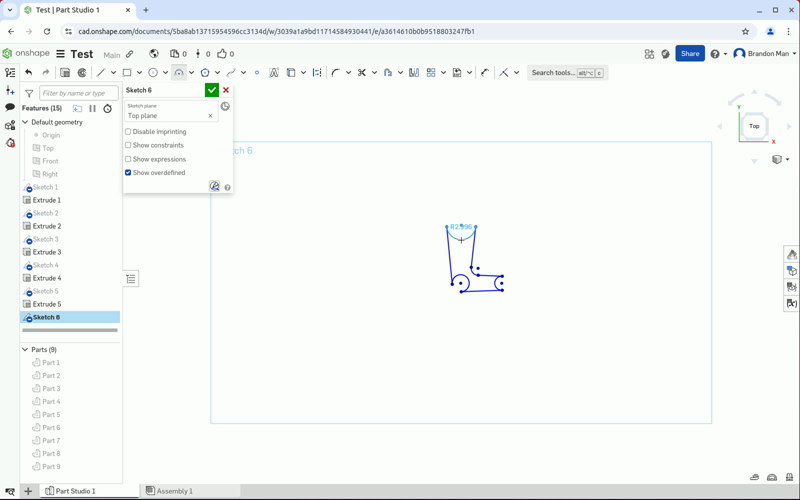
click(461, 239)
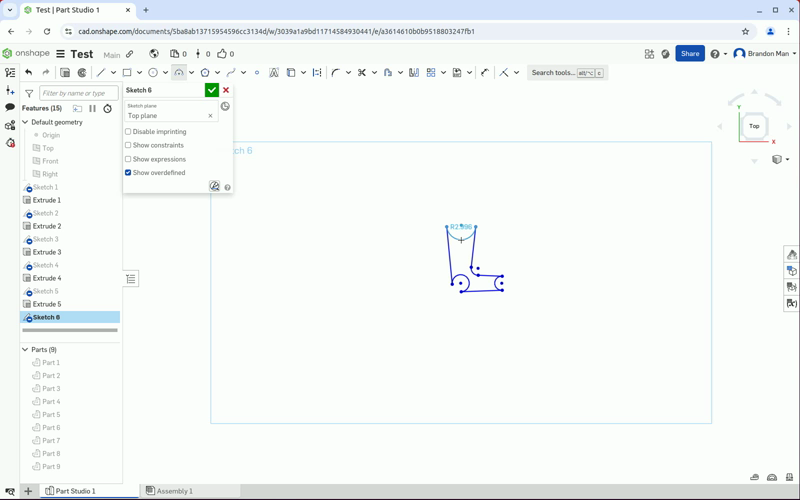
key_up(shift)
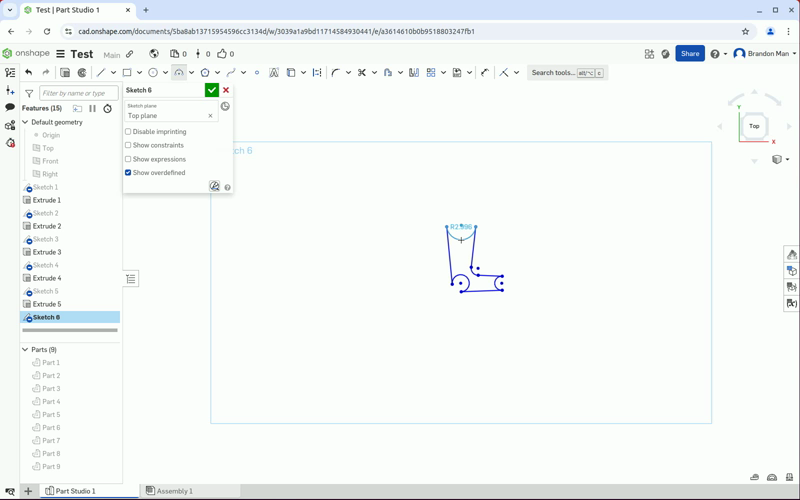
key(esc)
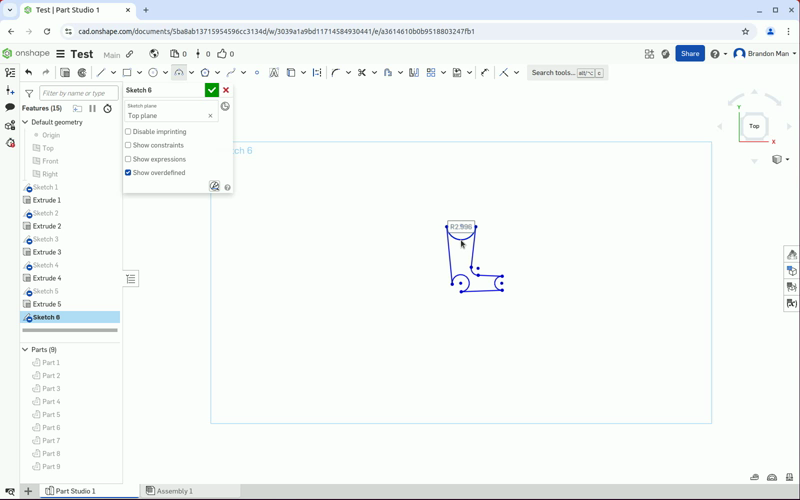
mouse_move(467, 246)
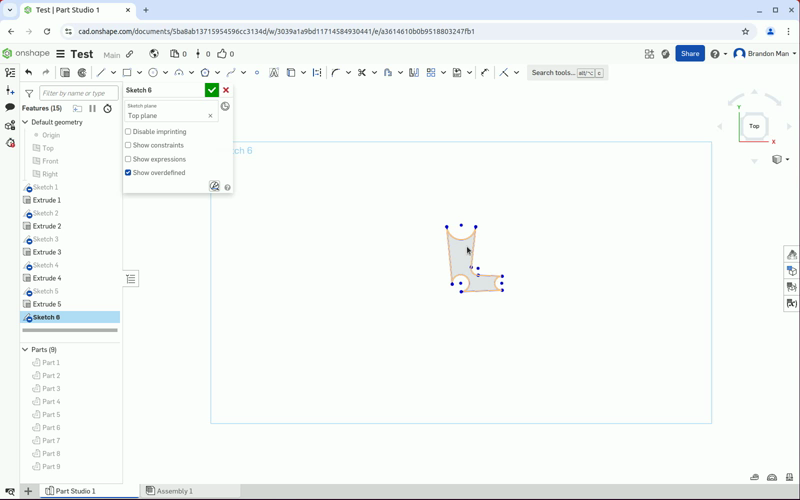
scroll(6)
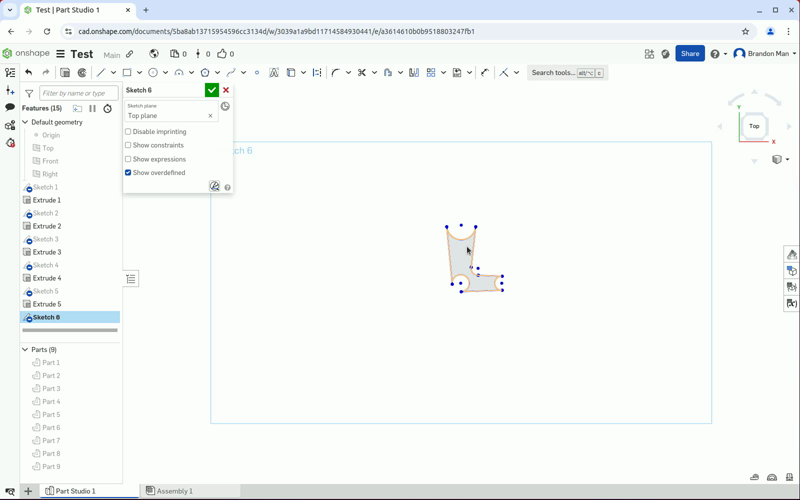
scroll(6)
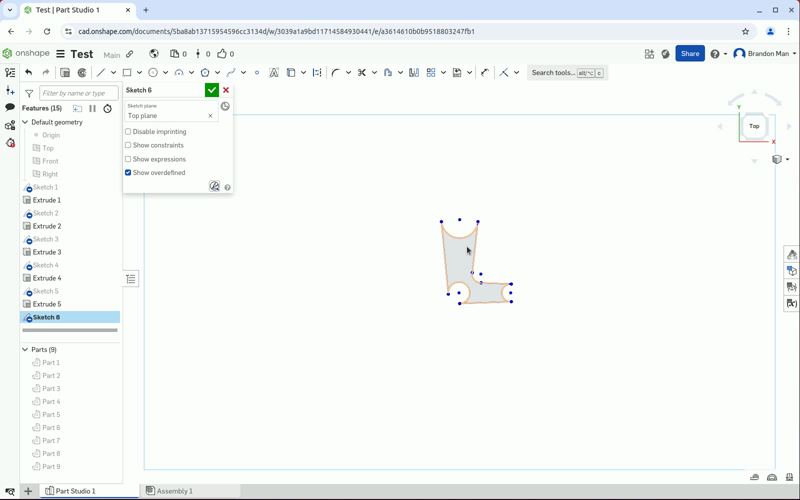
scroll(6)
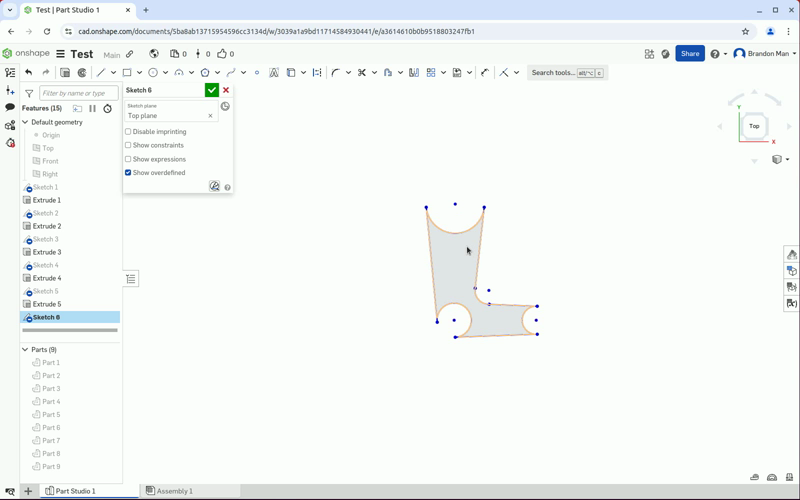
scroll(6)
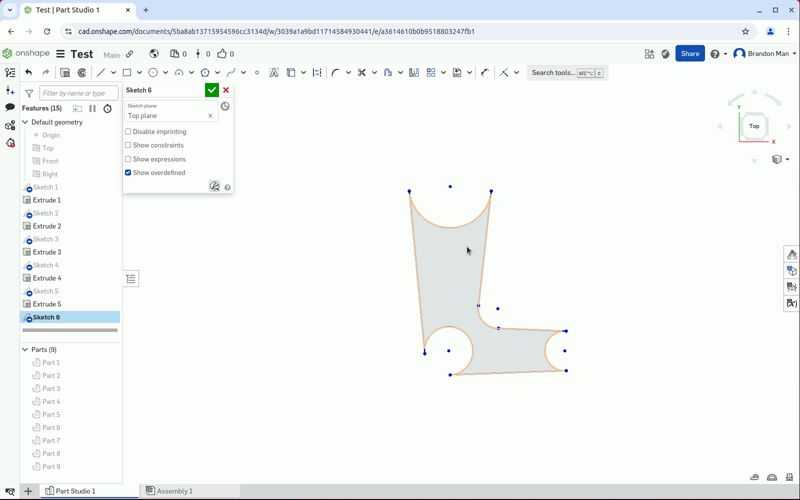
scroll(6)
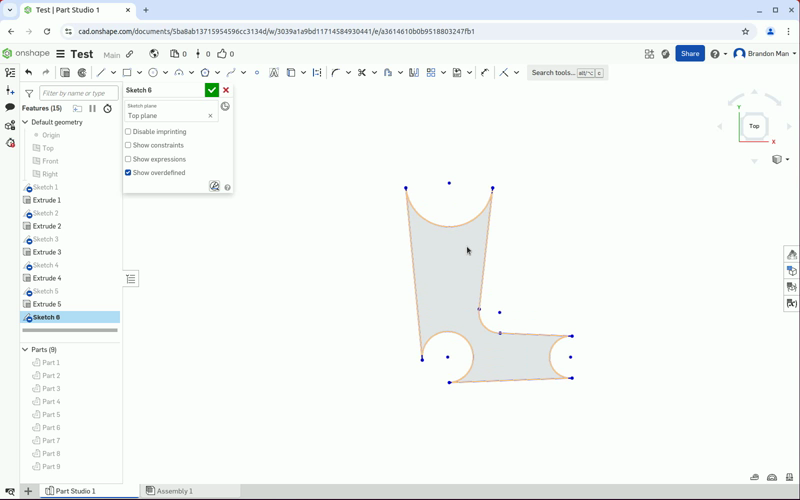
scroll(6)
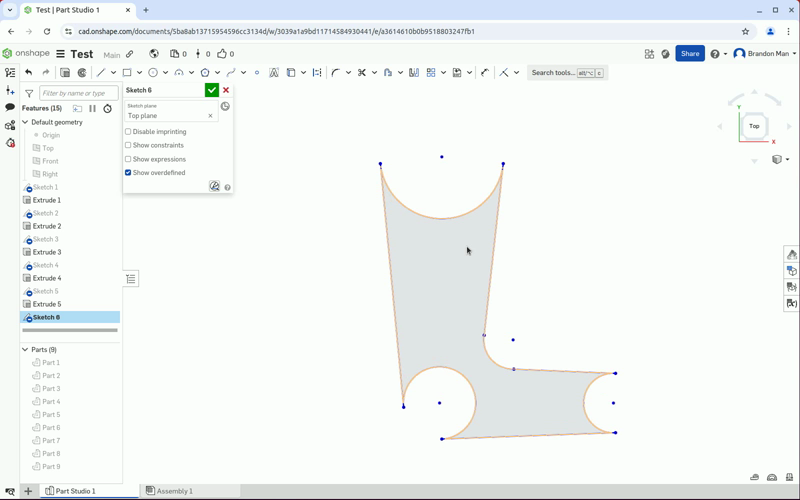
scroll(6)
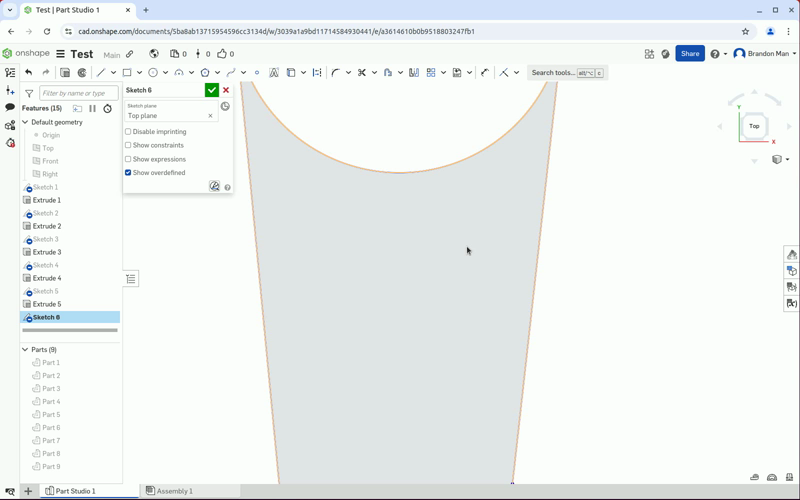
click(467, 246)
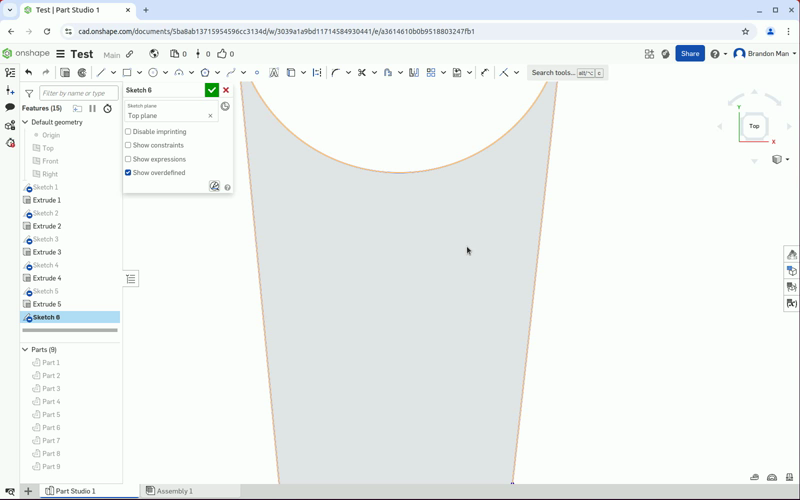
scroll(-6)
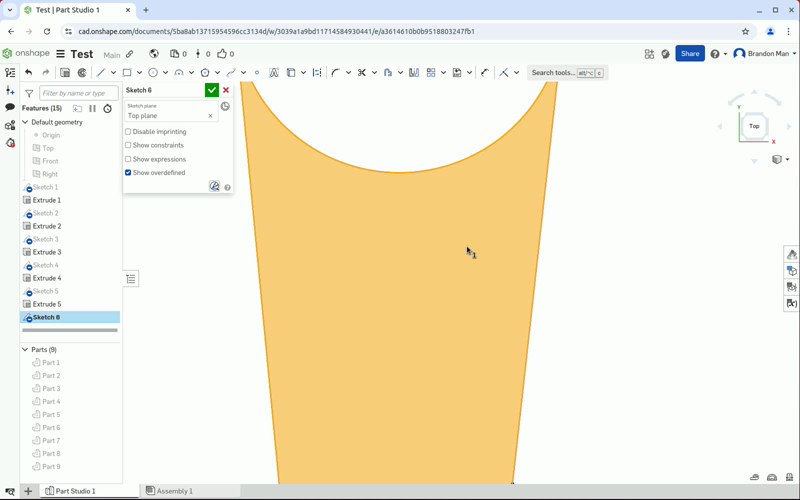
scroll(-6)
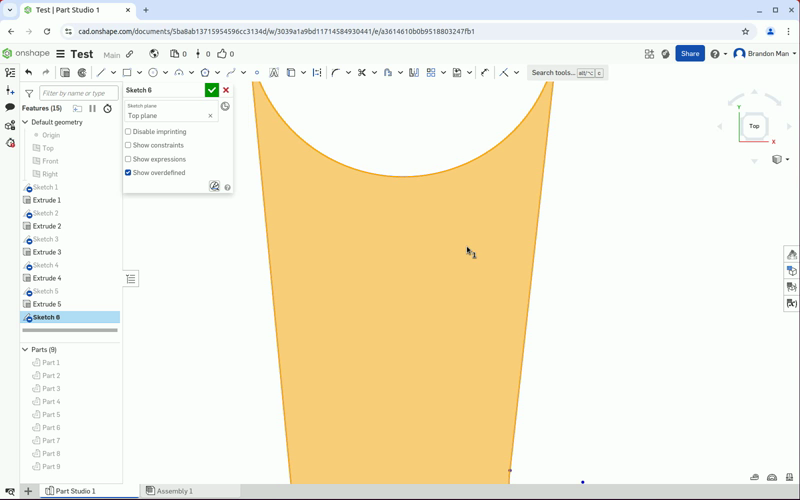
scroll(-6)
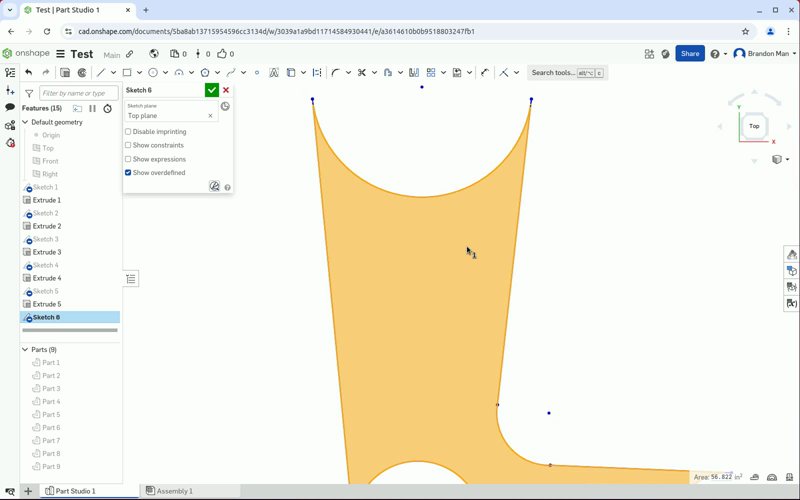
scroll(-6)
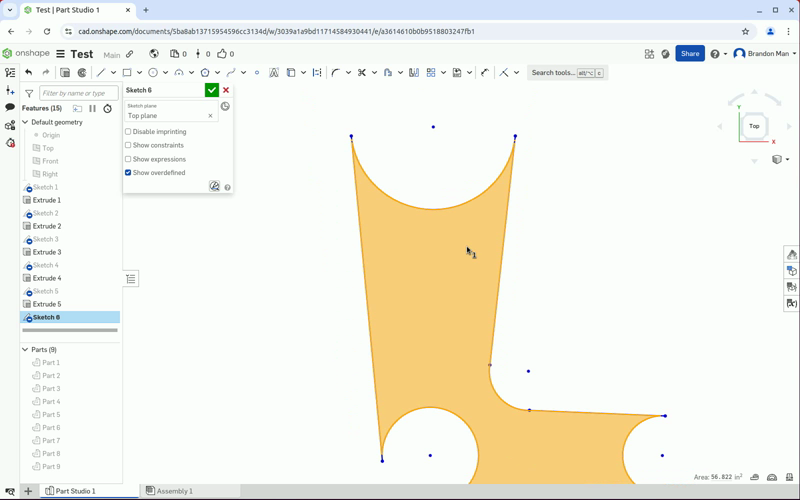
scroll(-6)
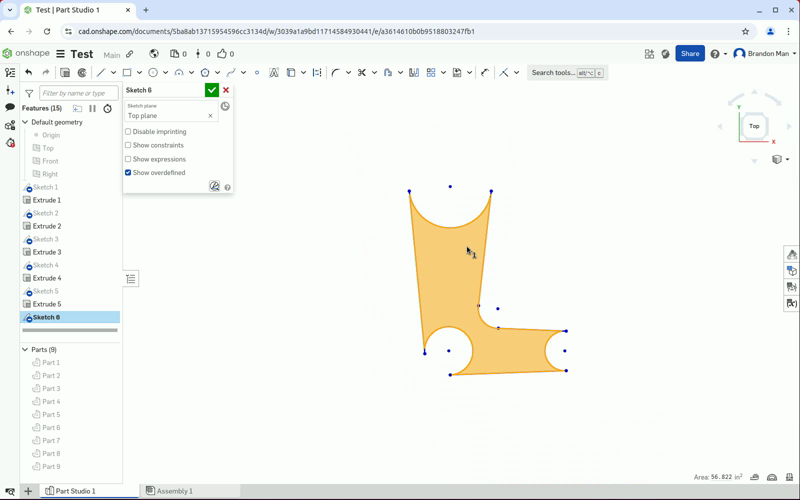
scroll(-6)
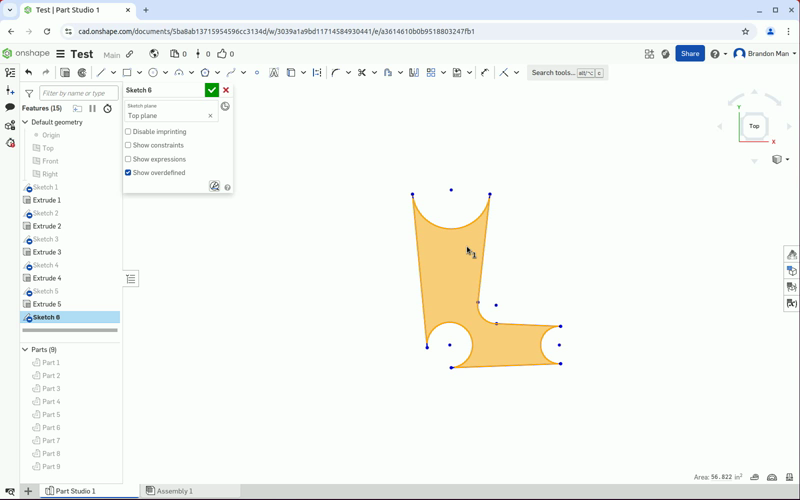
scroll(-6)
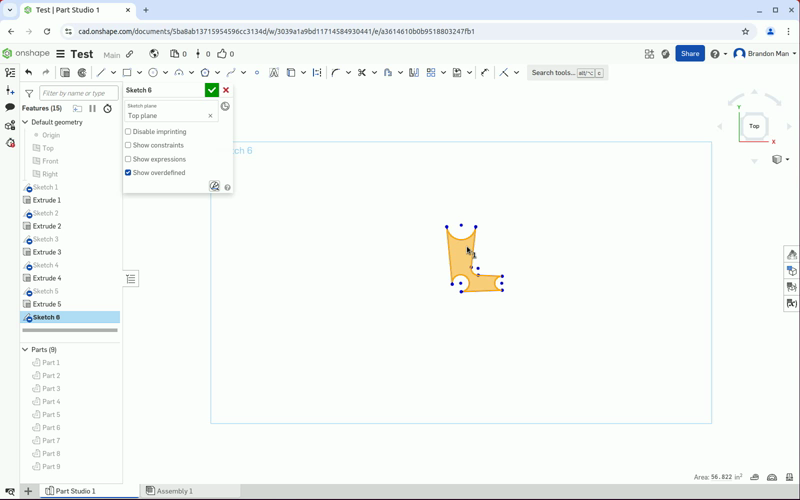
mouse_move(73, 352)
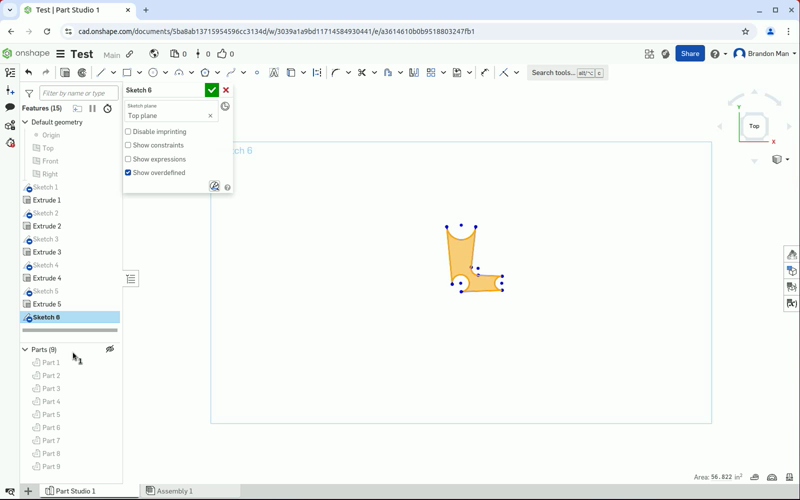
key(shift+y)
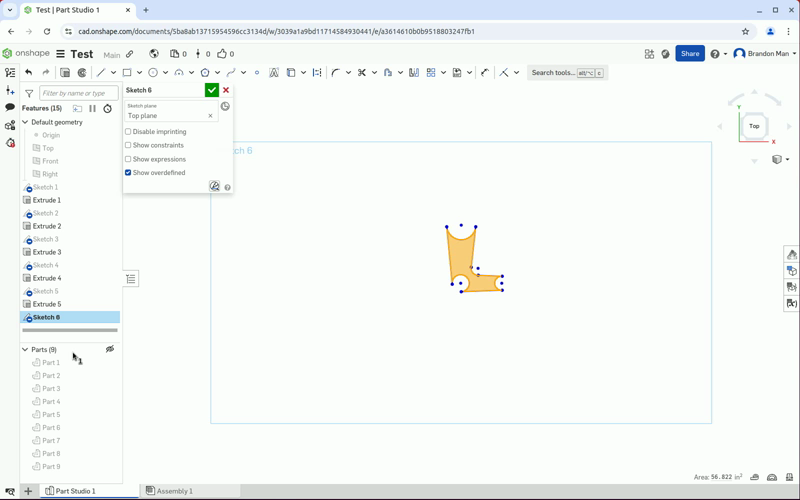
key(shift+e)
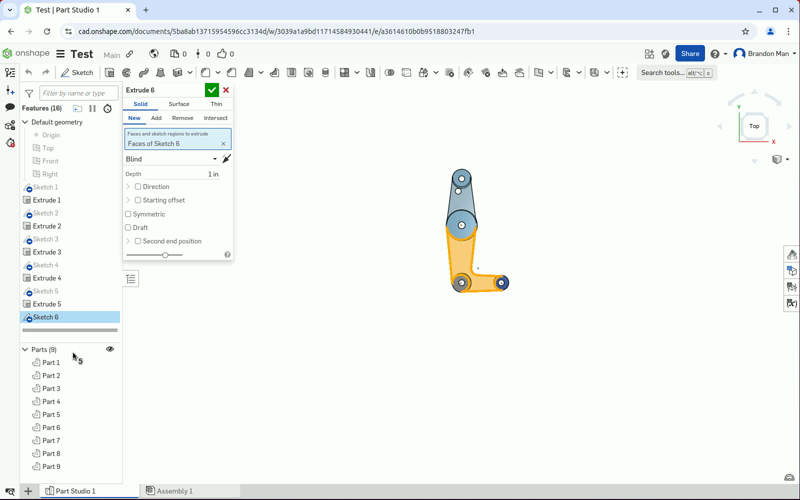
mouse_move(143, 106)
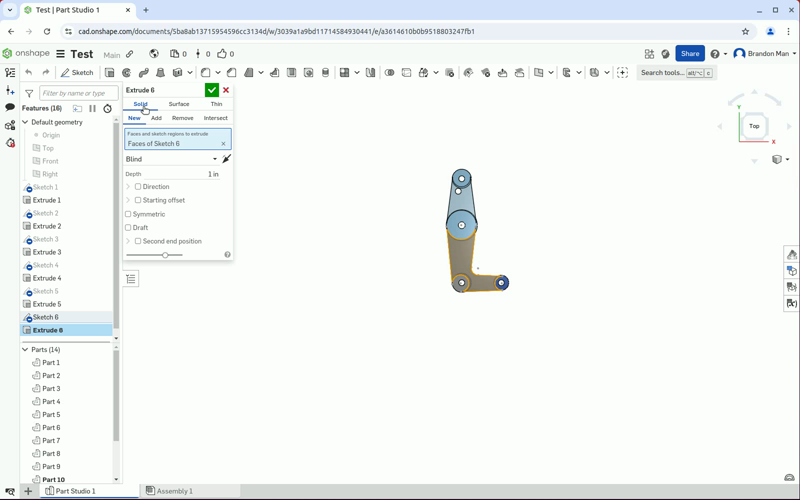
click(143, 106)
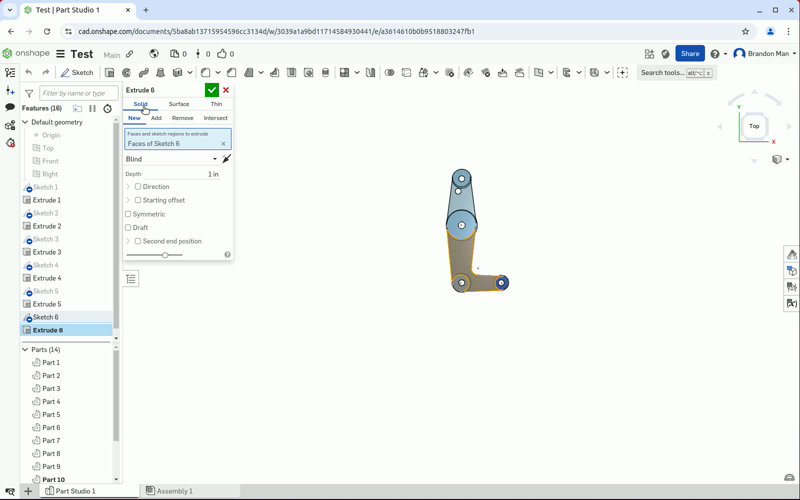
mouse_move(137, 120)
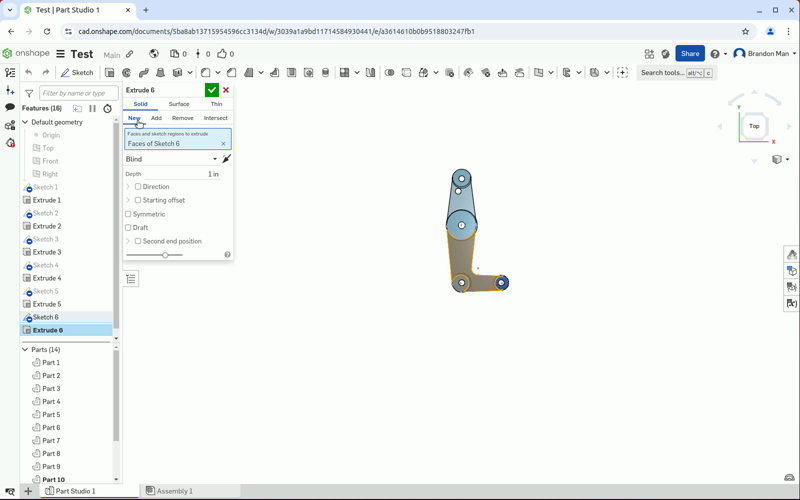
click(137, 120)
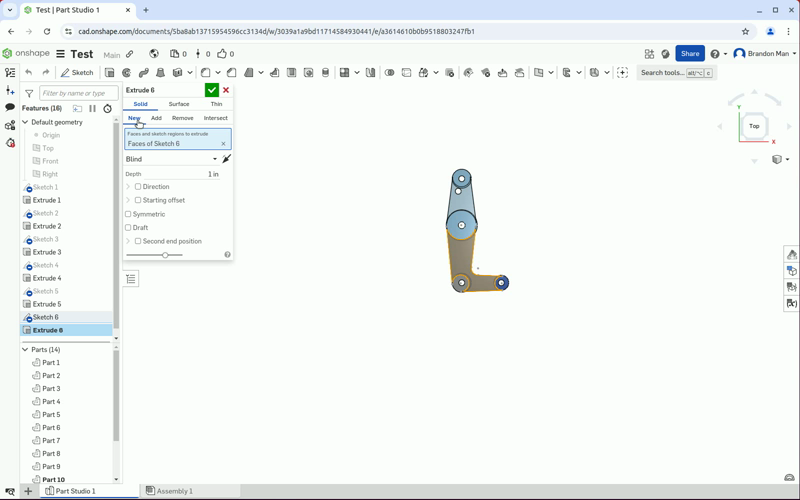
key(tab, 4)
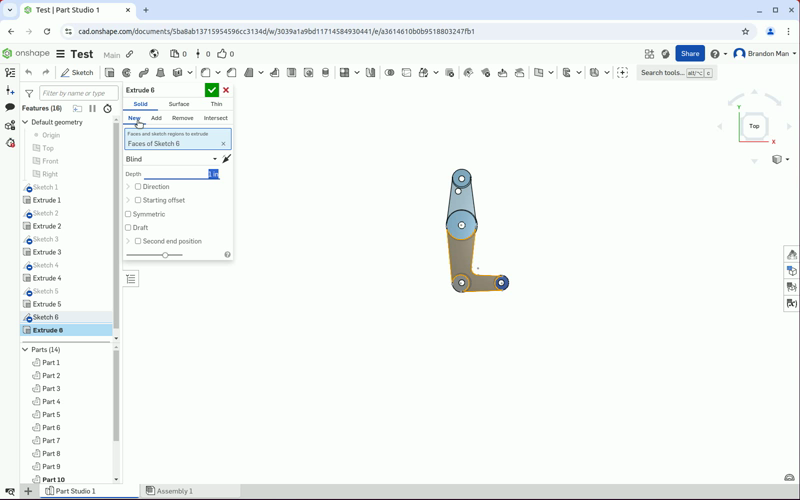
text(0.481)
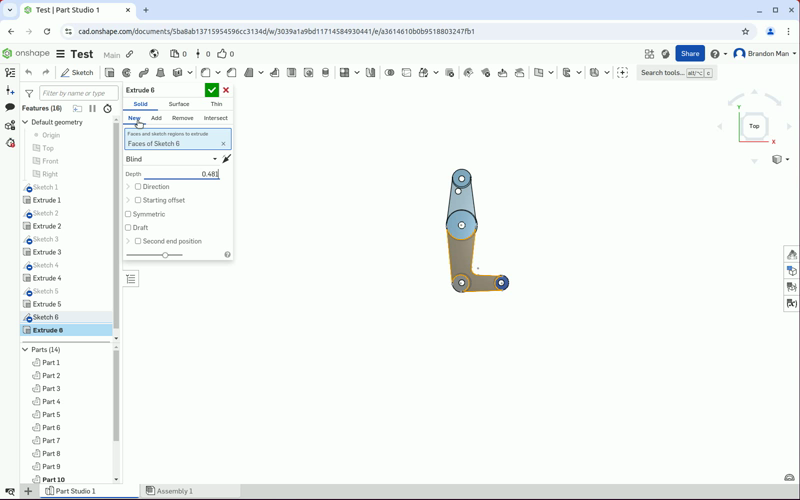
key(enter)
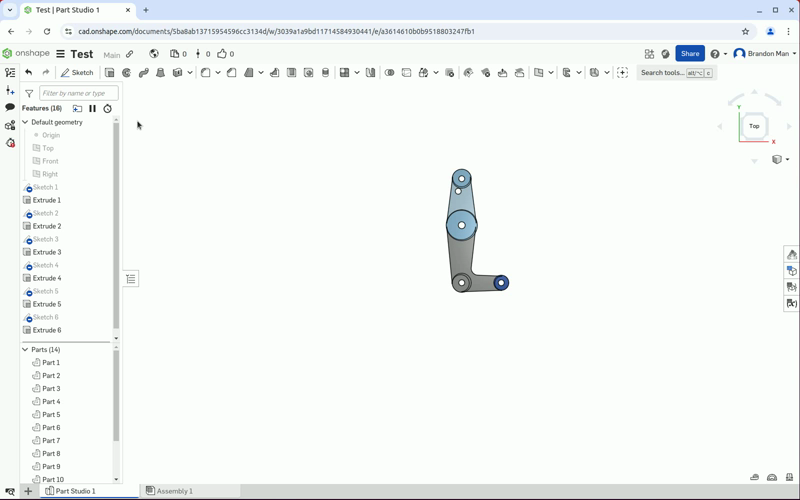
key(shift+h)
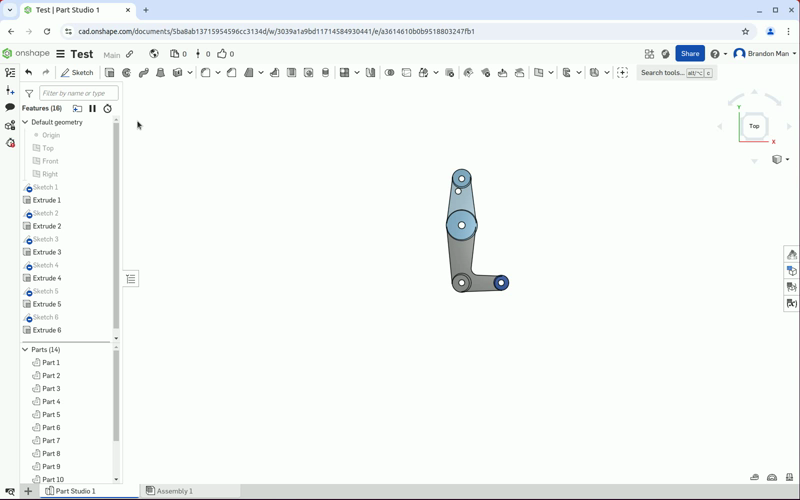
key(shift+h)
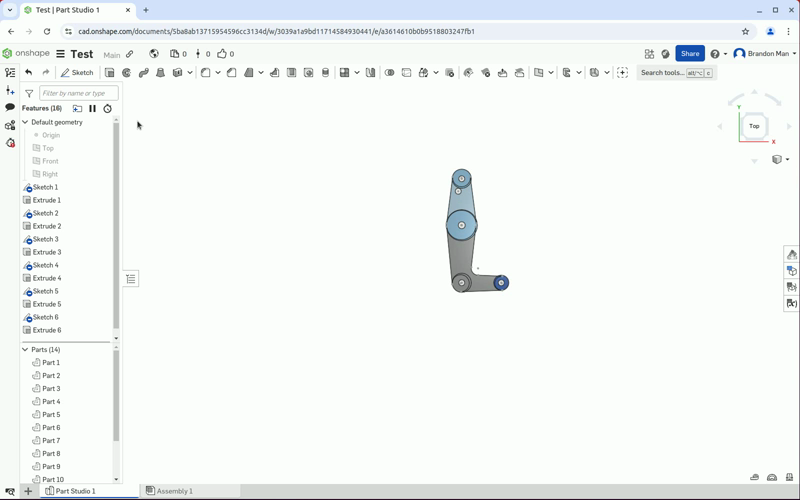
key(shift+7)
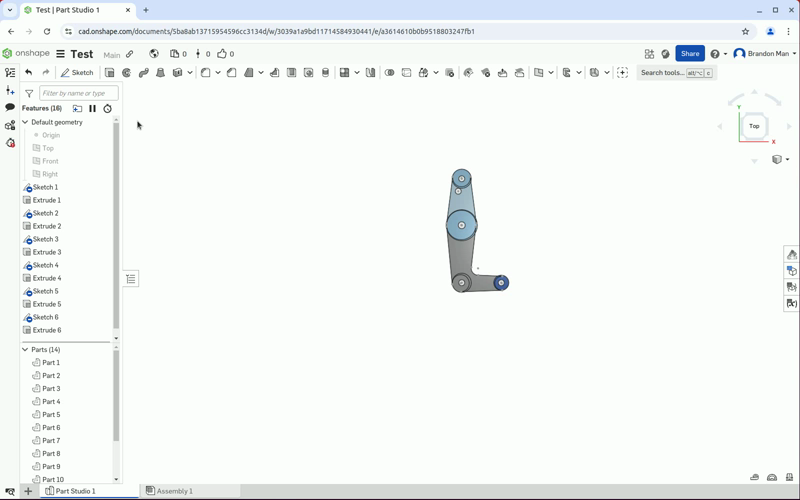
key(up, 3)
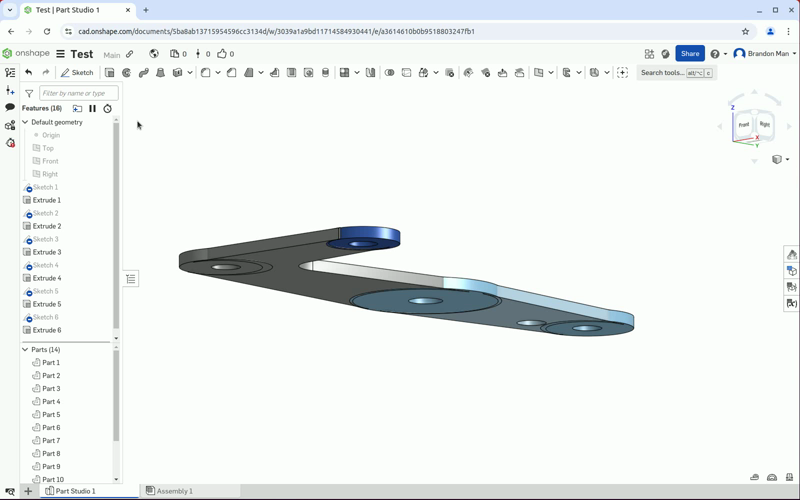
key(left, 3)
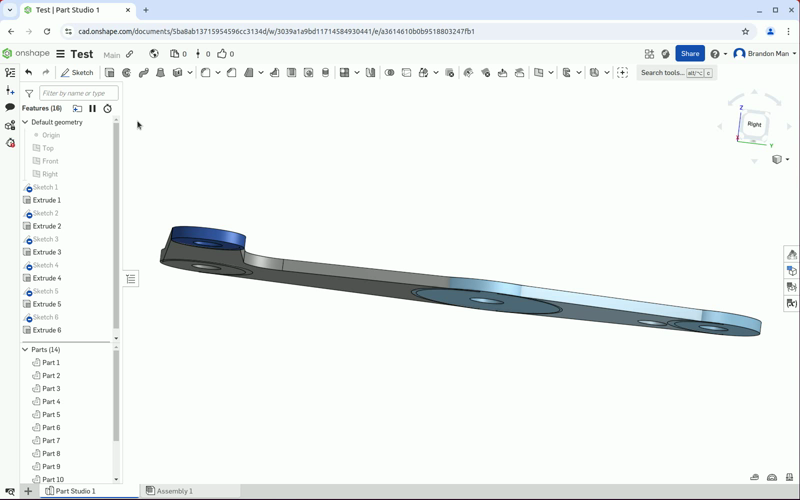
key(right, 3)
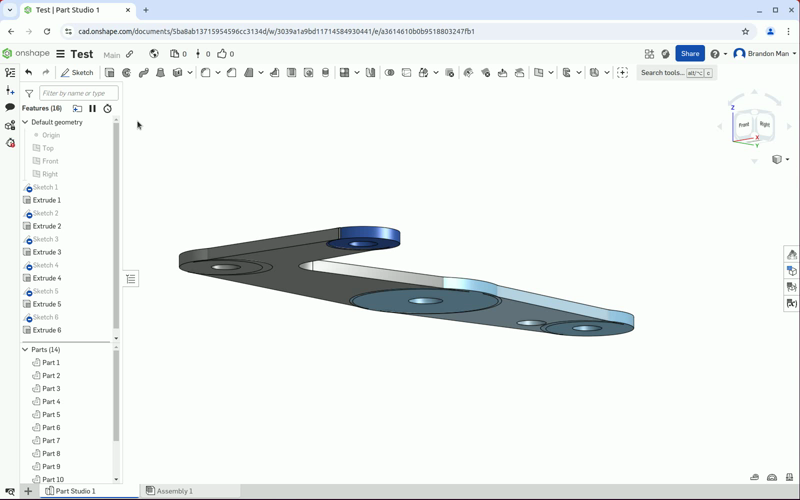
key(down, 3)
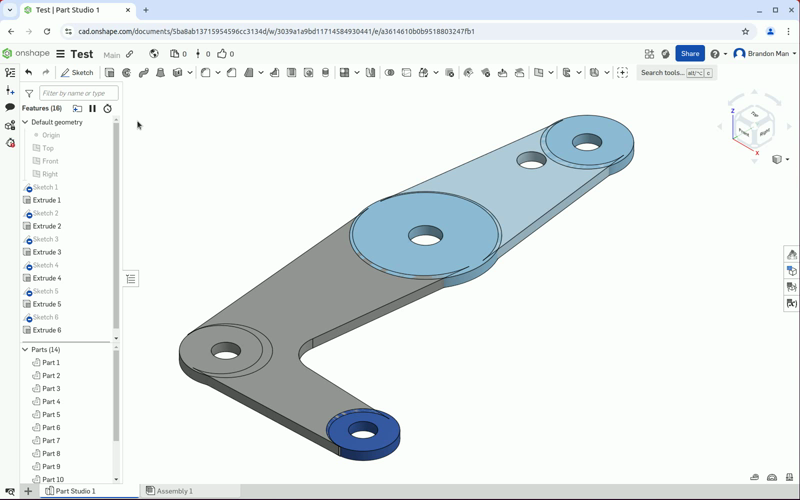
mouse_move(69, 189)
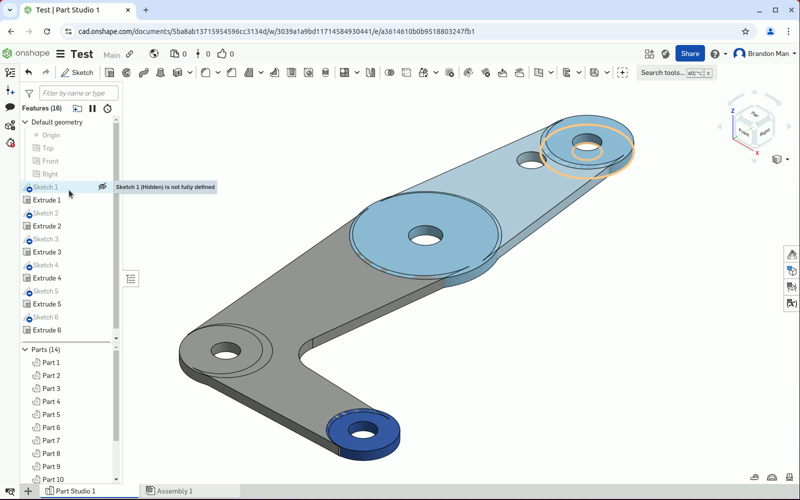
click(69, 189)